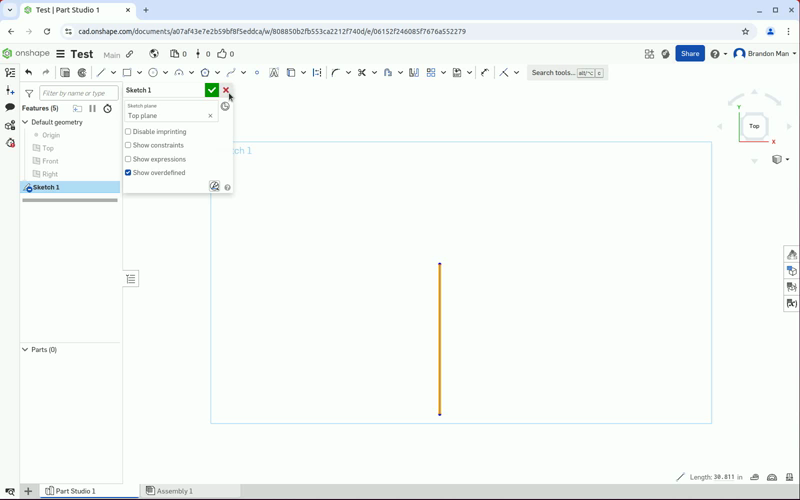
key(shift+h)
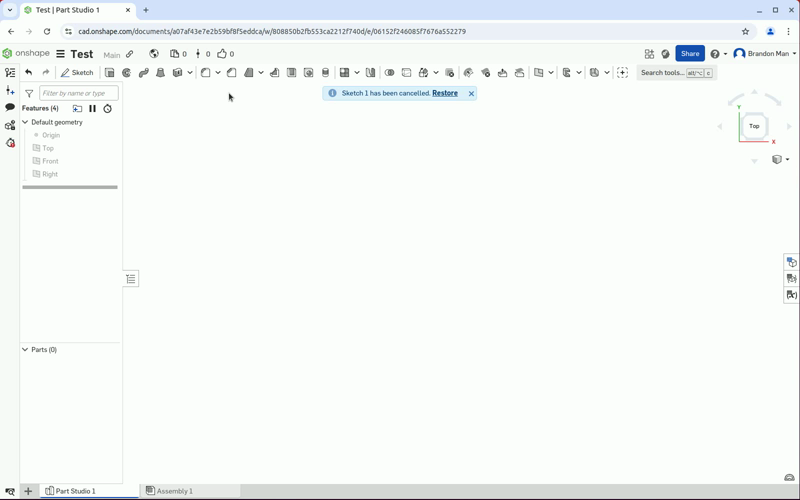
mouse_move(73, 352)
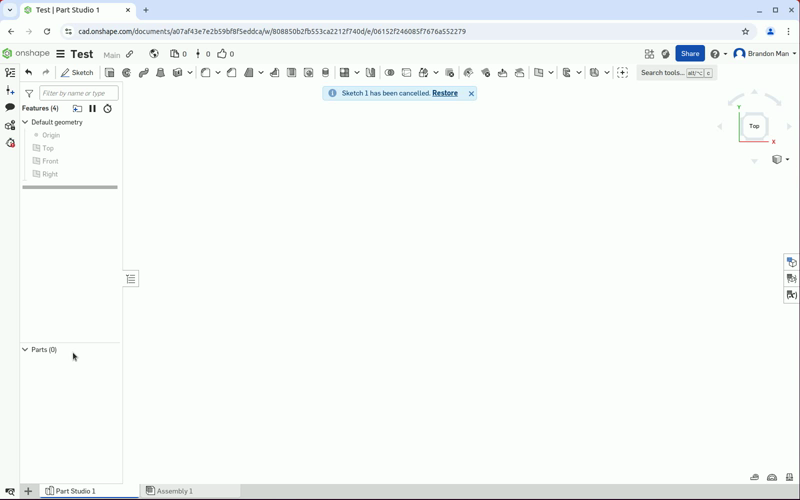
key(y)
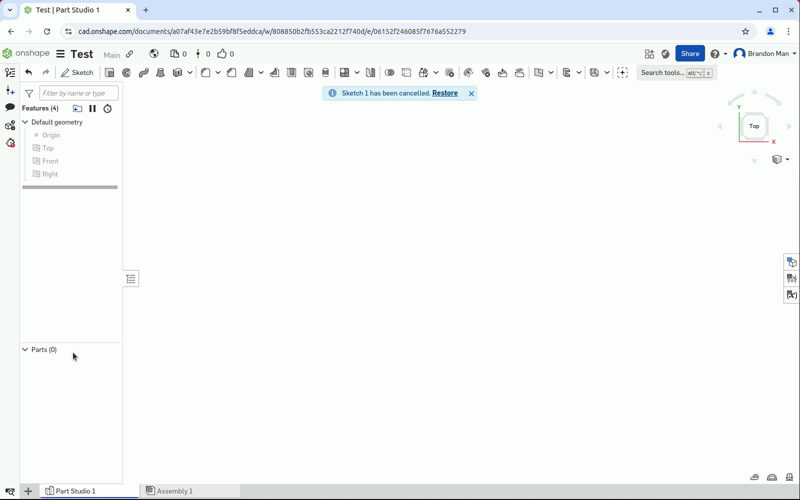
key(shift+p)
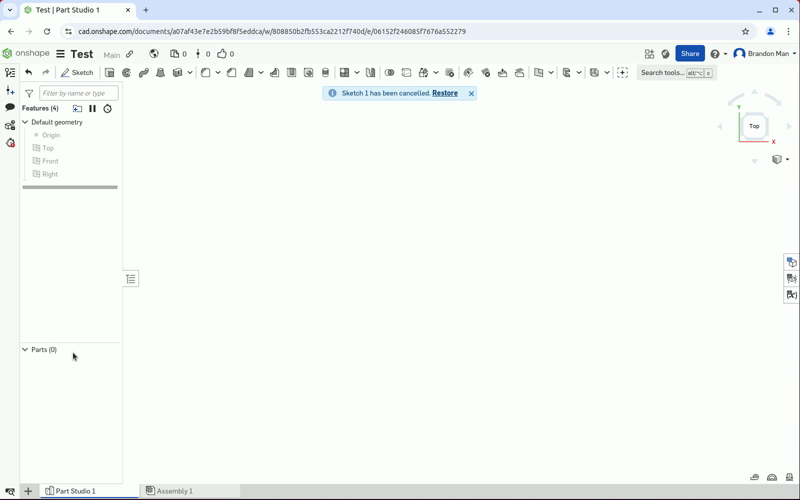
key(space)
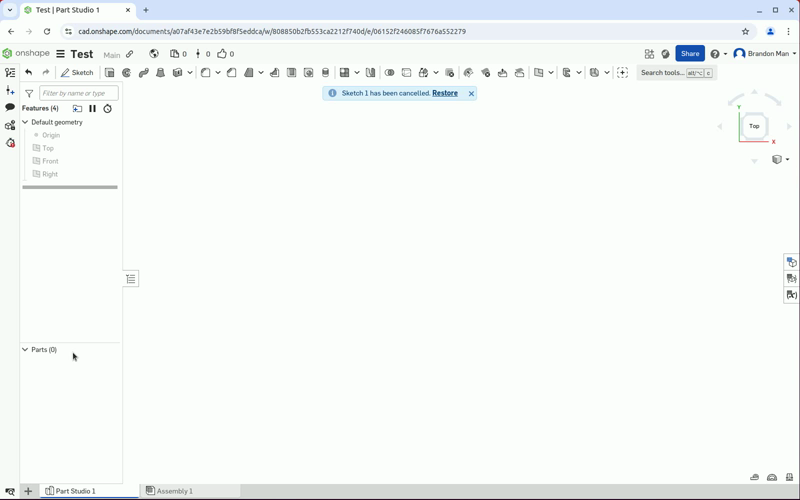
key_down(shift)
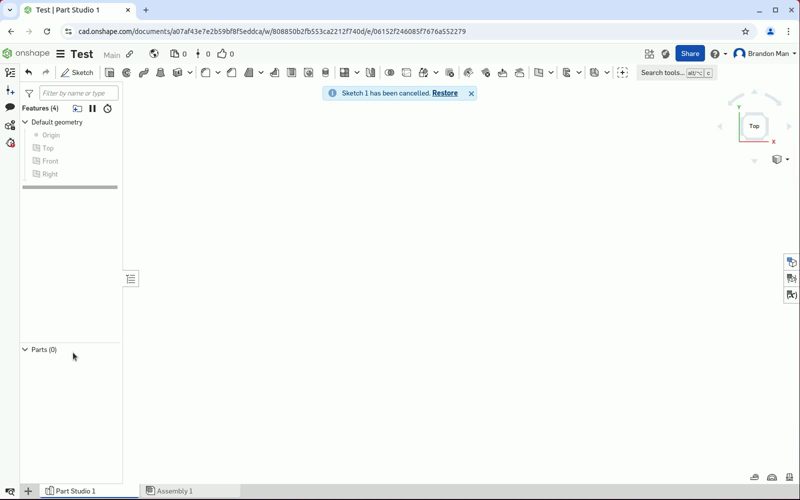
key(up)
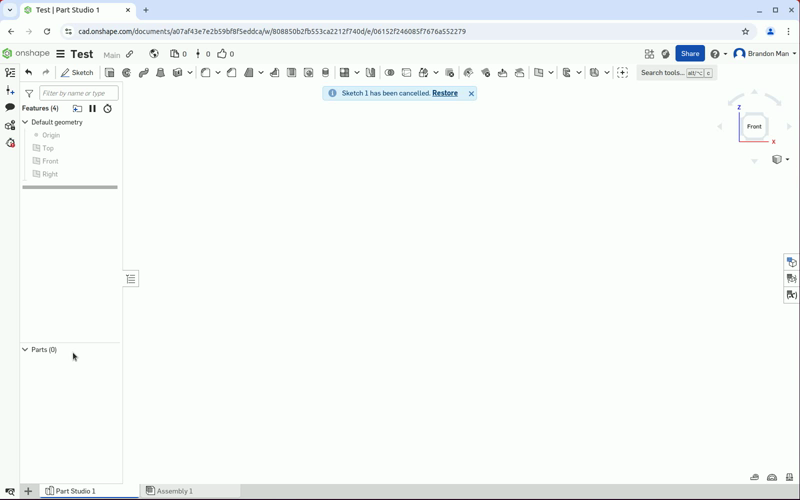
key_up(shift)
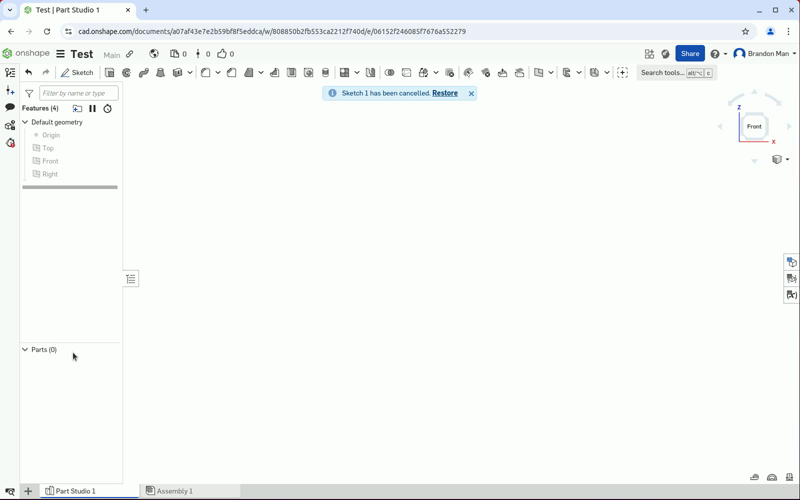
mouse_move(73, 352)
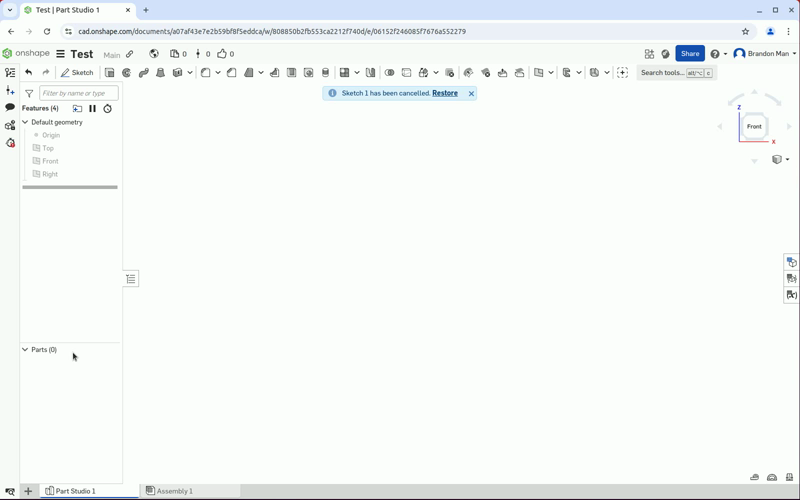
key(shift+y)
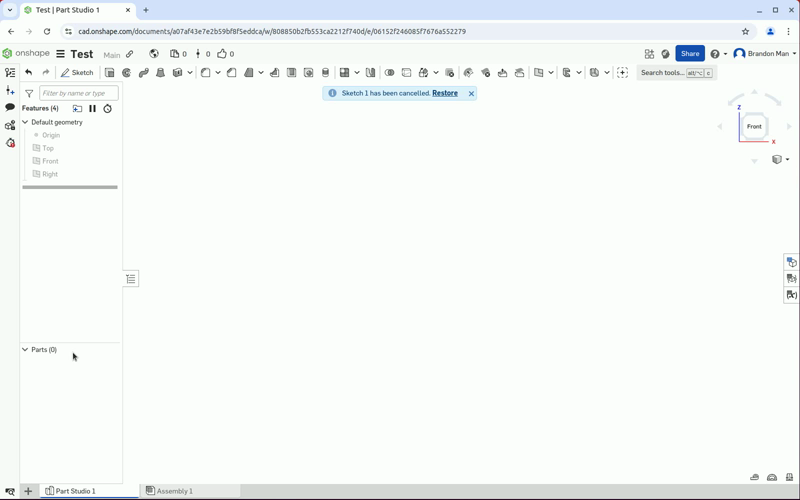
key(shift+s)
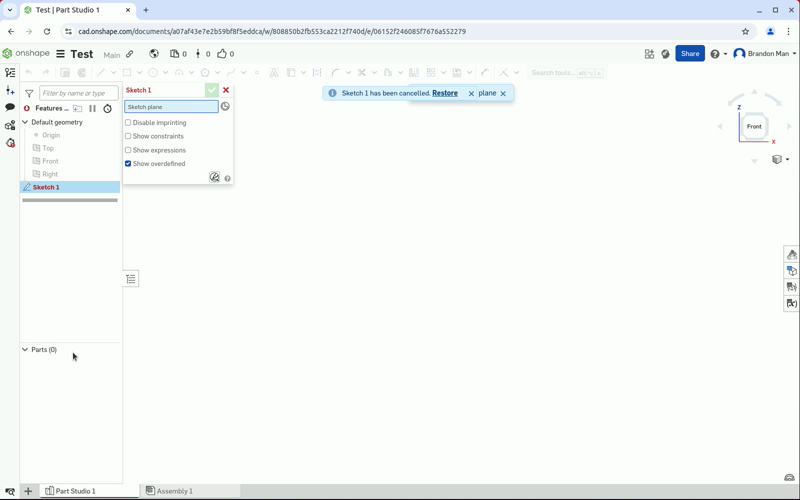
mouse_move(73, 163)
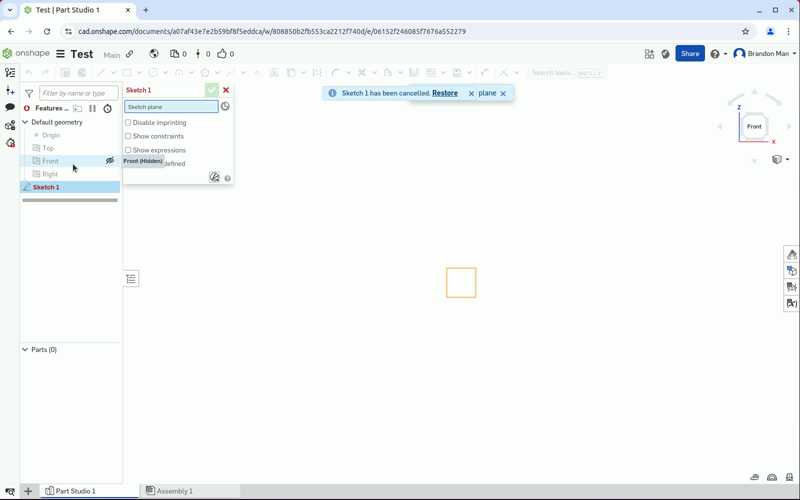
click(73, 163)
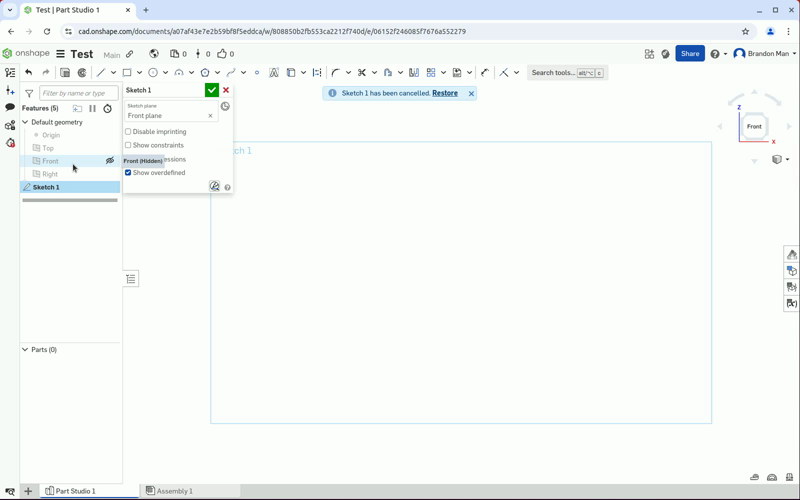
mouse_move(73, 352)
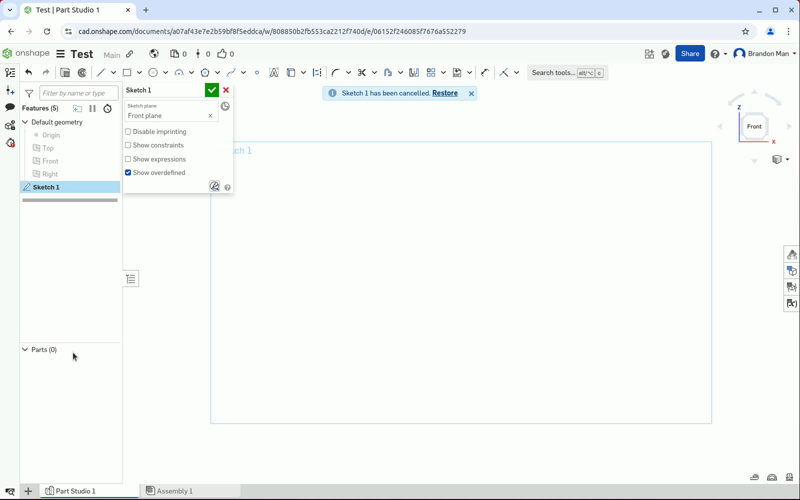
key(y)
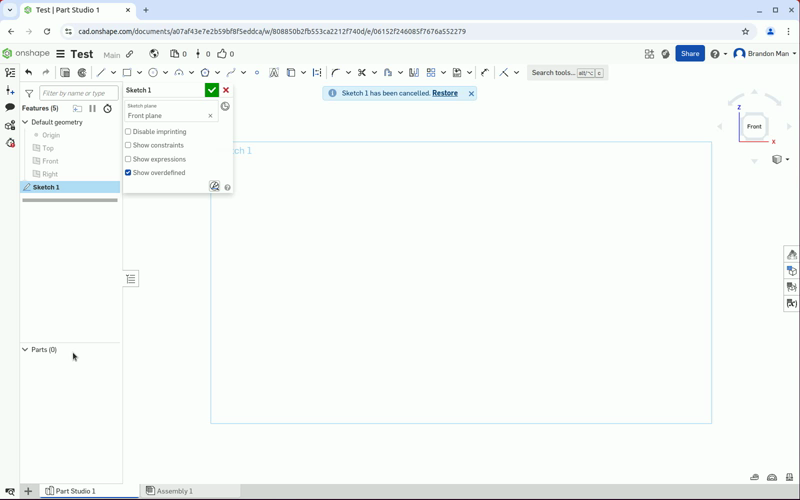
key(l)
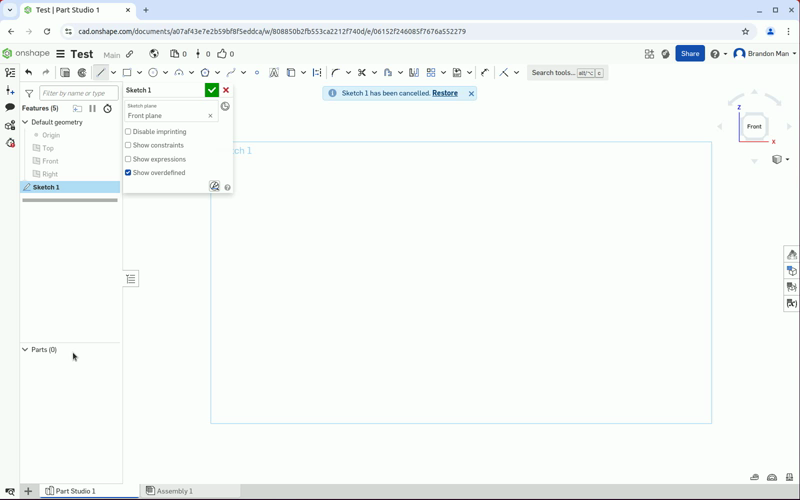
key_down(shift)
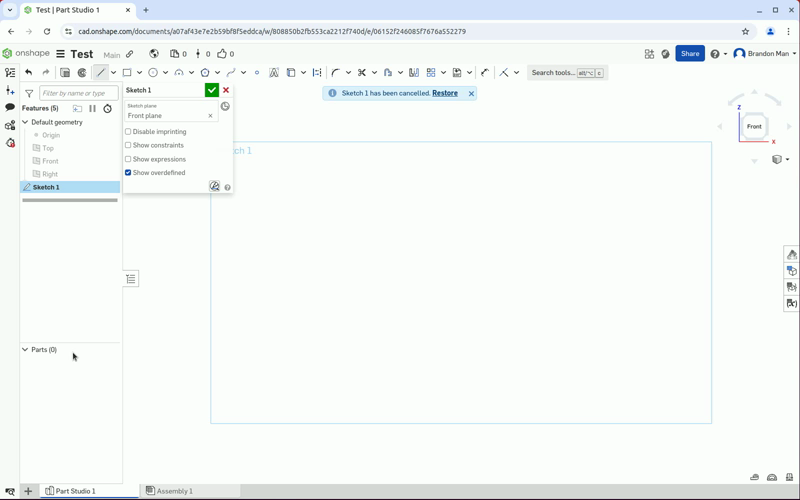
mouse_move(404, 395)
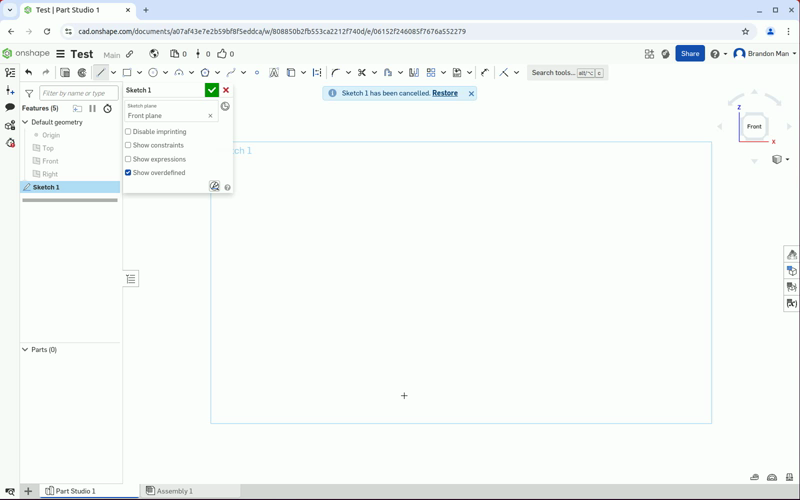
click(404, 395)
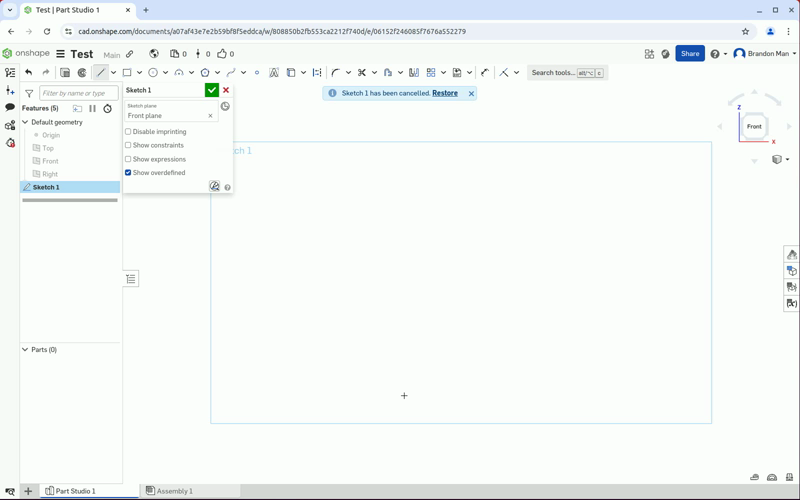
key_up(shift)
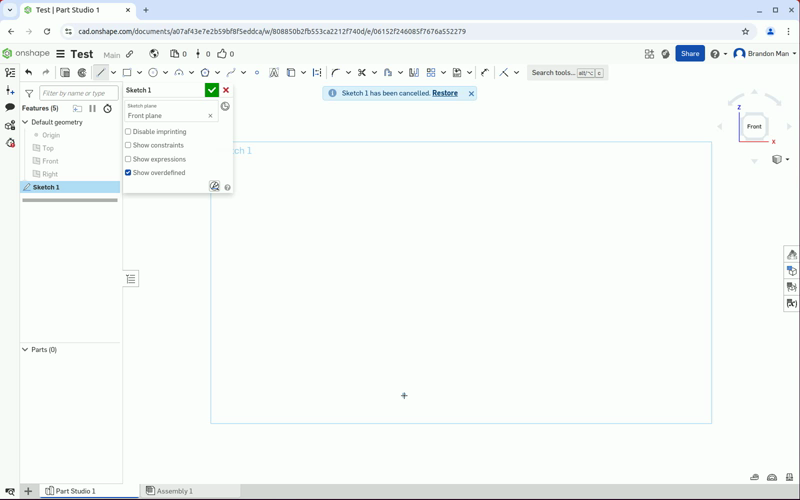
key_down(shift)
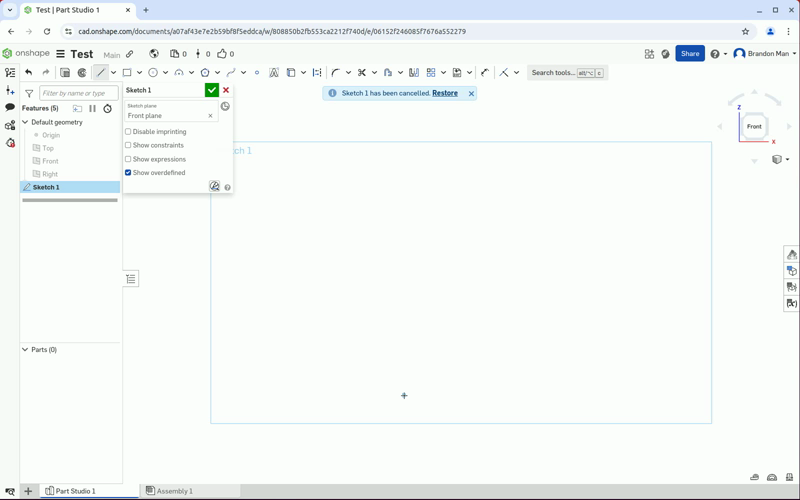
mouse_move(517, 395)
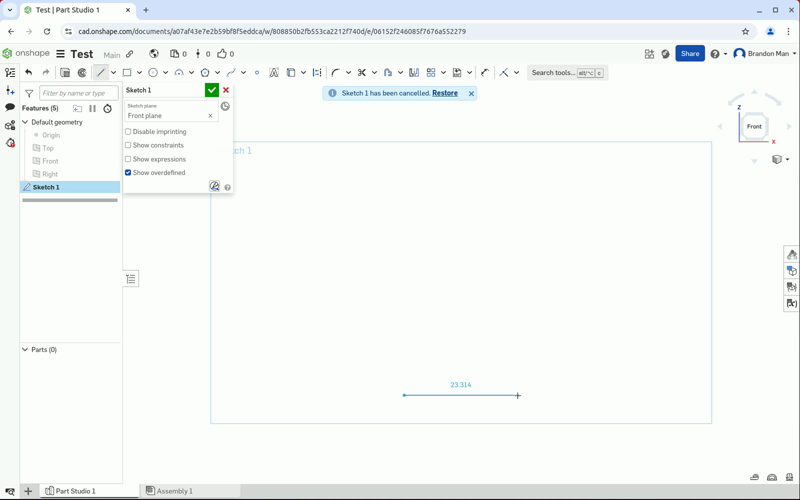
click(517, 395)
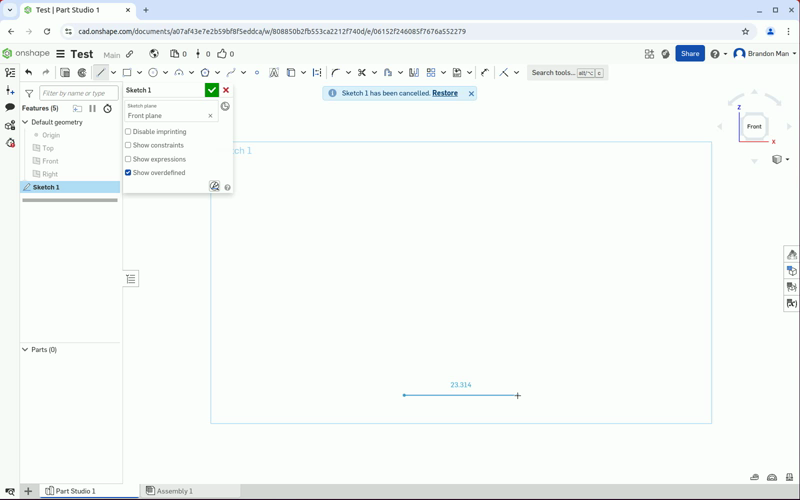
key_up(shift)
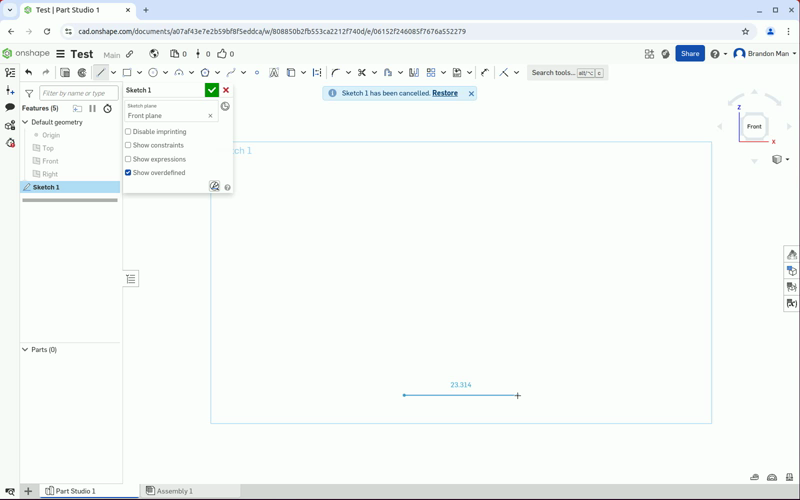
key_down(shift)
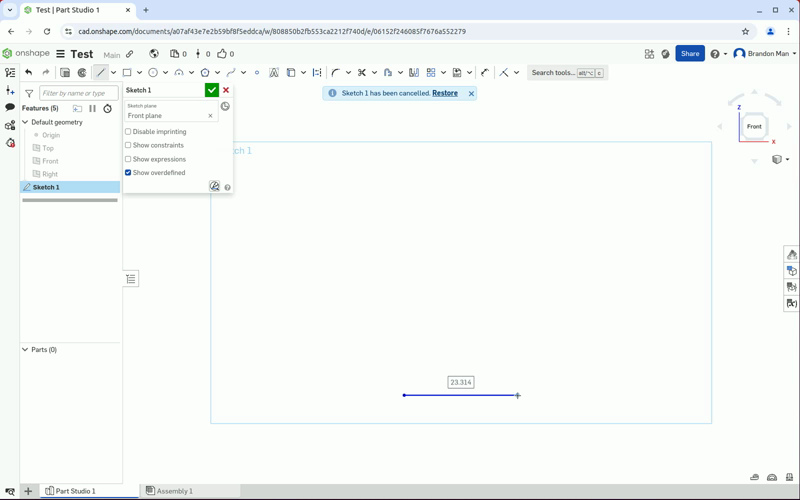
mouse_move(517, 171)
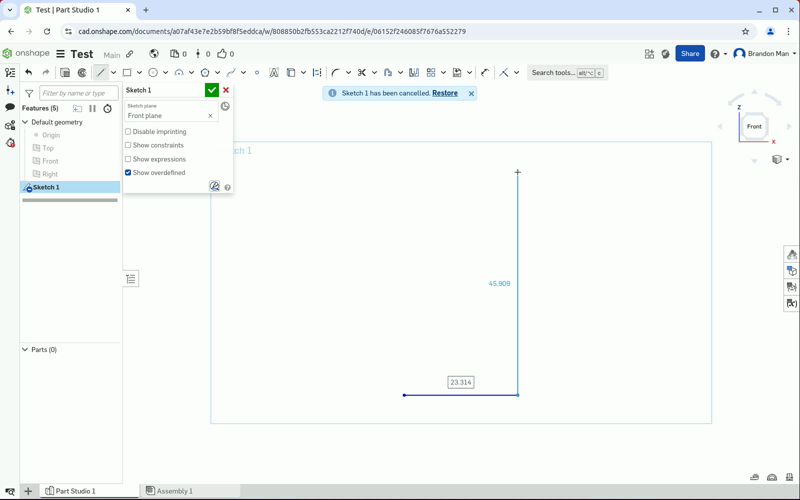
click(517, 171)
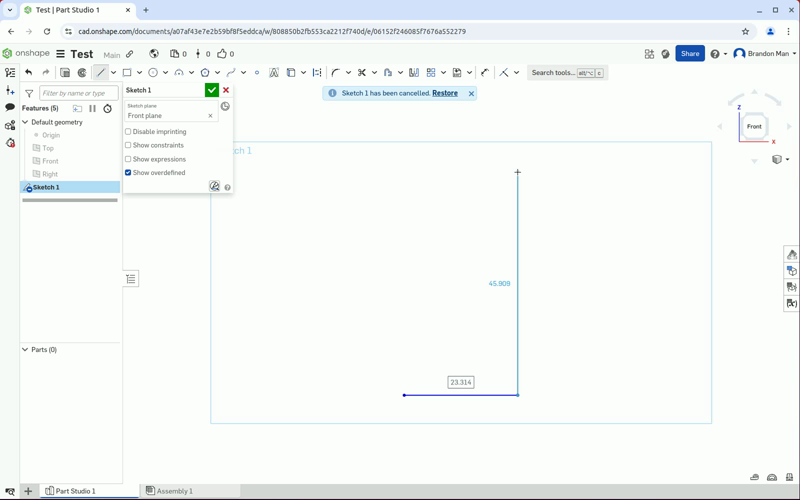
key_up(shift)
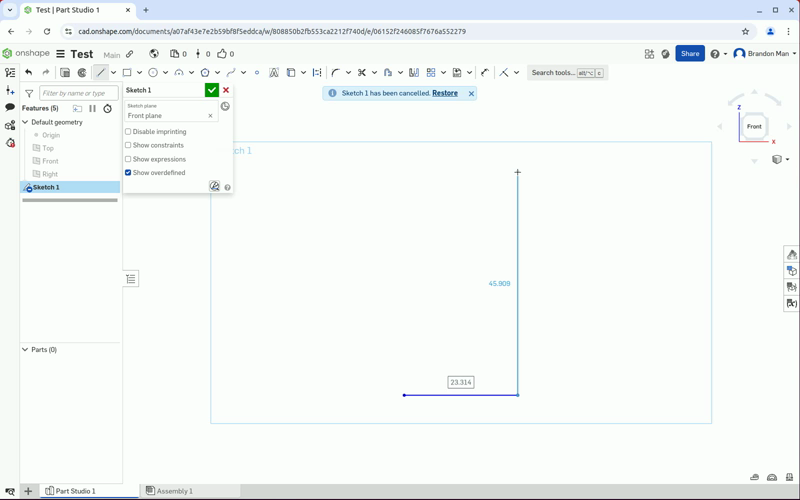
key_down(shift)
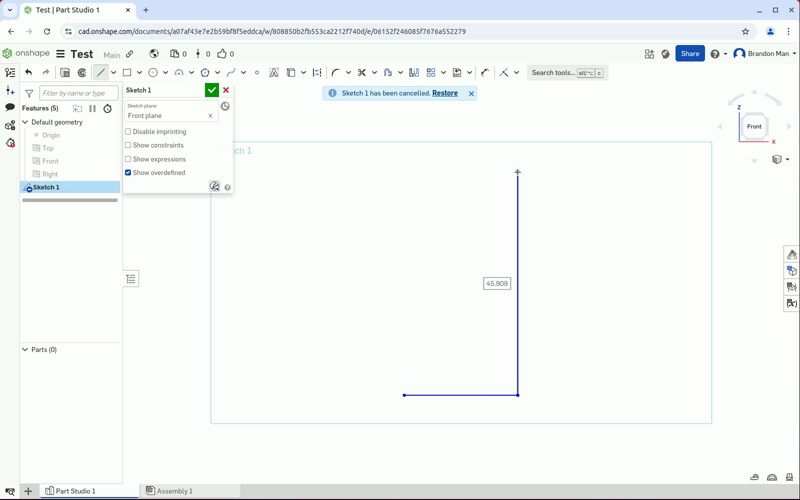
mouse_move(404, 171)
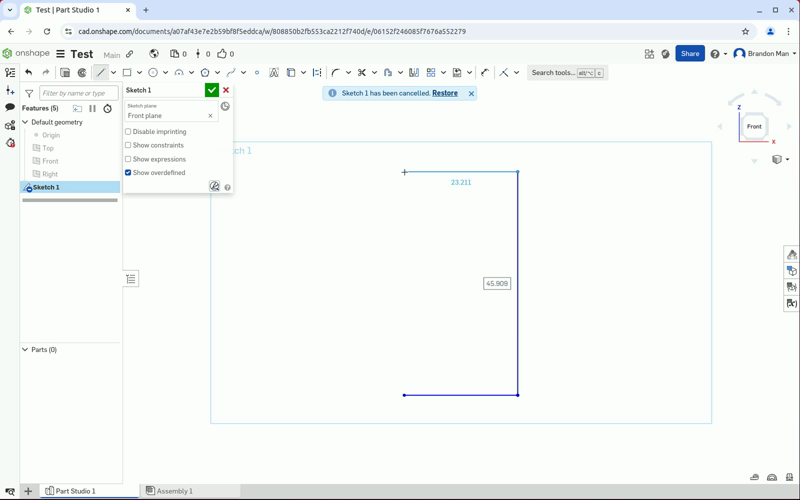
click(404, 171)
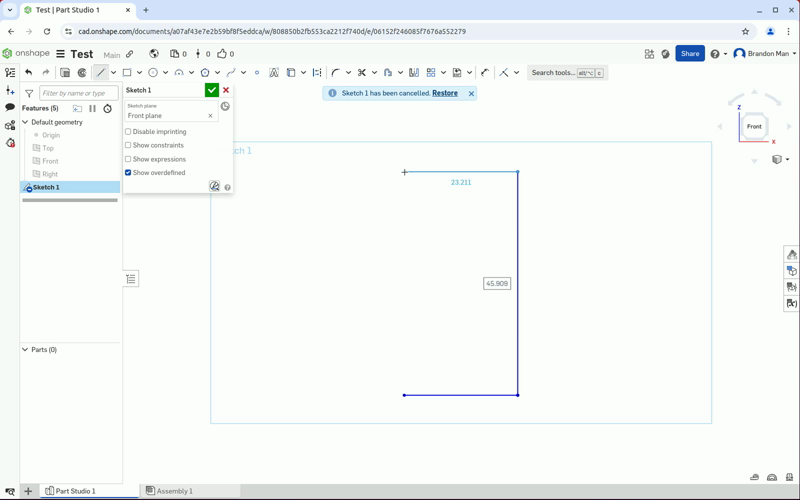
key_up(shift)
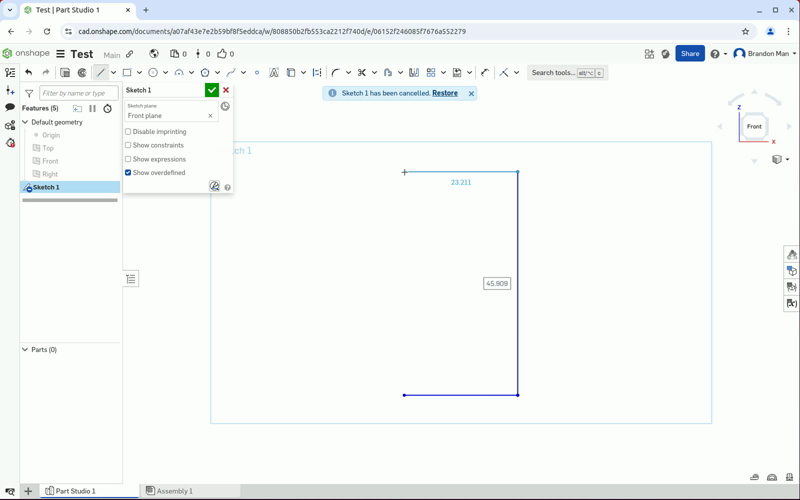
key_down(shift)
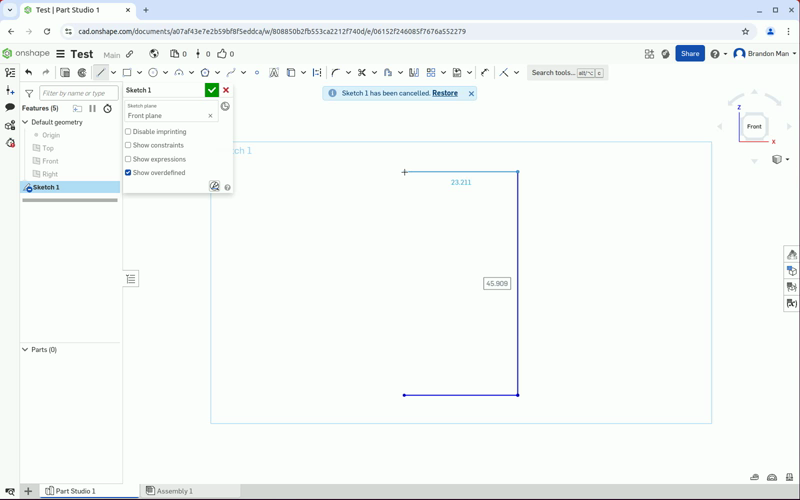
mouse_move(404, 395)
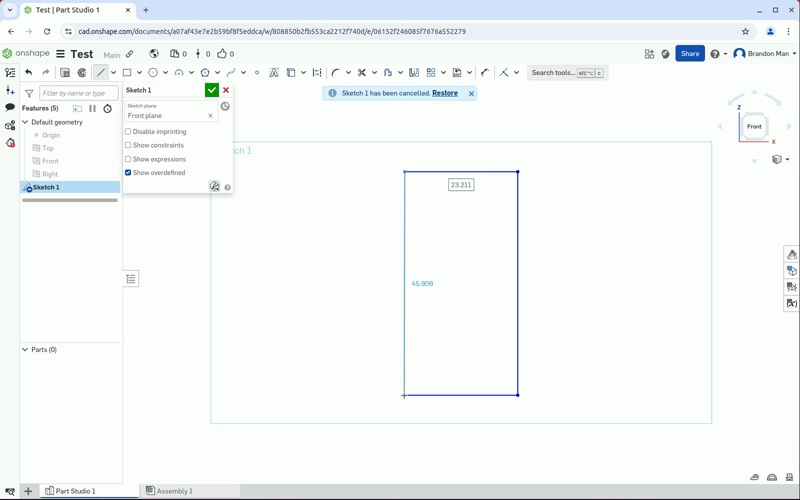
key_up(shift)
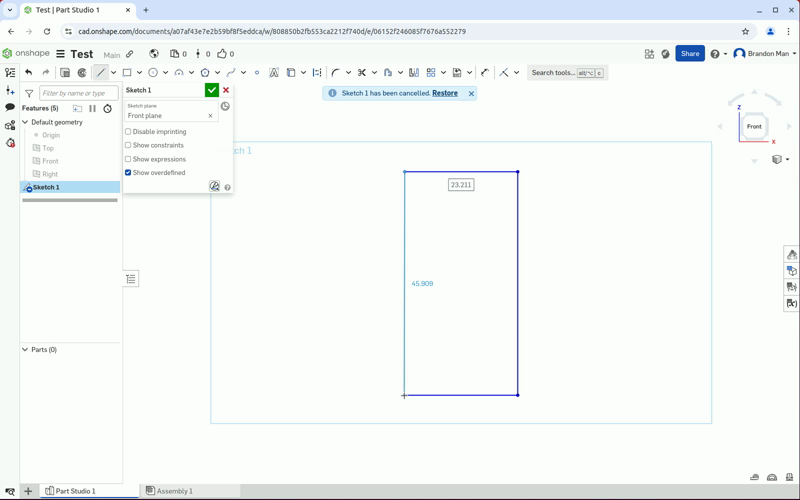
click(404, 395)
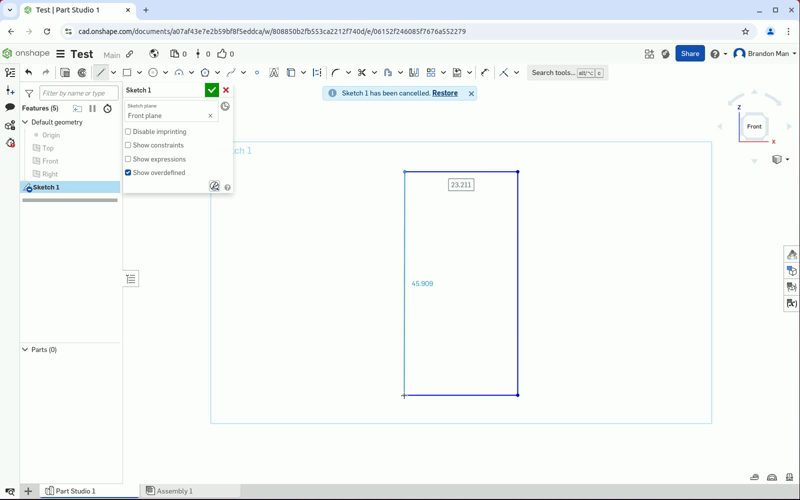
key(esc)
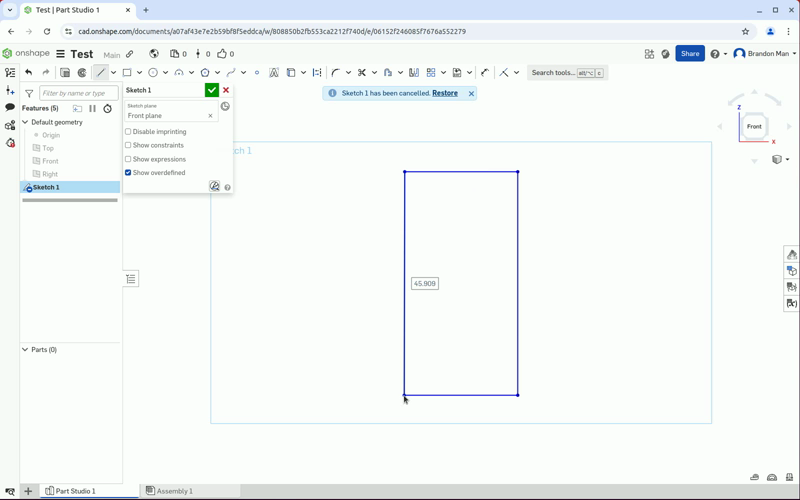
mouse_move(466, 376)
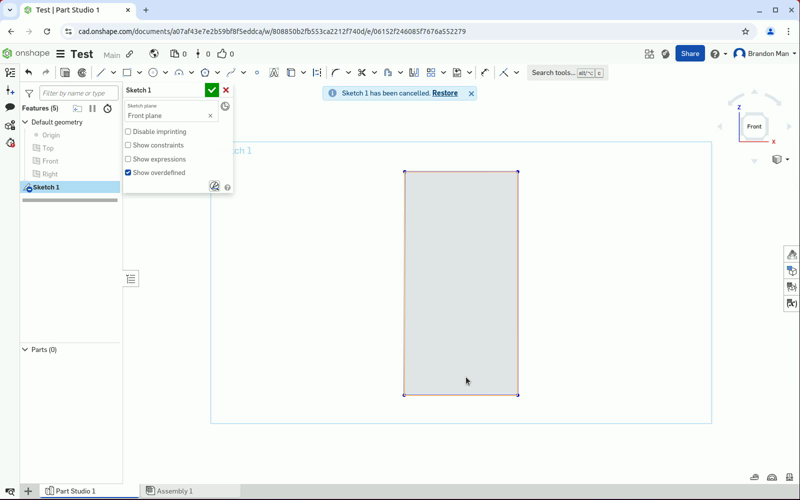
click(466, 376)
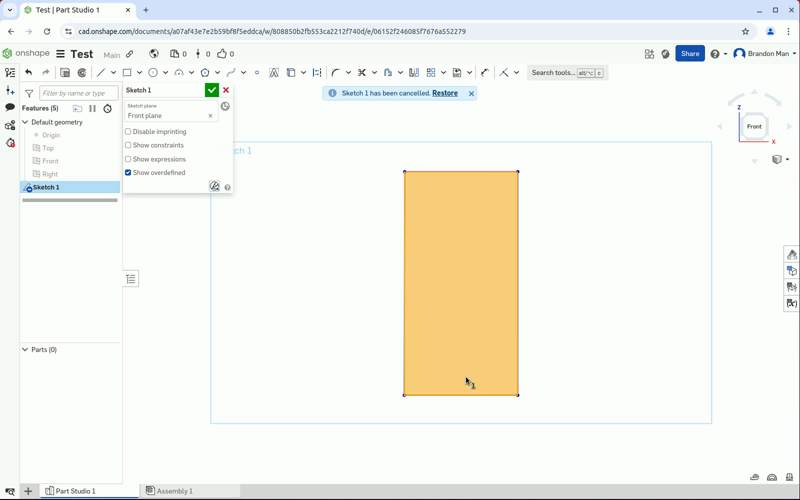
mouse_move(73, 352)
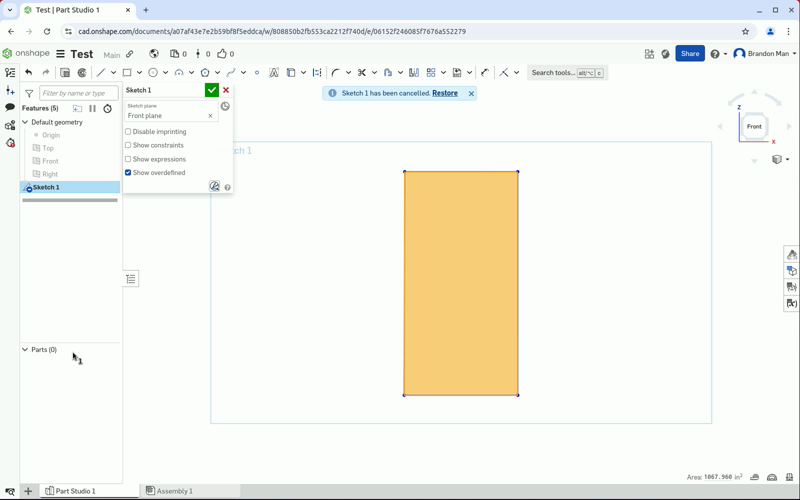
key(shift+y)
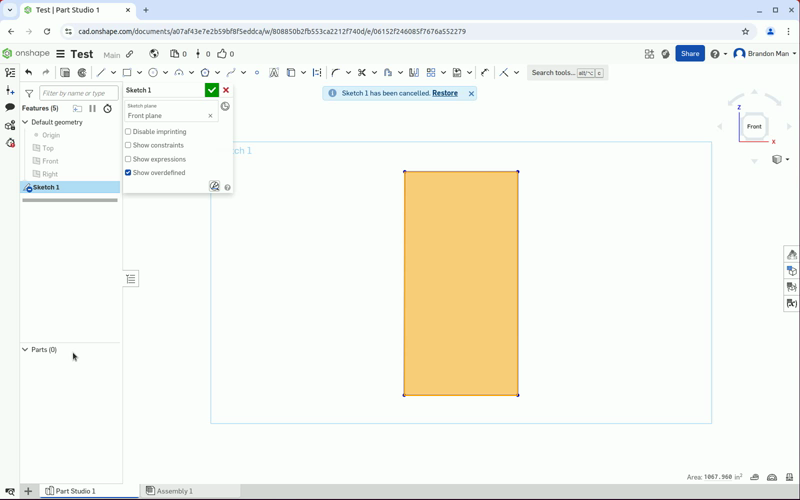
key(shift+e)
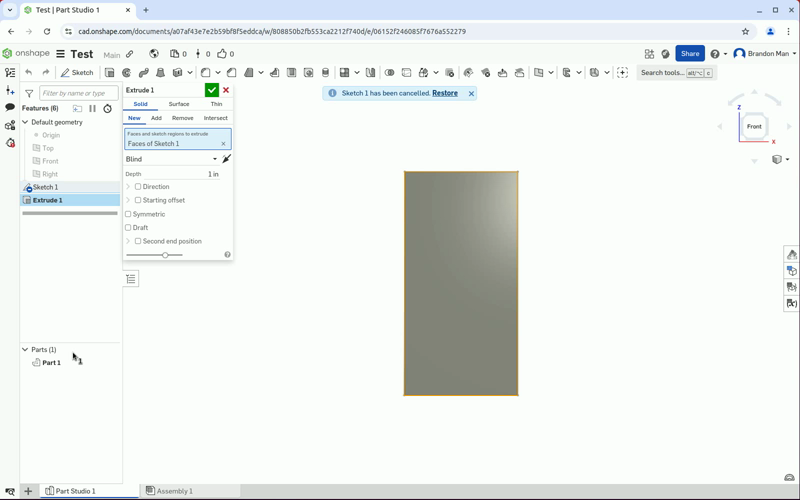
mouse_move(143, 106)
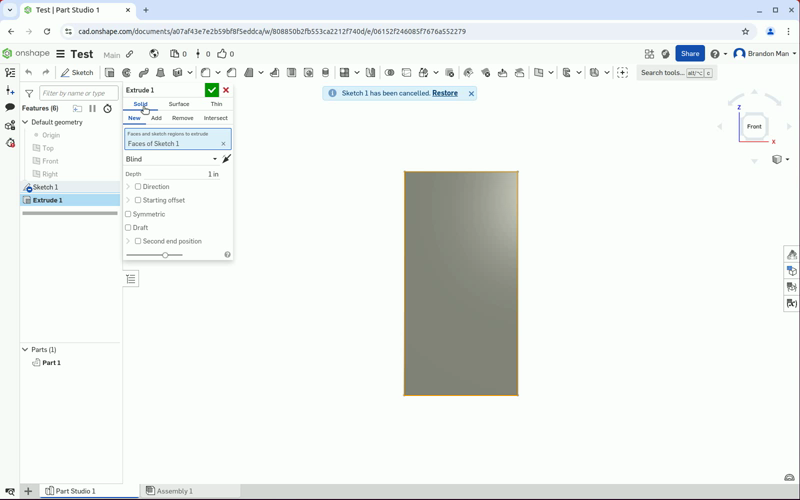
click(143, 106)
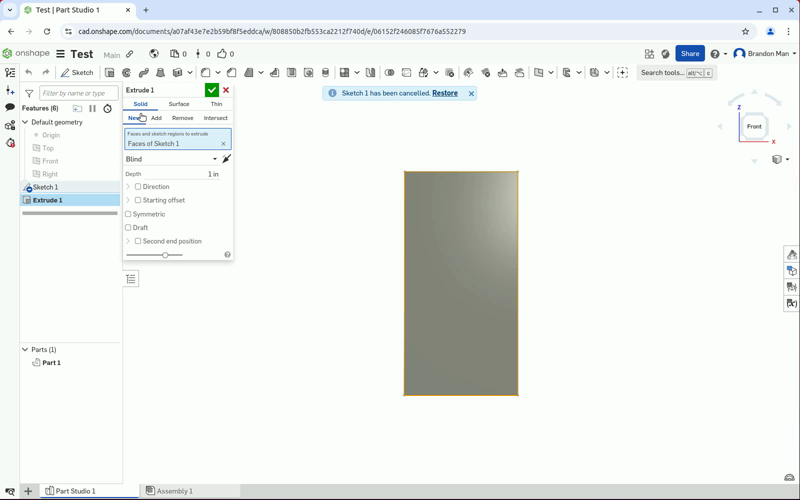
mouse_move(137, 120)
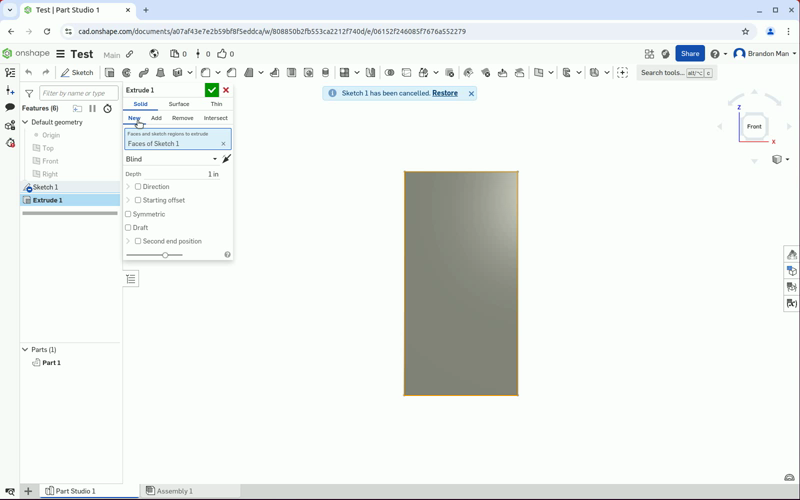
click(137, 120)
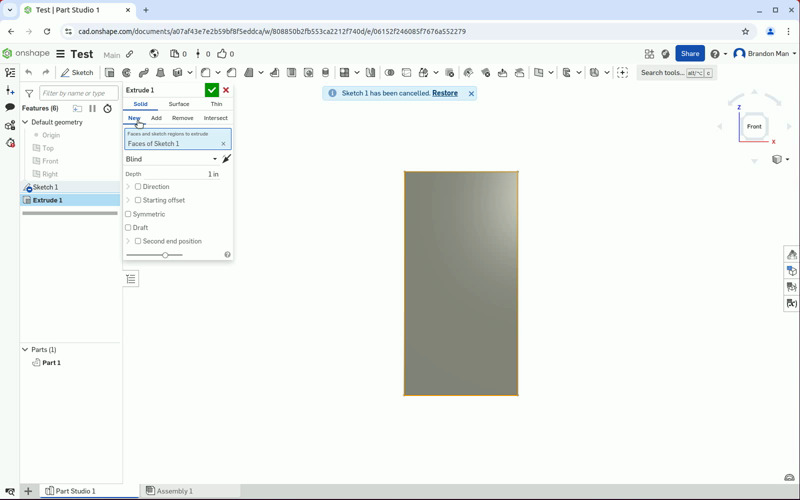
key(tab, 4)
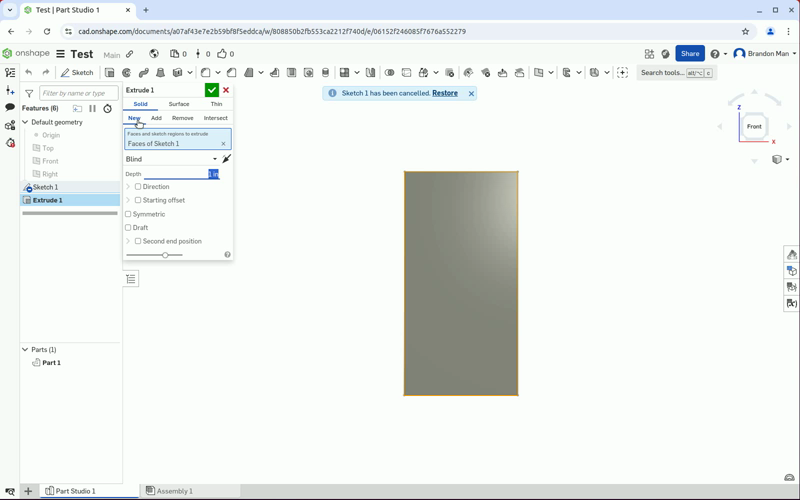
text(7.703)
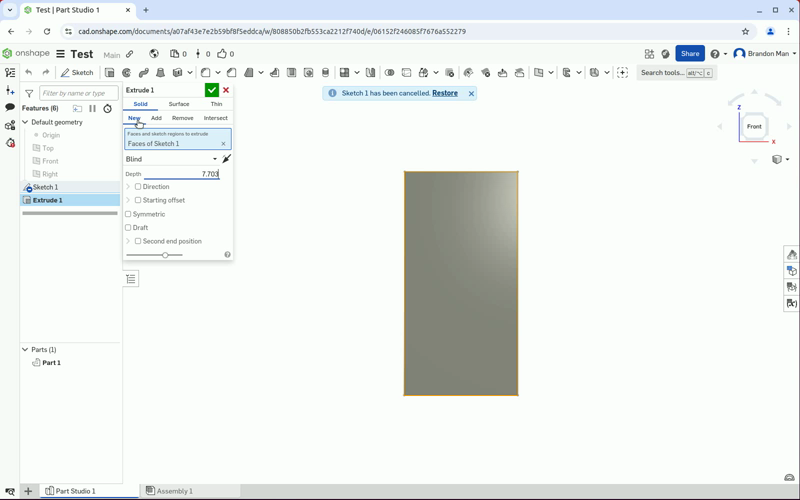
key(enter)
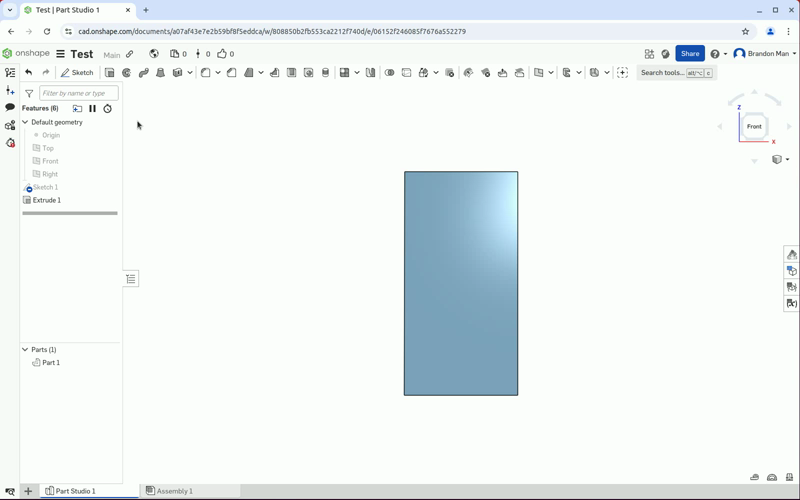
key(shift+h)
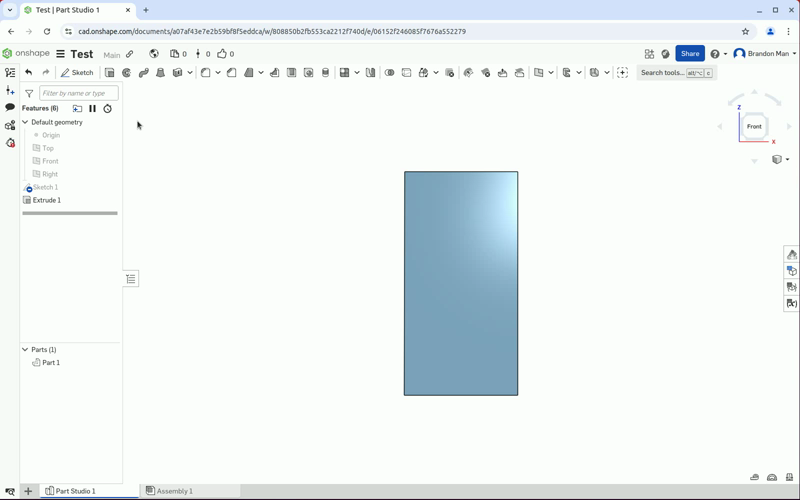
key(shift+h)
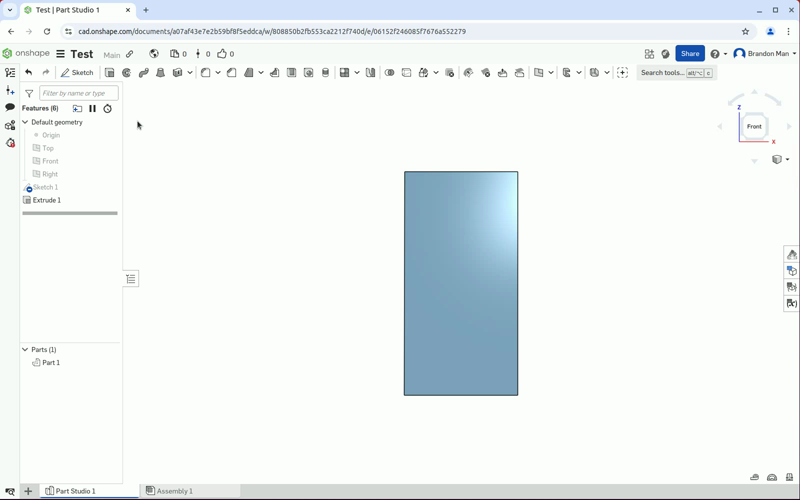
mouse_move(73, 189)
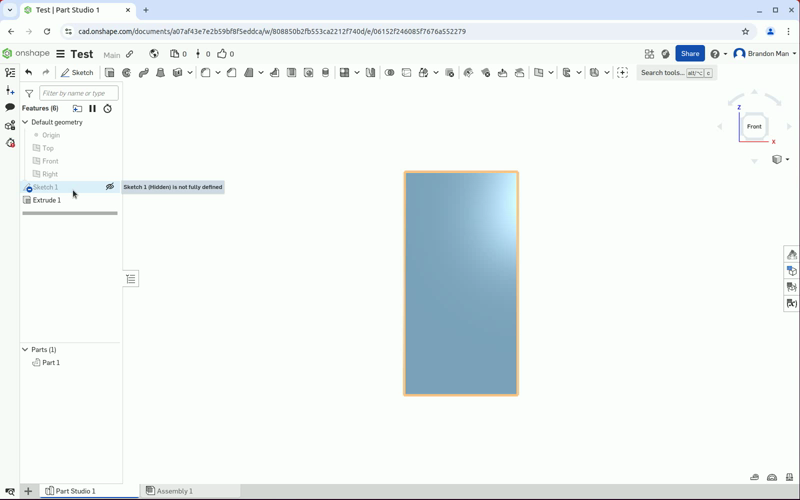
click(73, 189)
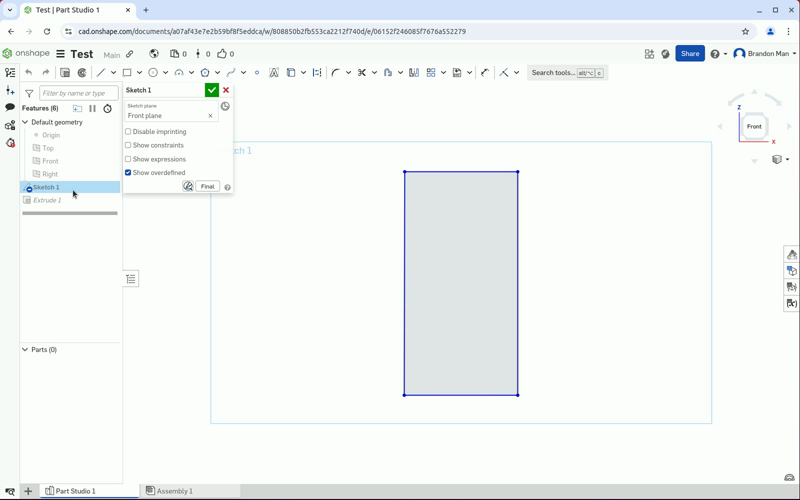
mouse_move(229, 92)
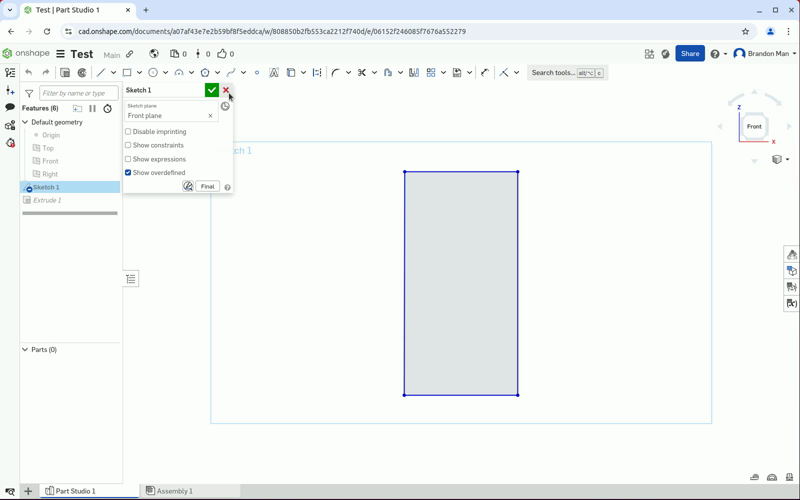
click(229, 92)
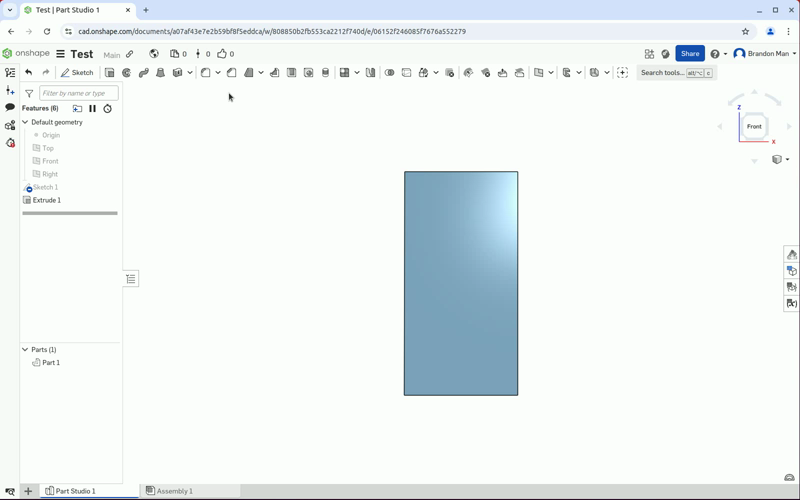
mouse_move(541, 75)
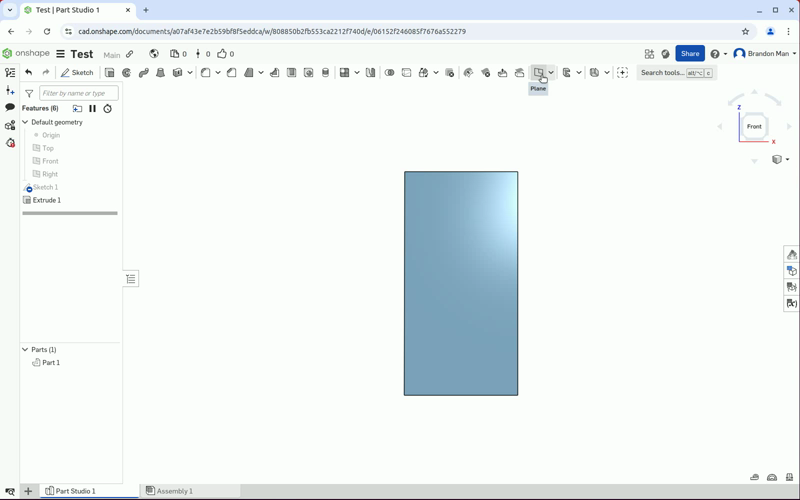
click(541, 75)
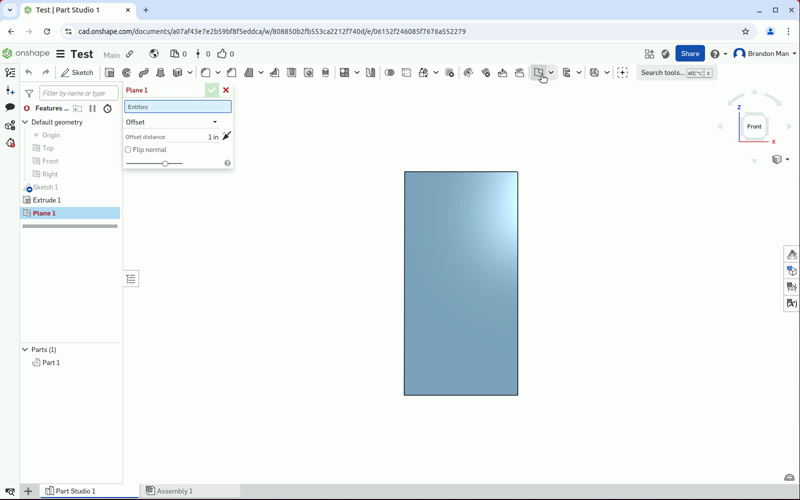
mouse_move(73, 163)
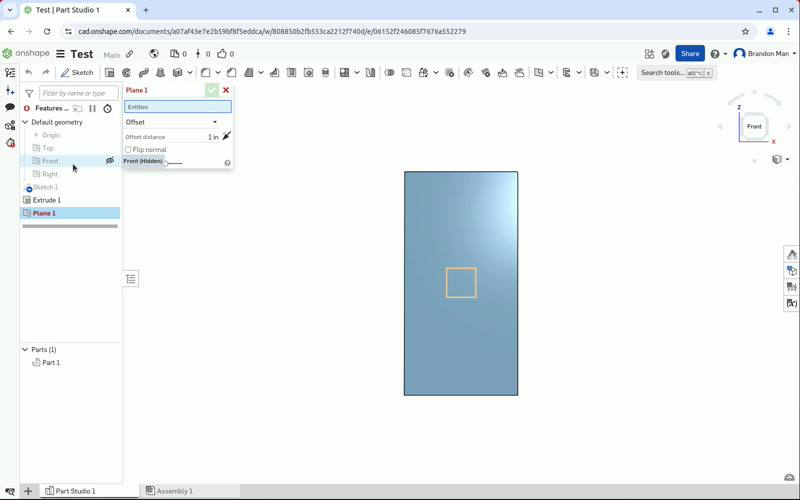
click(73, 163)
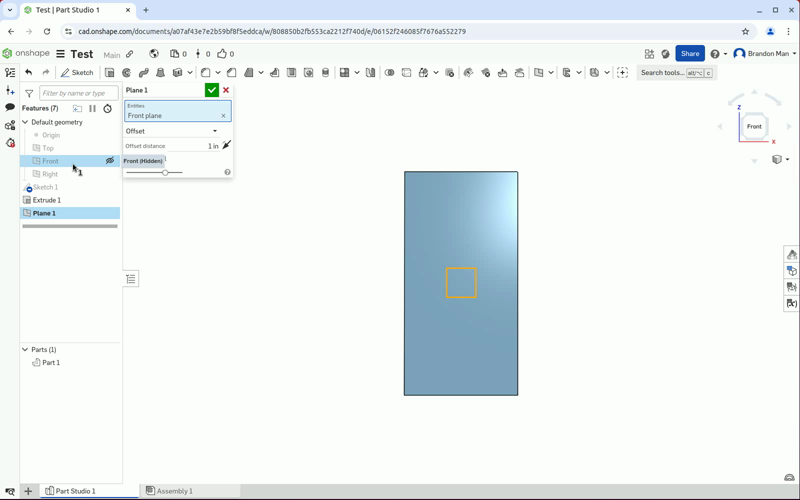
key(tab, 2)
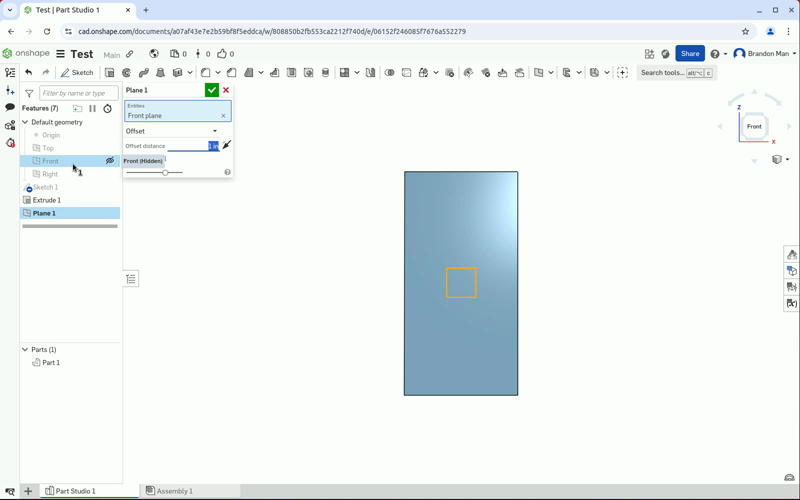
text(7.703)
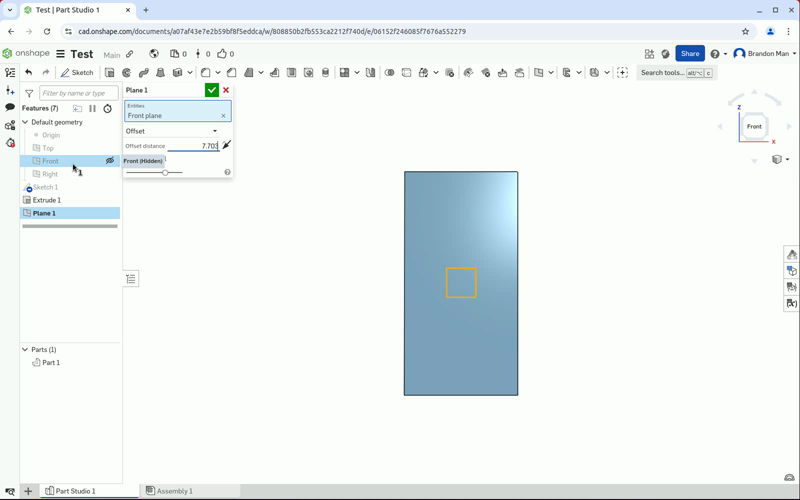
key(enter, 2)
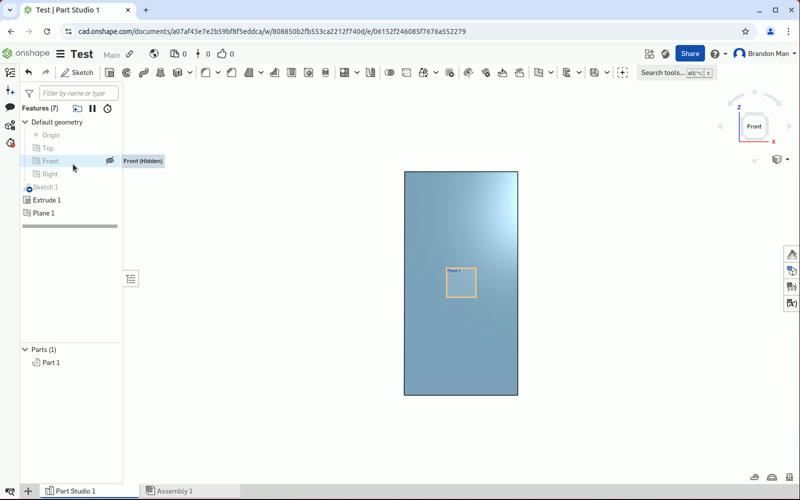
key(shift+s)
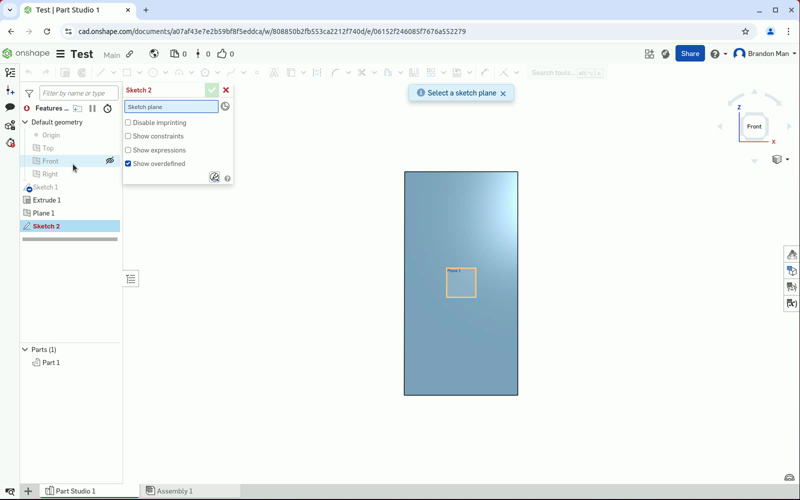
mouse_move(73, 215)
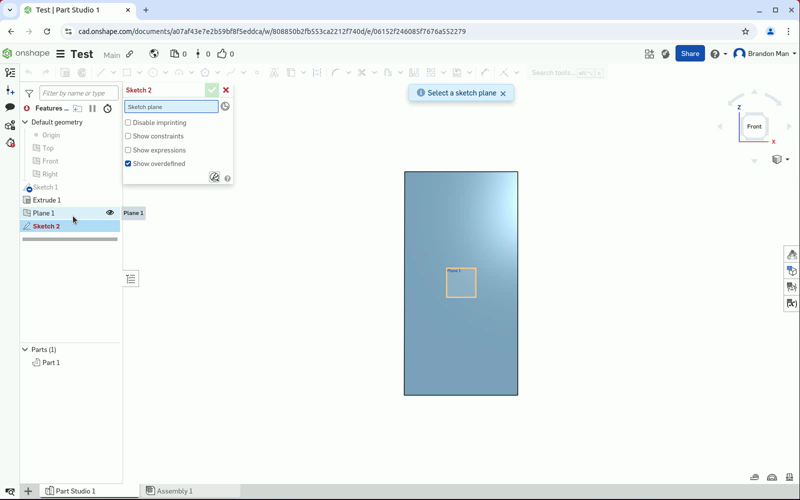
click(73, 215)
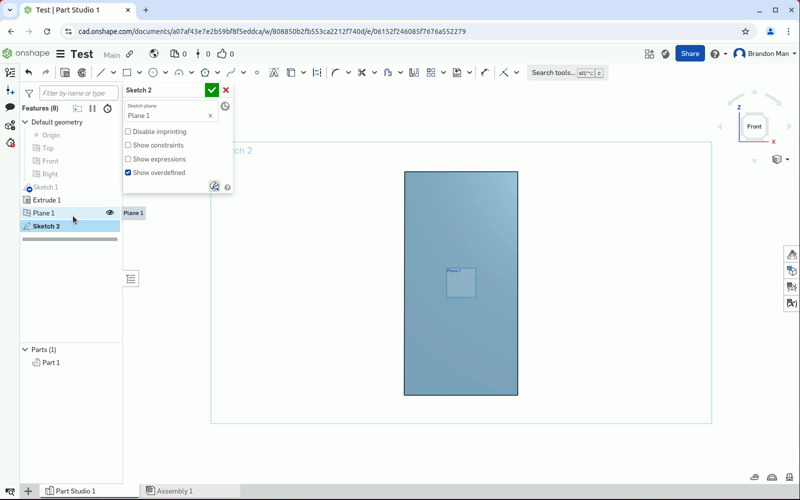
mouse_move(73, 352)
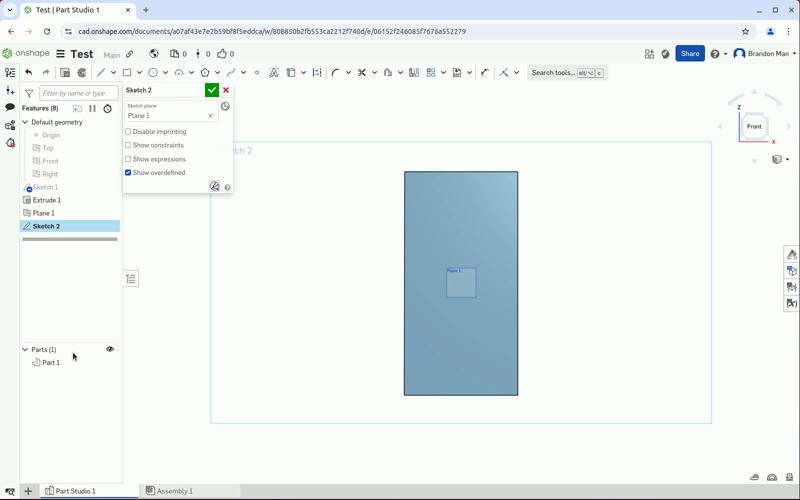
key(y)
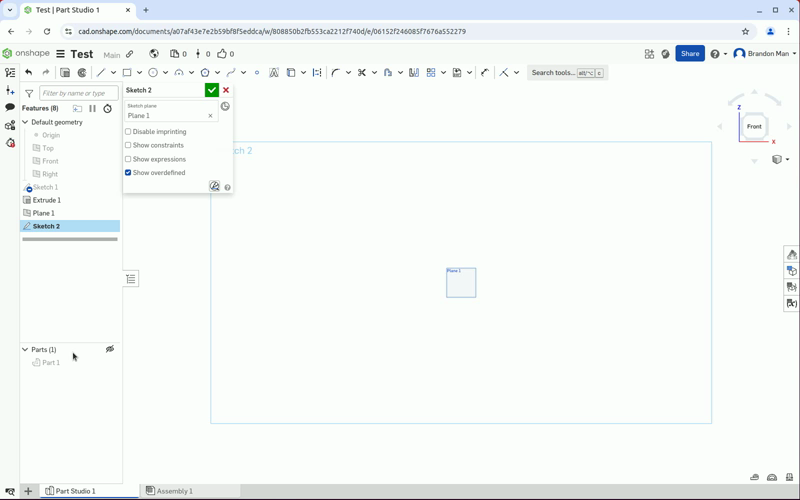
key(l)
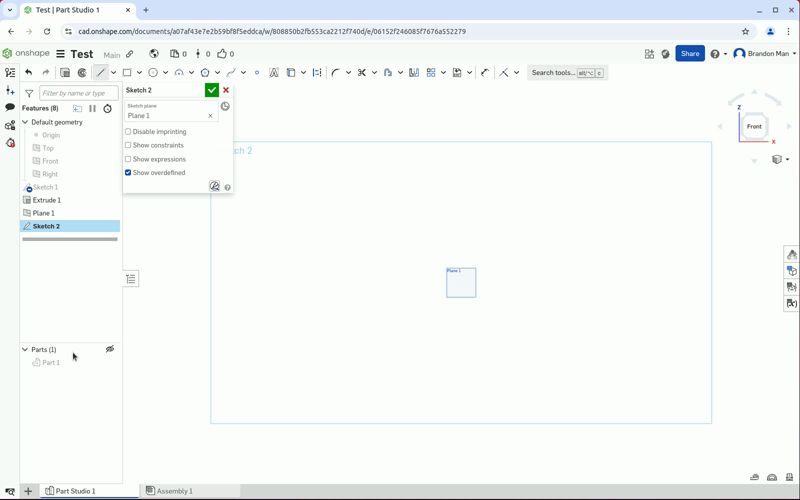
key_down(shift)
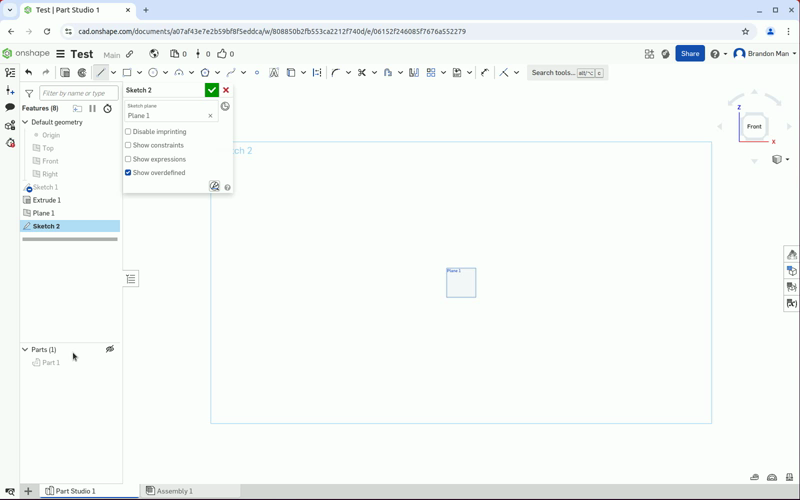
mouse_move(409, 218)
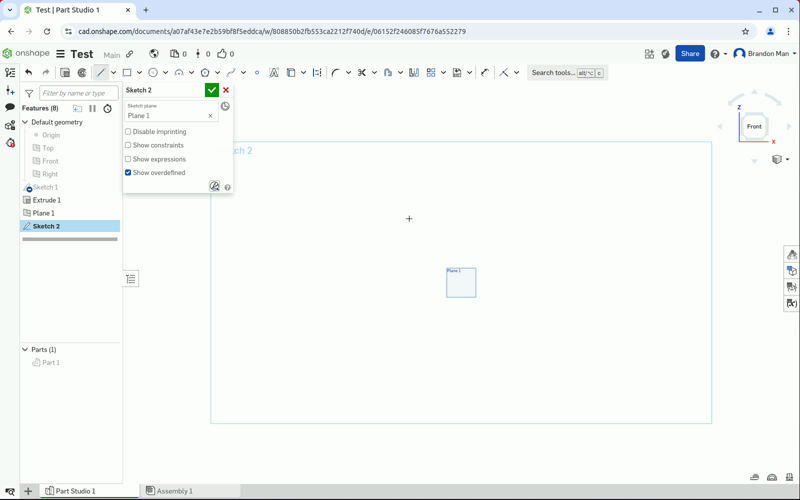
click(409, 218)
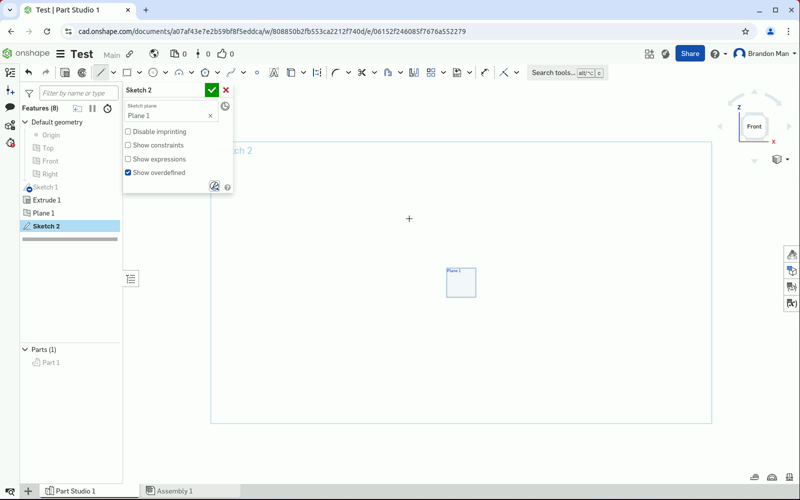
key_up(shift)
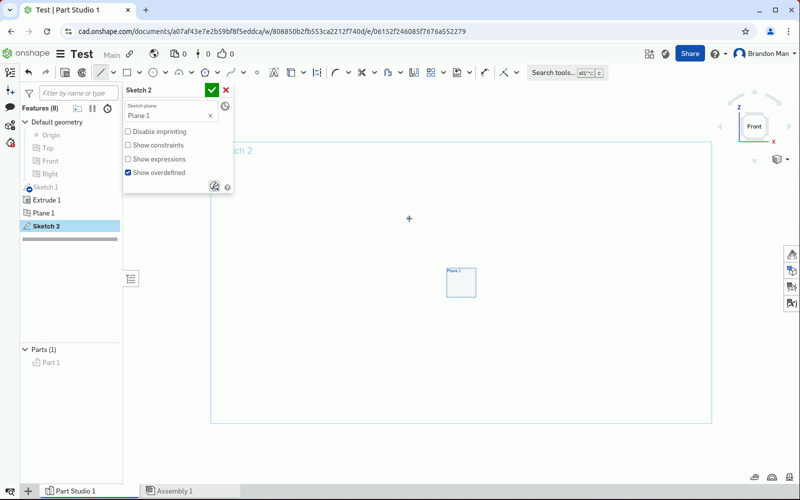
key_down(shift)
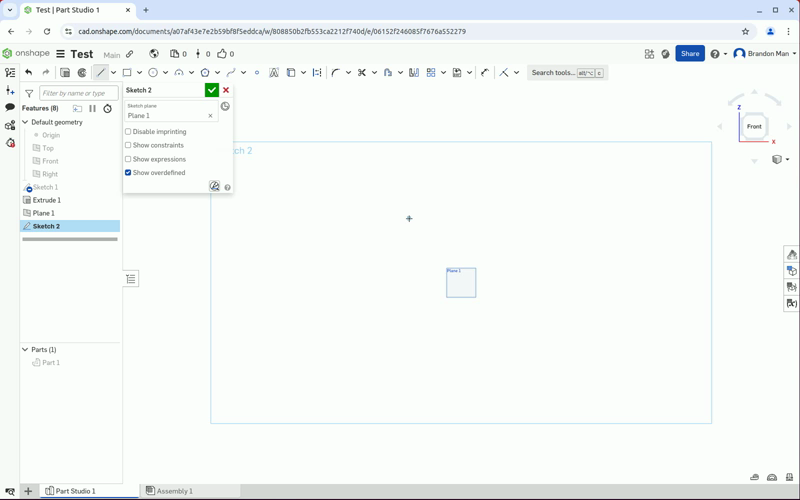
mouse_move(439, 218)
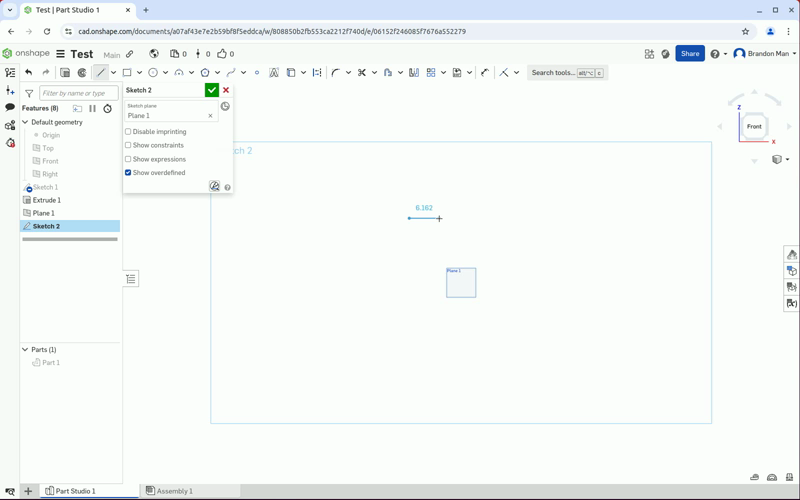
mouse_move(458, 218)
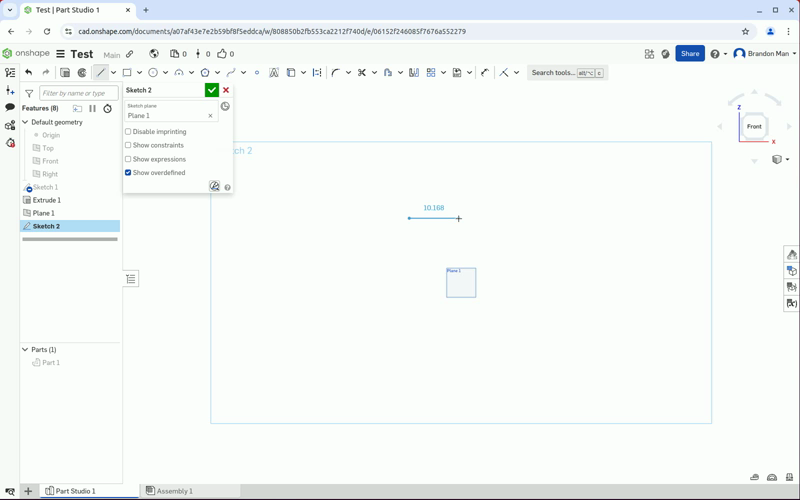
click(458, 218)
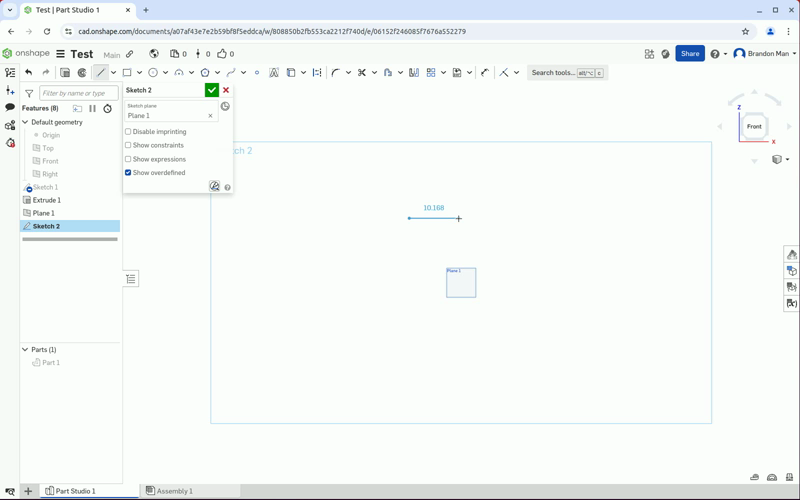
key_up(shift)
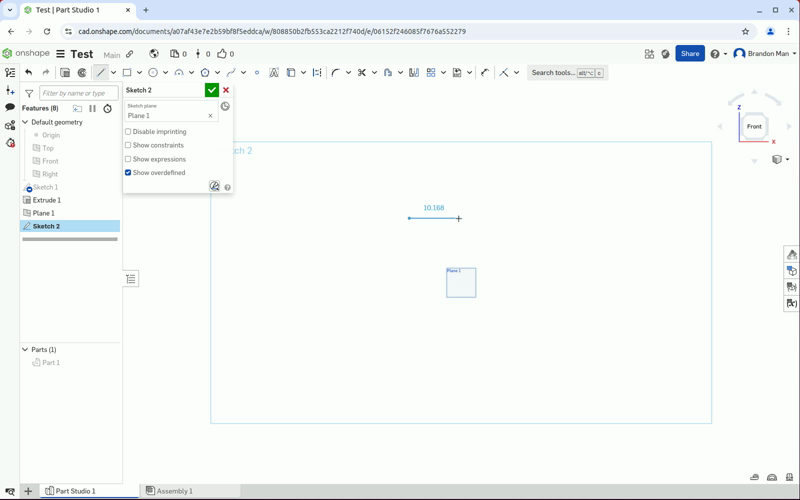
key_down(shift)
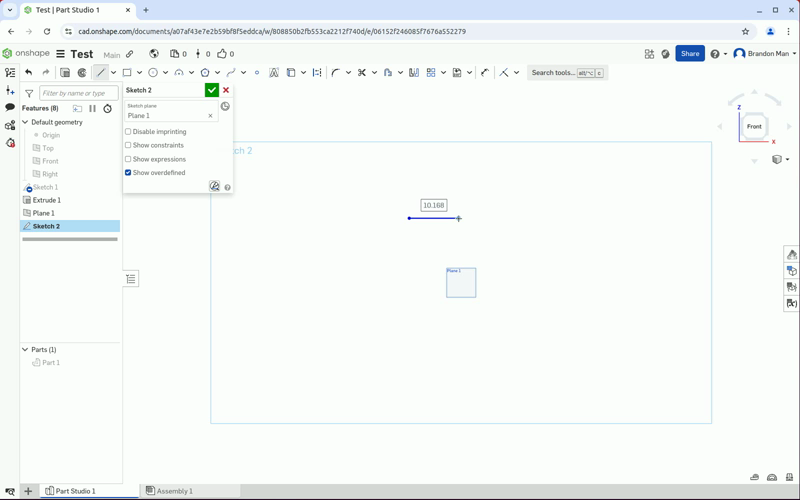
mouse_move(489, 218)
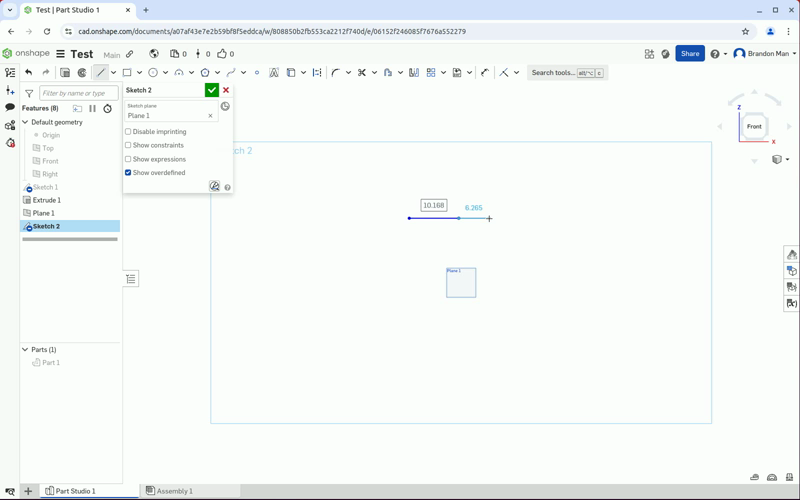
mouse_move(458, 186)
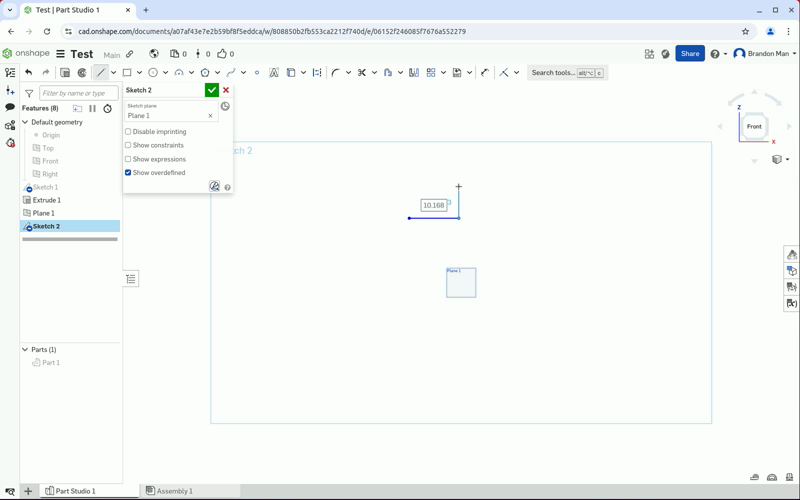
click(458, 186)
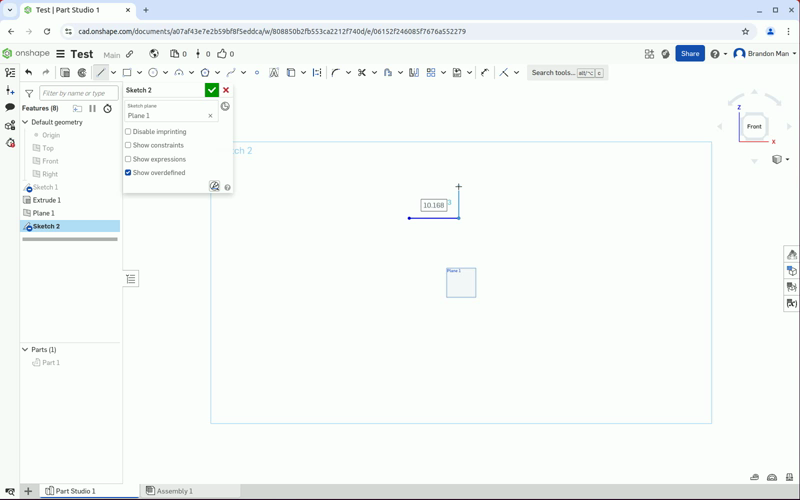
key_up(shift)
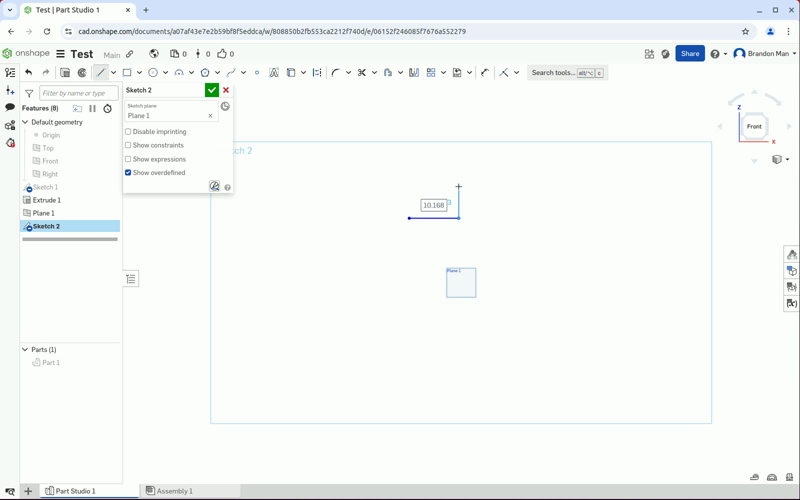
key_down(shift)
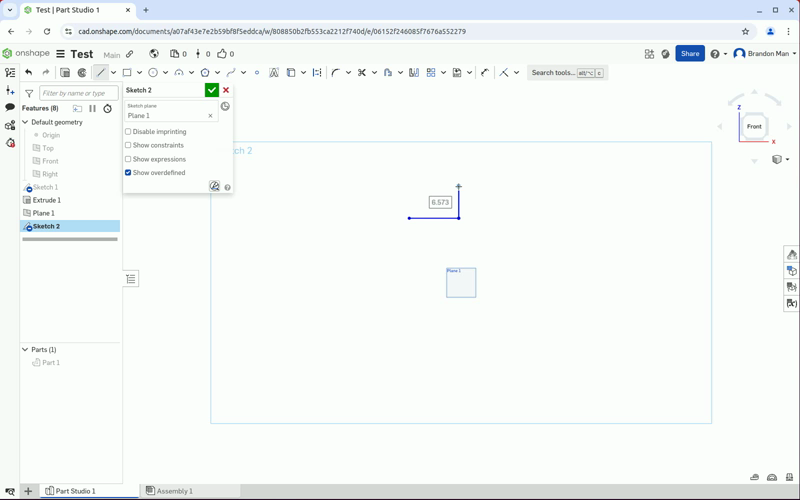
mouse_move(489, 186)
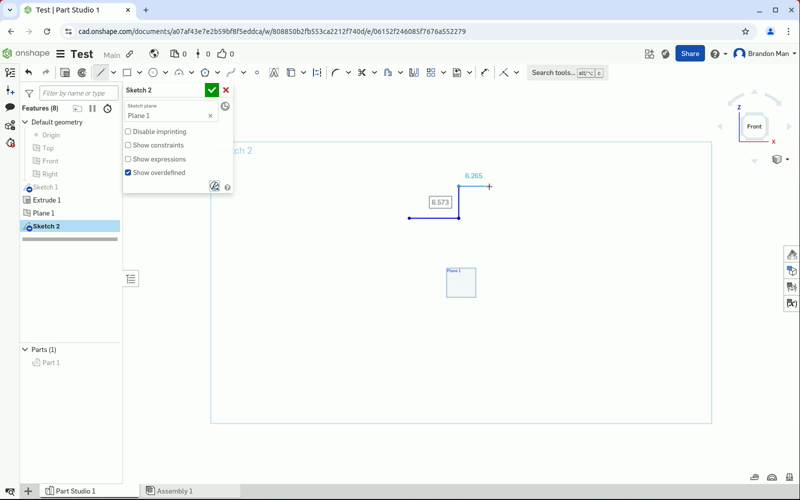
mouse_move(409, 186)
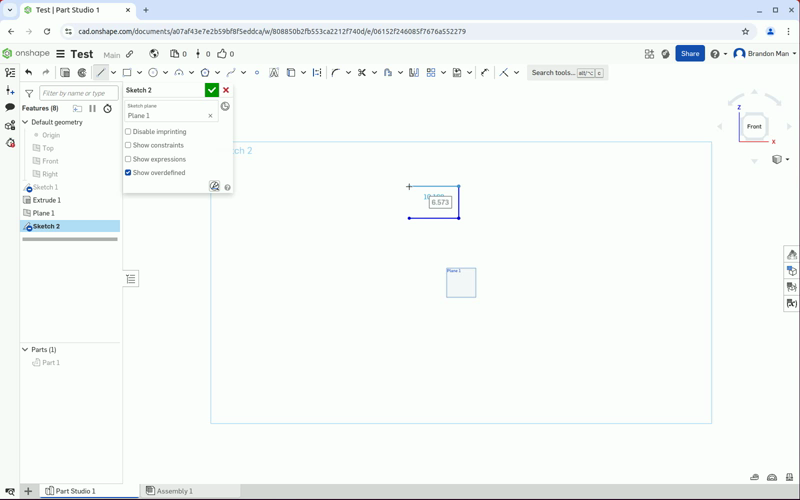
click(409, 186)
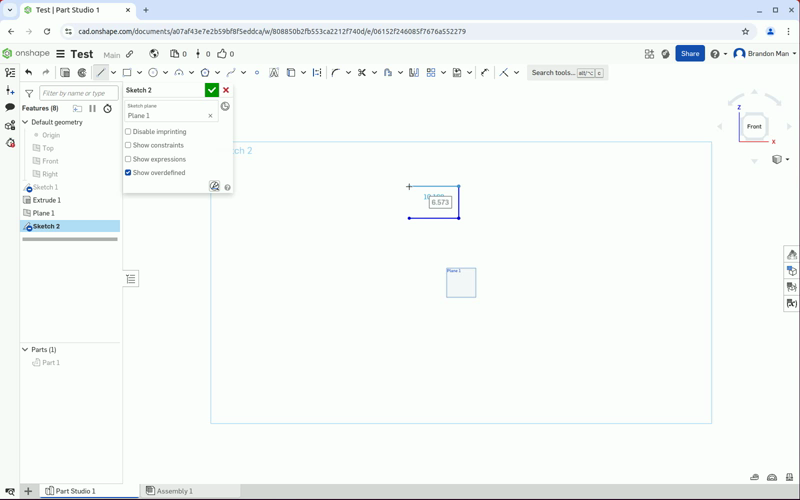
key_up(shift)
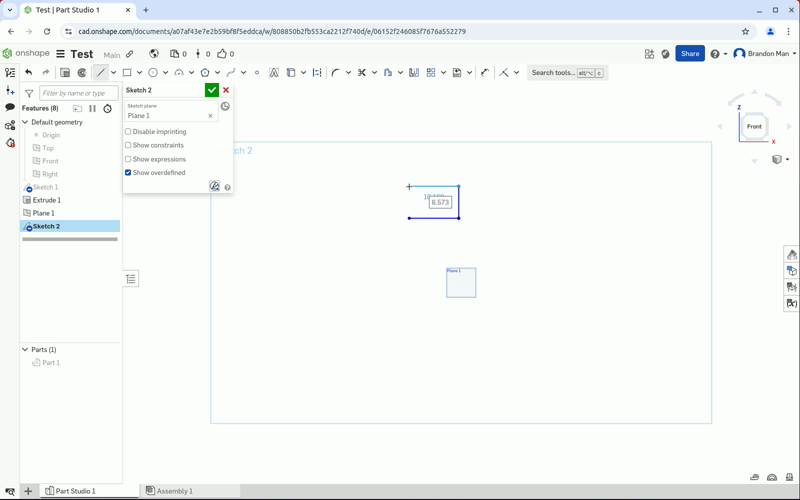
mouse_move(439, 186)
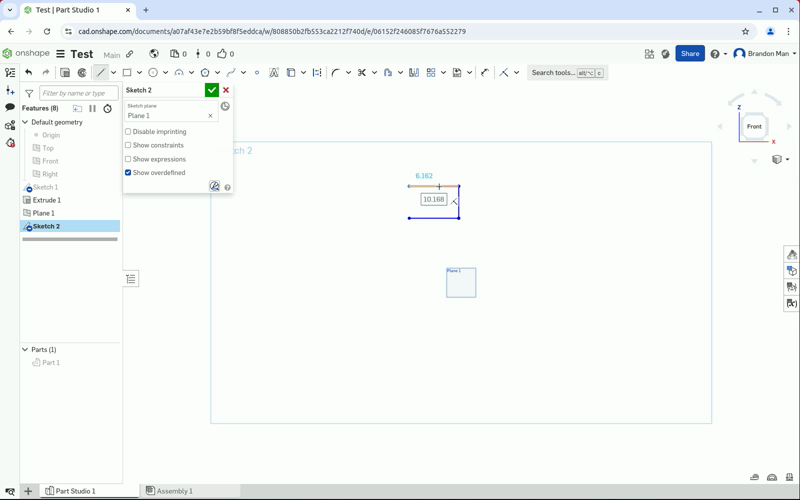
key_down(shift)
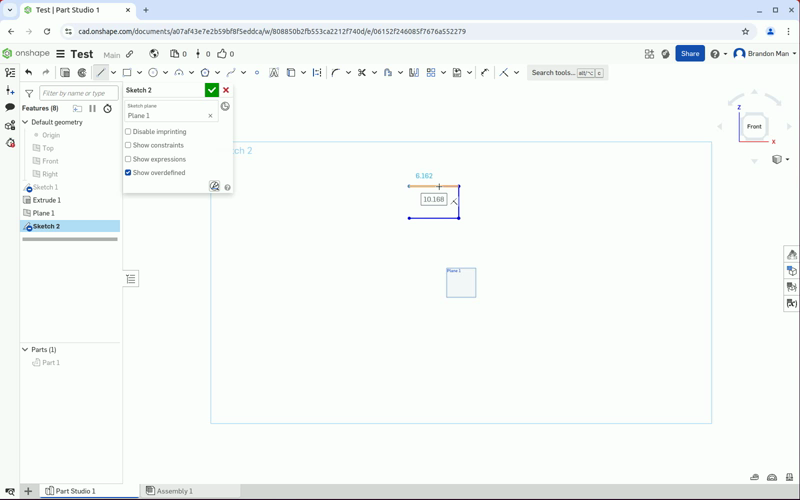
mouse_move(409, 218)
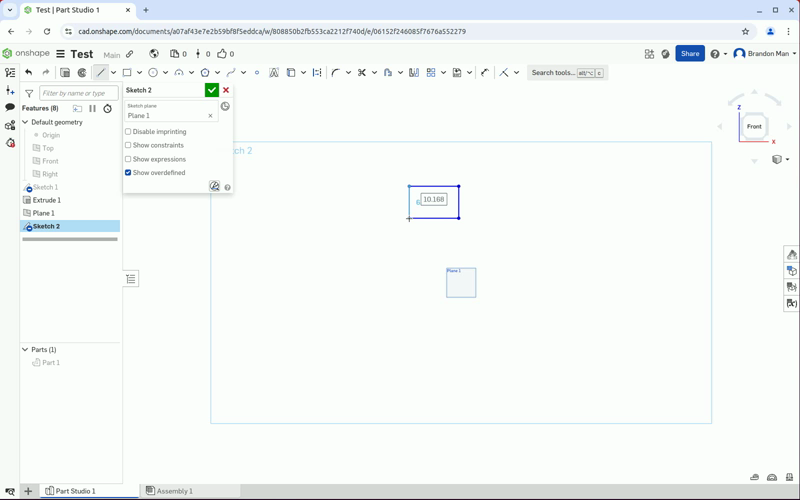
key_up(shift)
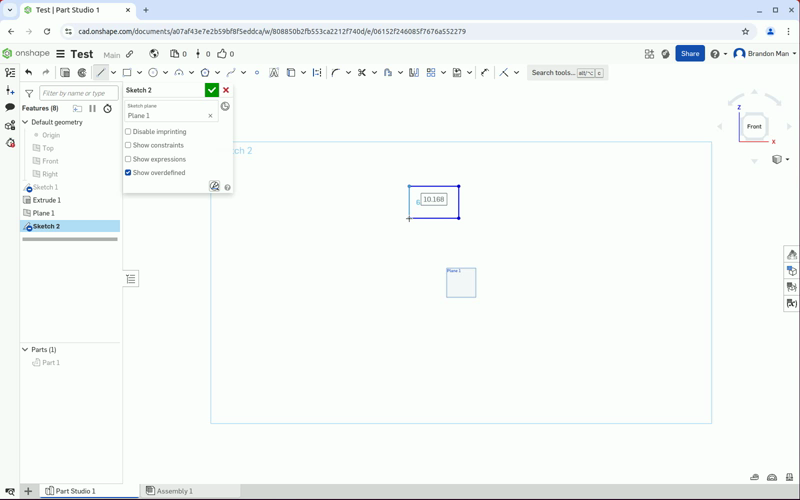
click(409, 218)
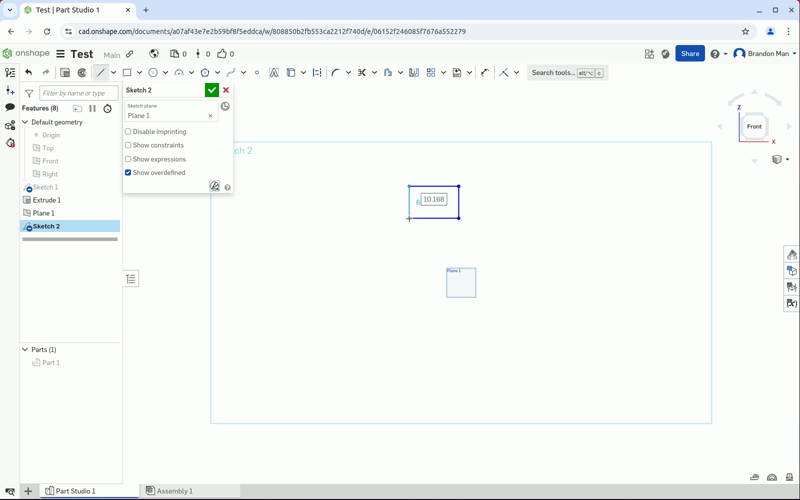
key(esc)
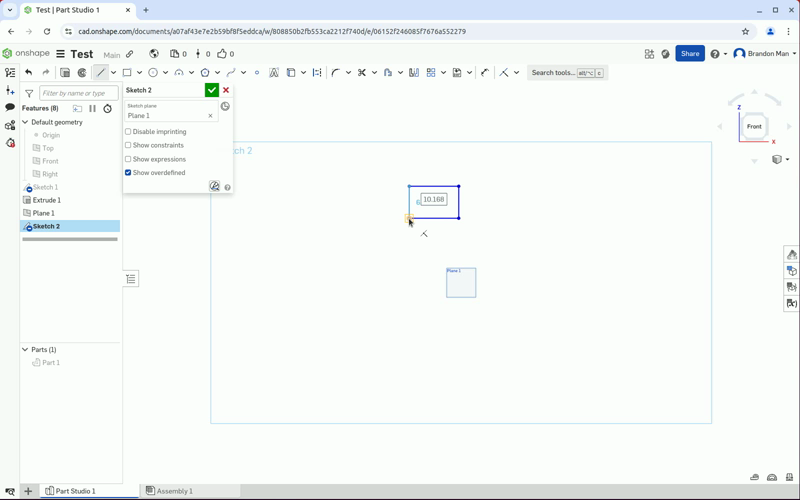
mouse_move(450, 189)
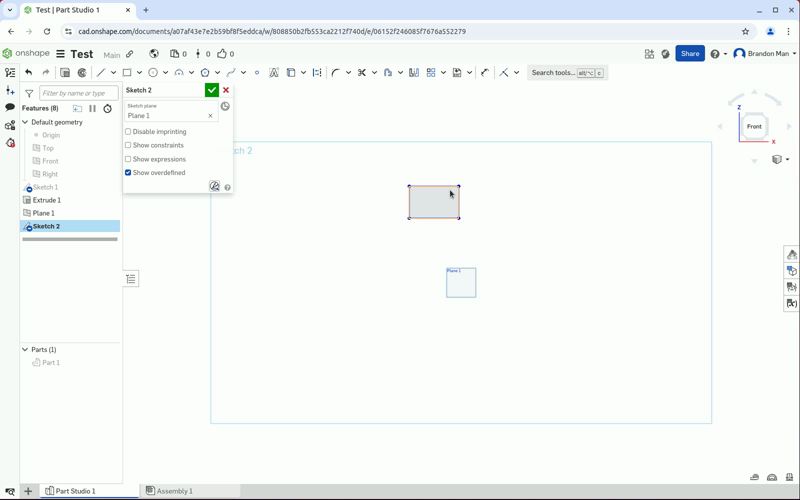
scroll(6)
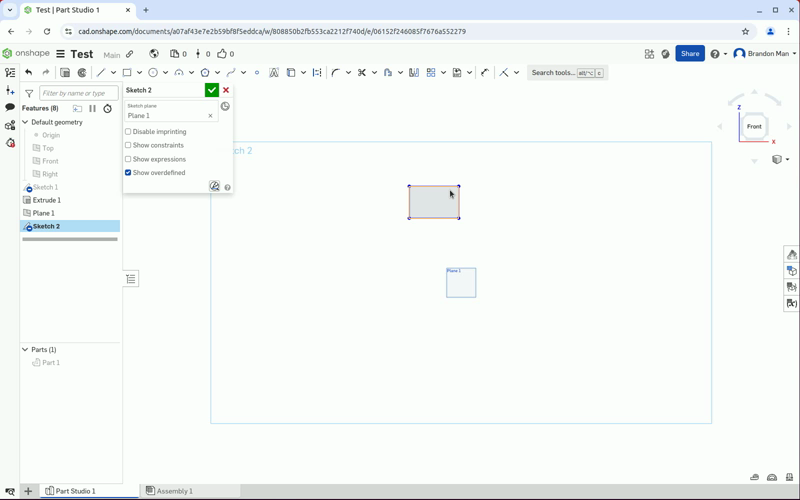
scroll(6)
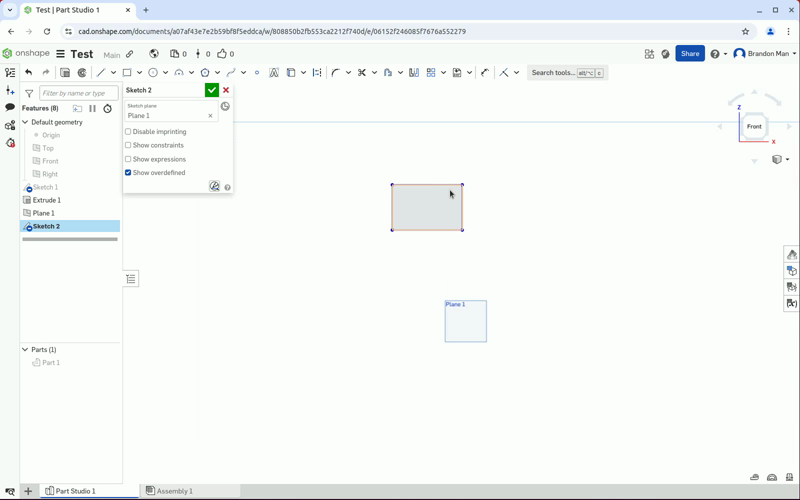
scroll(6)
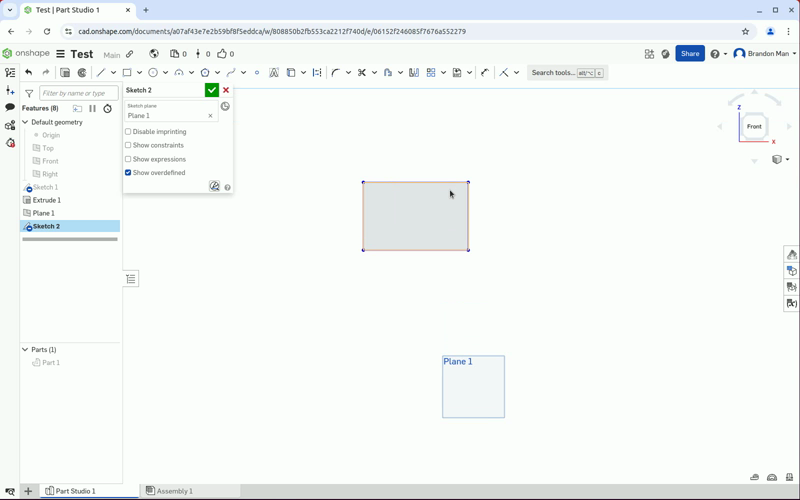
scroll(6)
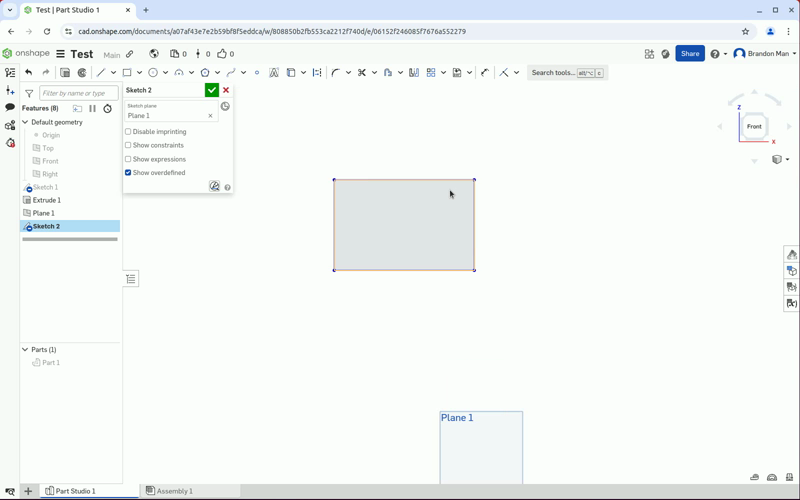
scroll(6)
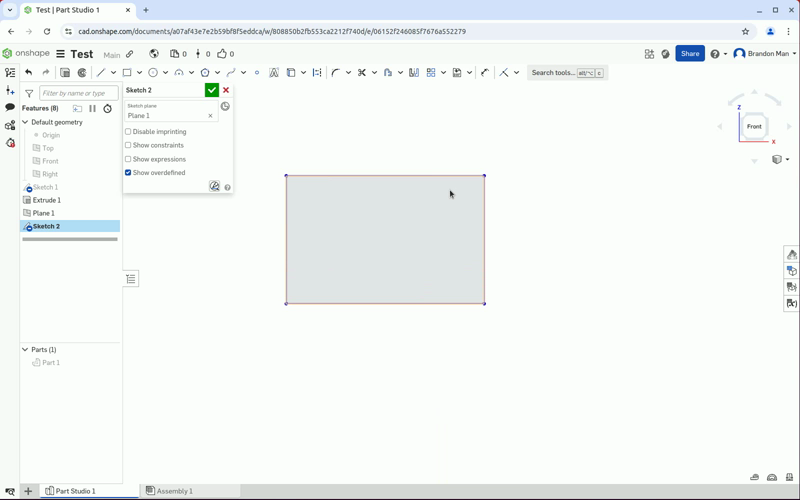
scroll(6)
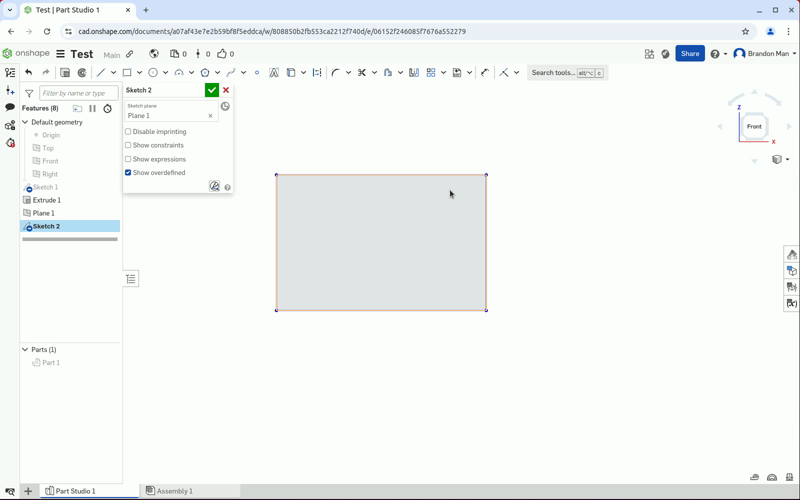
scroll(6)
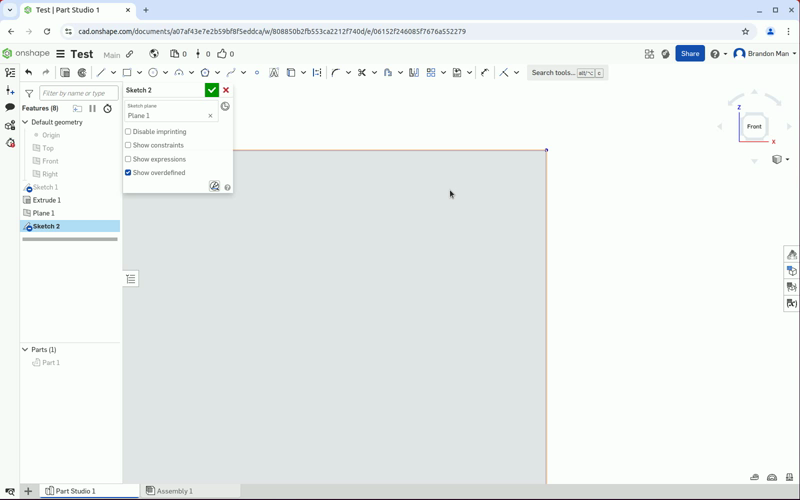
click(450, 189)
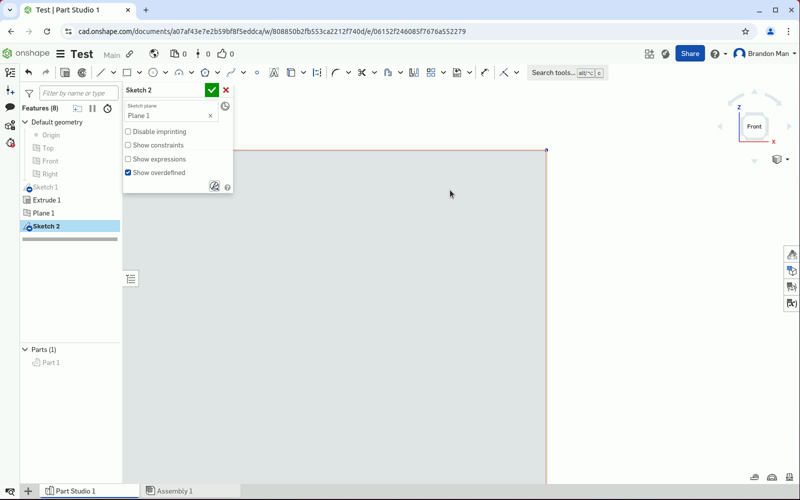
scroll(-6)
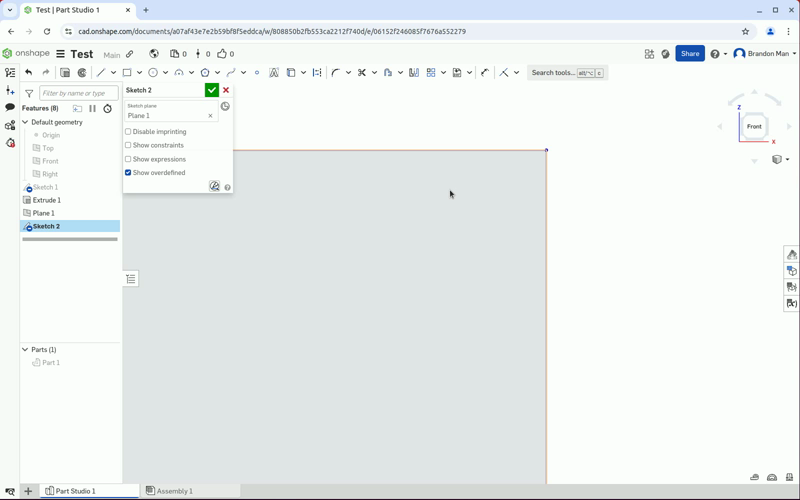
scroll(-6)
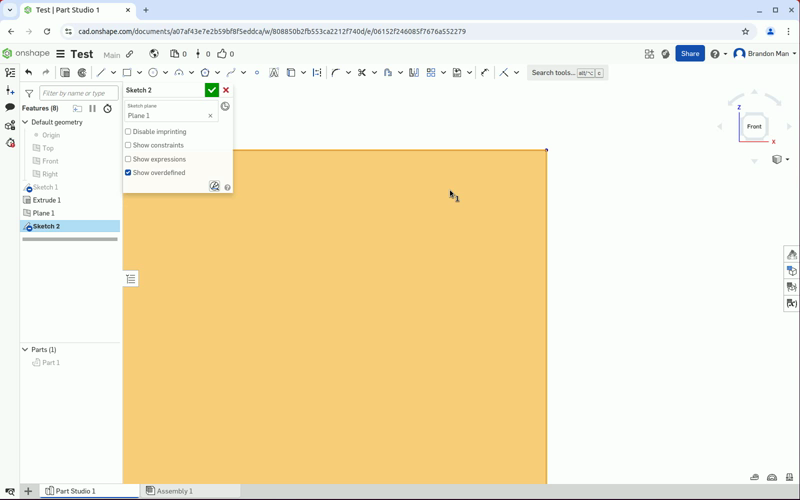
scroll(-6)
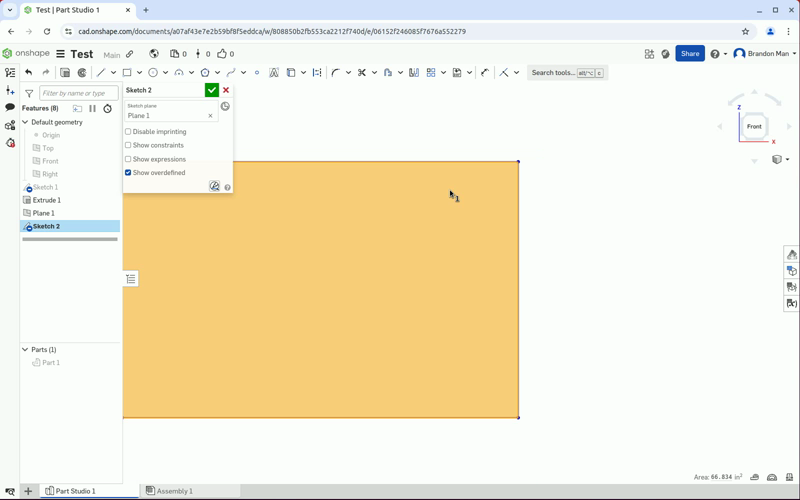
scroll(-6)
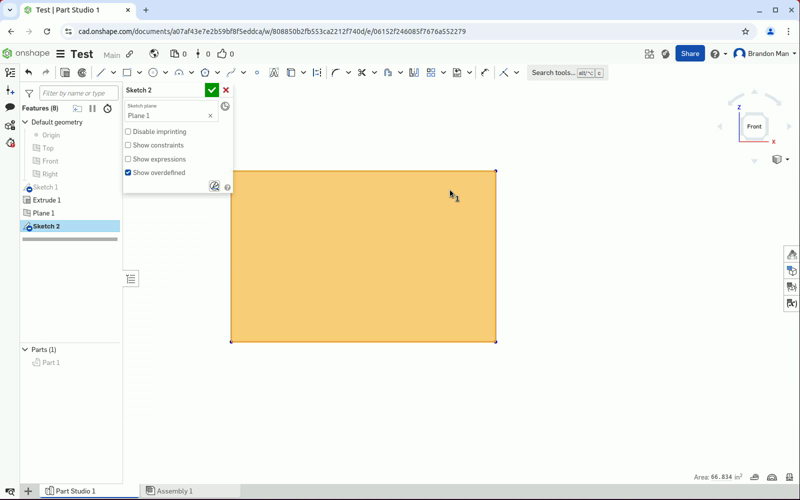
scroll(-6)
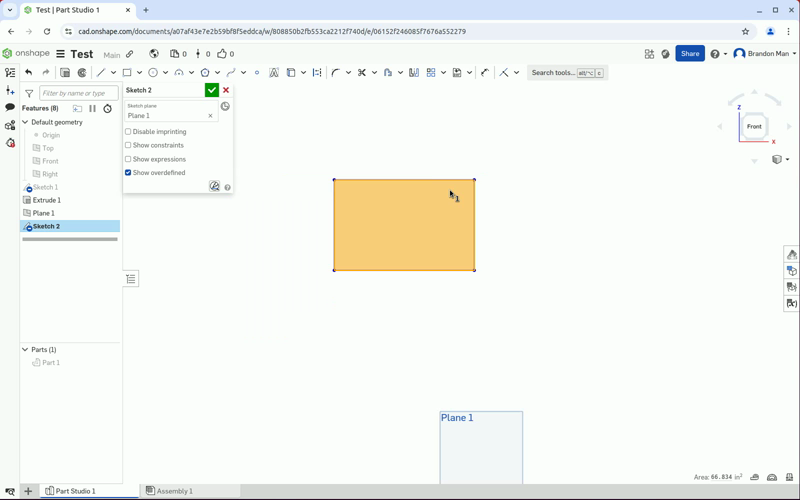
scroll(-6)
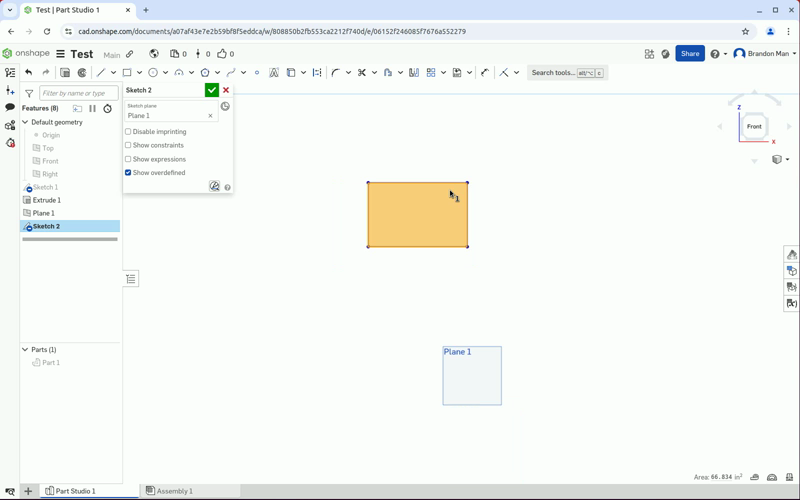
scroll(-6)
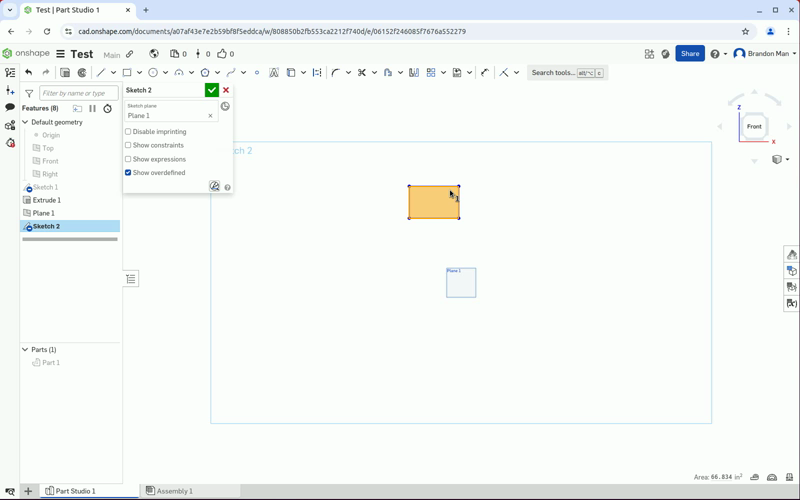
mouse_move(73, 352)
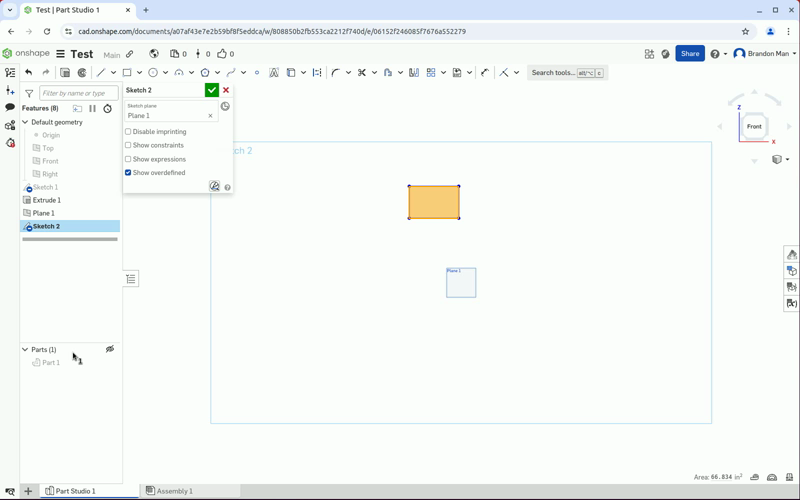
key(shift+y)
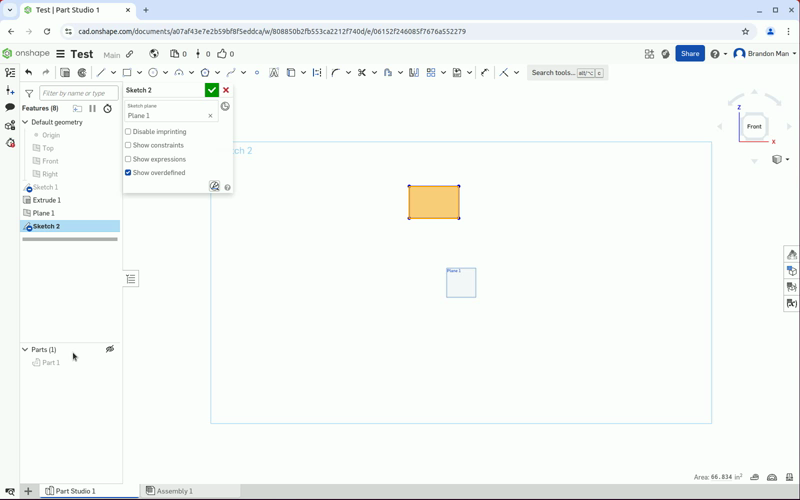
key(shift+e)
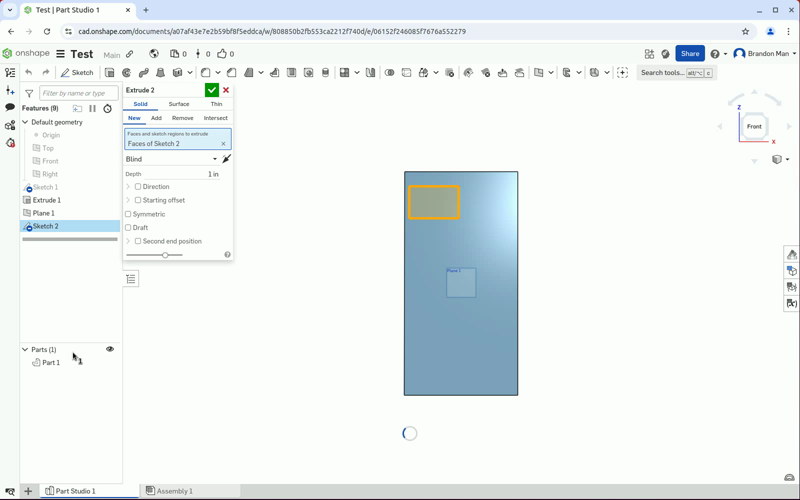
mouse_move(143, 106)
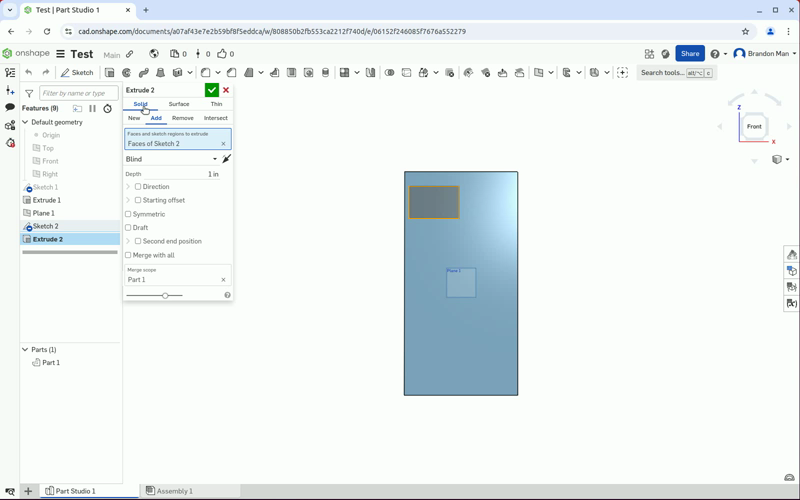
click(143, 106)
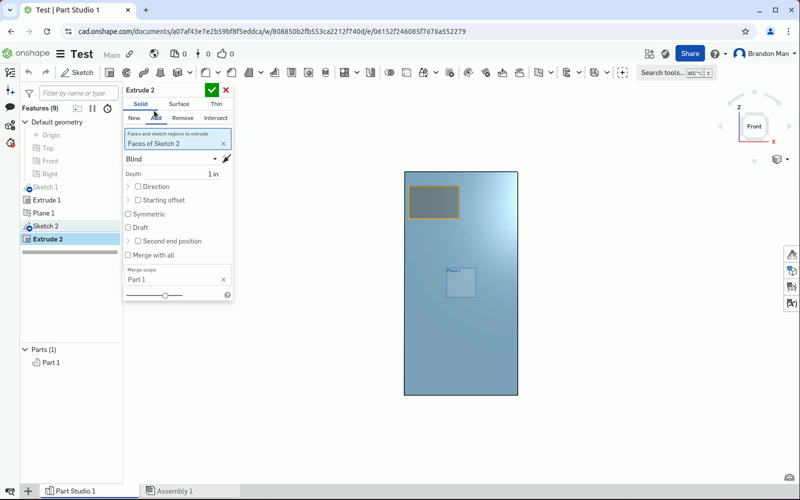
mouse_move(186, 120)
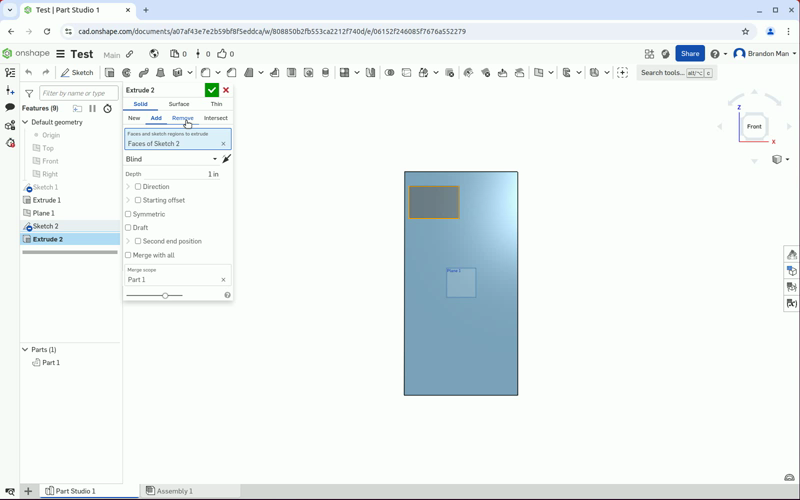
click(186, 120)
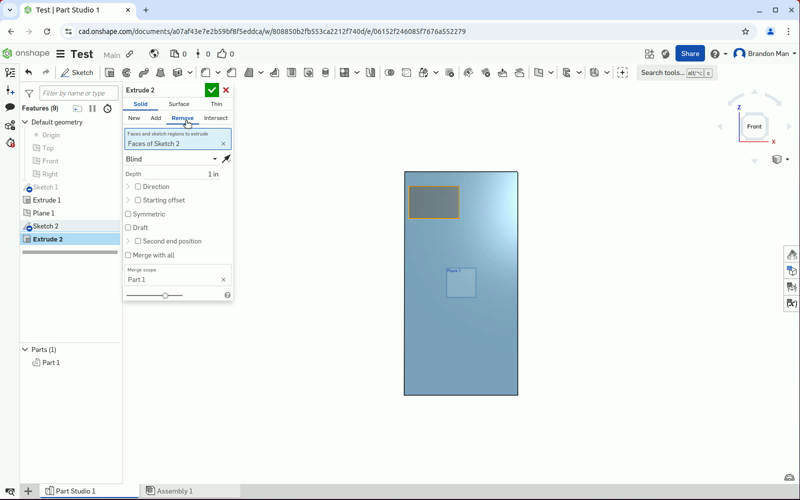
key(tab, 4)
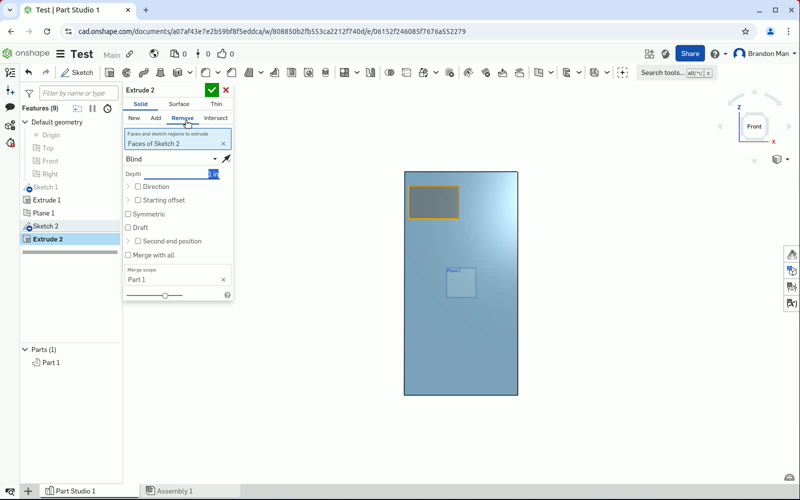
text(6.981)
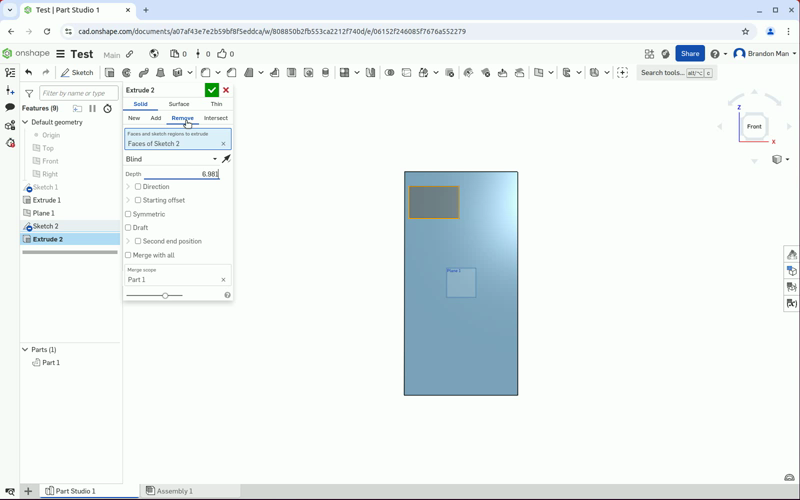
key(tab, 6)
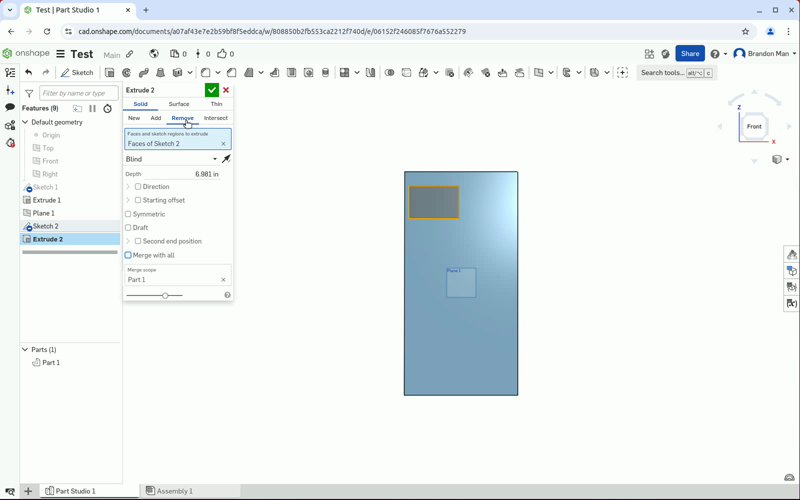
key(space)
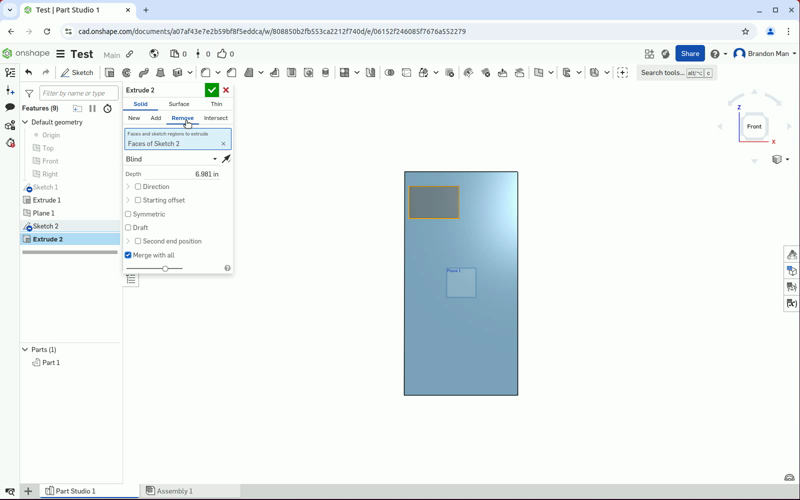
key(enter)
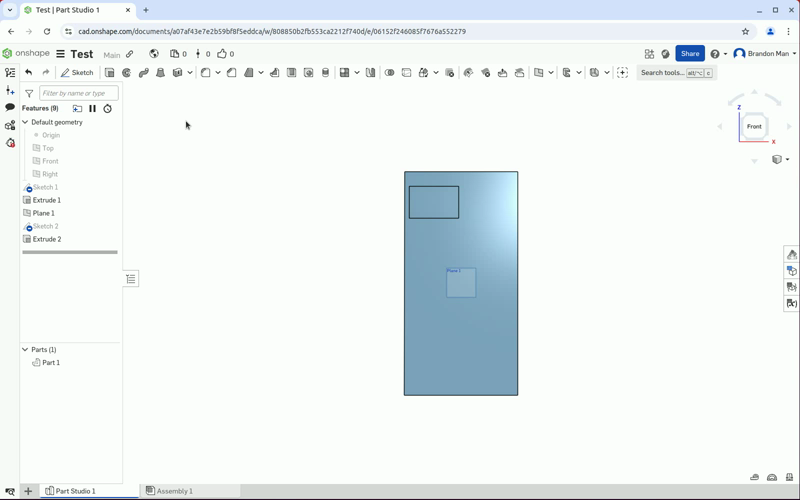
key(shift+h)
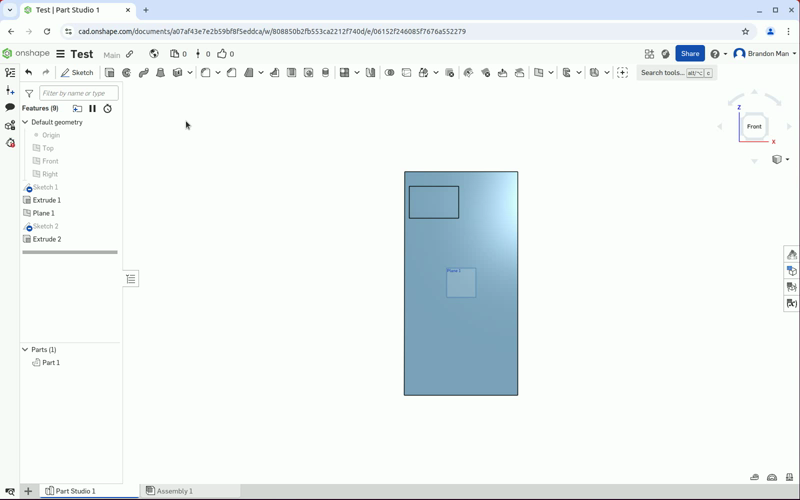
key(shift+h)
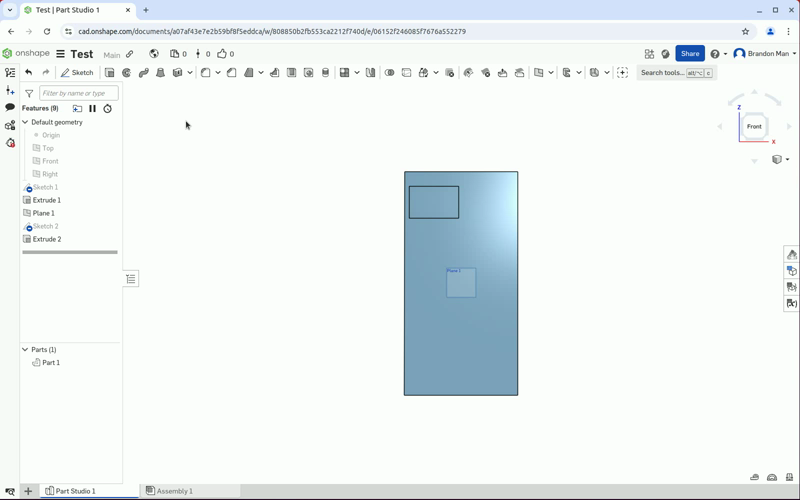
mouse_move(73, 189)
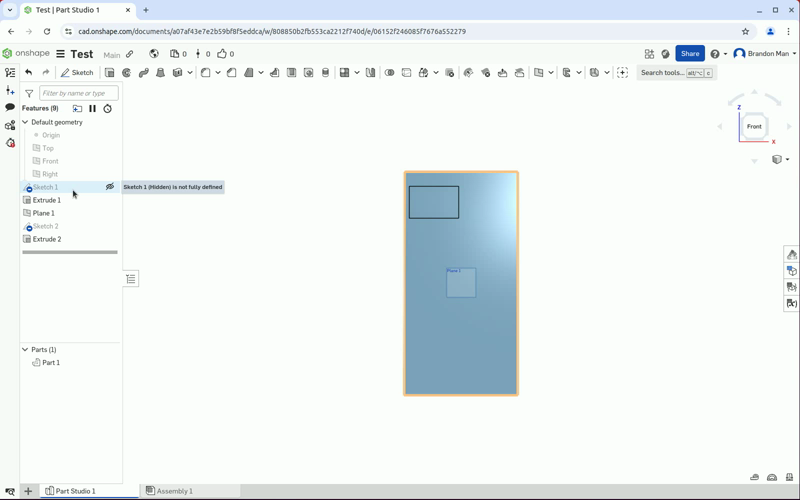
click(73, 189)
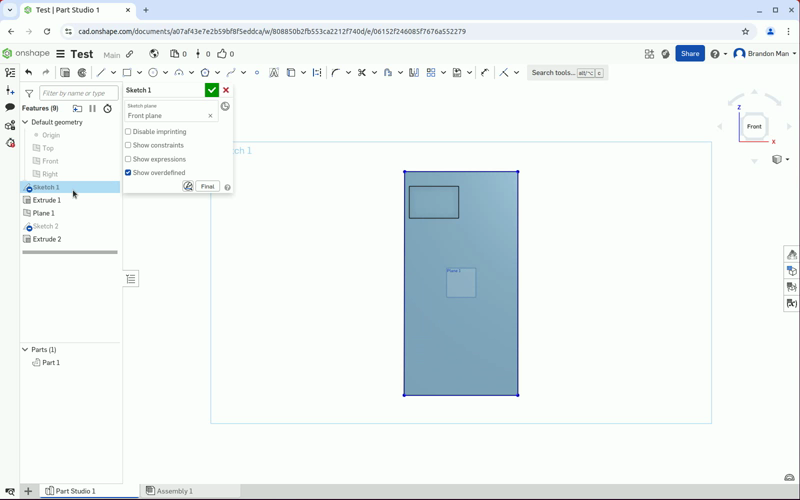
mouse_move(229, 92)
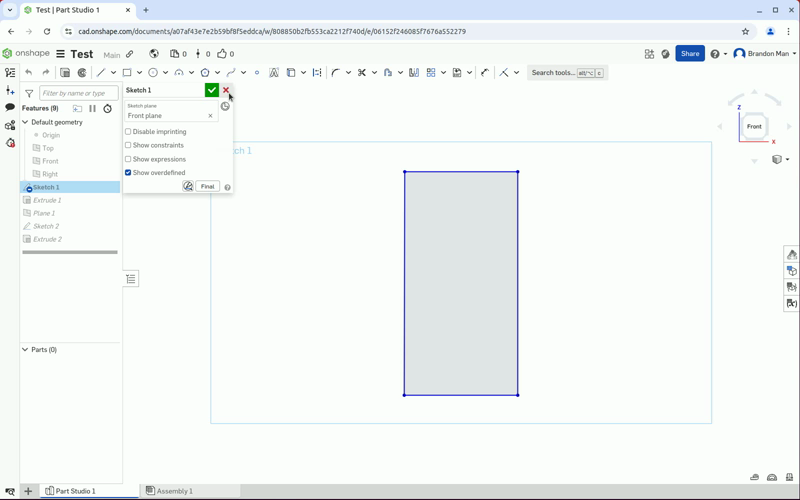
click(229, 92)
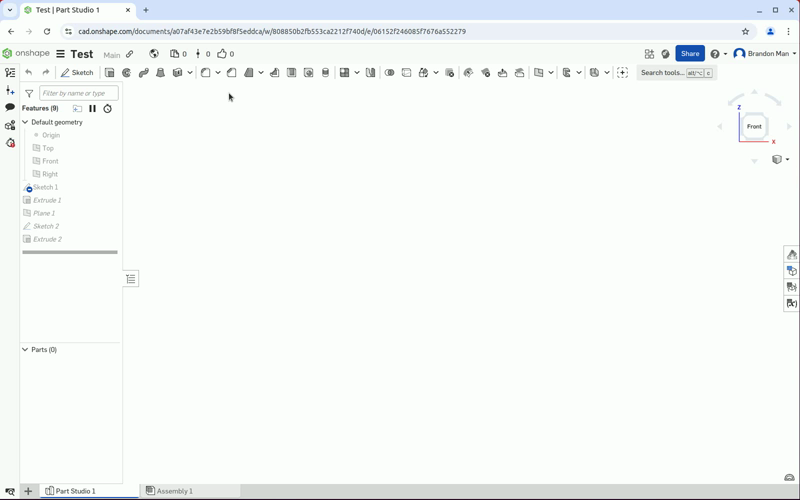
key(shift+s)
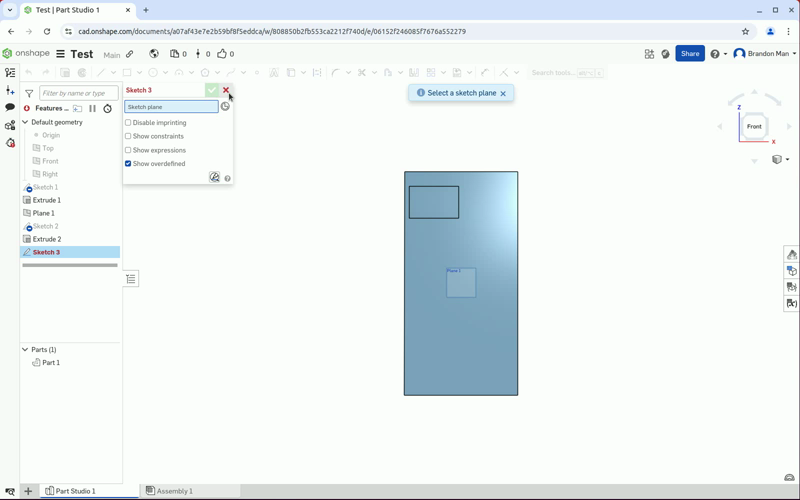
mouse_move(73, 215)
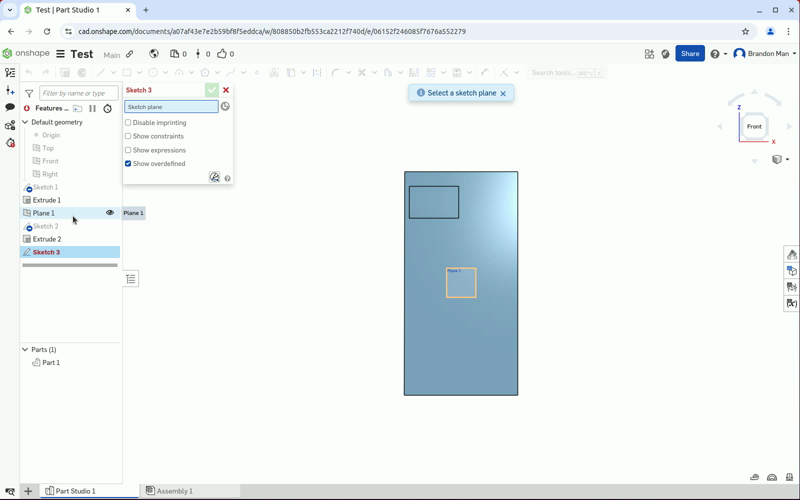
click(73, 215)
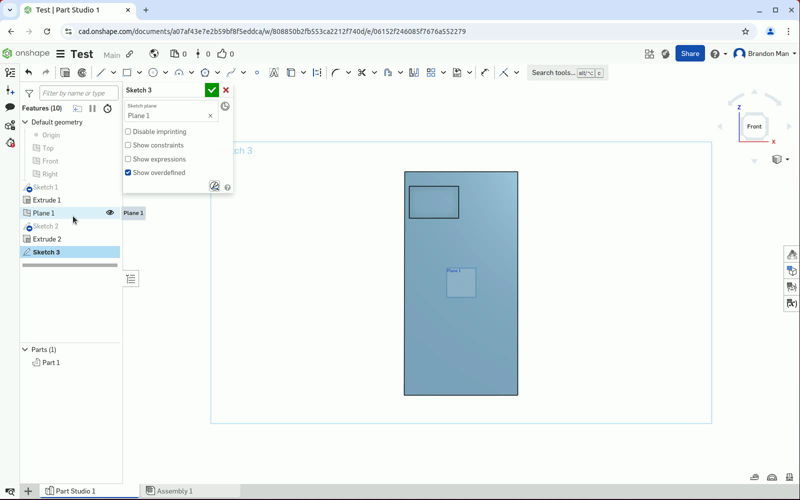
mouse_move(73, 352)
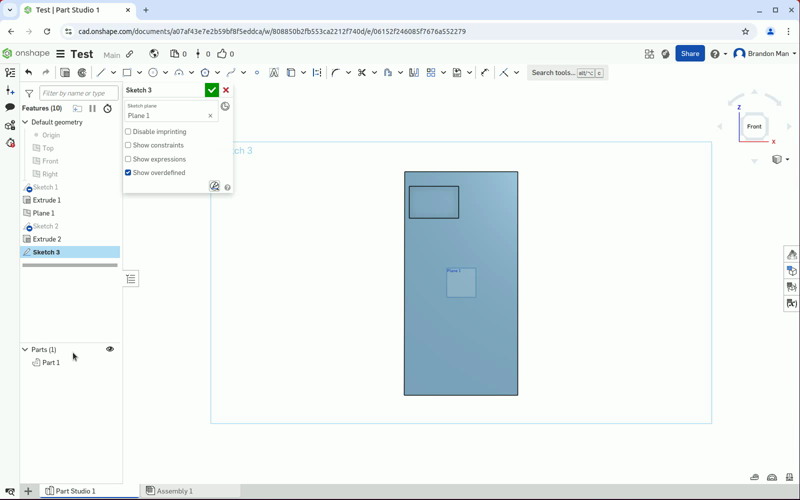
key(y)
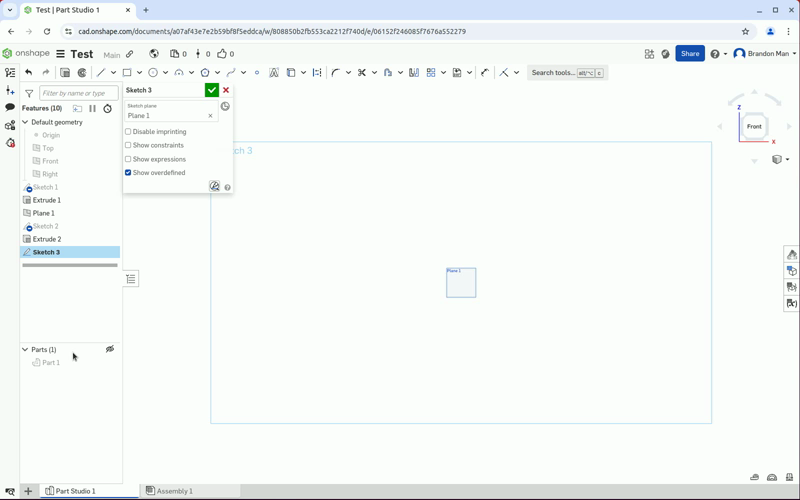
key(l)
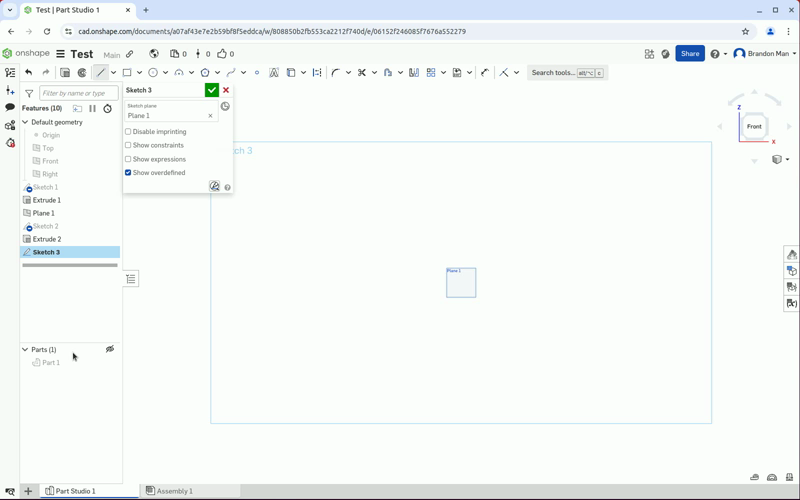
key_down(shift)
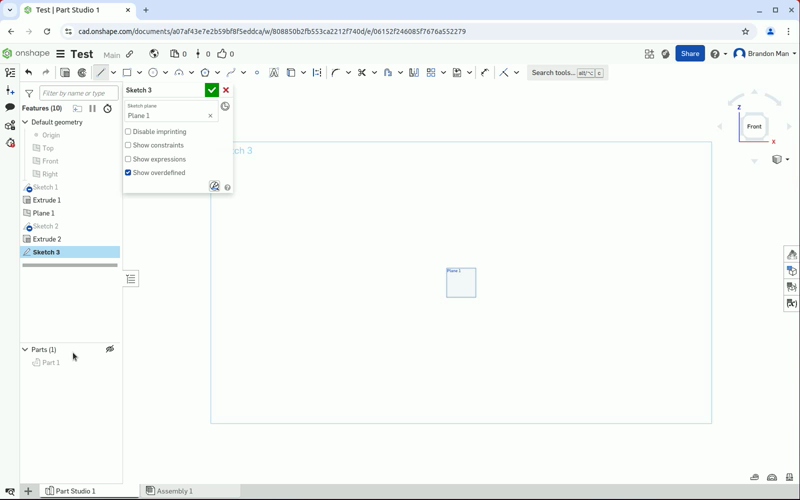
mouse_move(465, 218)
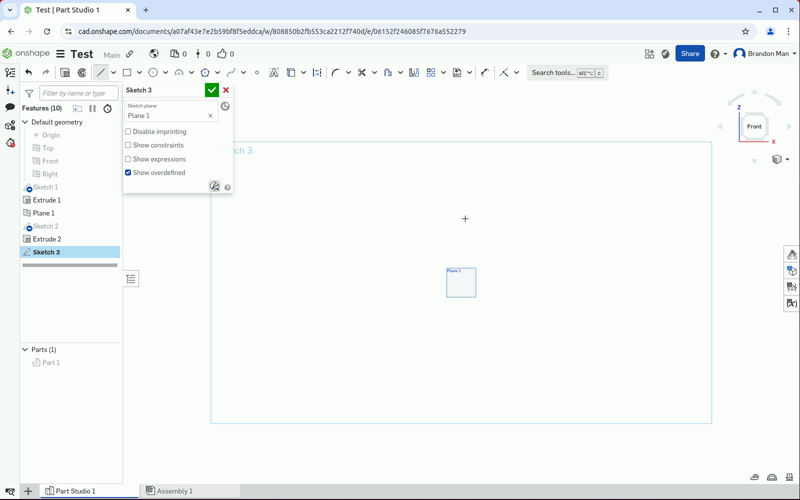
click(465, 218)
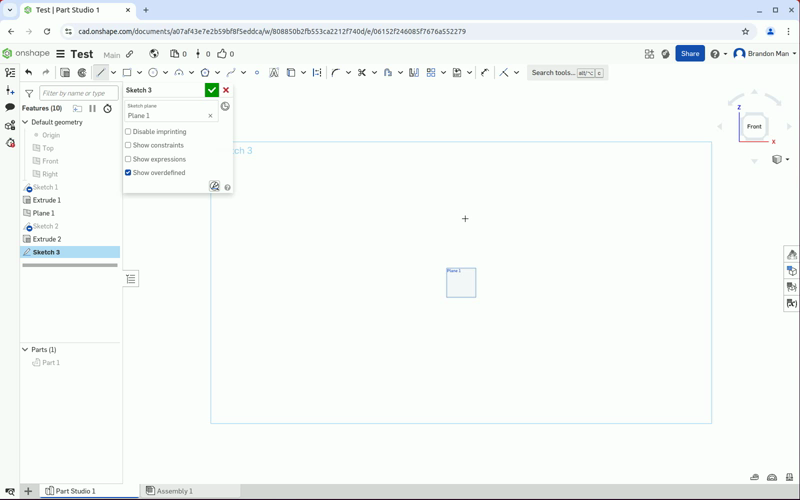
key_up(shift)
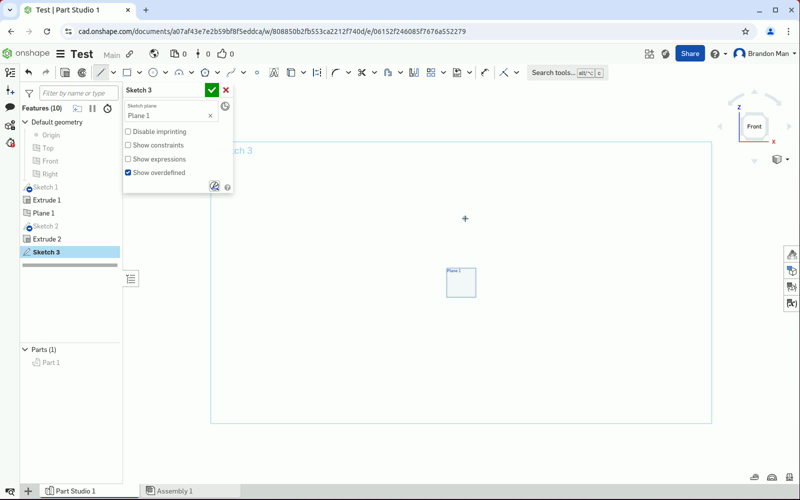
key_down(shift)
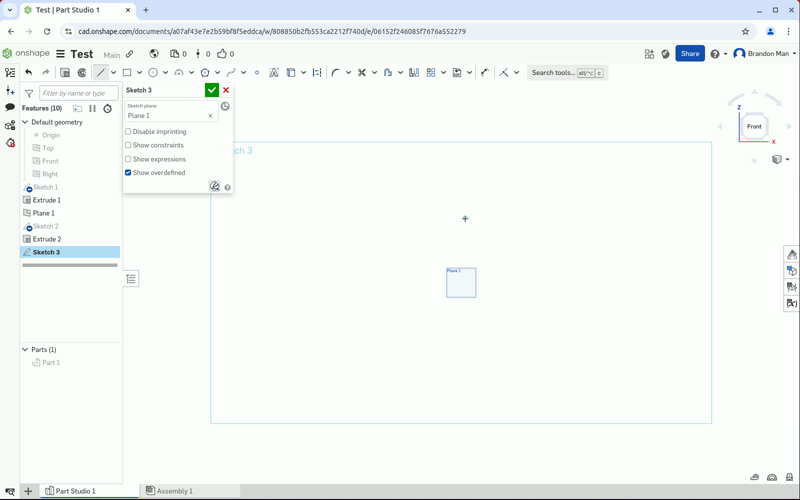
mouse_move(495, 218)
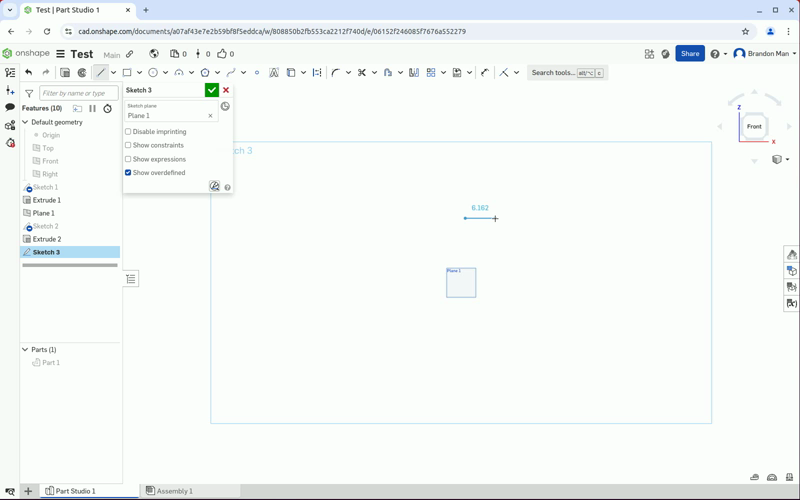
mouse_move(515, 218)
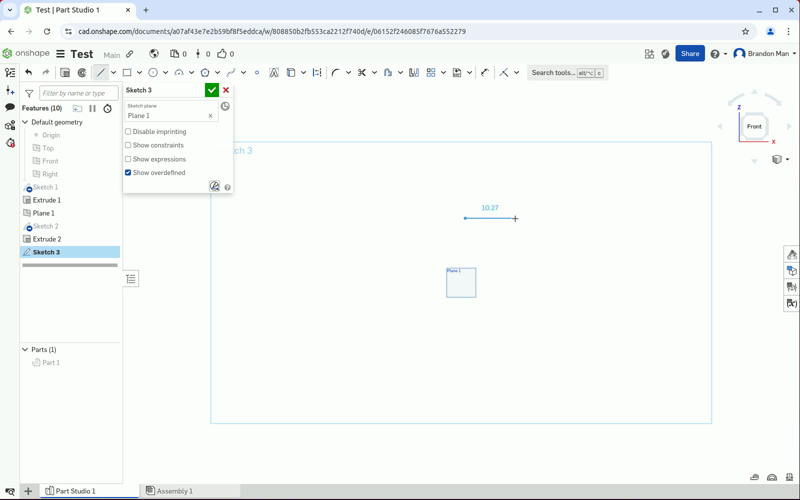
click(515, 218)
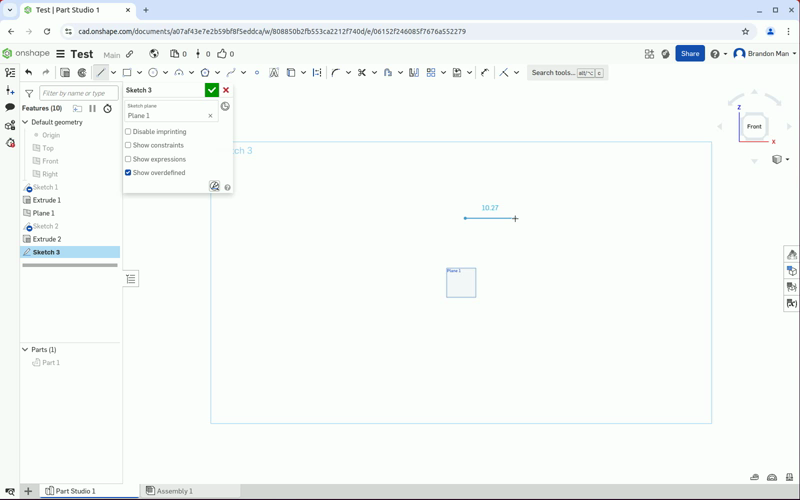
key_up(shift)
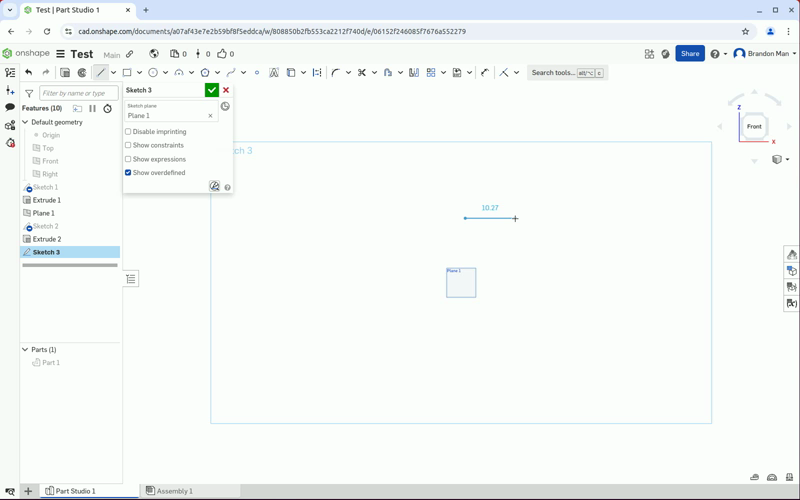
key_down(shift)
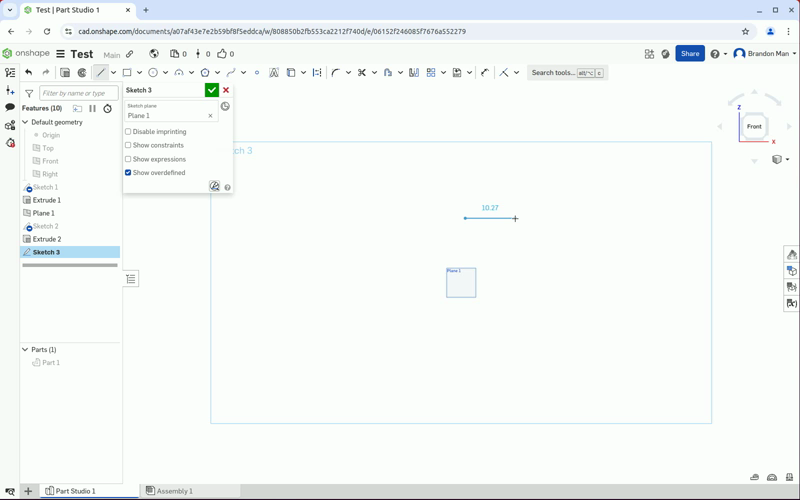
mouse_move(545, 218)
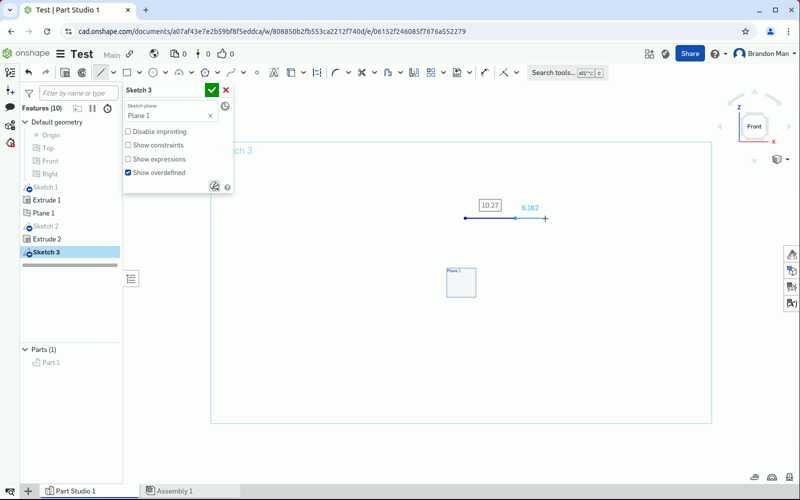
mouse_move(515, 186)
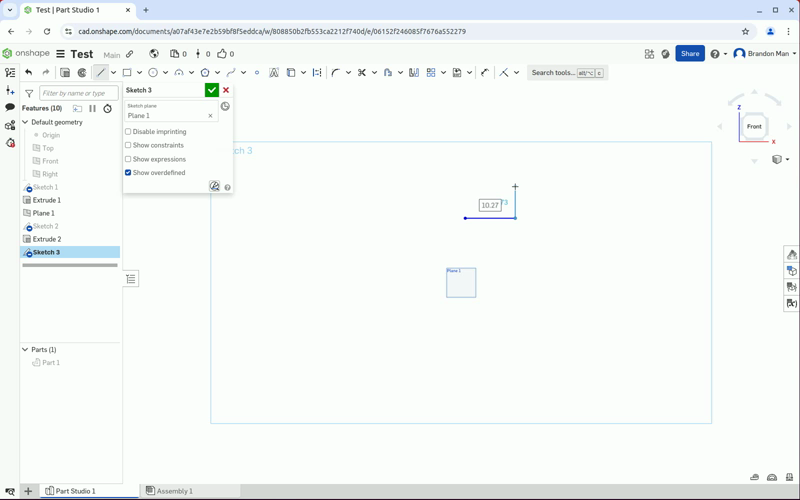
click(515, 186)
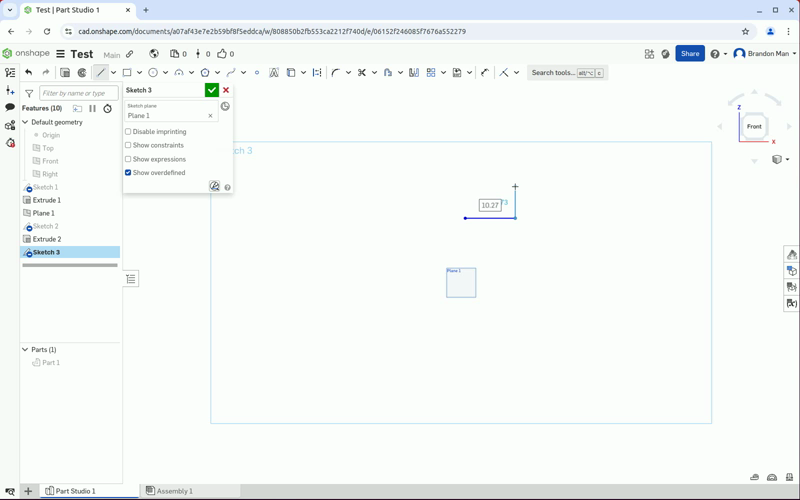
key_up(shift)
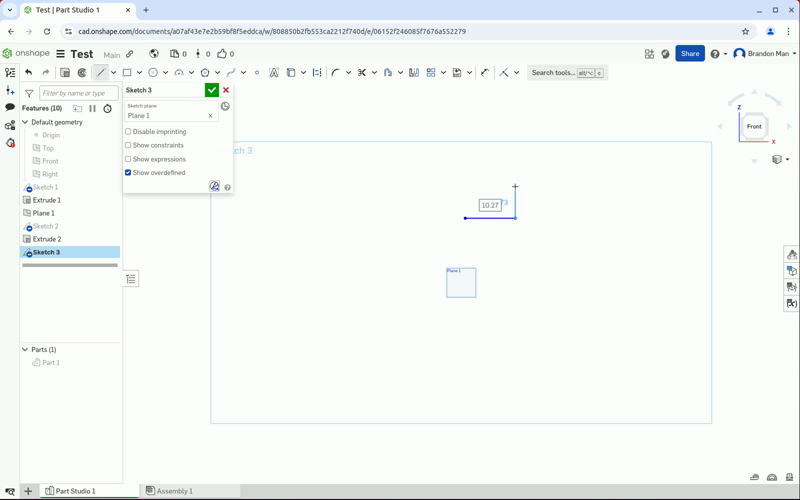
key_down(shift)
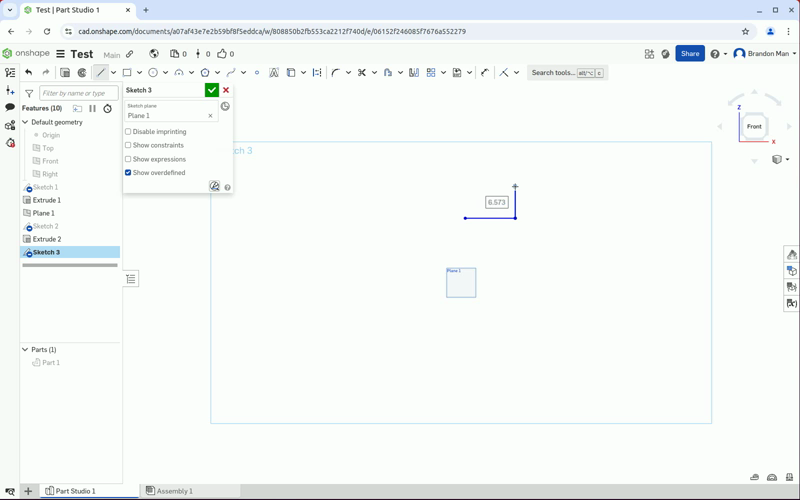
mouse_move(545, 186)
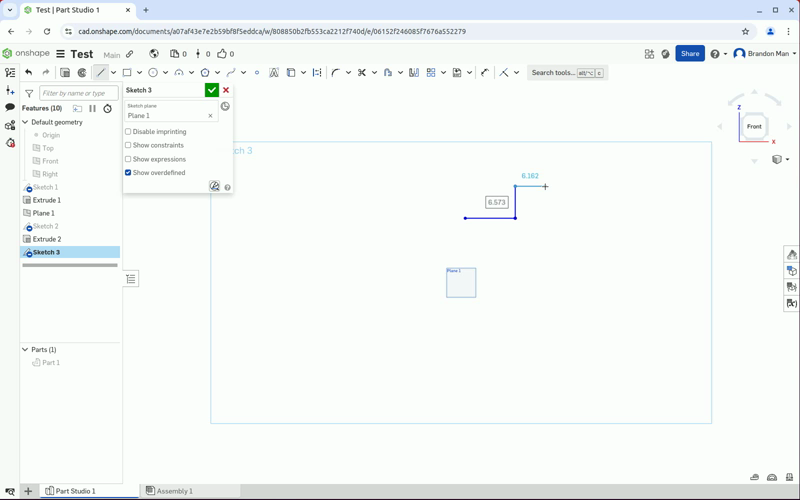
mouse_move(465, 186)
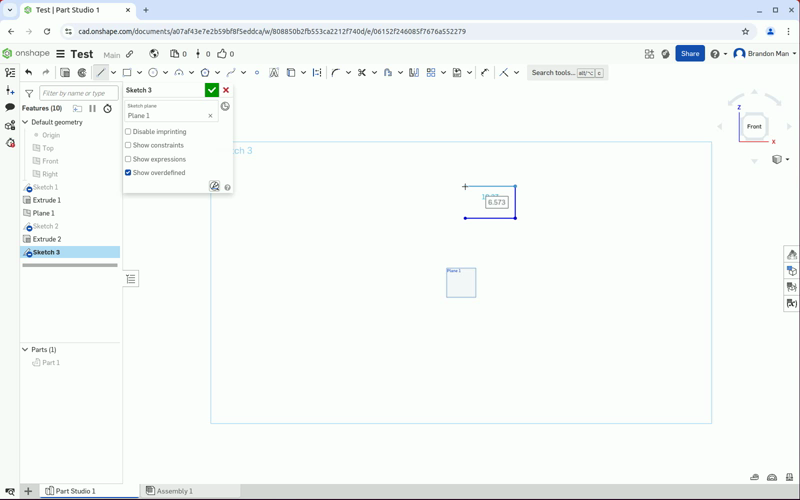
click(465, 186)
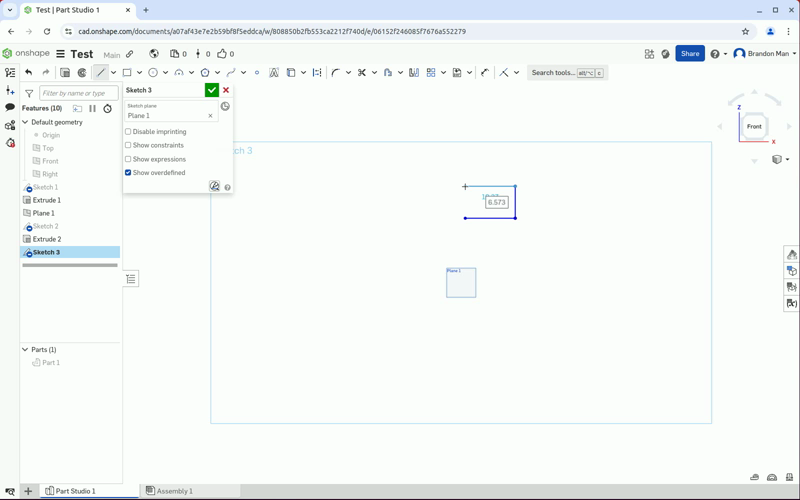
key_up(shift)
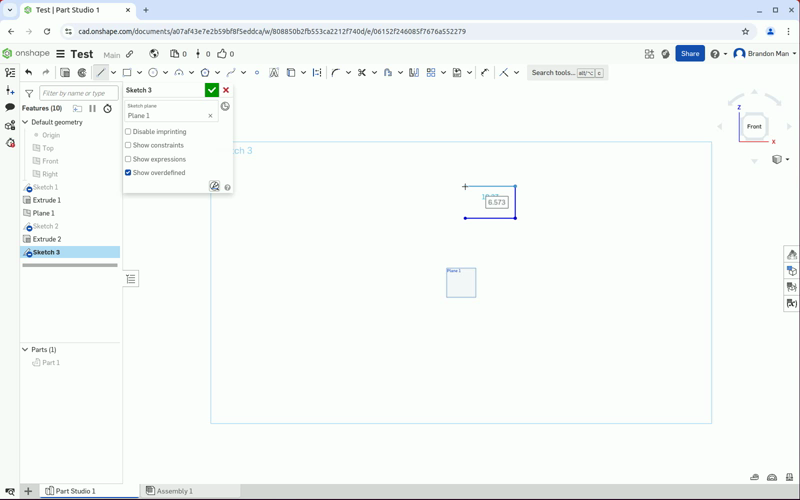
mouse_move(495, 186)
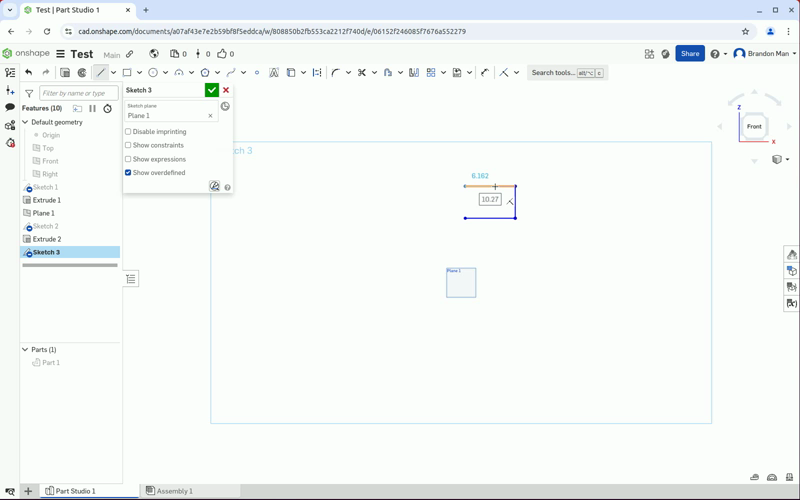
key_down(shift)
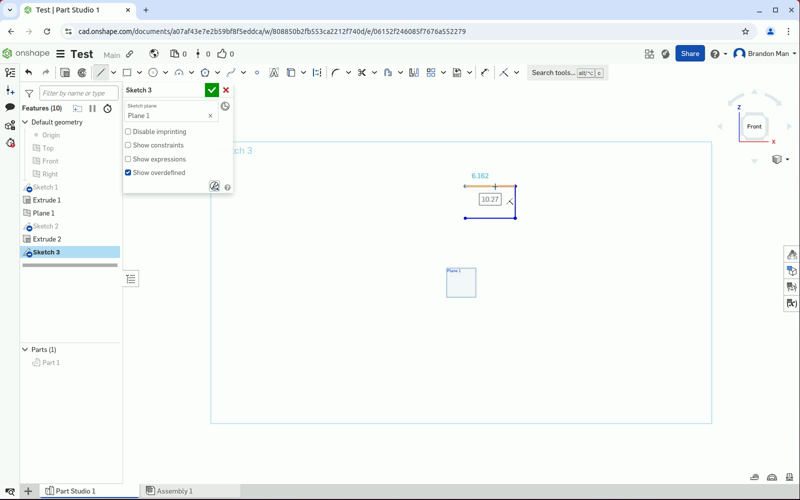
mouse_move(465, 218)
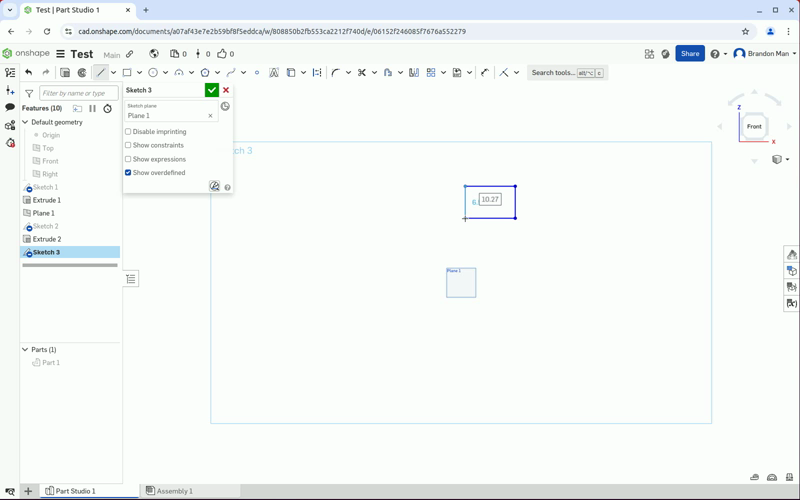
key_up(shift)
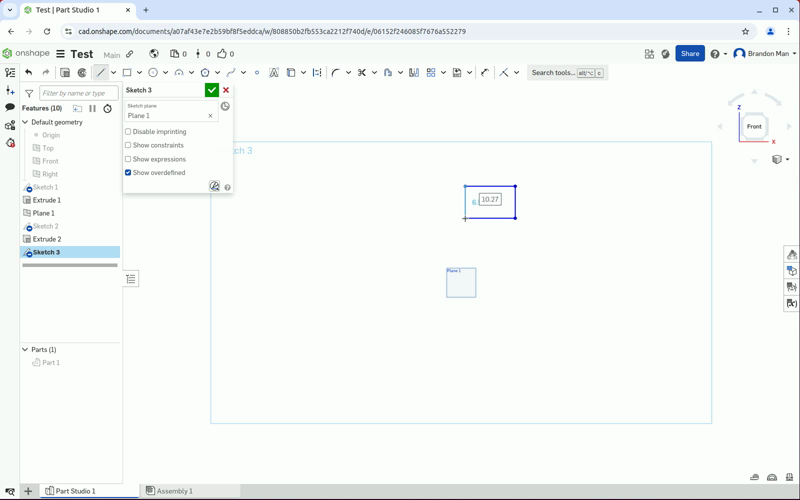
click(465, 218)
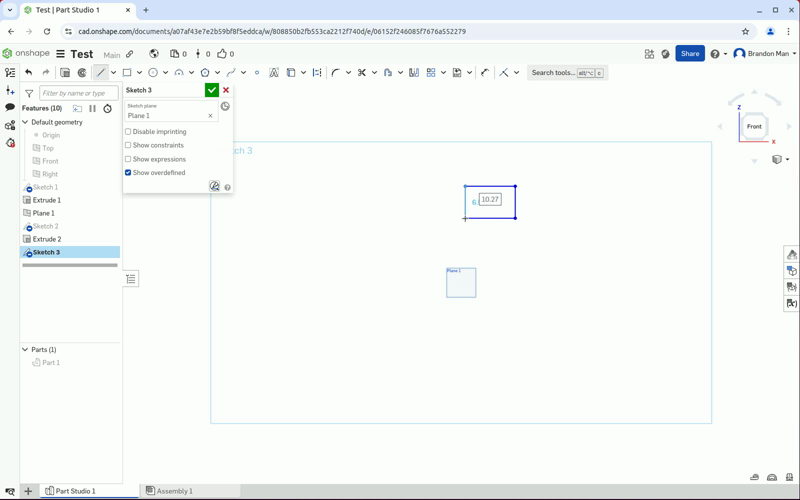
key(esc)
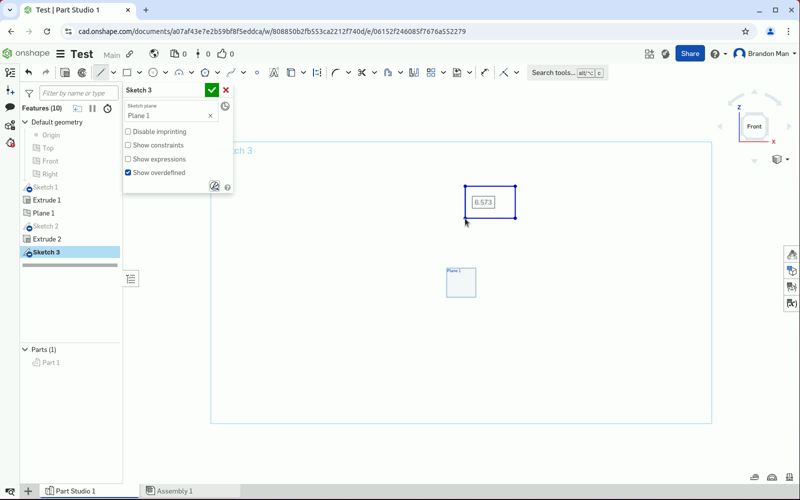
mouse_move(473, 206)
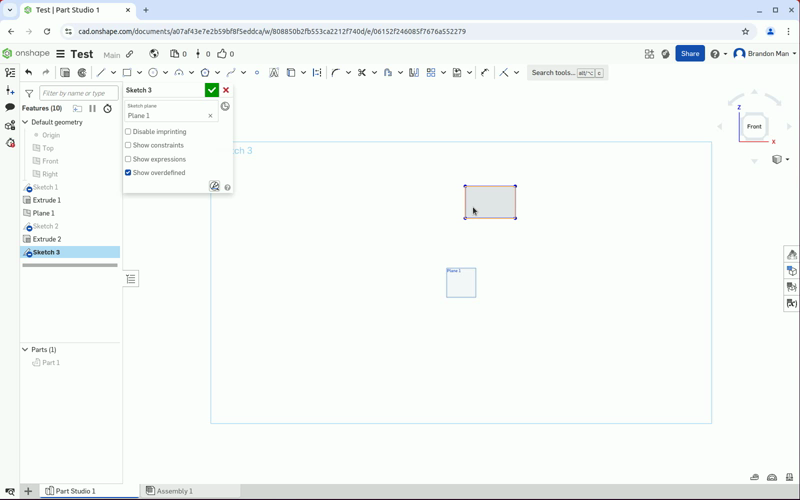
scroll(6)
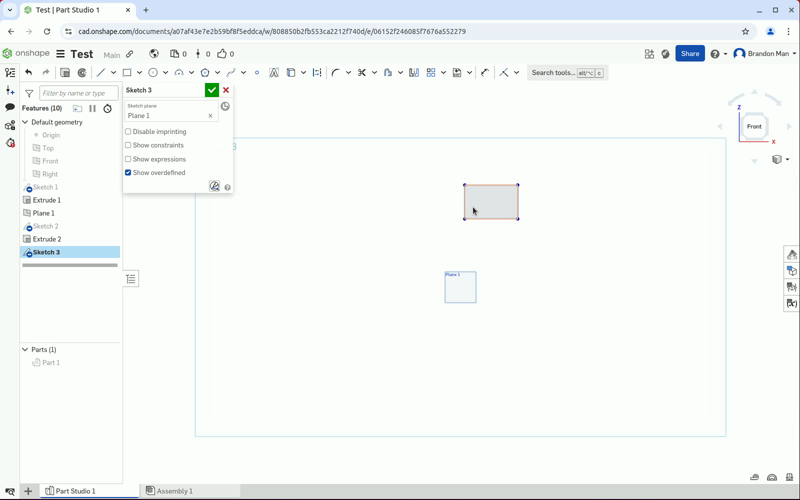
scroll(6)
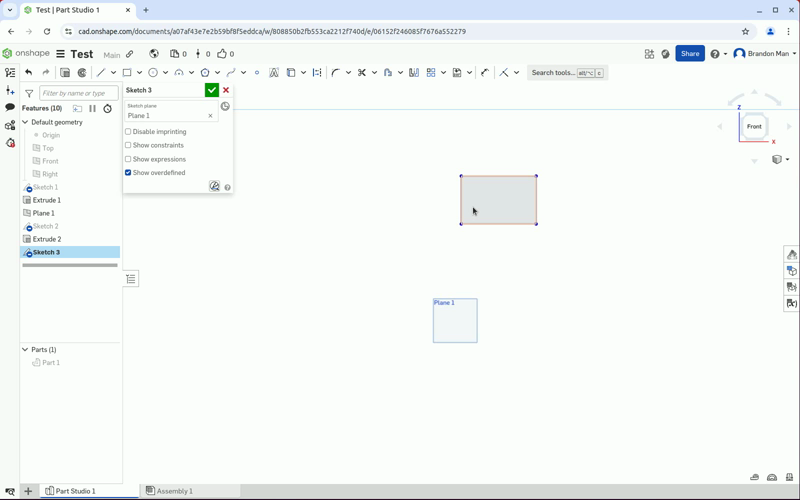
scroll(6)
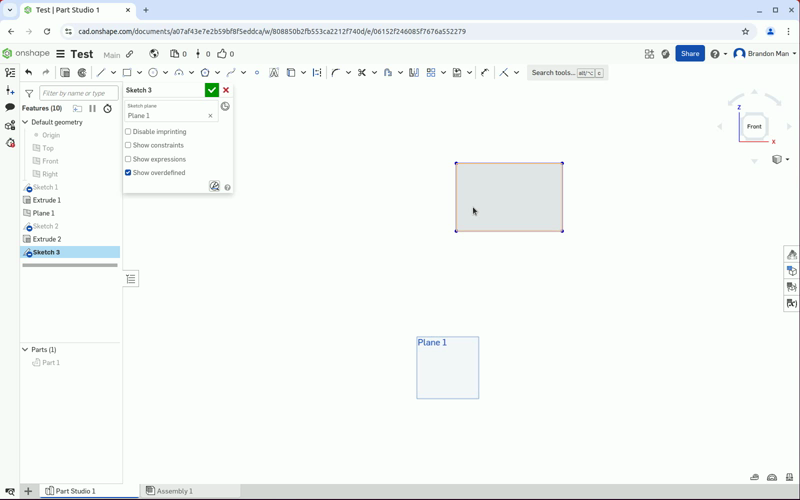
scroll(6)
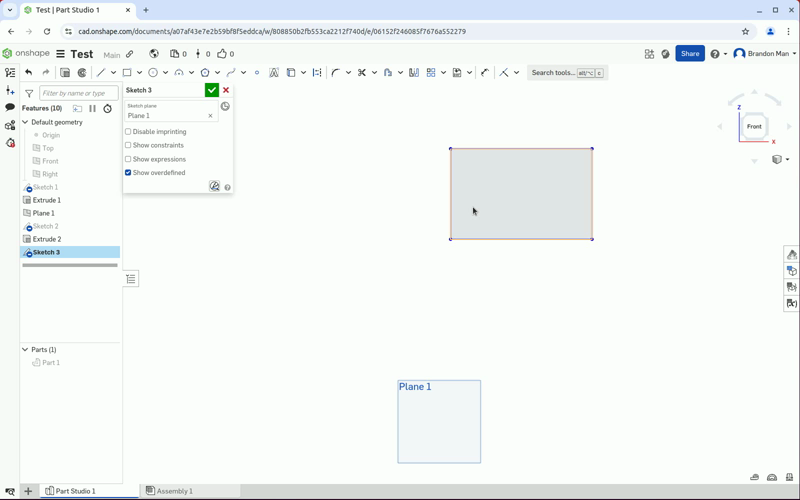
scroll(6)
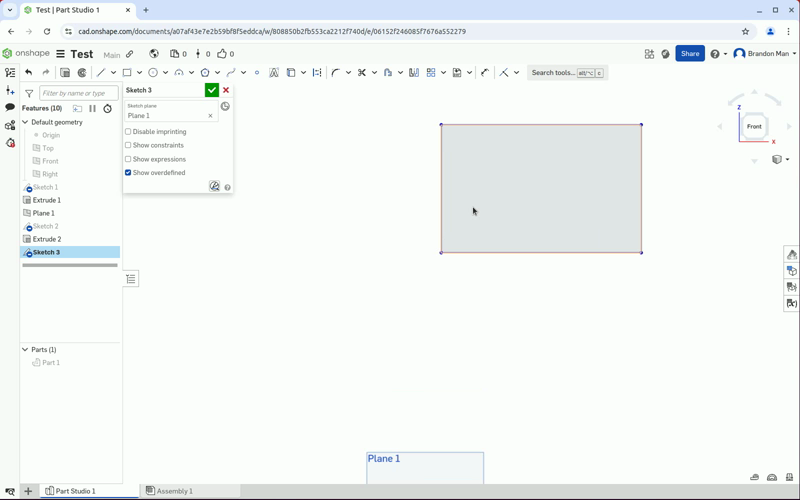
scroll(6)
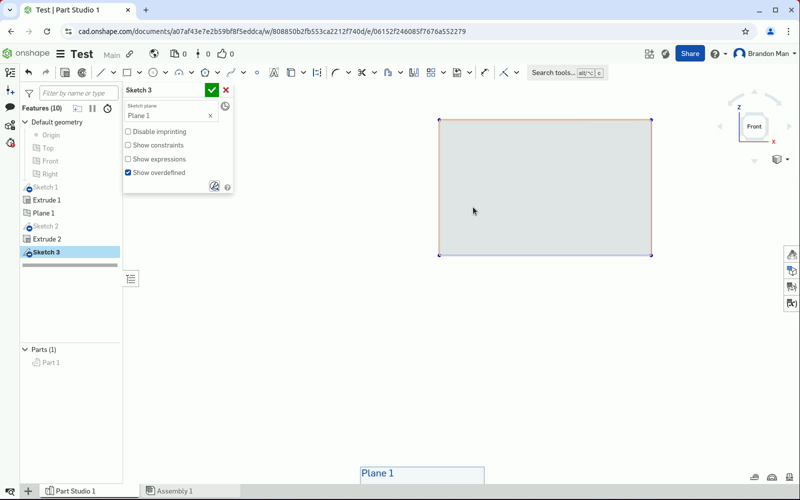
scroll(6)
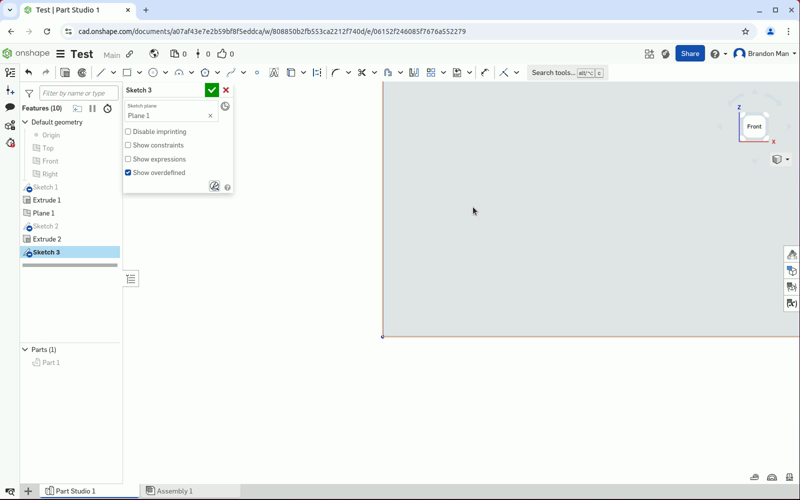
click(473, 206)
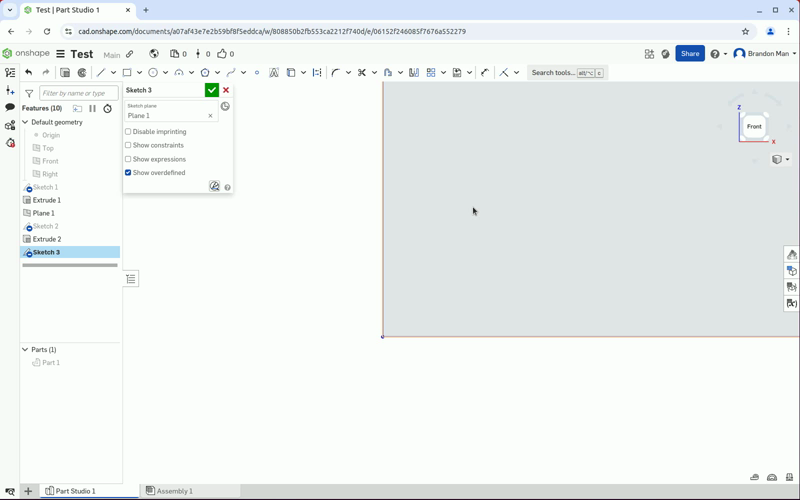
scroll(-6)
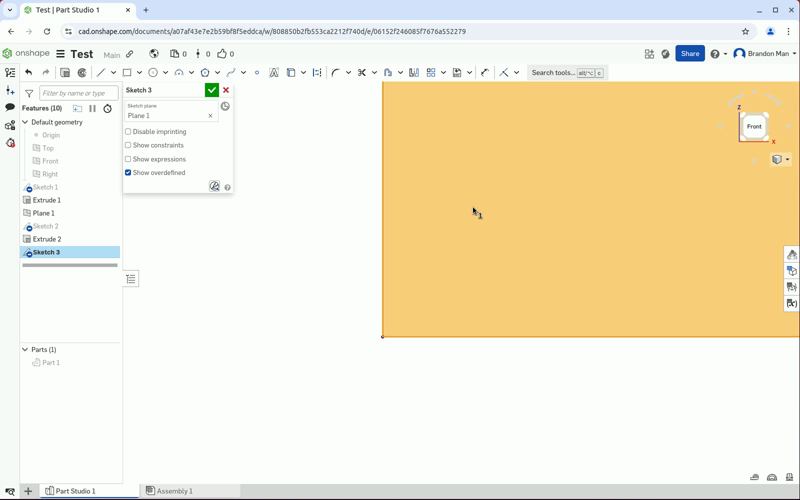
scroll(-6)
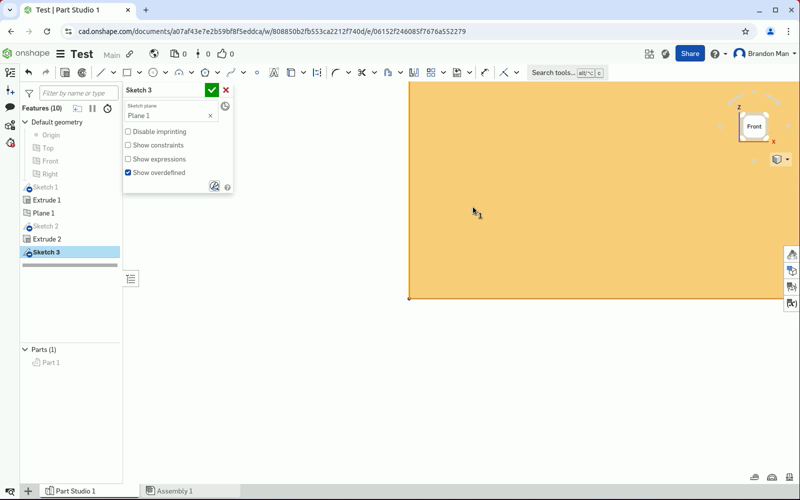
scroll(-6)
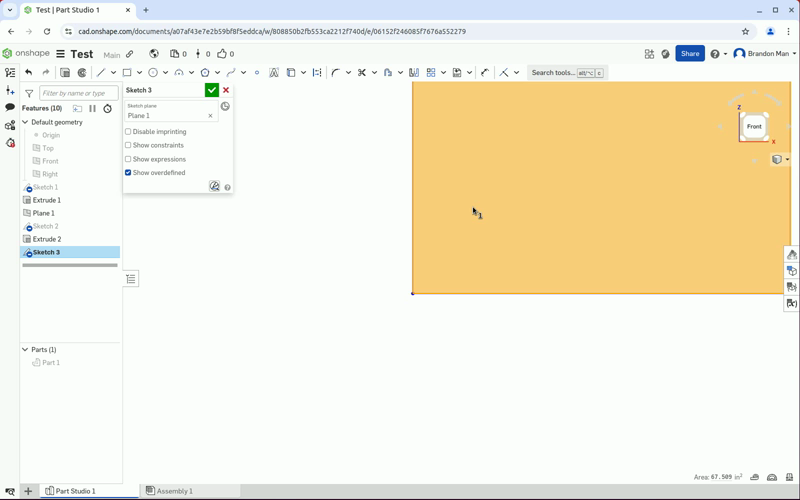
scroll(-6)
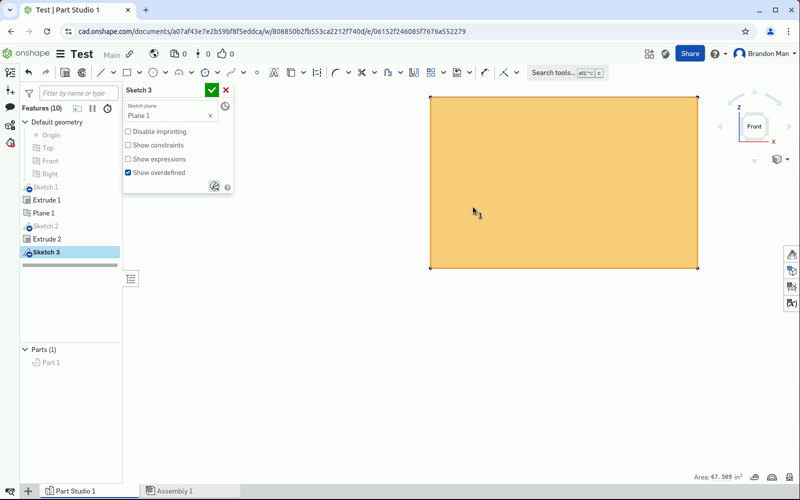
scroll(-6)
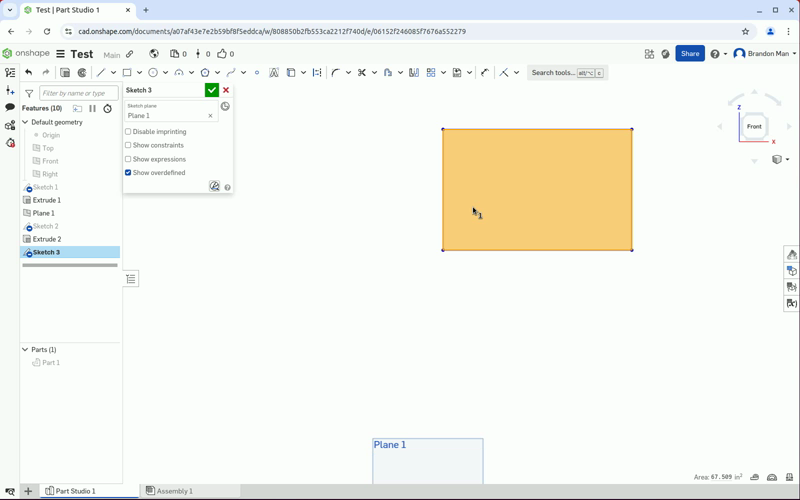
scroll(-6)
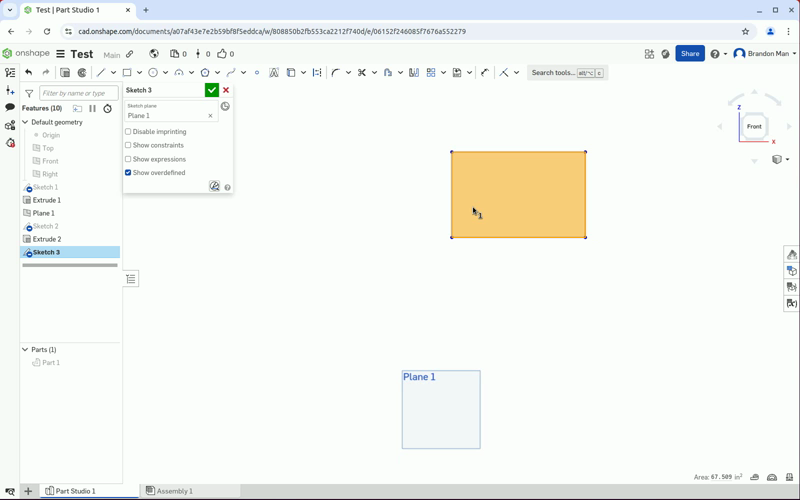
scroll(-6)
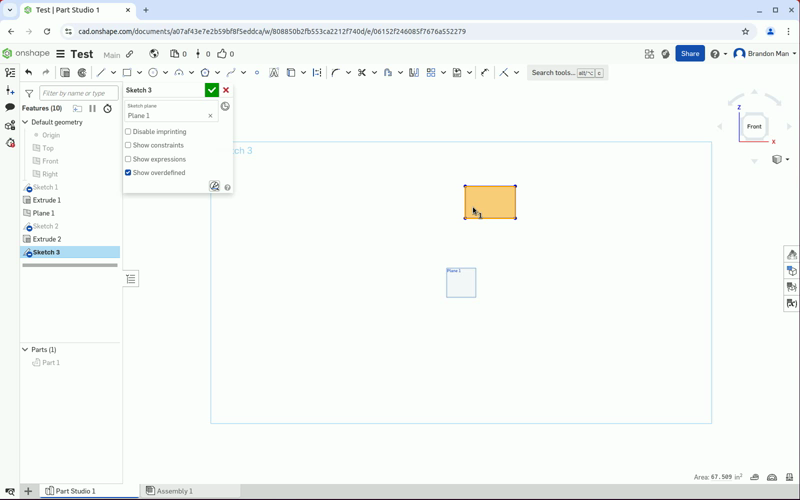
mouse_move(73, 352)
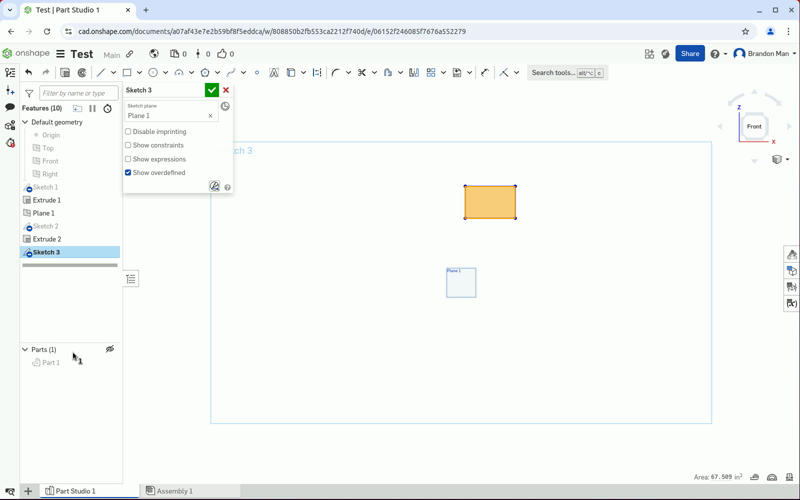
key(shift+y)
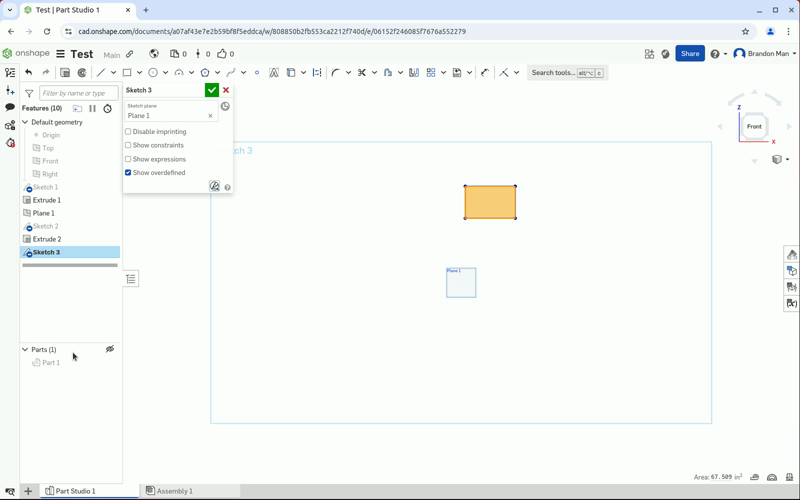
key(shift+e)
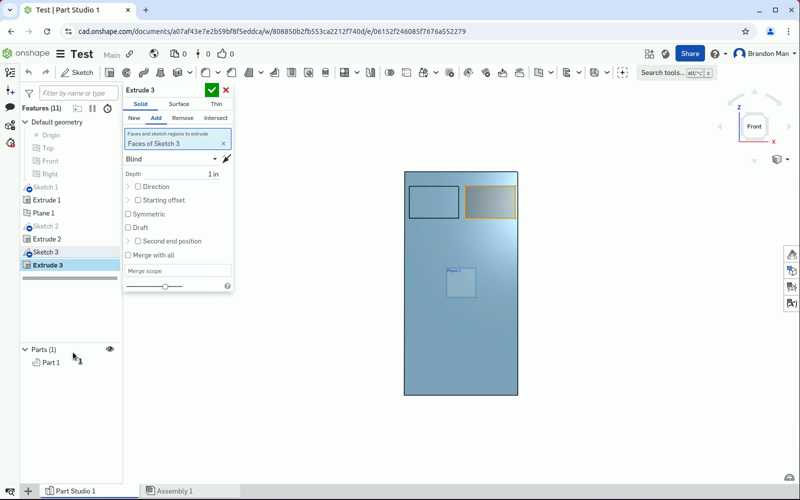
mouse_move(143, 106)
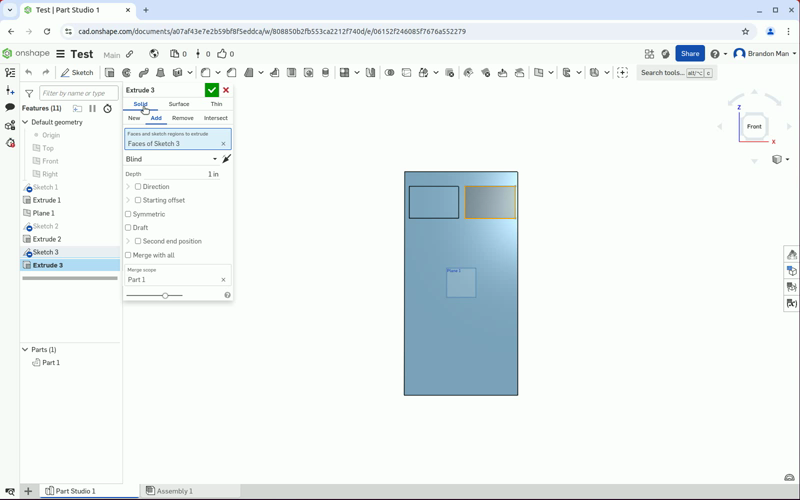
click(143, 106)
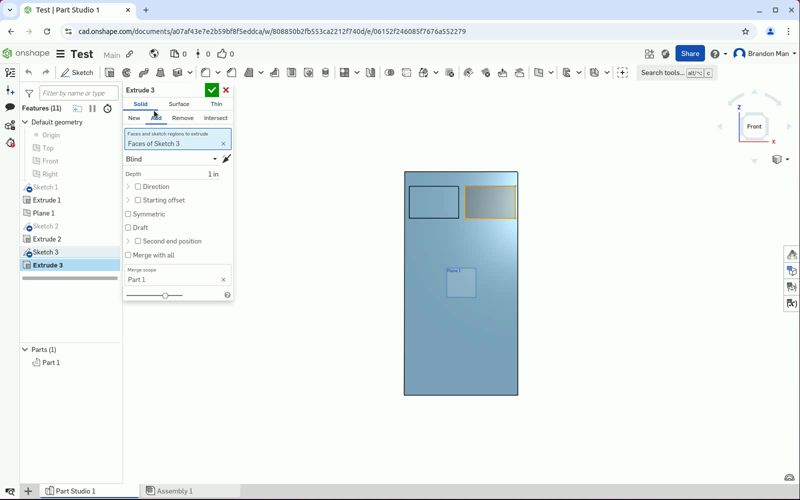
mouse_move(186, 120)
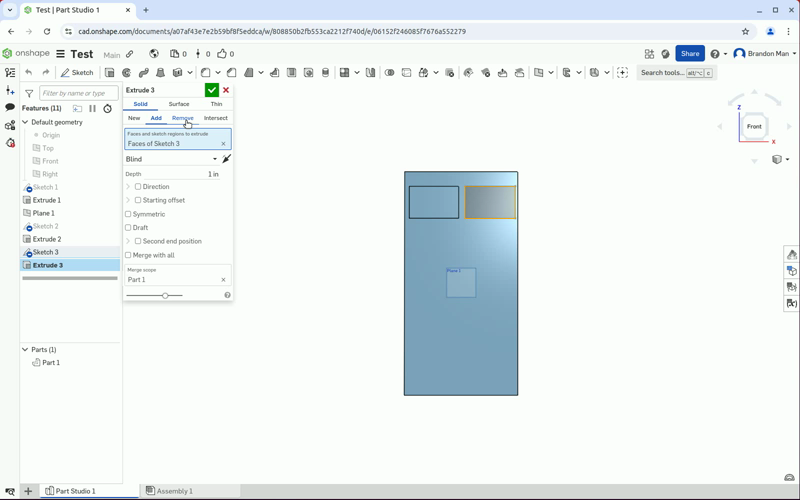
click(186, 120)
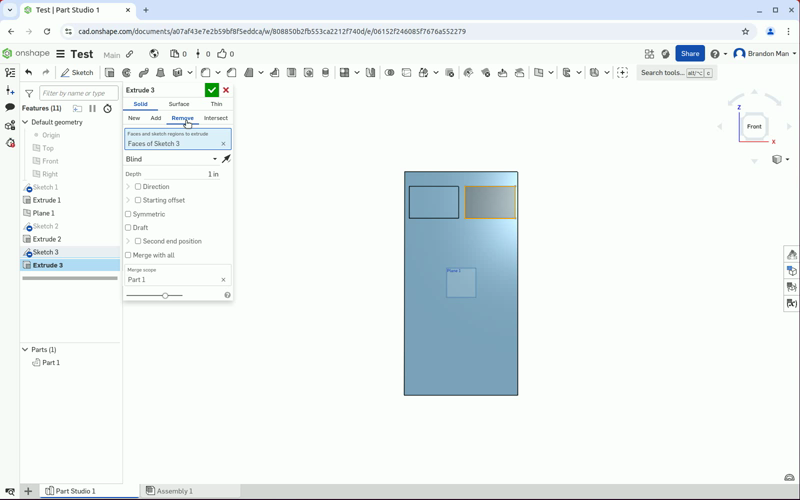
key(tab, 4)
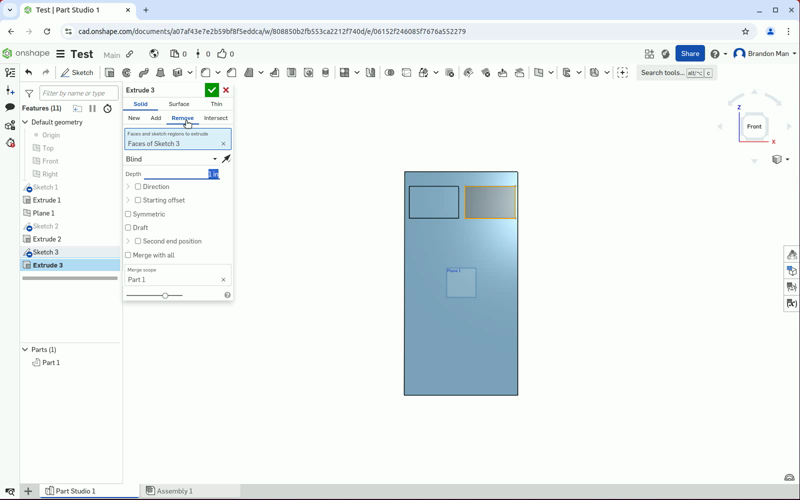
text(6.981)
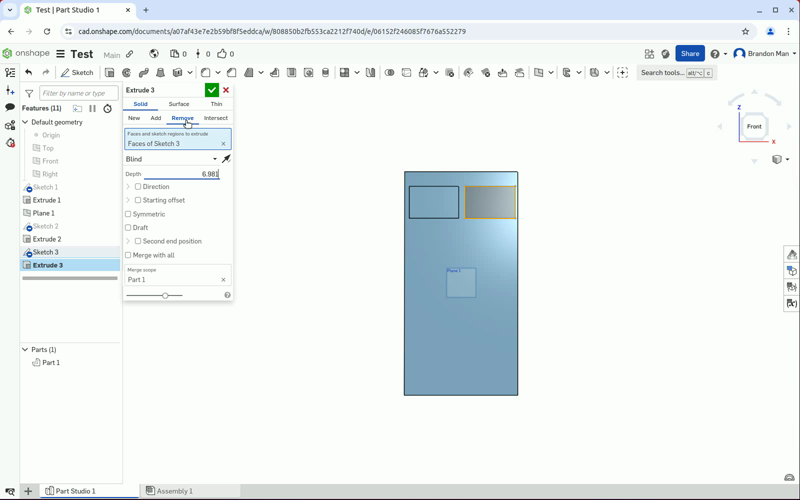
key(tab, 6)
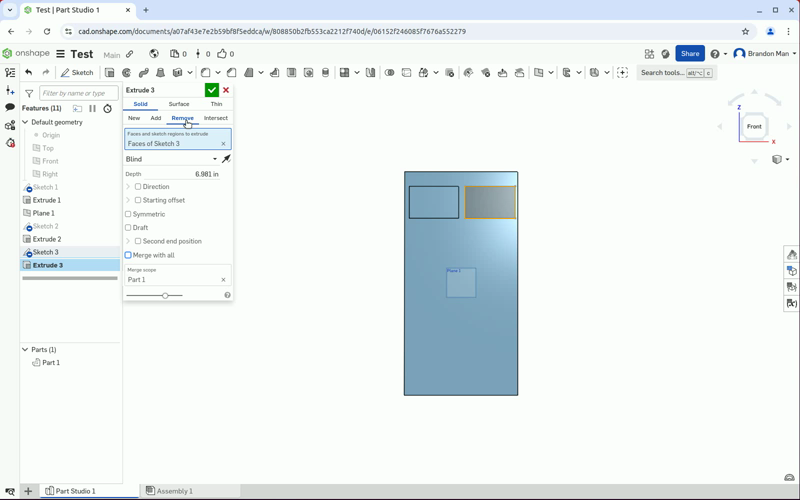
key(space)
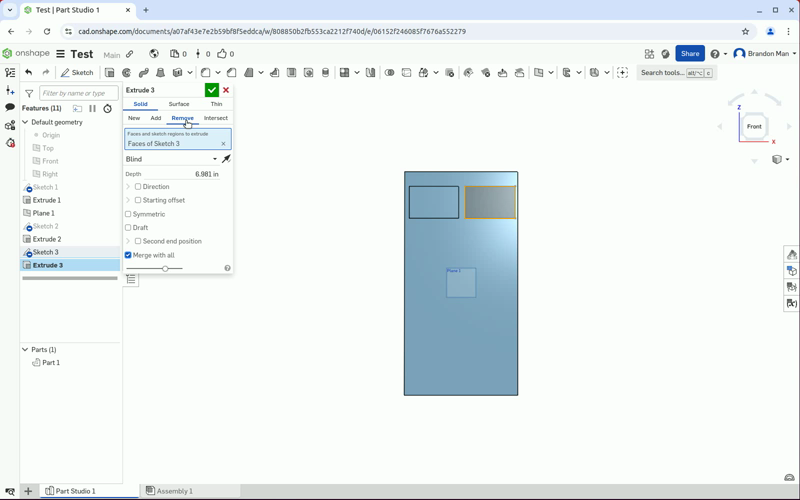
key(enter)
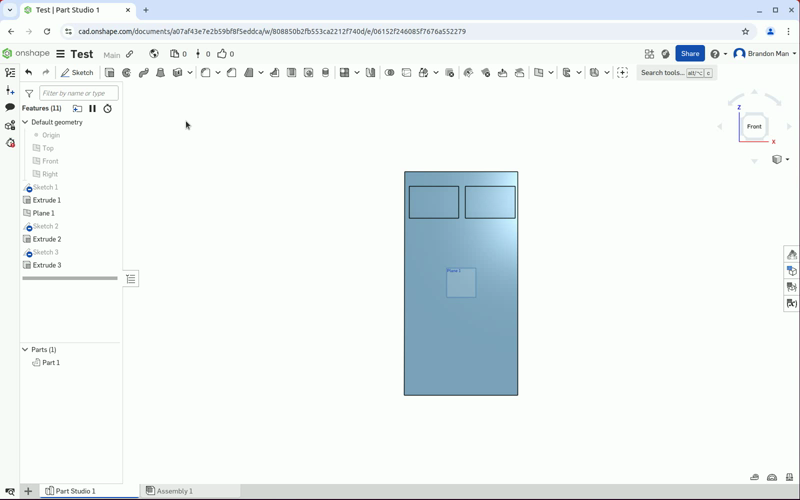
key(shift+h)
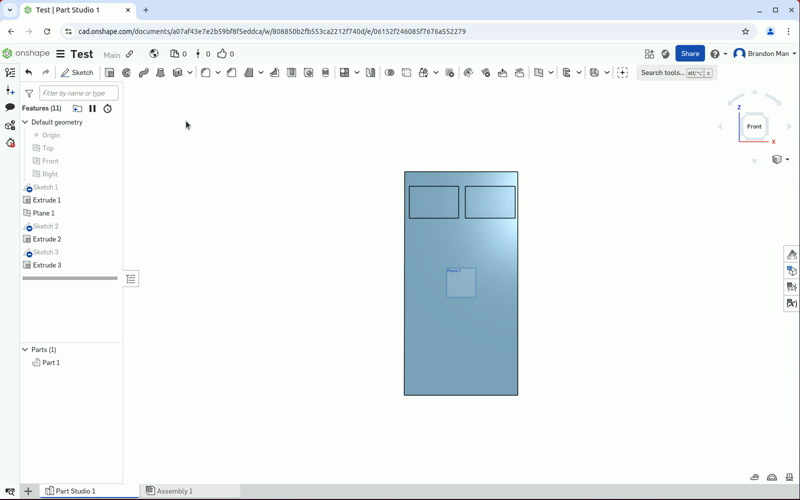
key(shift+h)
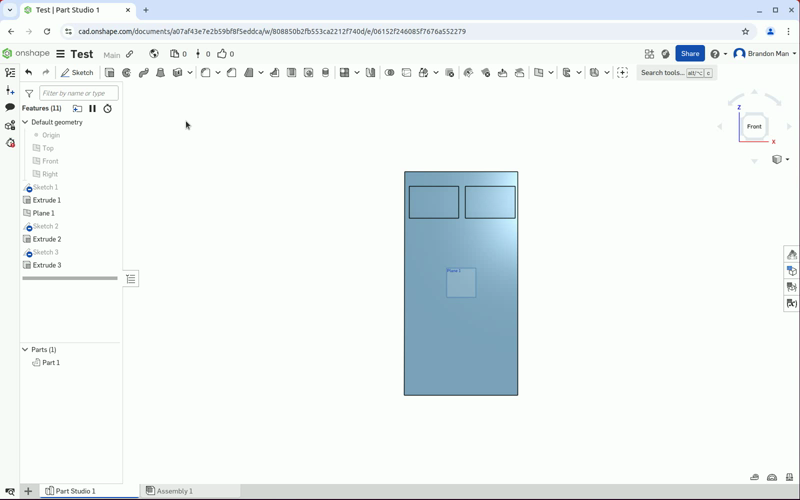
mouse_move(73, 189)
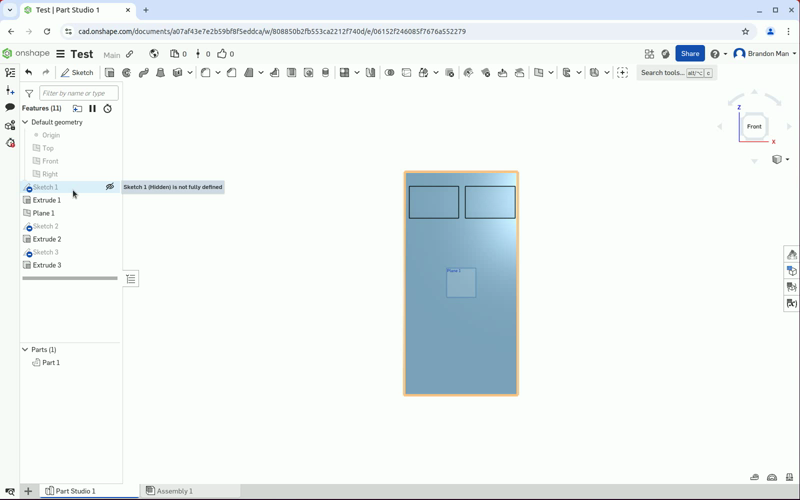
click(73, 189)
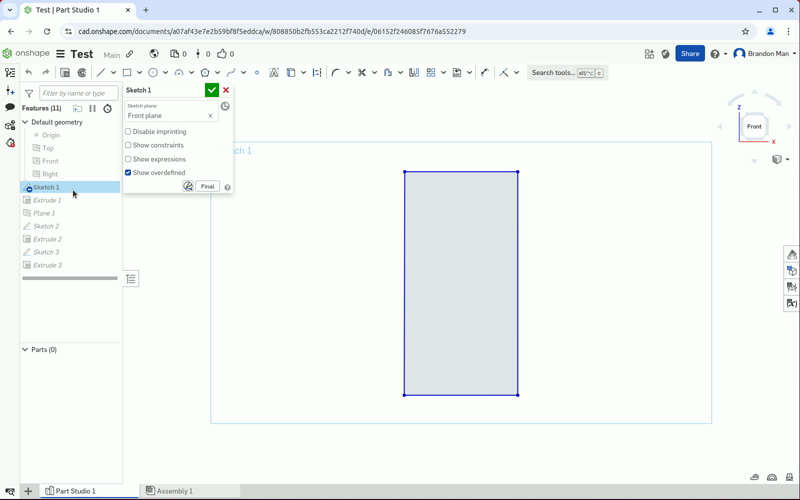
mouse_move(229, 92)
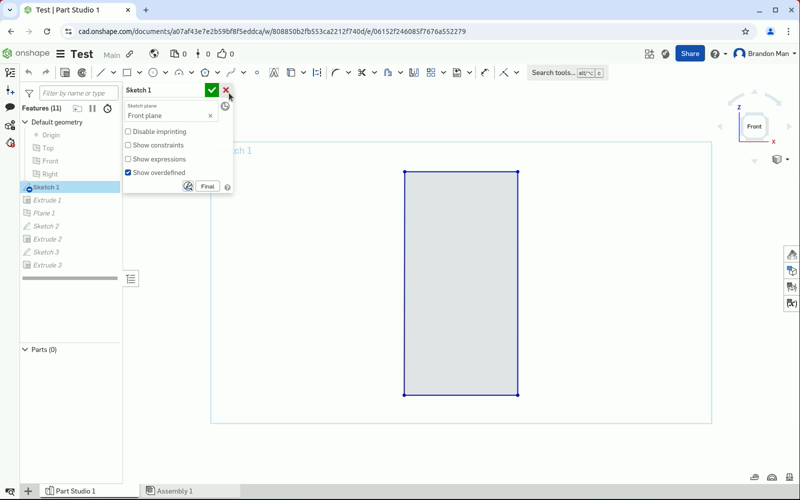
click(229, 92)
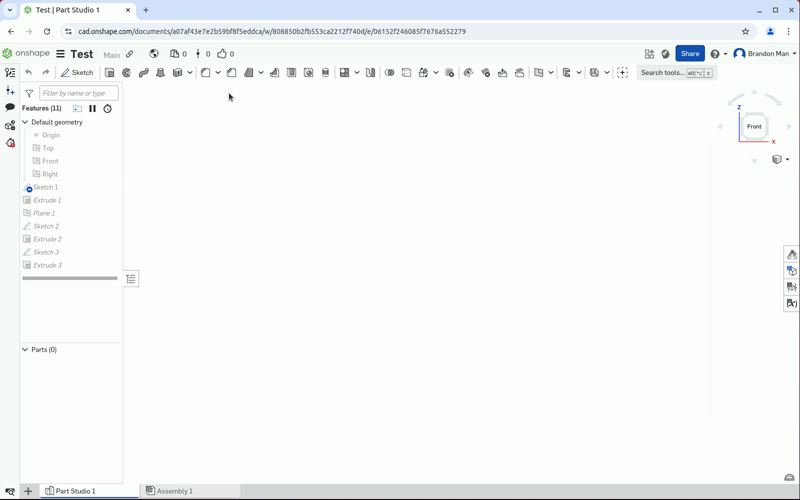
key(shift+s)
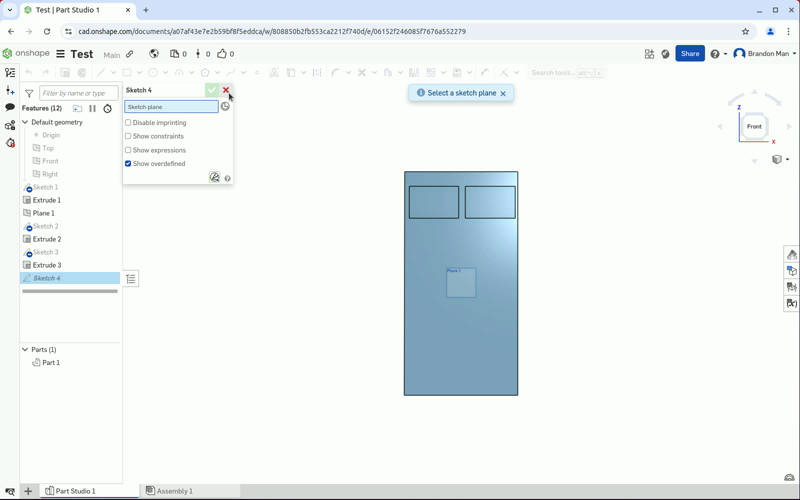
mouse_move(73, 215)
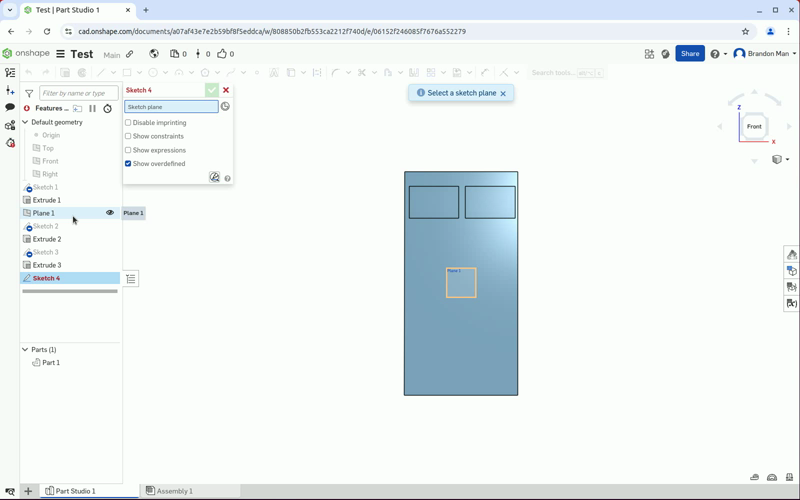
click(73, 215)
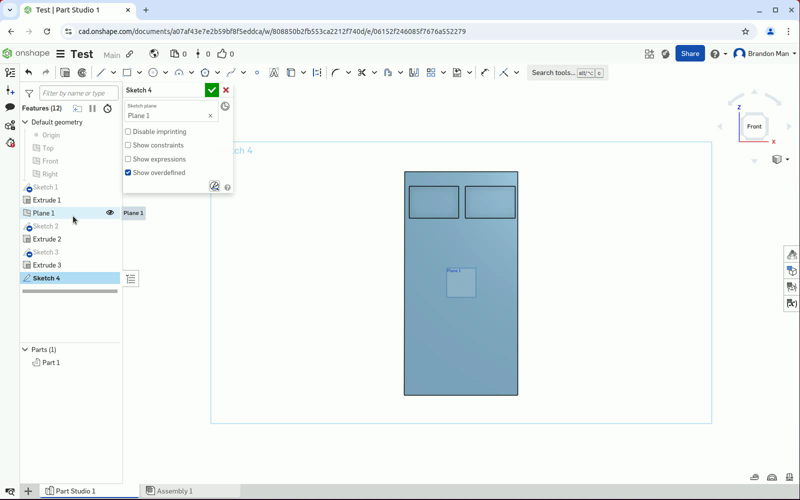
mouse_move(73, 352)
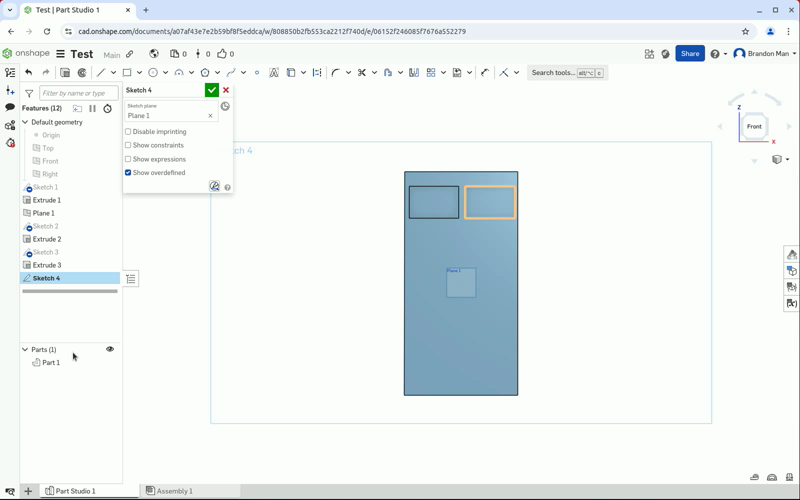
key(y)
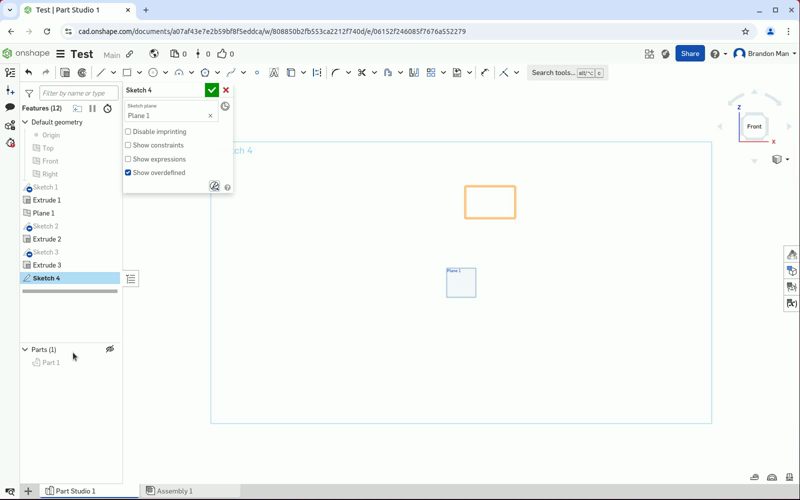
key(l)
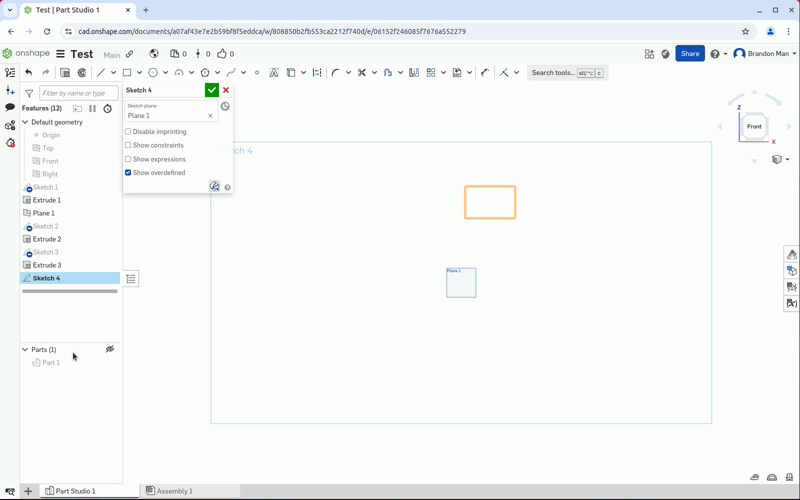
key_down(shift)
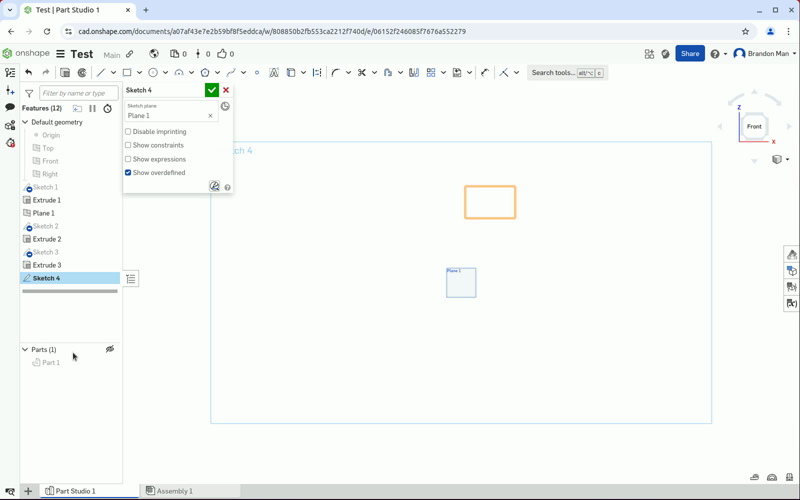
mouse_move(407, 255)
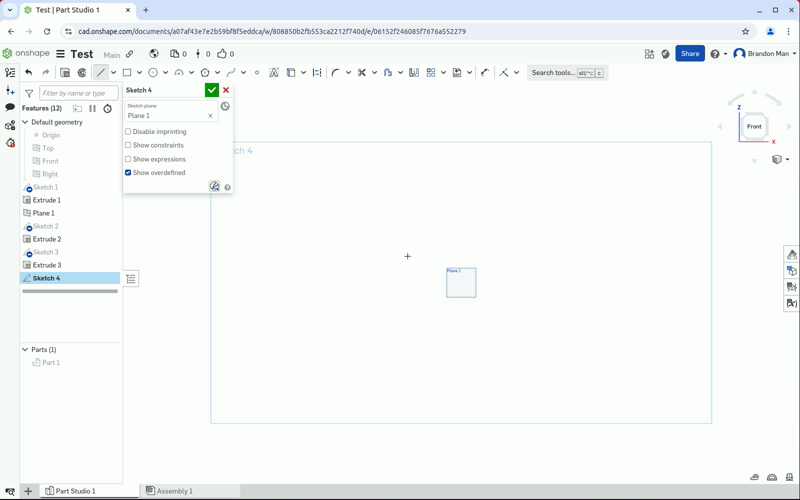
click(407, 255)
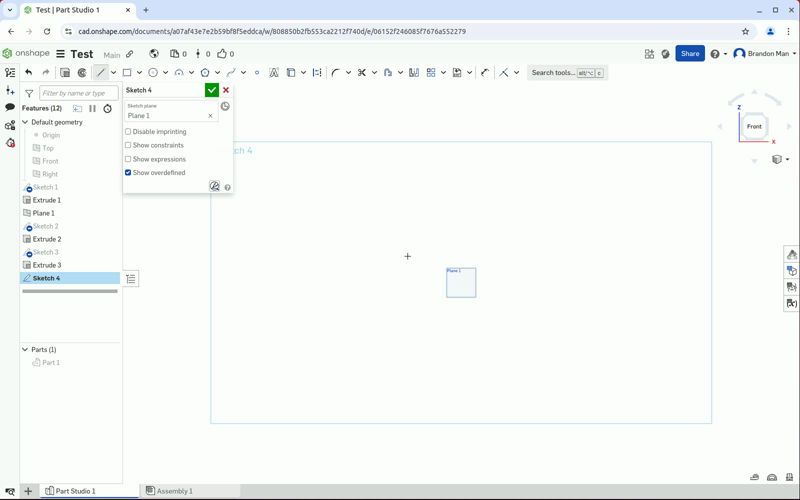
key_up(shift)
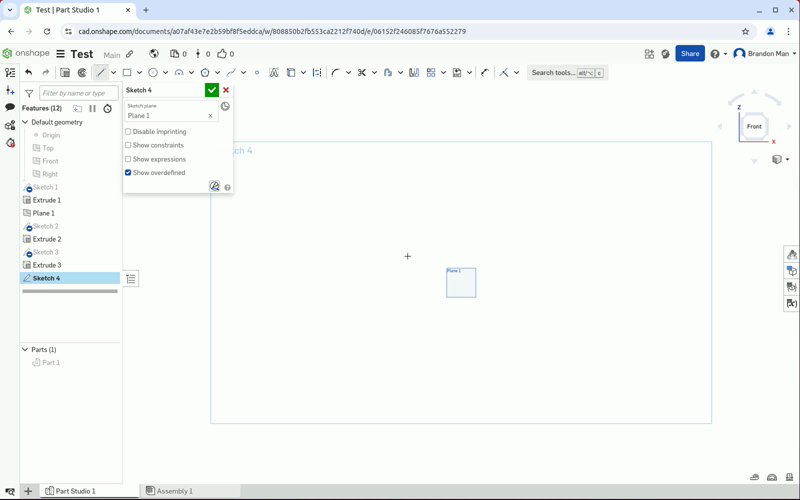
key_down(shift)
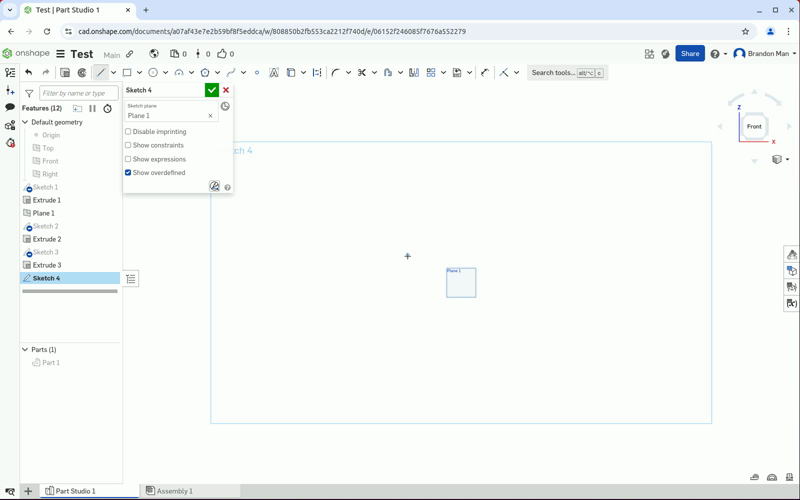
mouse_move(437, 255)
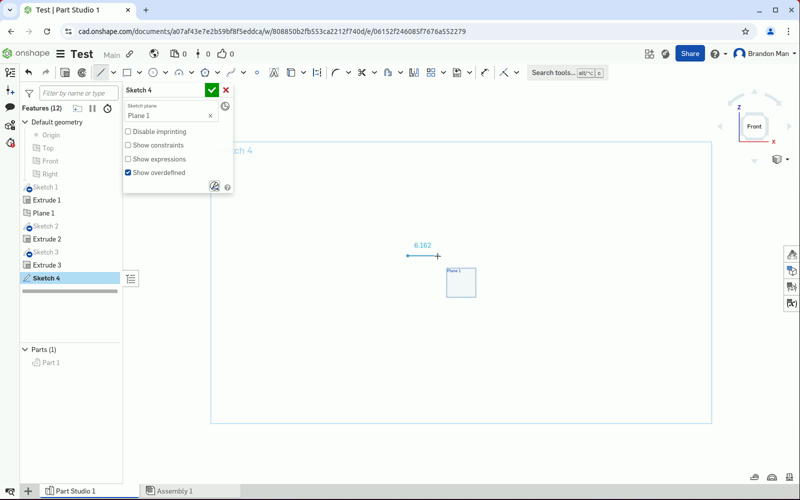
mouse_move(457, 255)
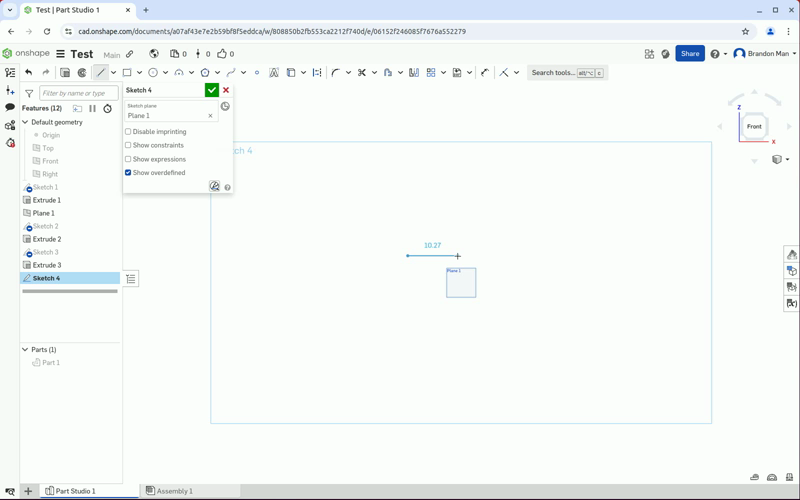
click(457, 255)
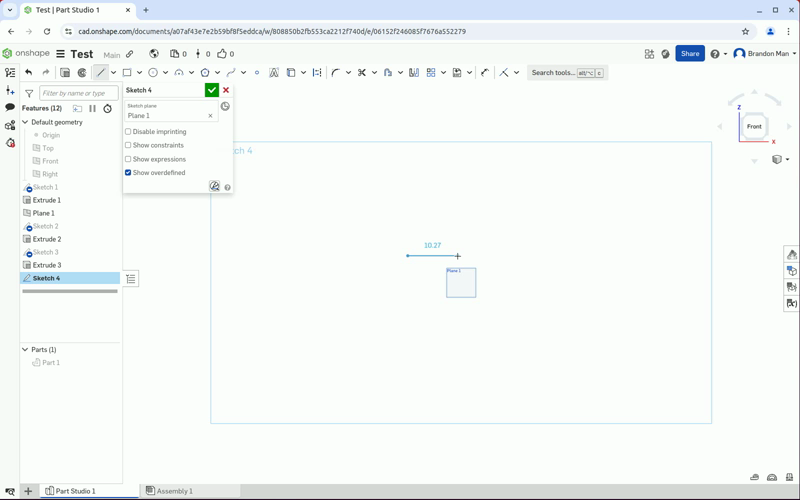
key_up(shift)
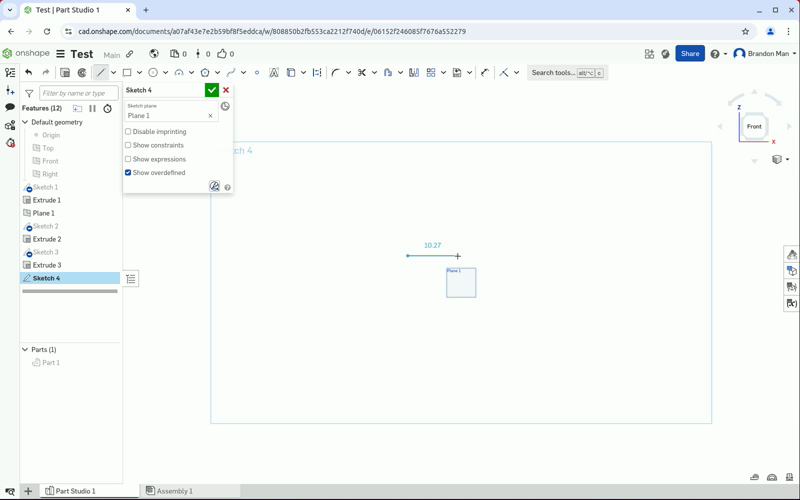
key_down(shift)
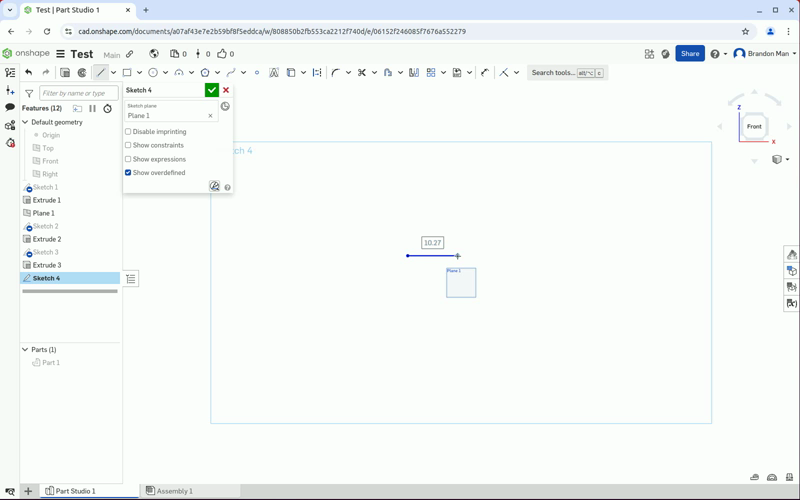
mouse_move(487, 255)
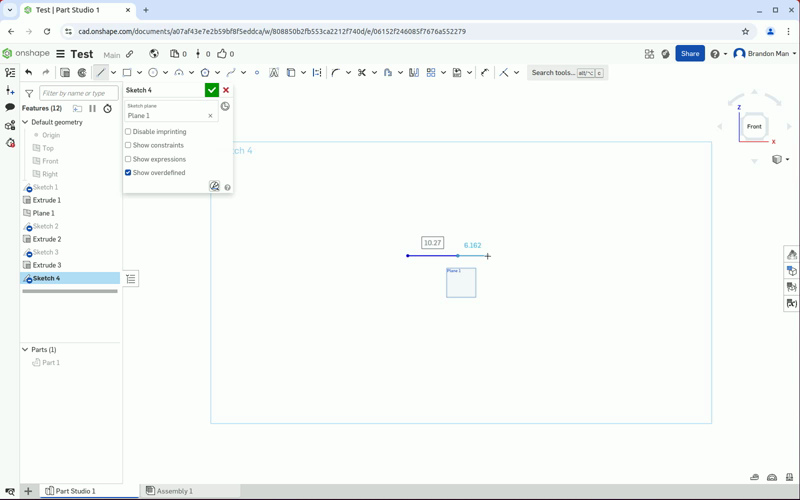
mouse_move(457, 223)
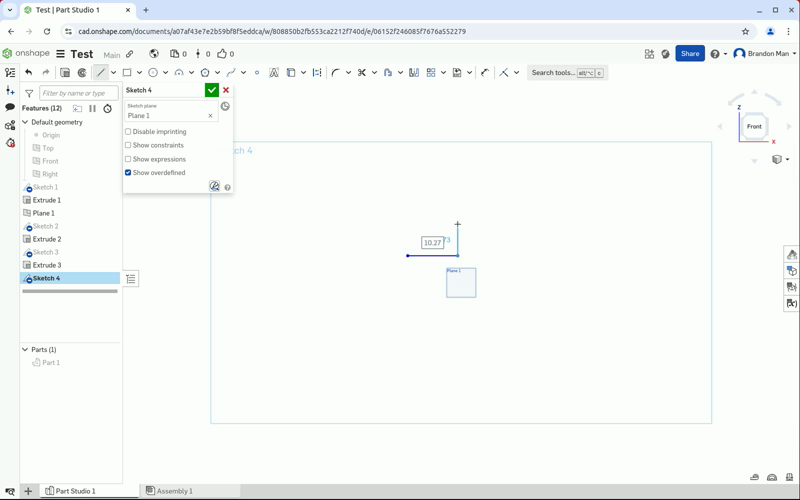
click(457, 223)
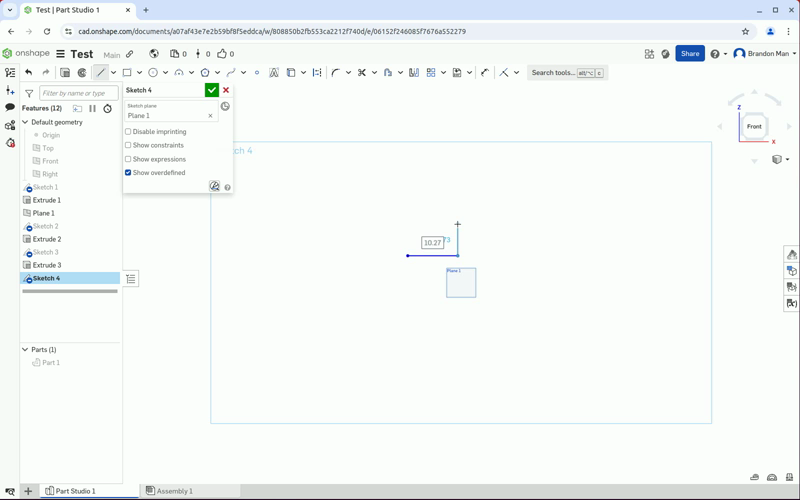
key_up(shift)
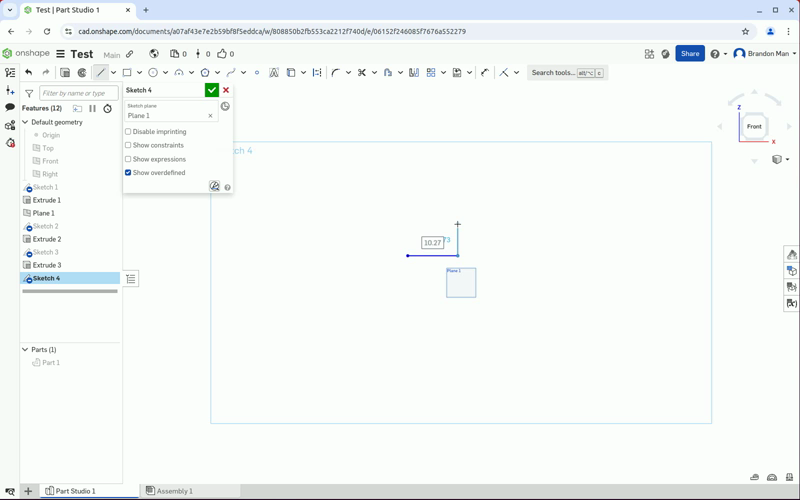
key_down(shift)
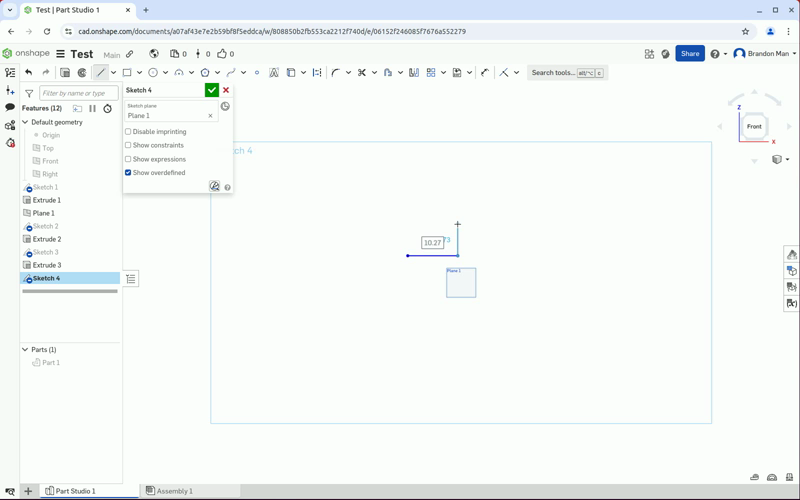
mouse_move(487, 223)
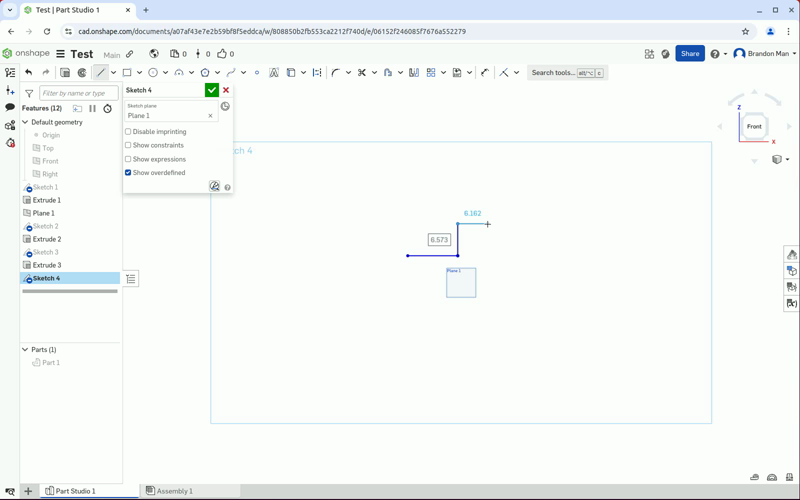
mouse_move(407, 223)
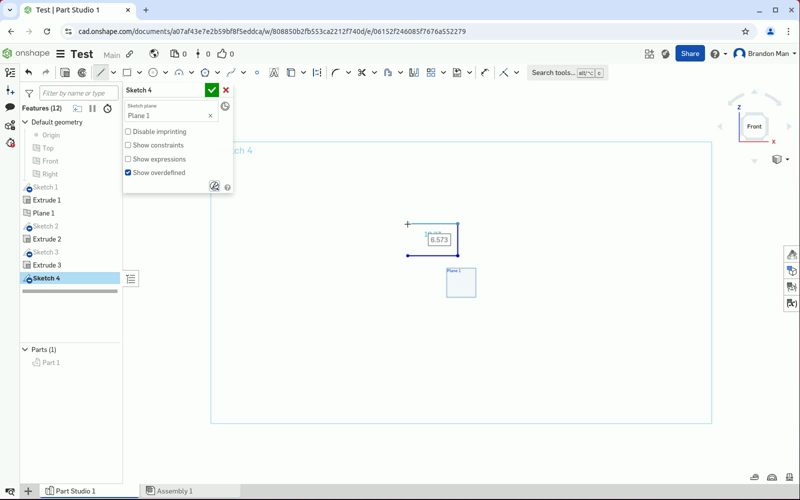
click(407, 223)
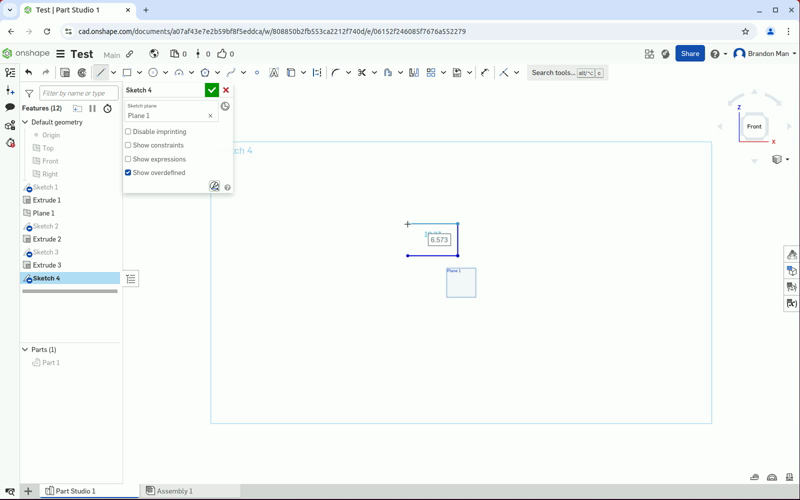
key_up(shift)
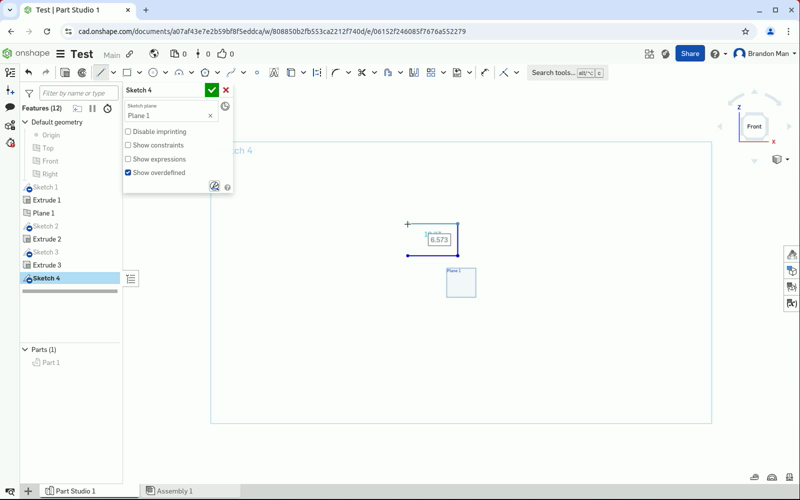
mouse_move(437, 223)
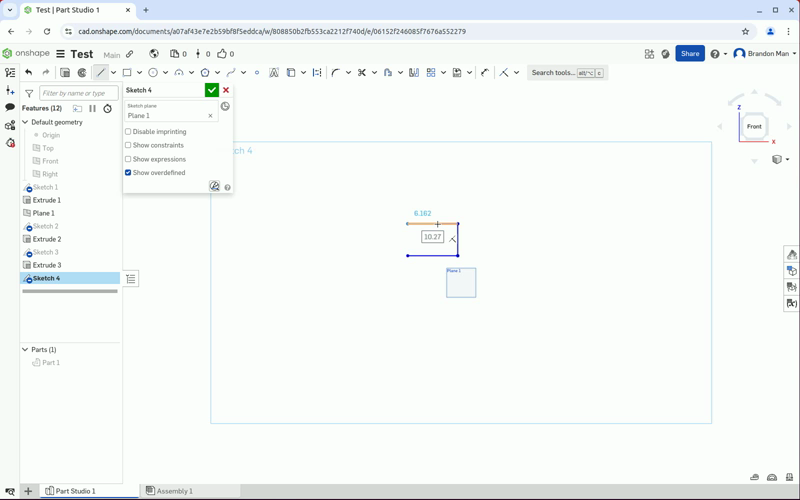
key_down(shift)
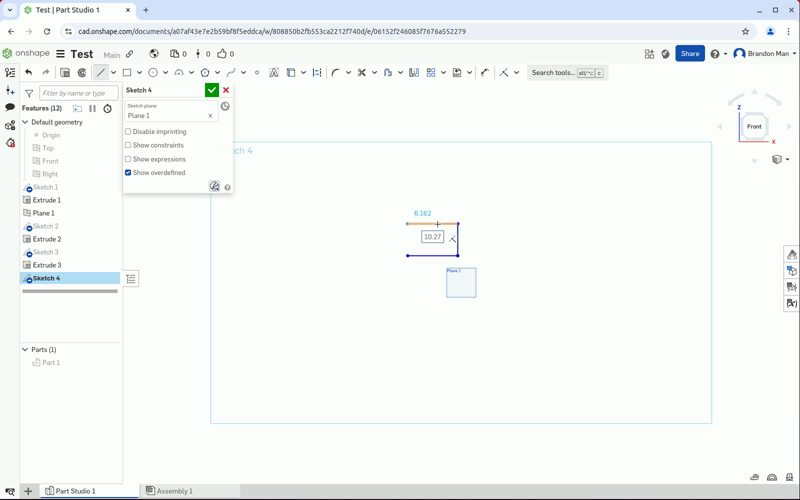
mouse_move(407, 255)
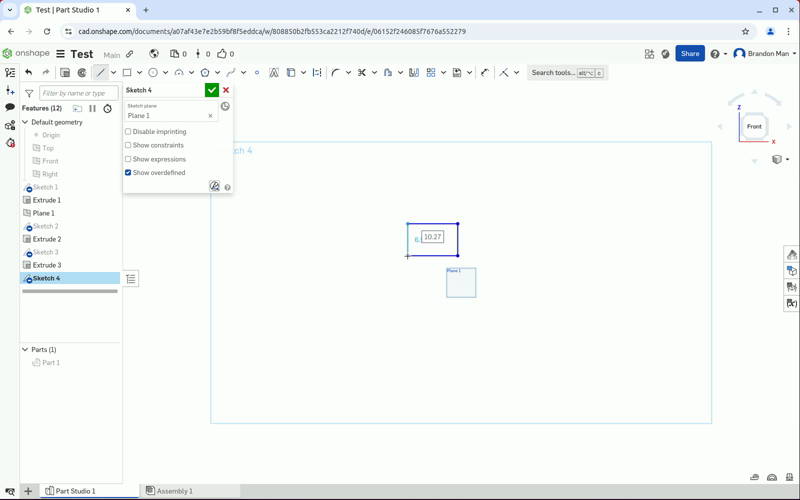
key_up(shift)
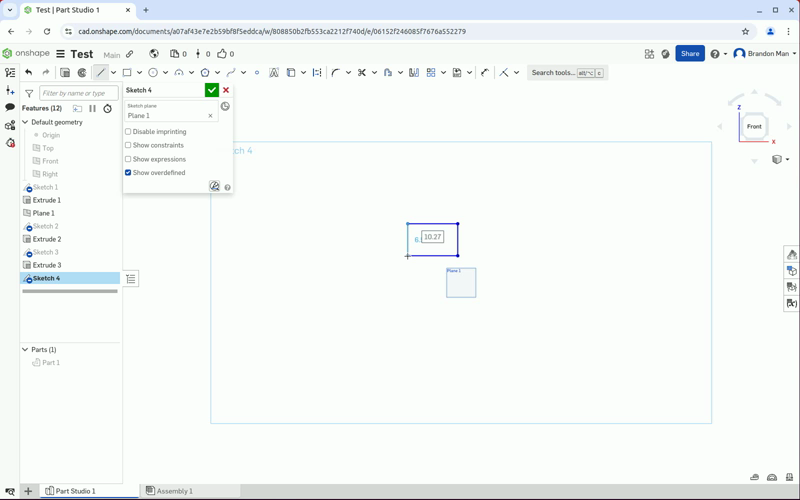
click(407, 255)
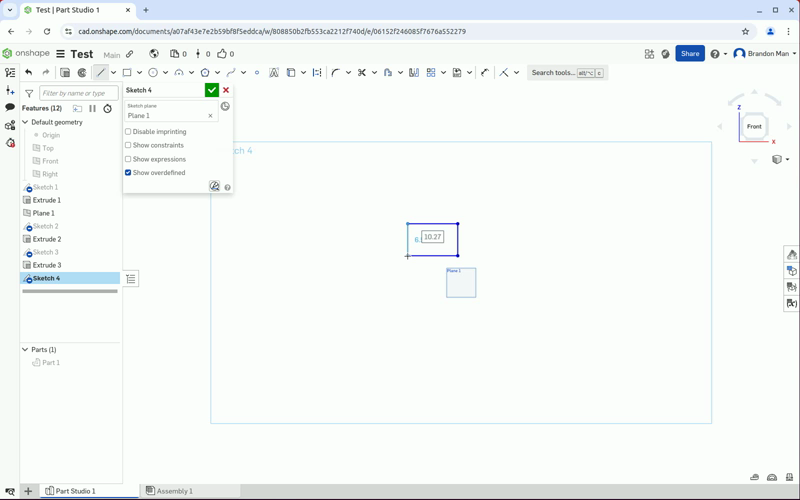
key(esc)
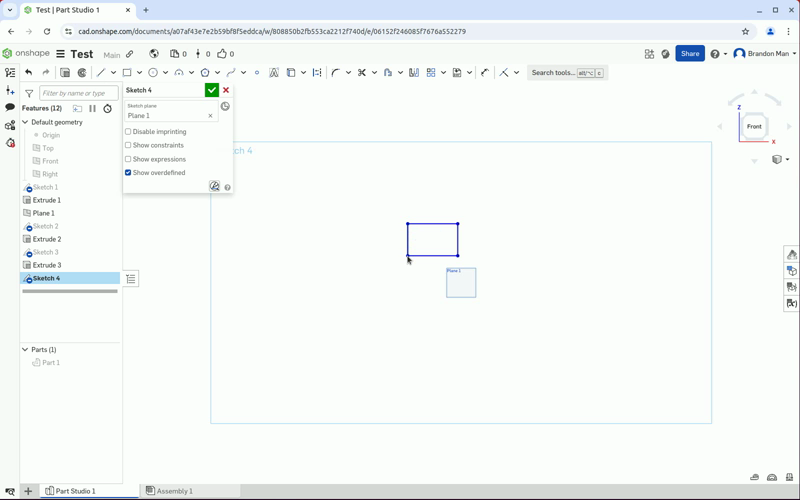
mouse_move(436, 240)
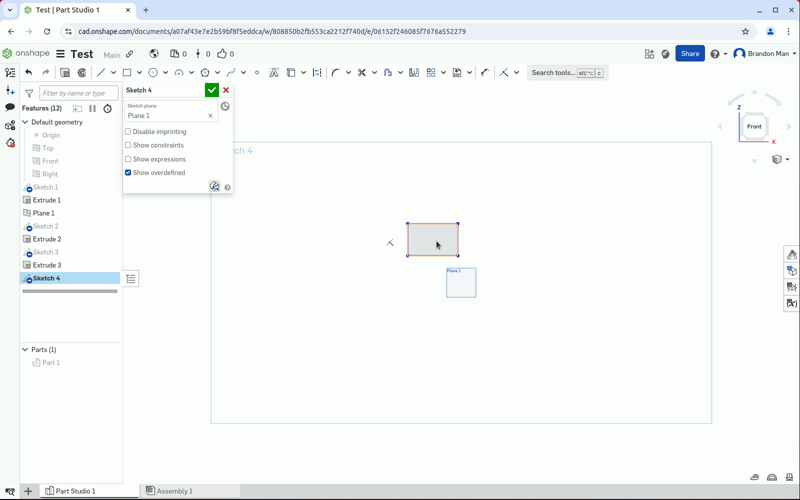
scroll(6)
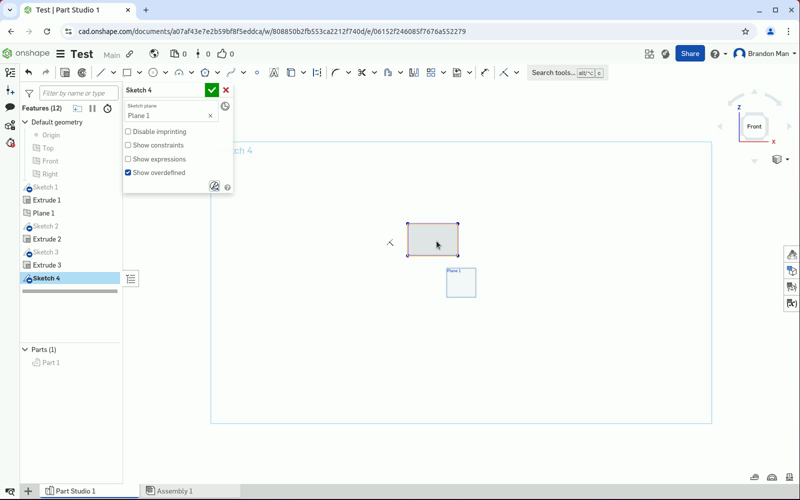
scroll(6)
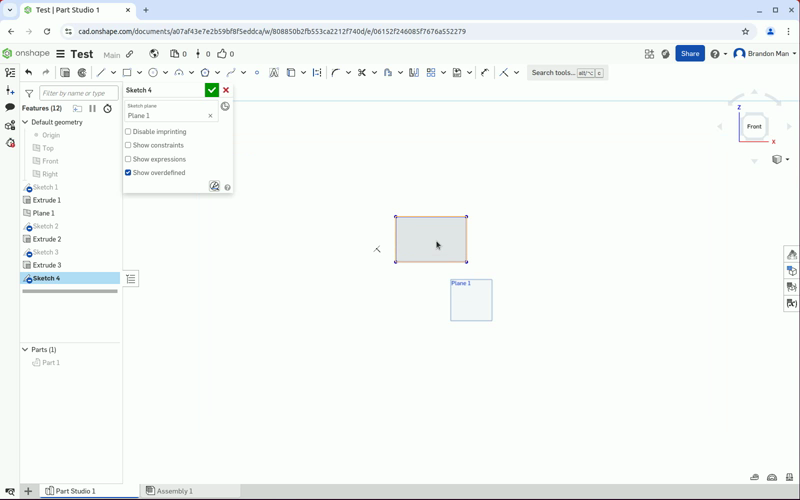
scroll(6)
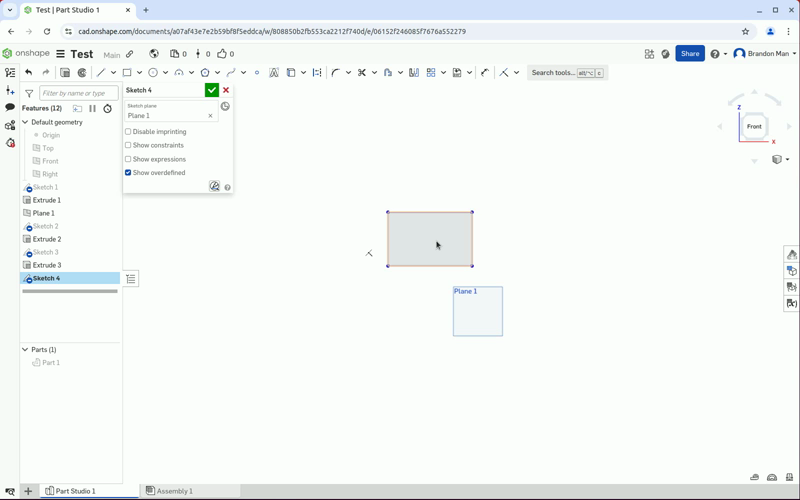
scroll(6)
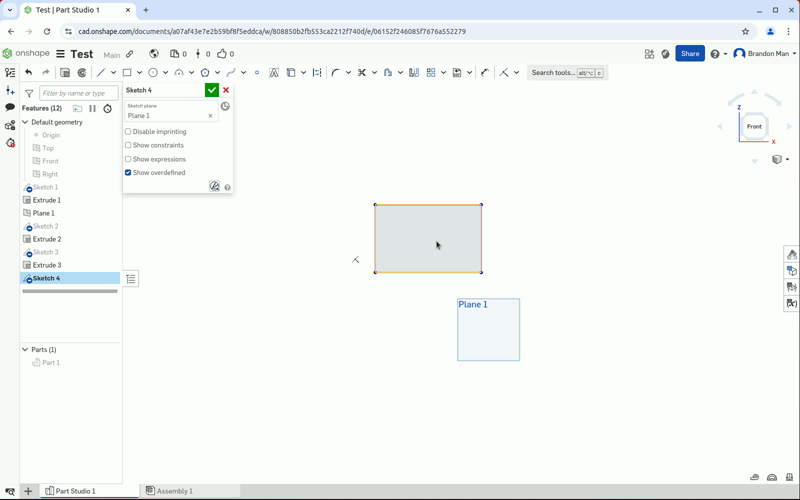
scroll(6)
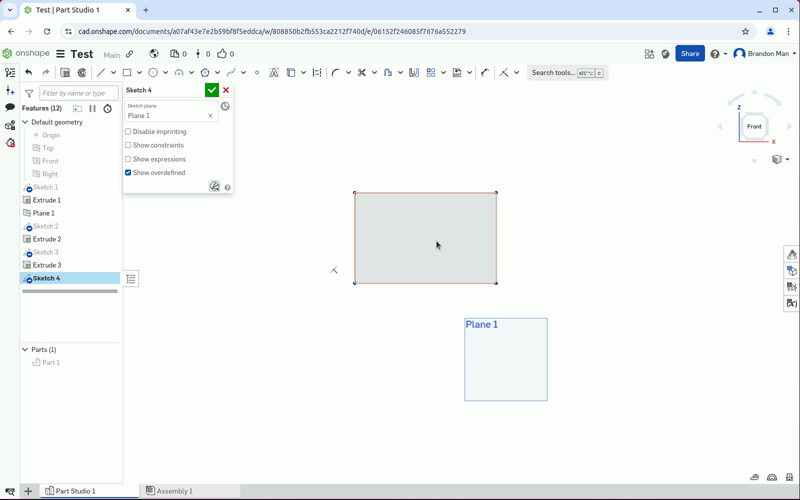
scroll(6)
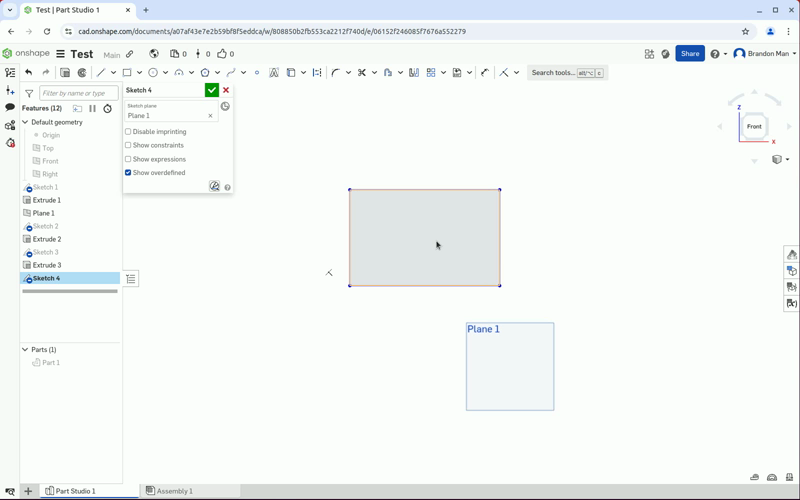
scroll(6)
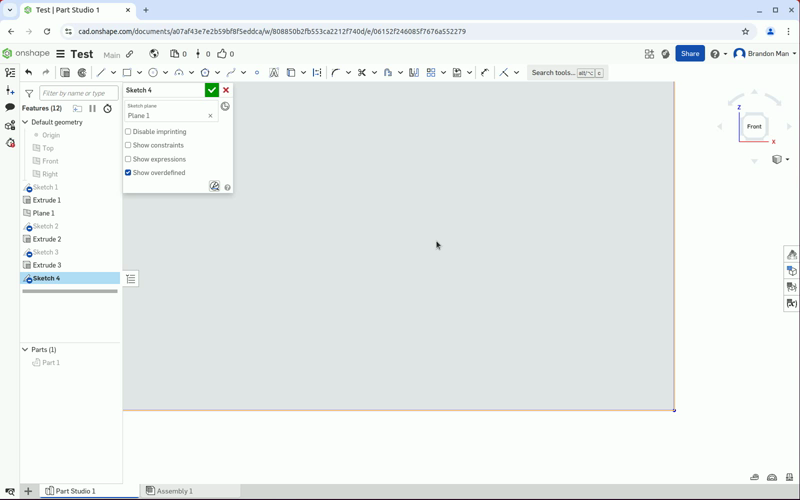
click(436, 240)
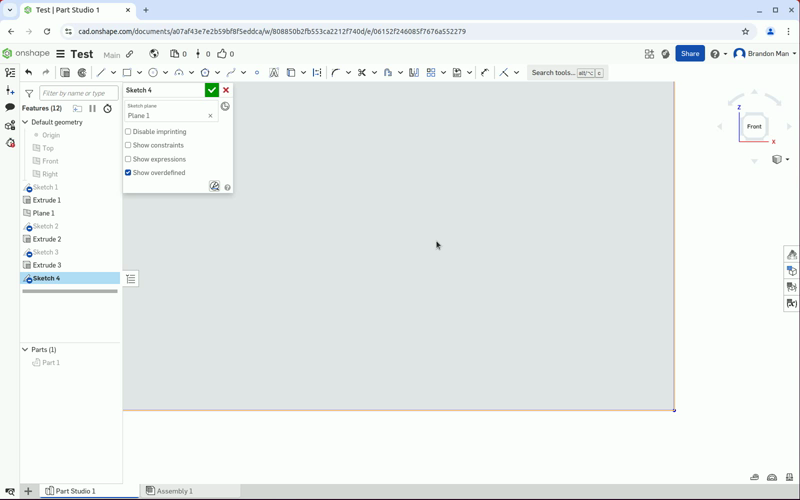
scroll(-6)
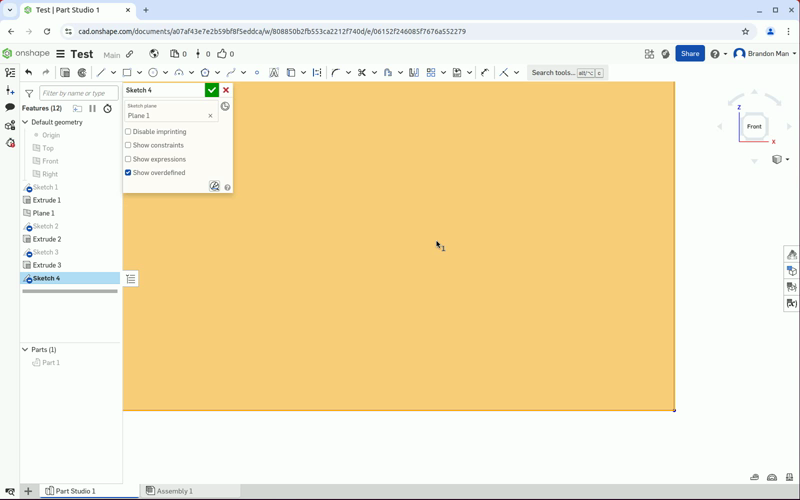
scroll(-6)
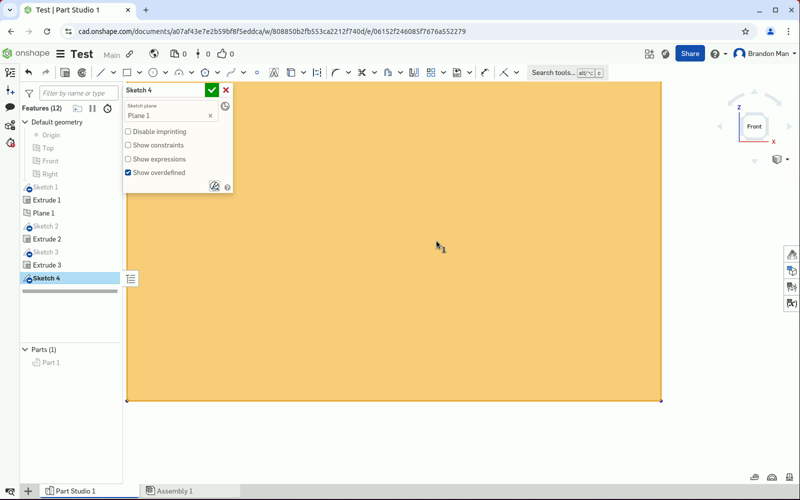
scroll(-6)
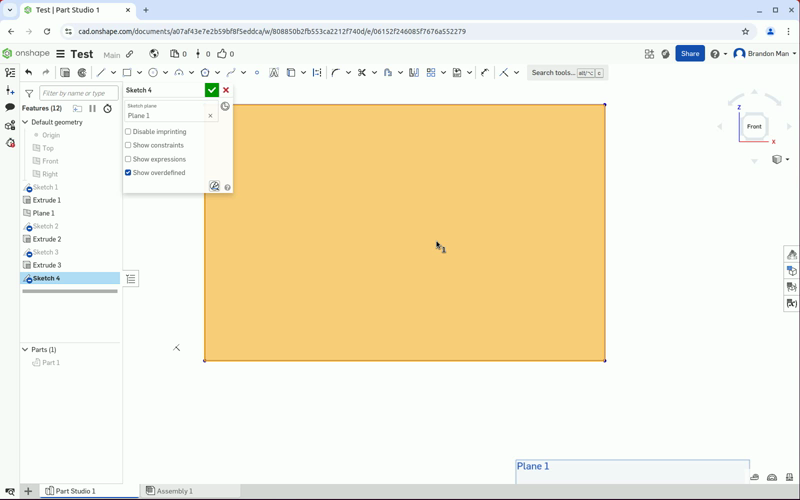
scroll(-6)
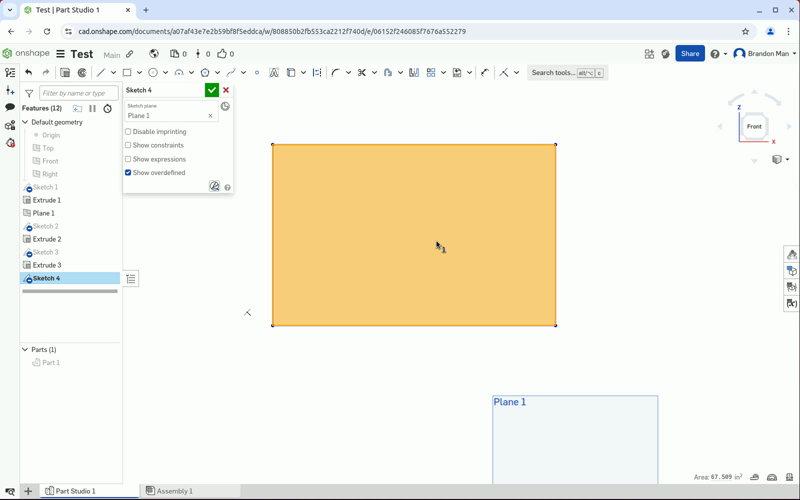
scroll(-6)
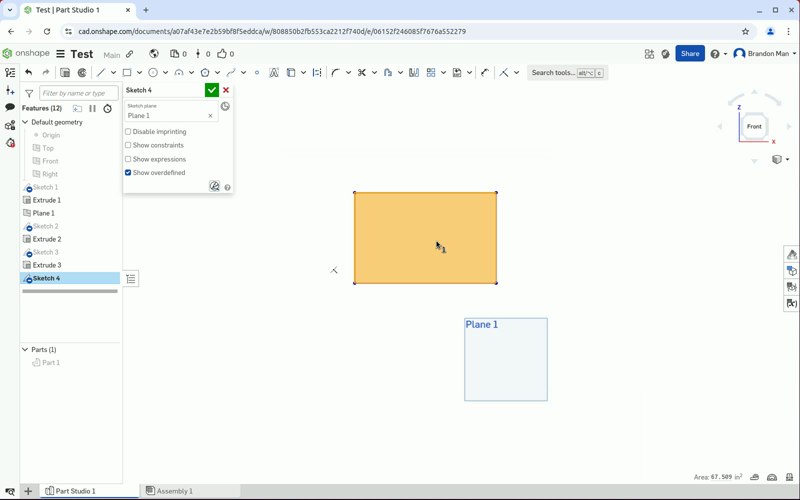
scroll(-6)
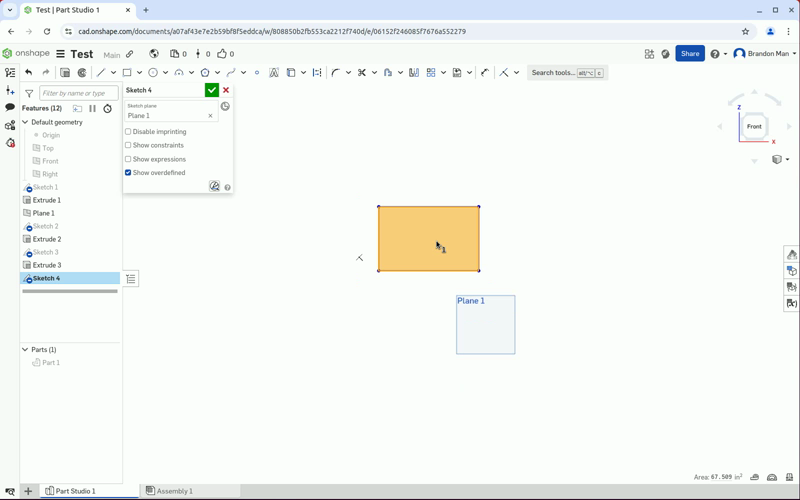
scroll(-6)
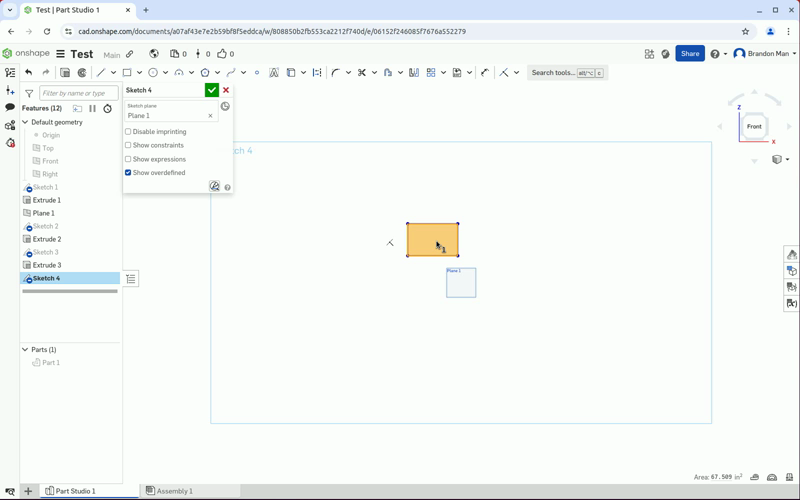
mouse_move(73, 352)
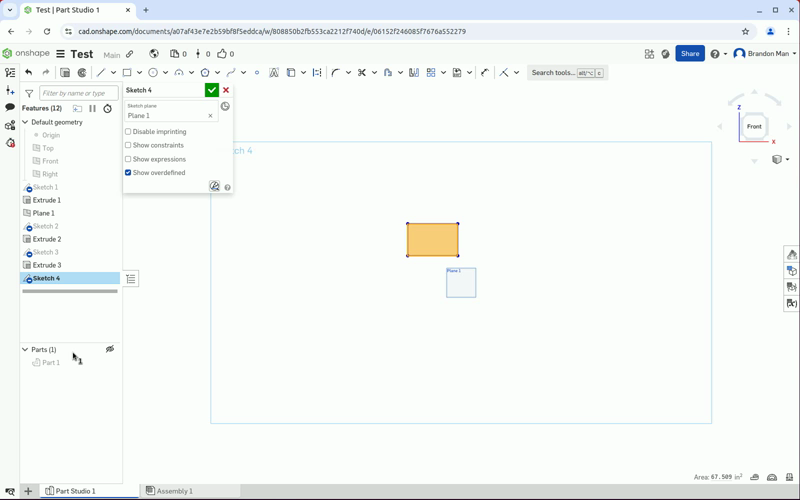
key(shift+y)
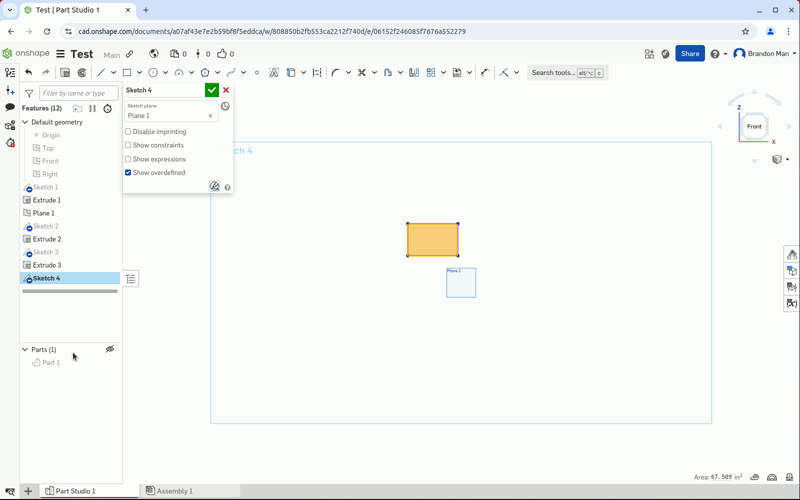
key(shift+e)
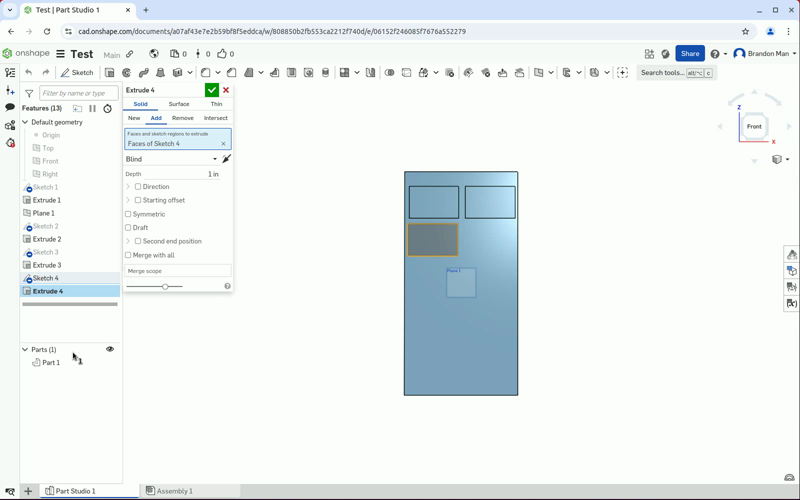
mouse_move(143, 106)
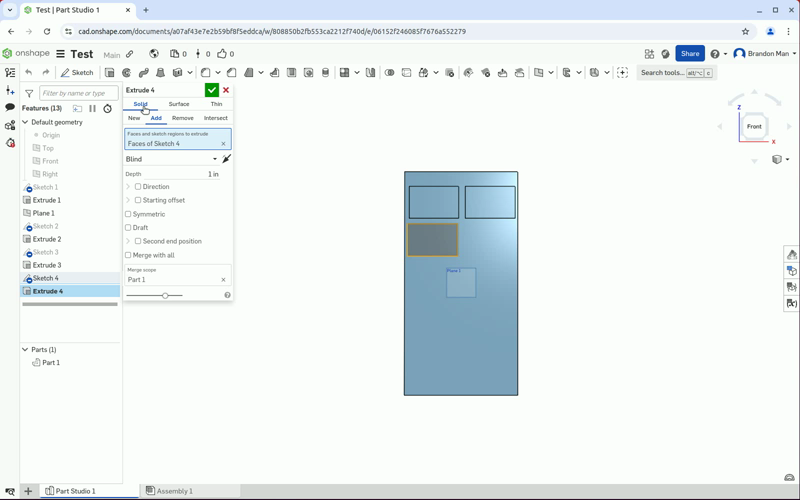
click(143, 106)
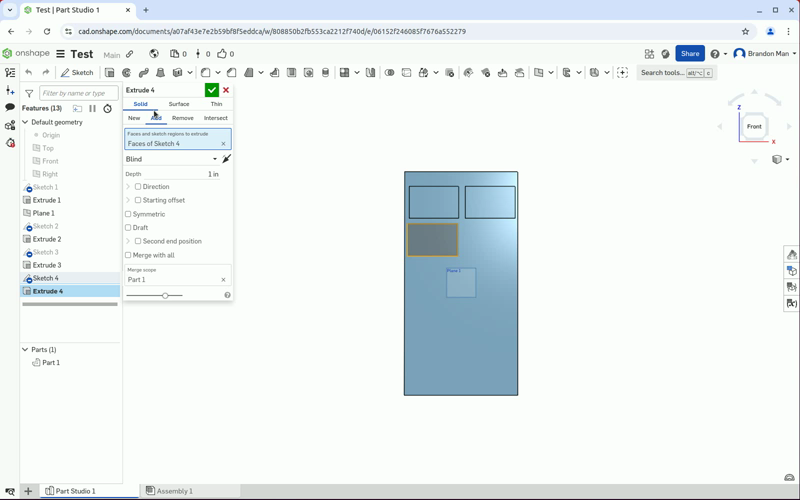
mouse_move(186, 120)
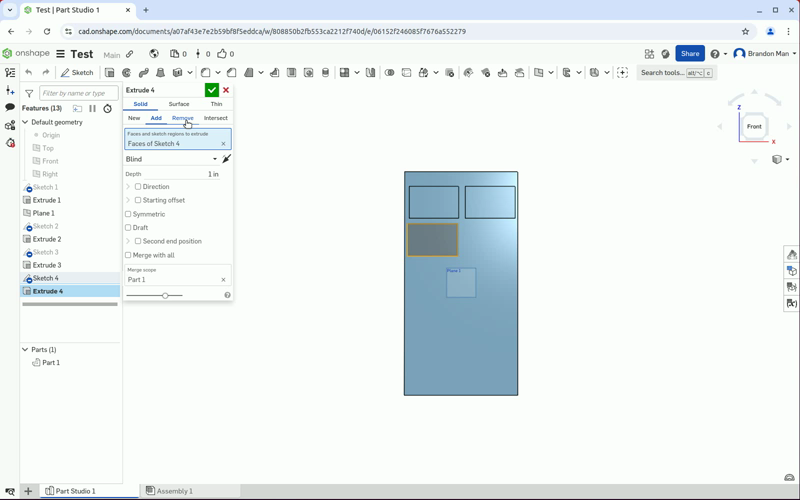
click(186, 120)
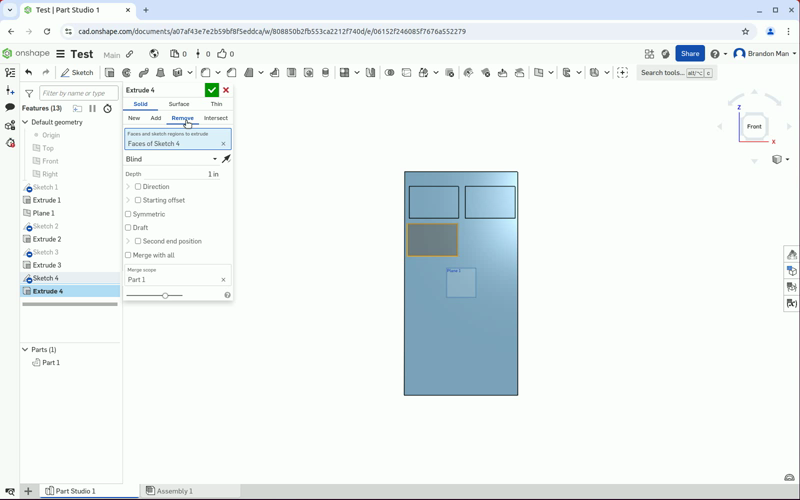
key(tab, 4)
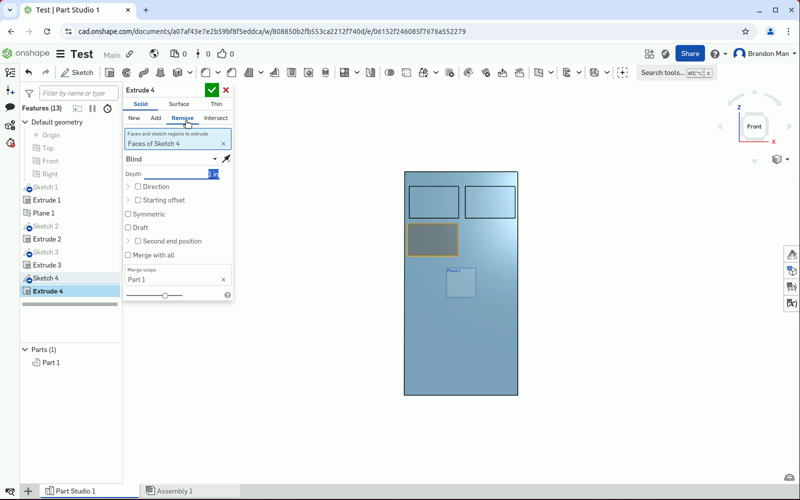
text(6.981)
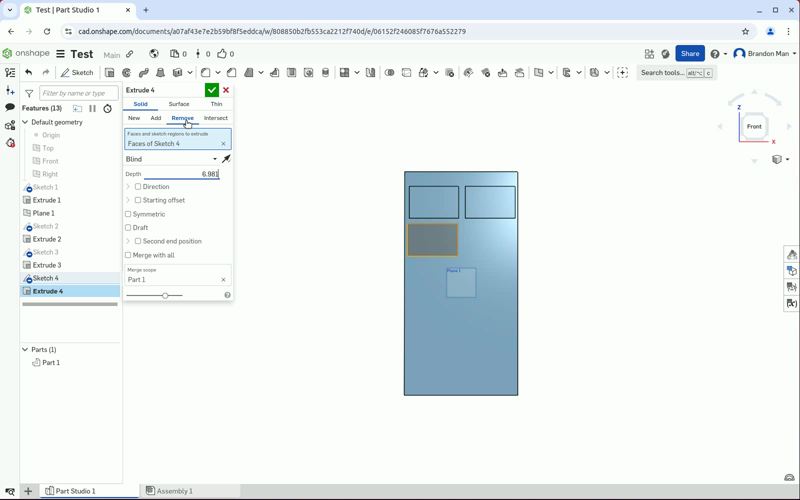
key(tab, 6)
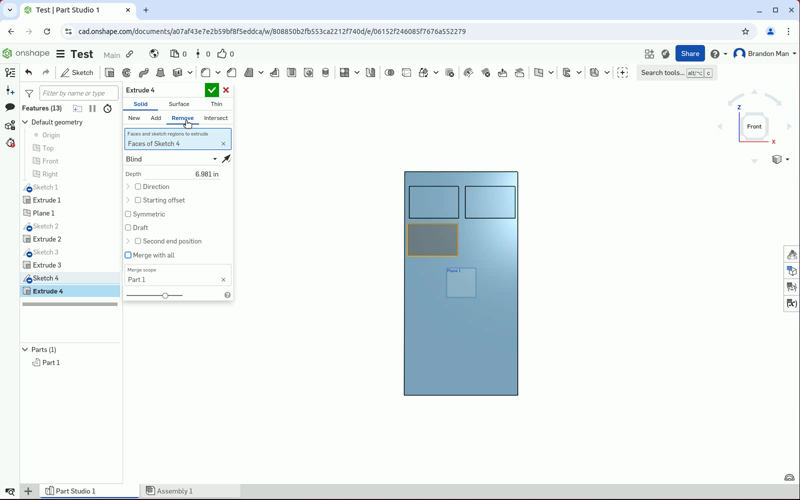
key(space)
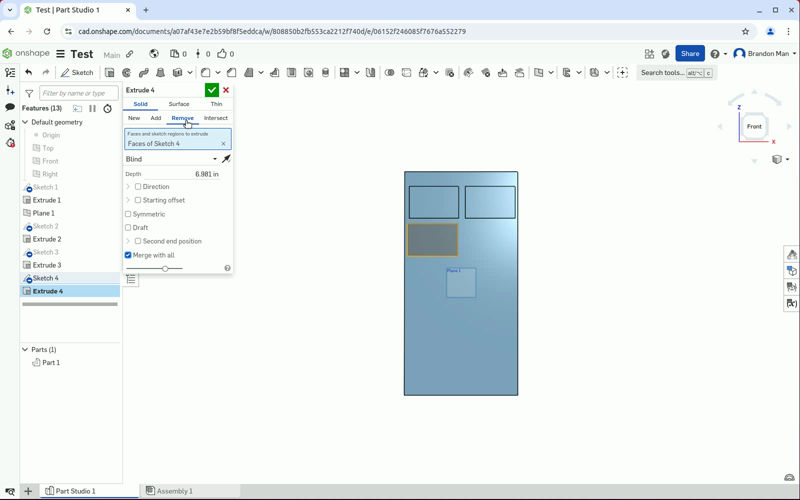
key(enter)
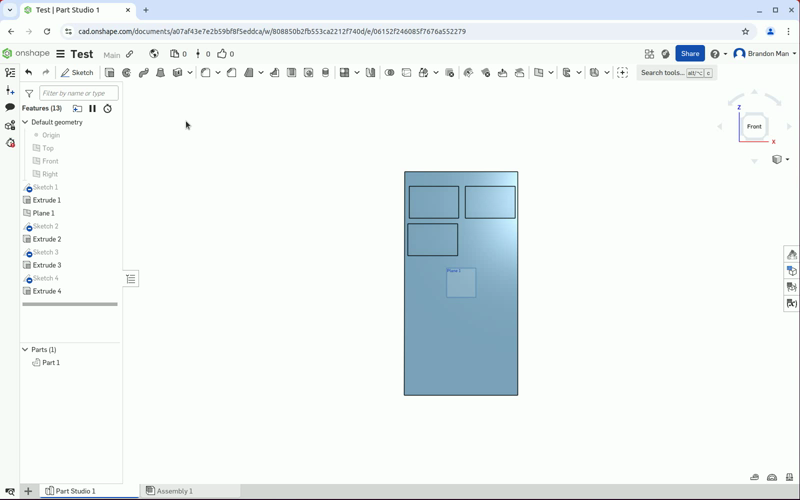
key(shift+h)
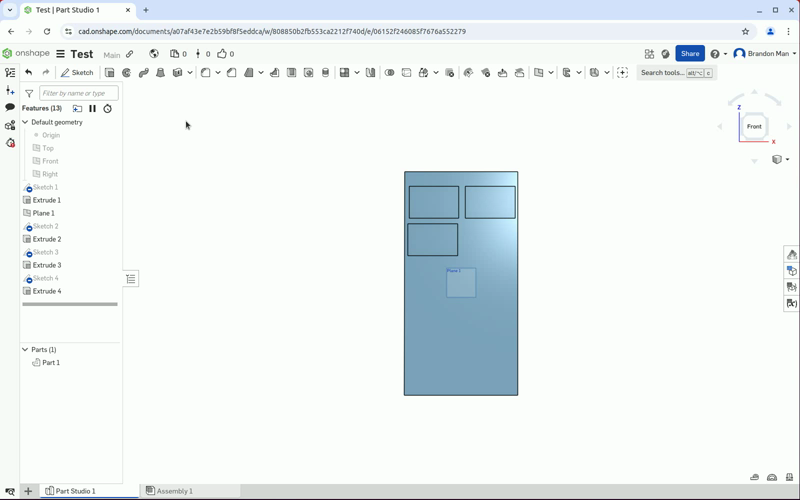
key(shift+h)
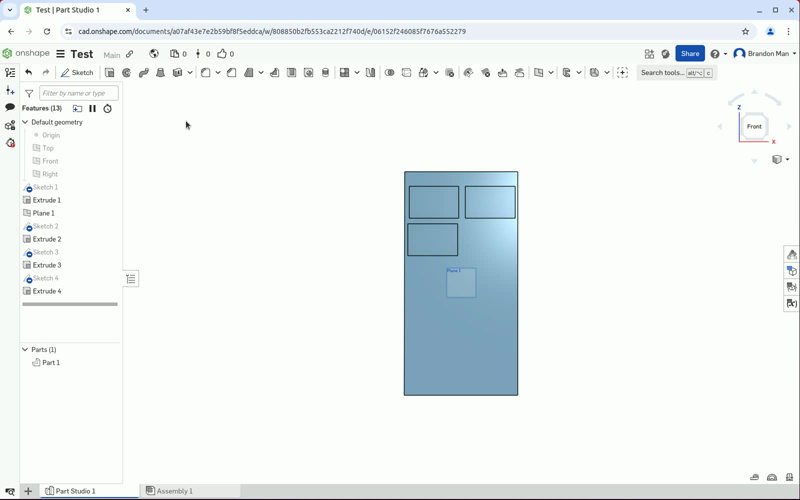
mouse_move(73, 189)
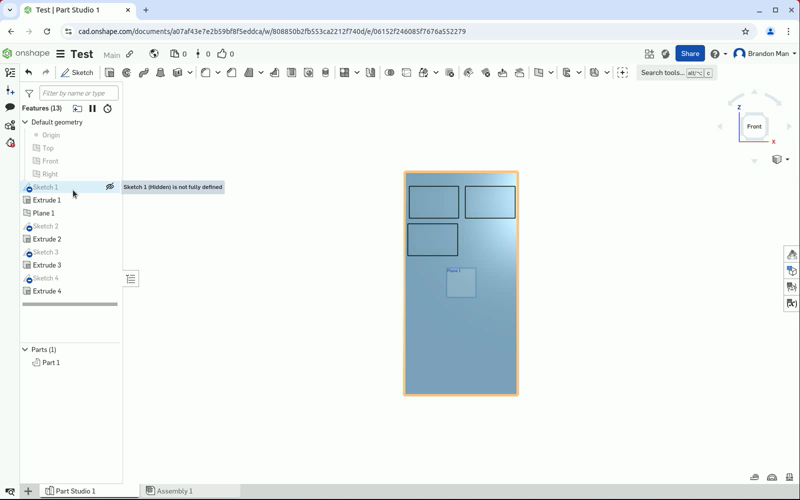
click(73, 189)
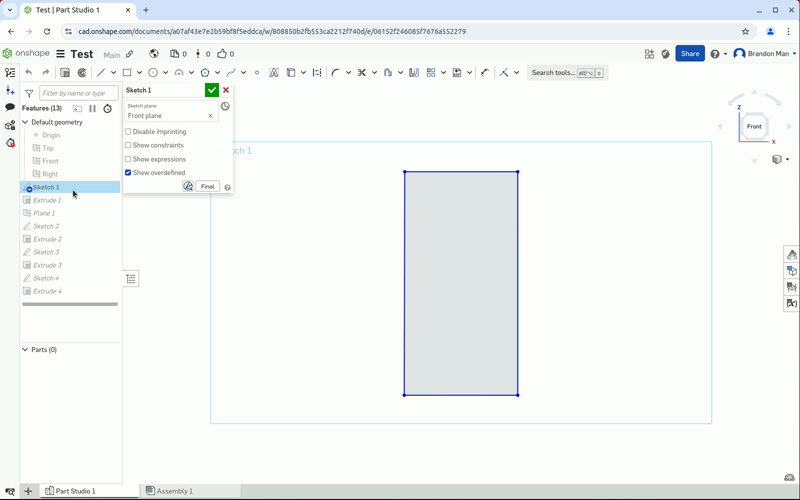
mouse_move(229, 92)
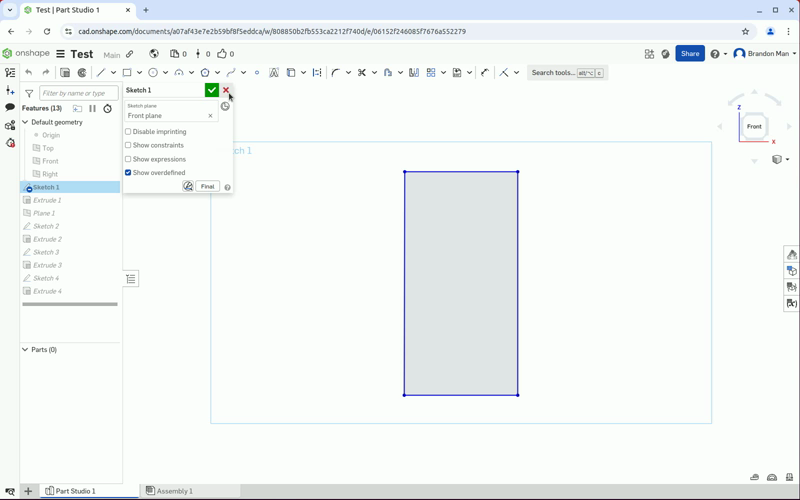
click(229, 92)
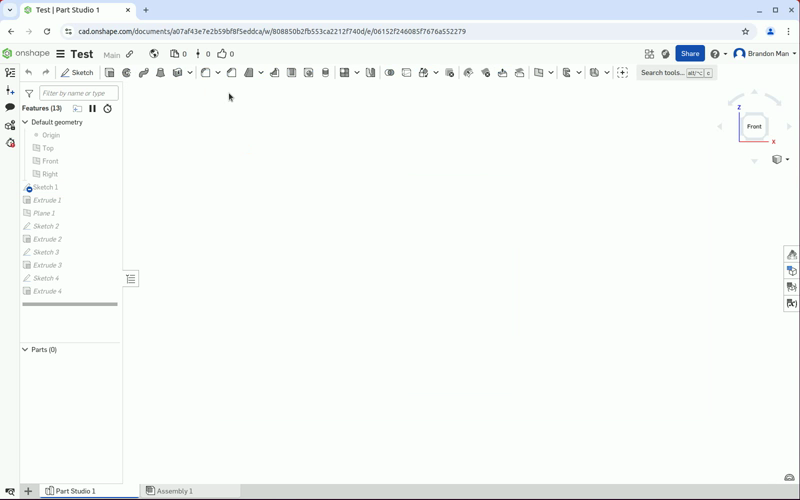
key(shift+s)
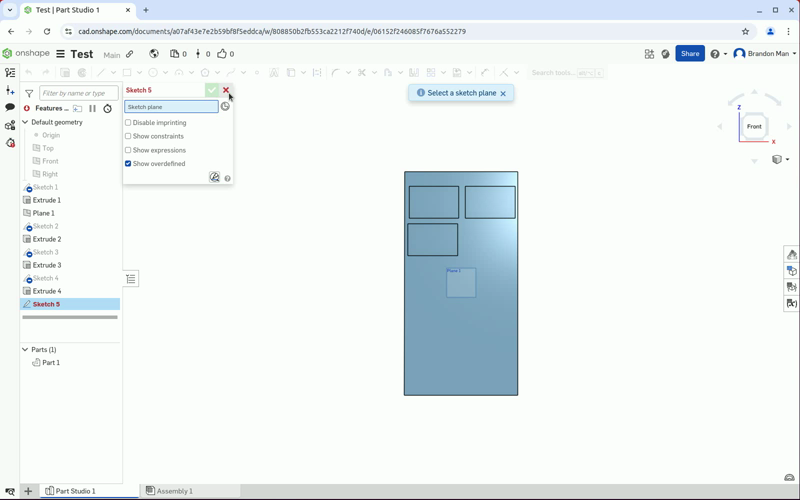
mouse_move(73, 215)
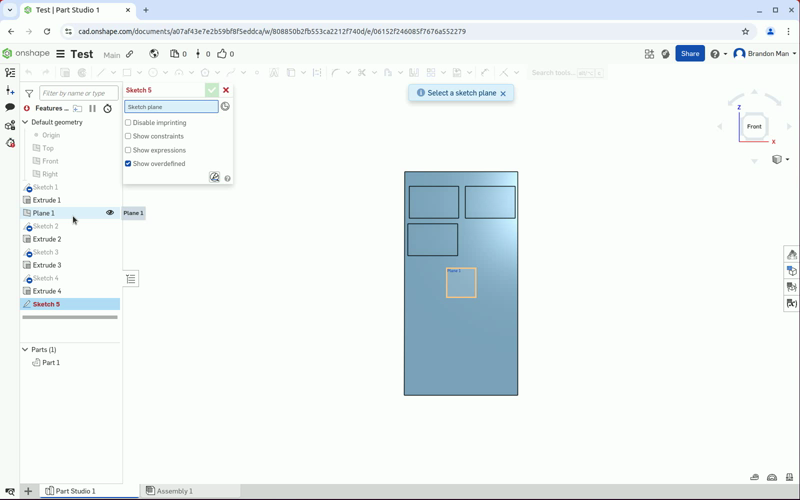
click(73, 215)
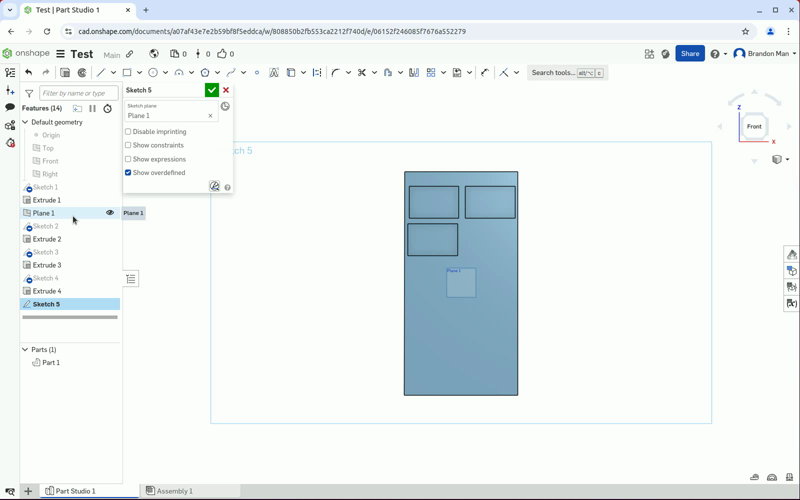
mouse_move(73, 352)
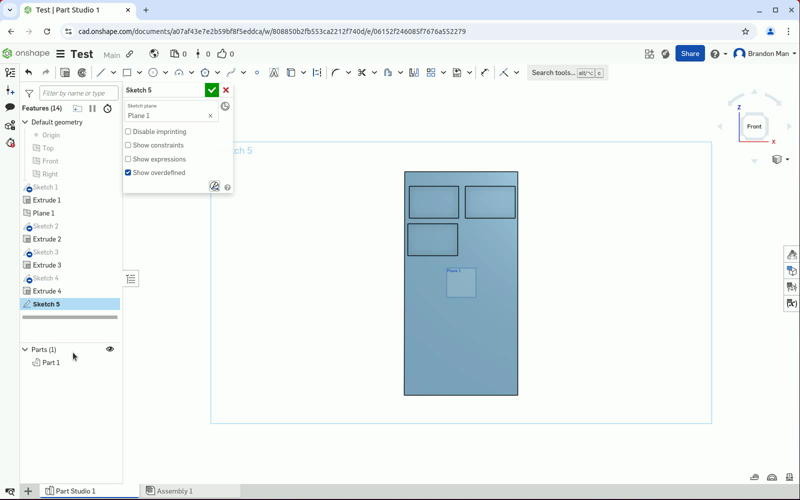
key(y)
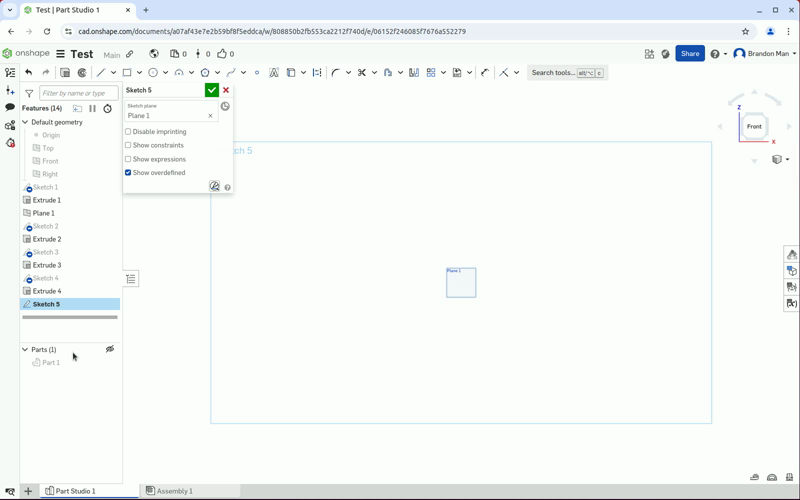
key(l)
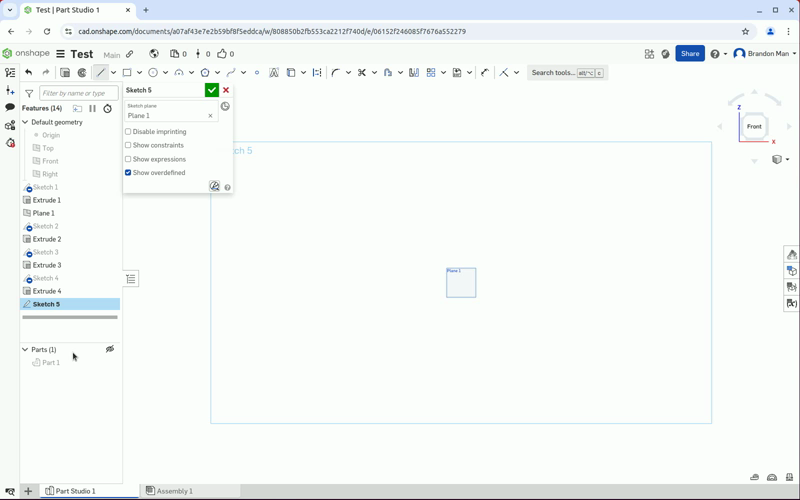
key_down(shift)
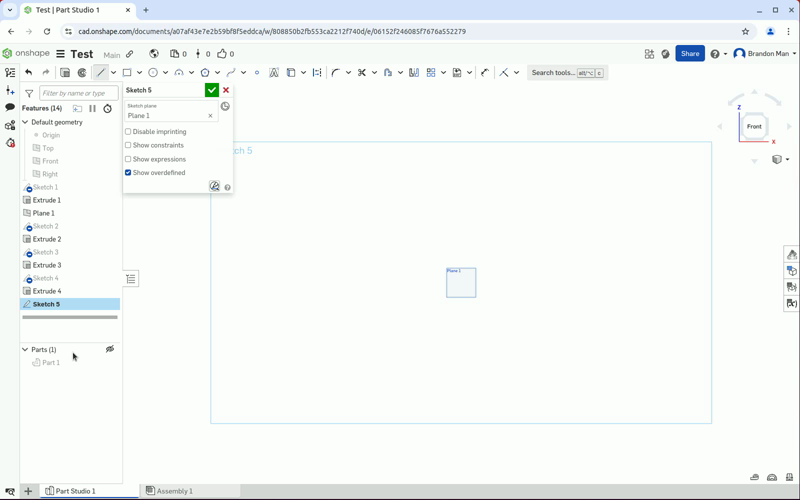
mouse_move(409, 303)
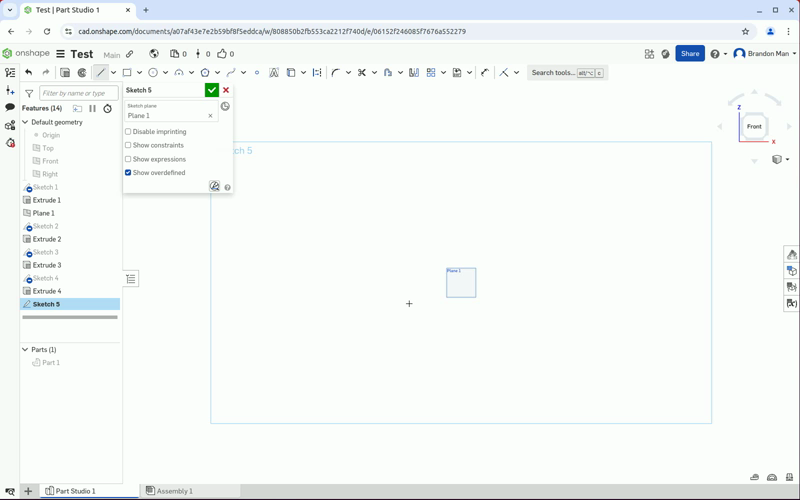
click(409, 303)
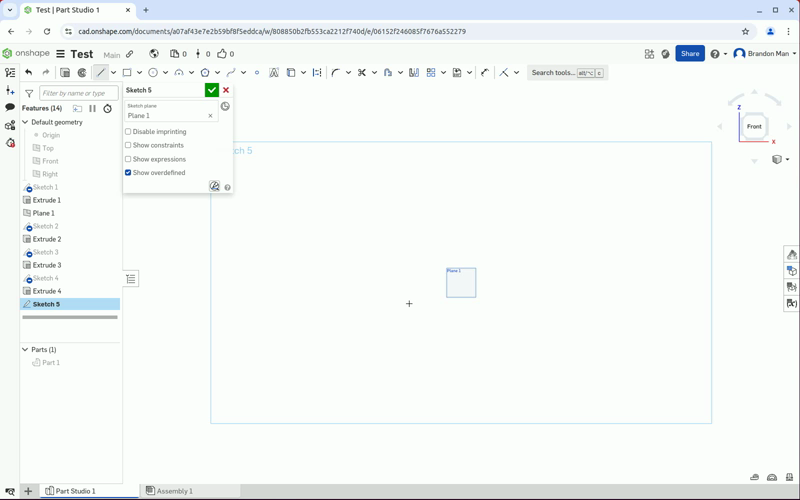
key_up(shift)
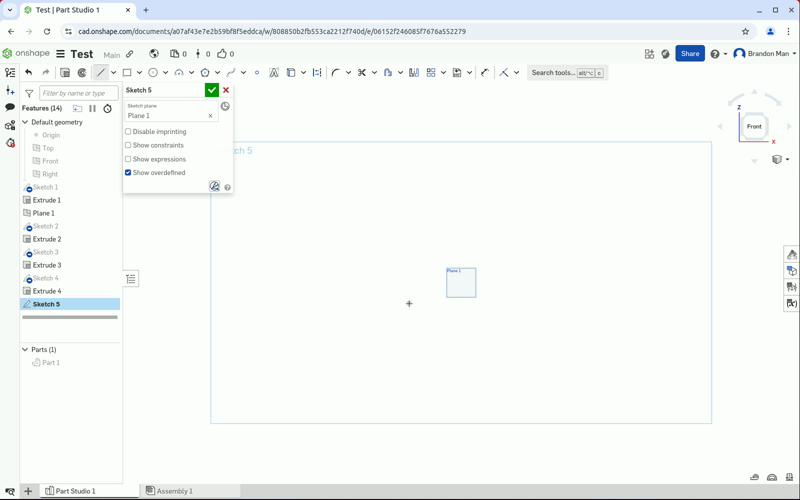
key_down(shift)
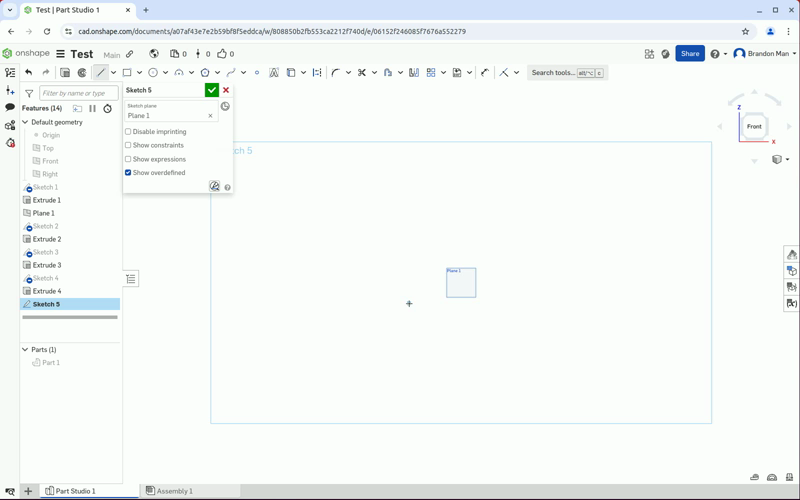
mouse_move(439, 303)
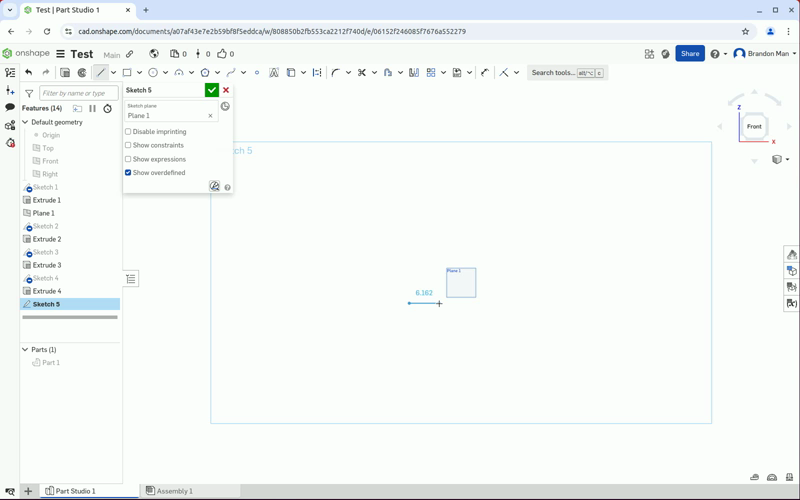
mouse_move(458, 303)
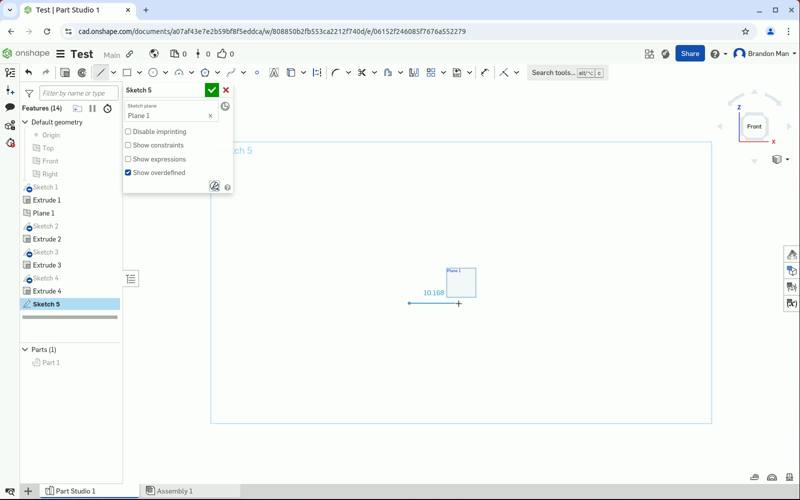
click(458, 303)
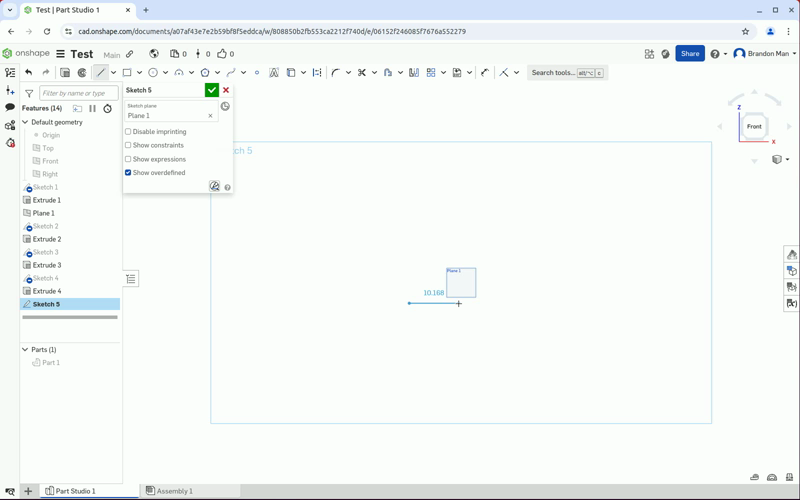
key_up(shift)
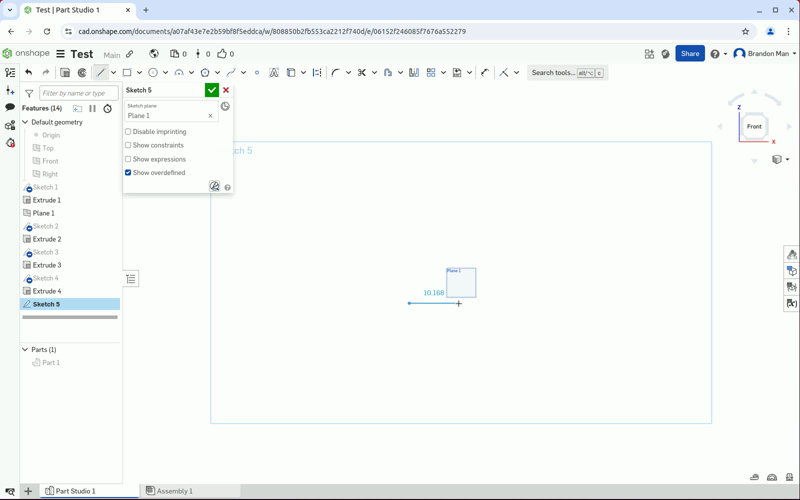
key_down(shift)
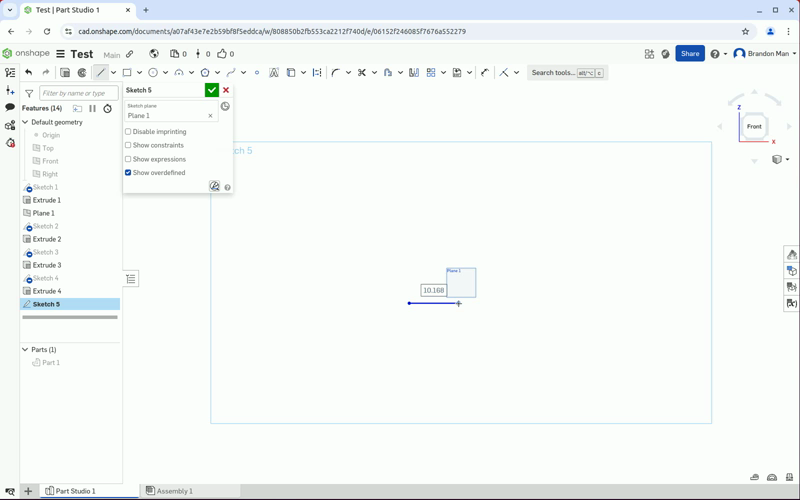
mouse_move(489, 303)
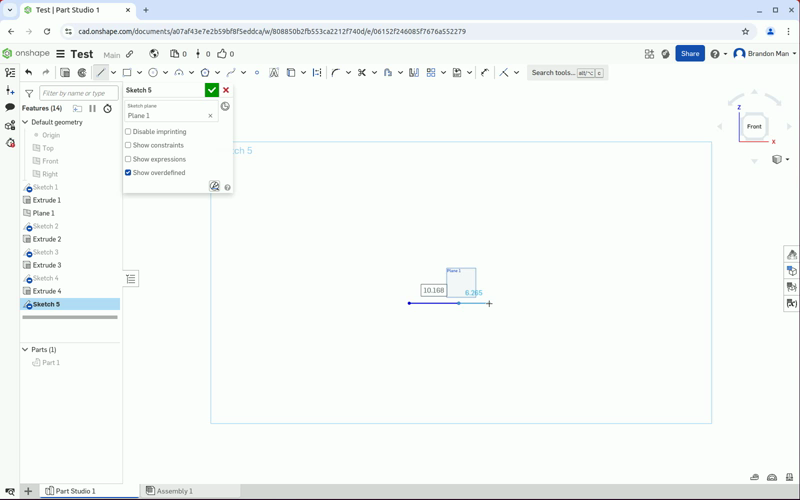
mouse_move(458, 270)
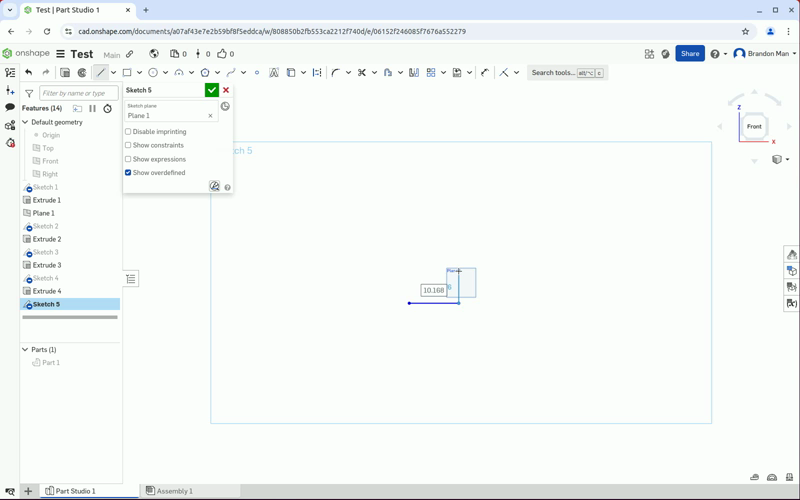
click(458, 270)
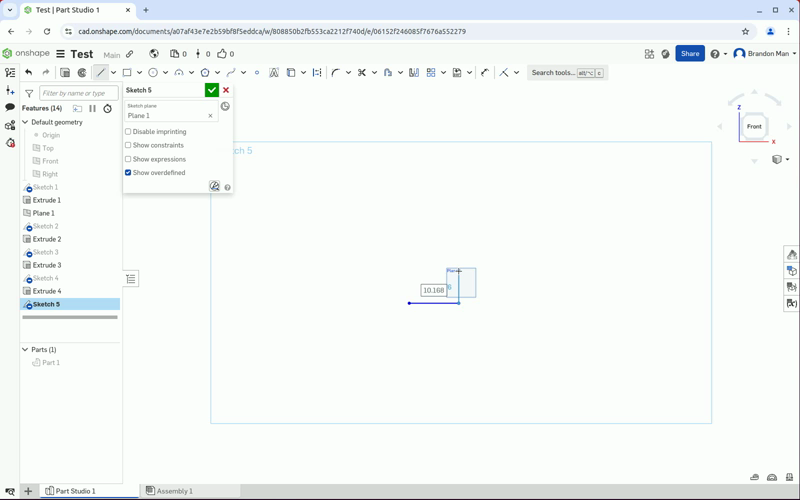
key_up(shift)
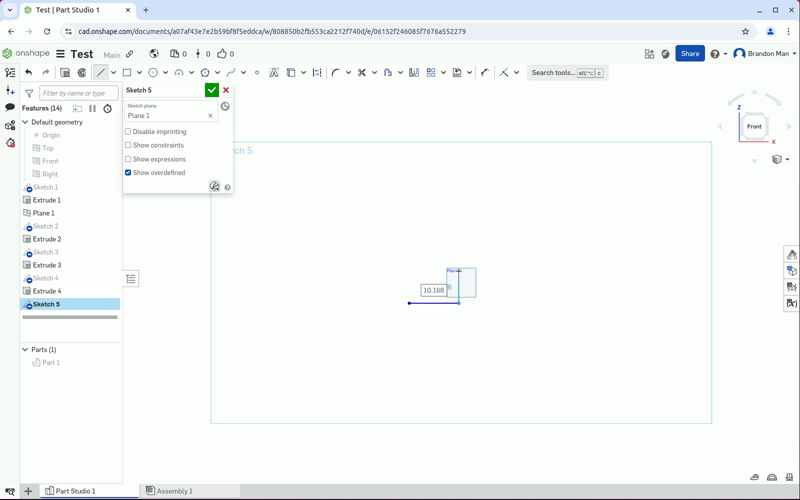
key_down(shift)
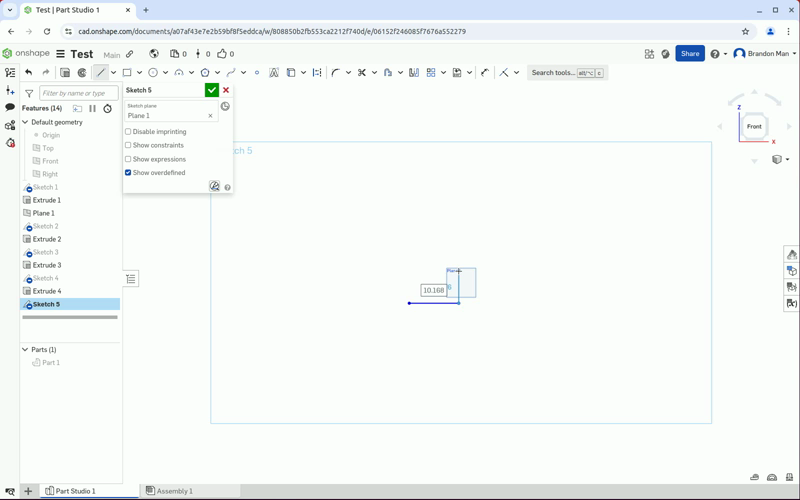
mouse_move(489, 270)
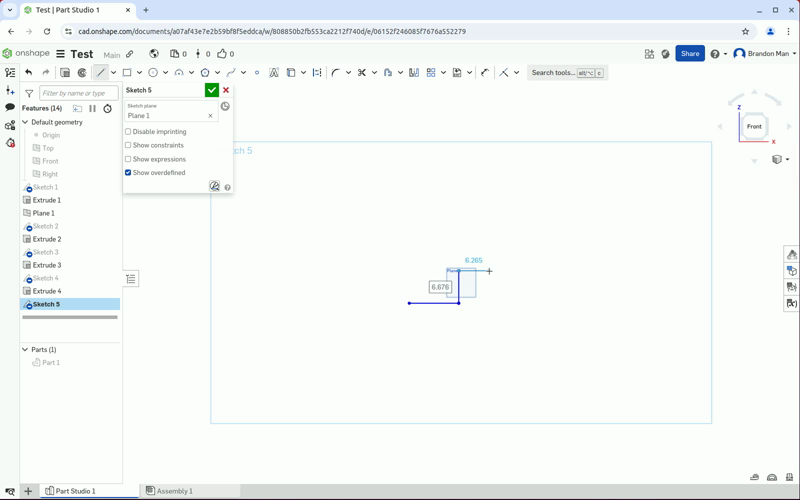
mouse_move(409, 270)
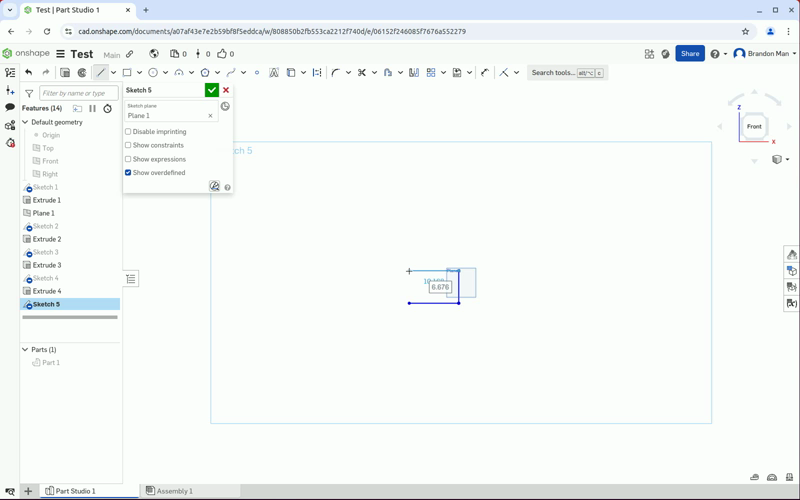
click(409, 270)
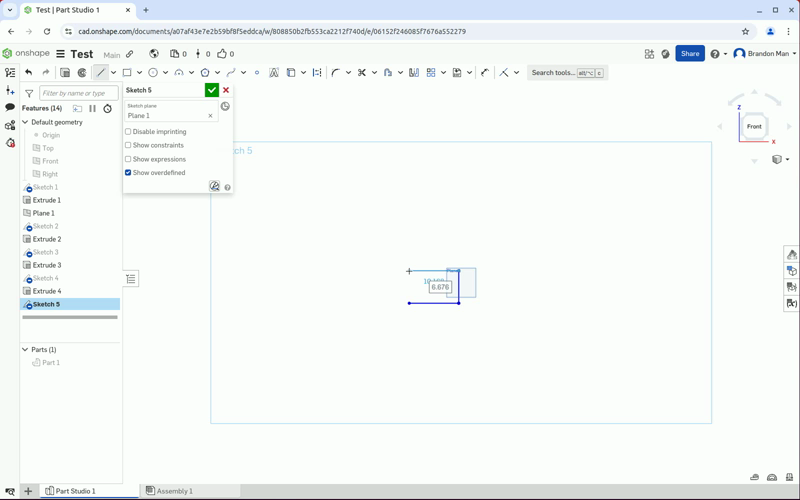
key_up(shift)
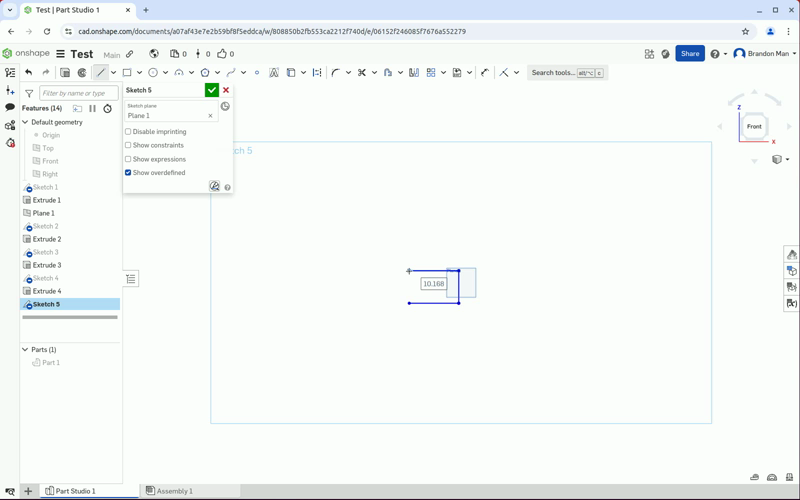
mouse_move(439, 270)
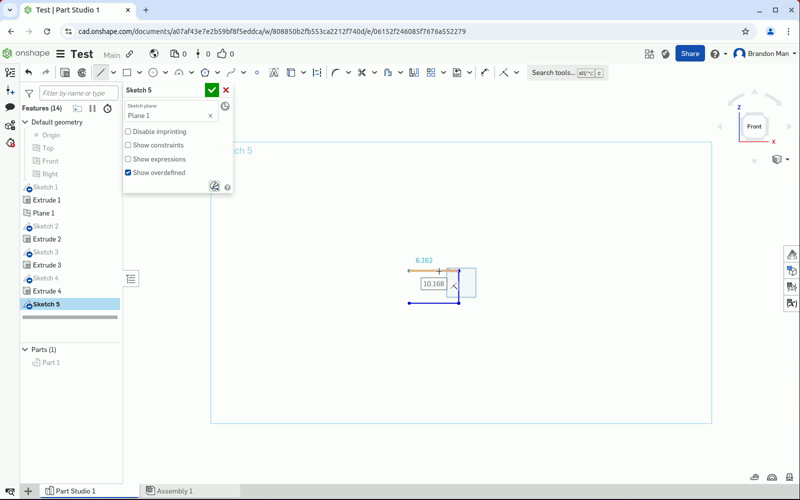
key_down(shift)
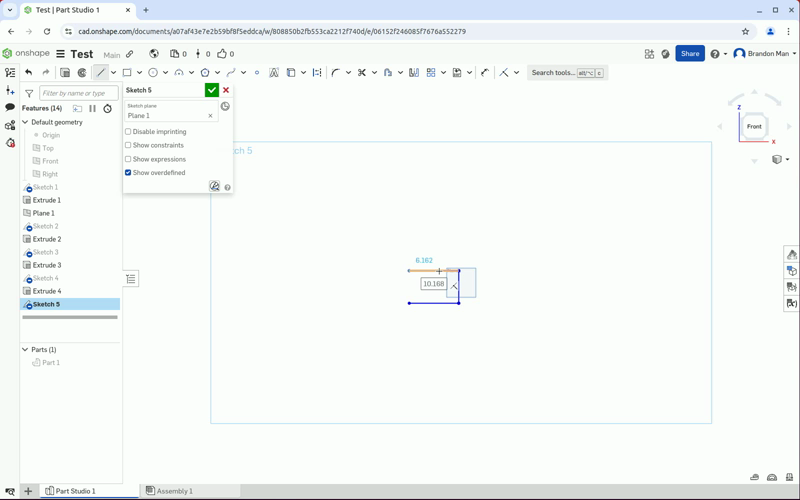
mouse_move(409, 303)
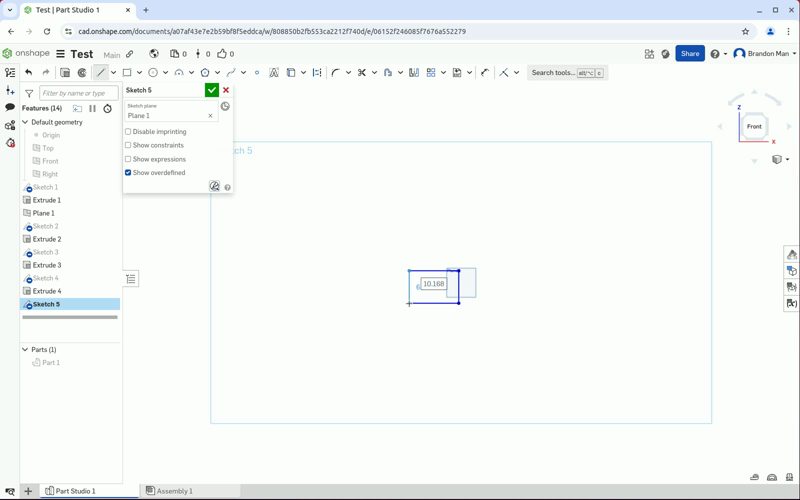
key_up(shift)
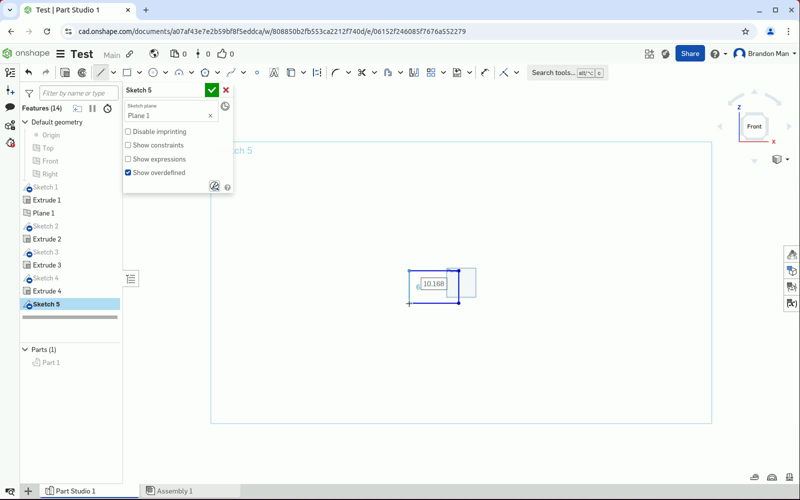
click(409, 303)
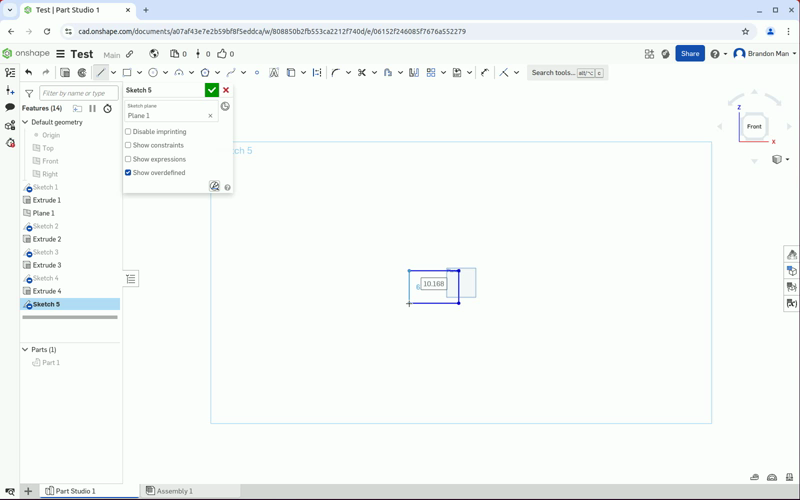
key(esc)
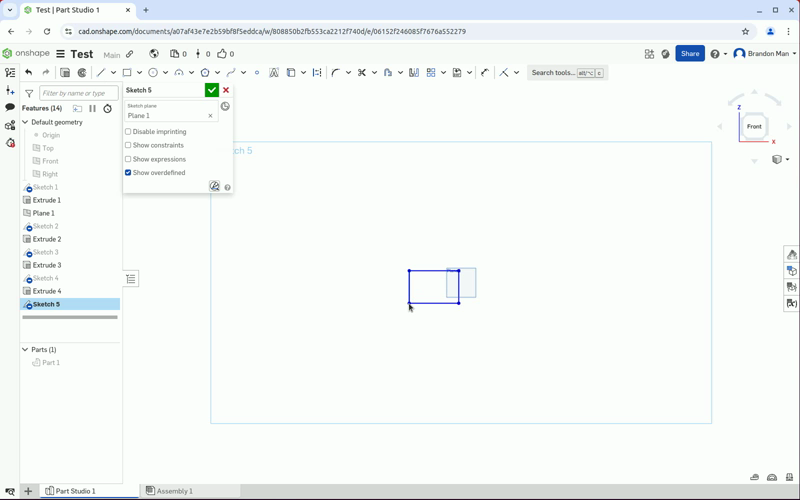
mouse_move(417, 289)
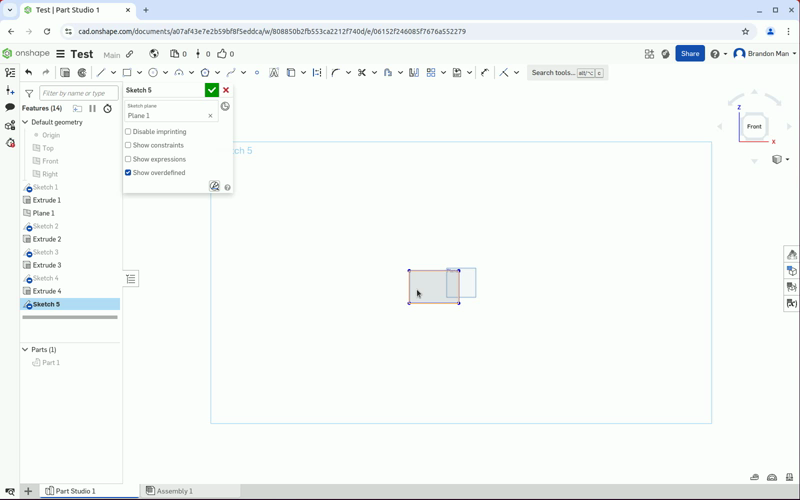
scroll(6)
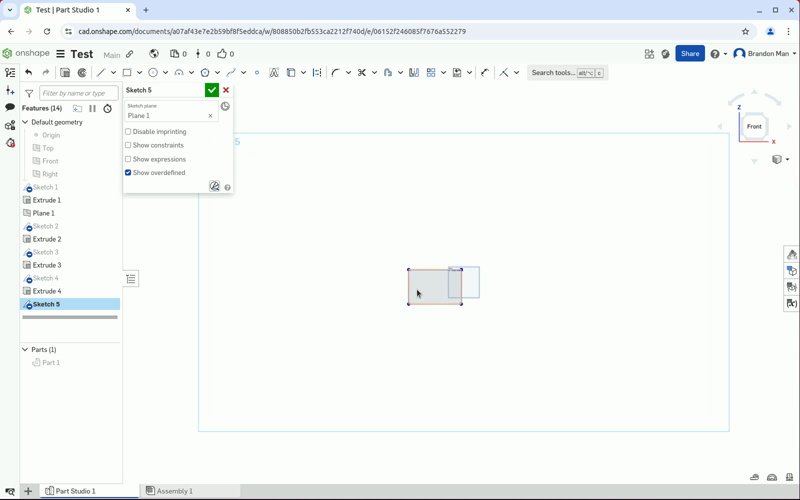
scroll(6)
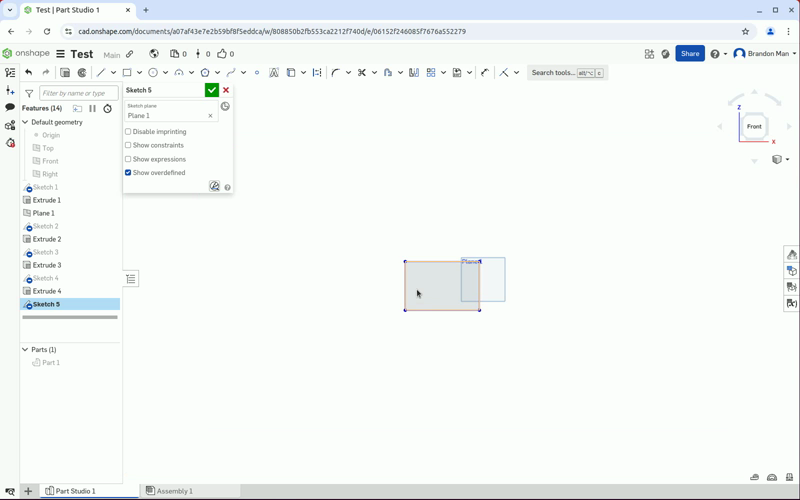
scroll(6)
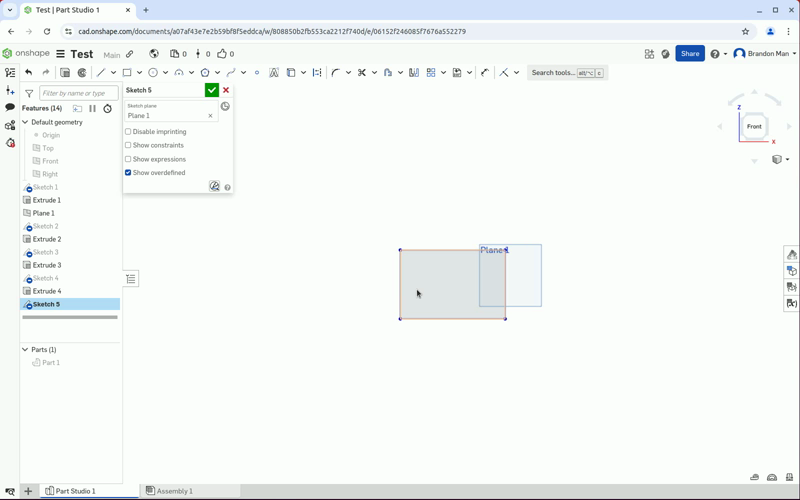
scroll(6)
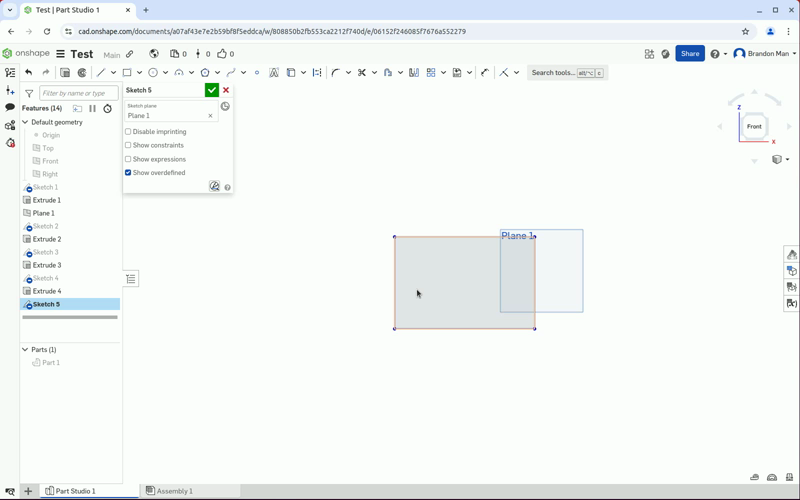
scroll(6)
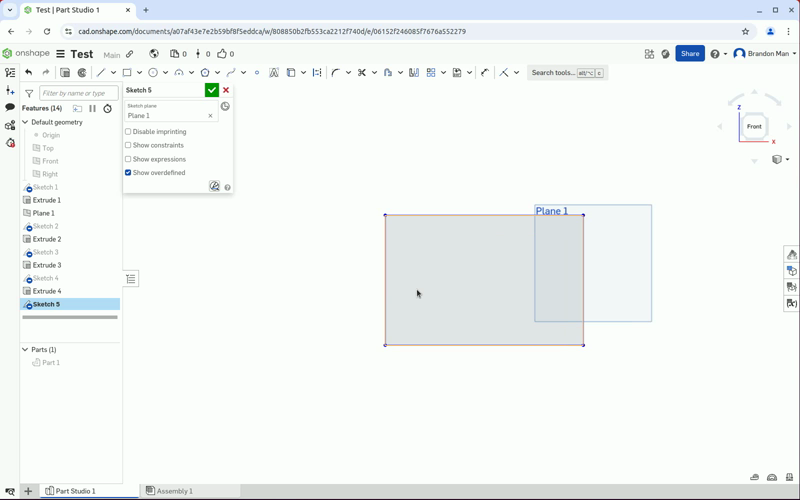
scroll(6)
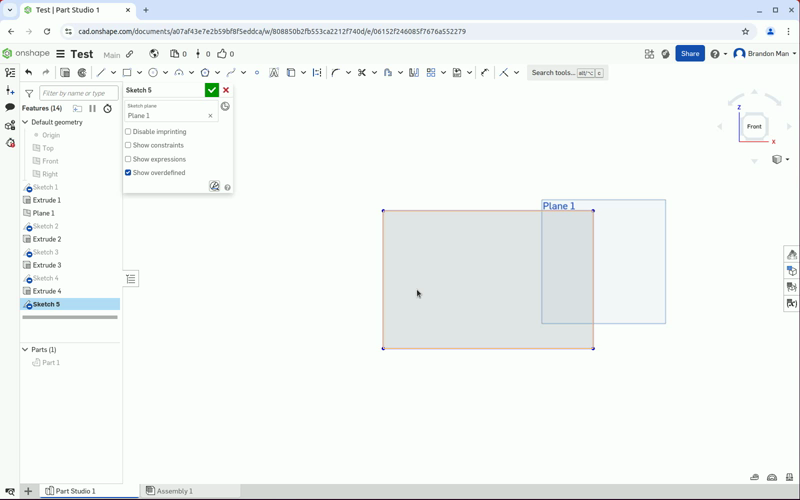
scroll(6)
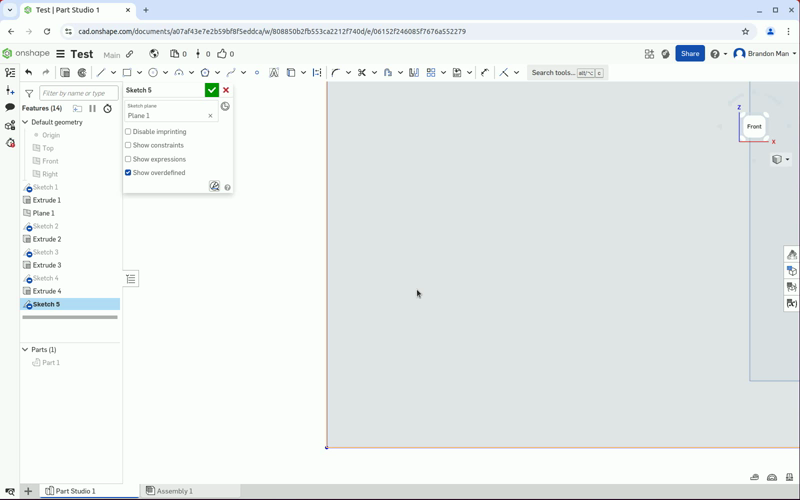
click(417, 289)
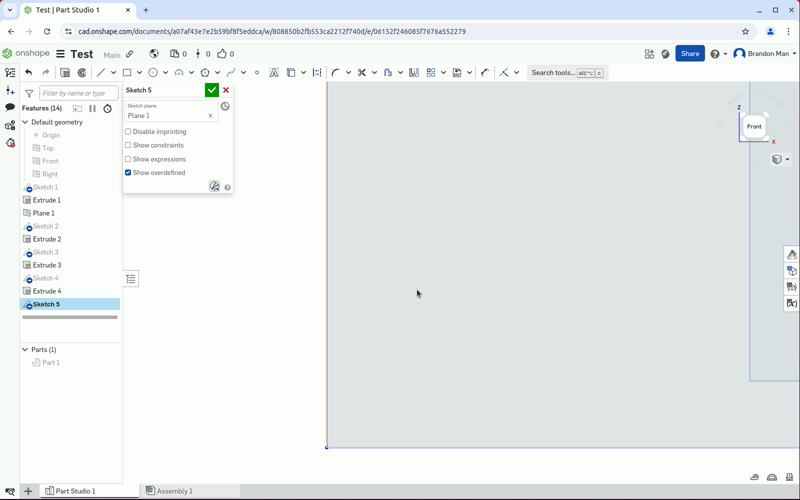
scroll(-6)
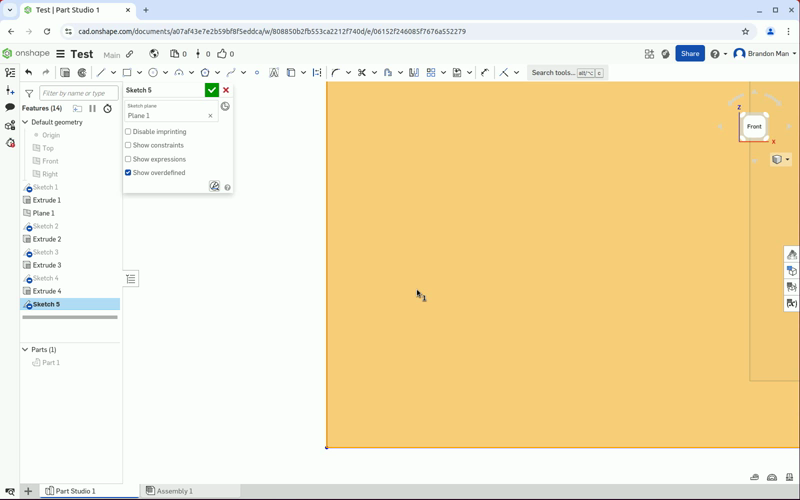
scroll(-6)
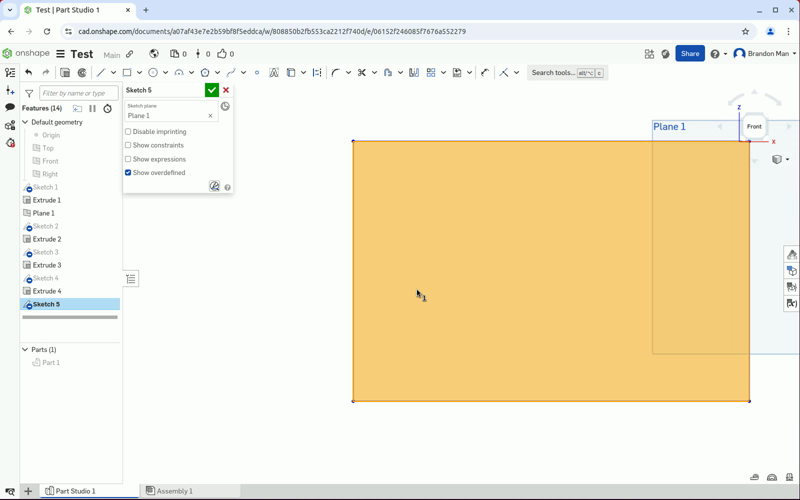
scroll(-6)
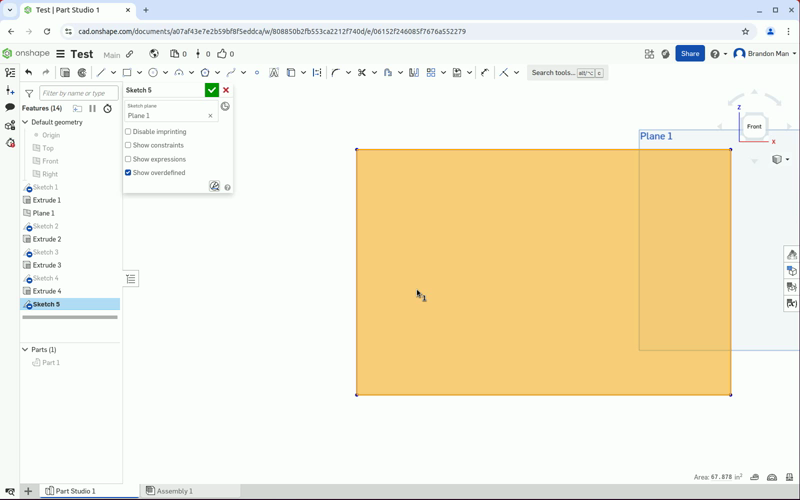
scroll(-6)
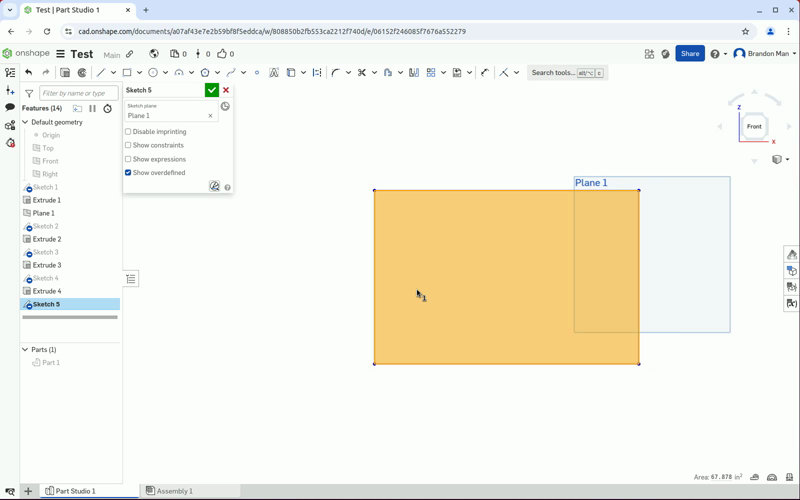
scroll(-6)
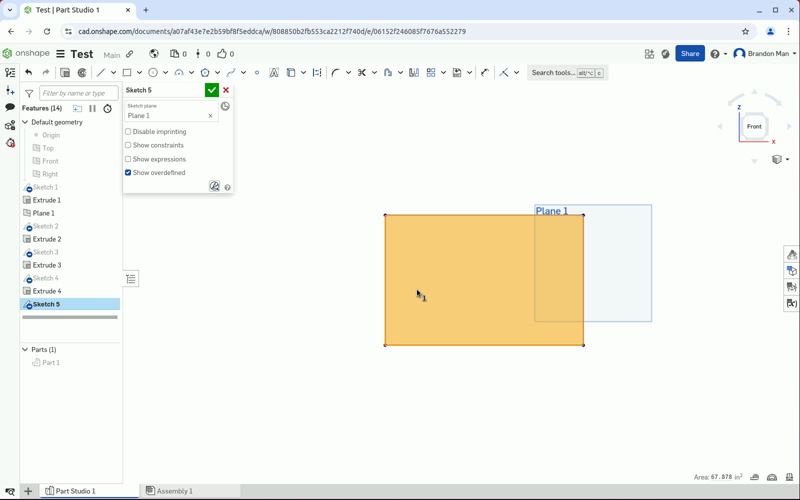
scroll(-6)
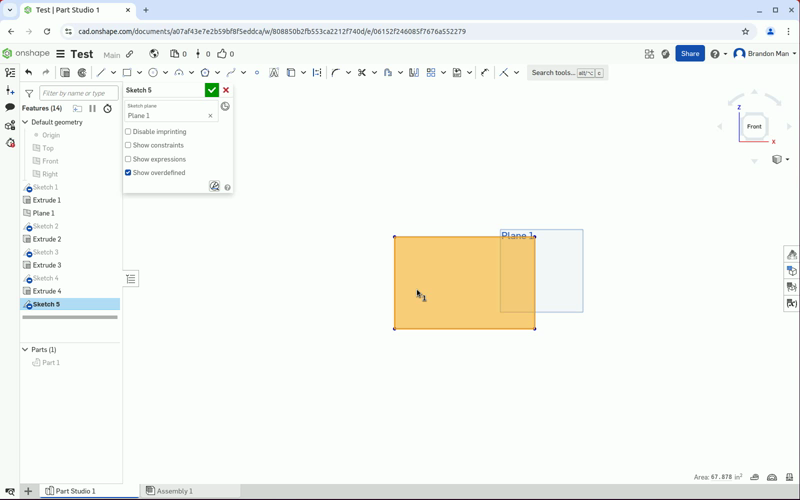
scroll(-6)
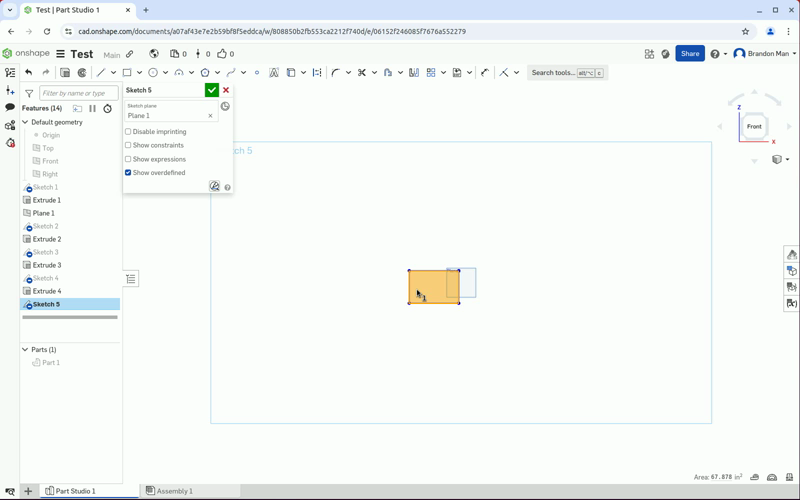
mouse_move(73, 352)
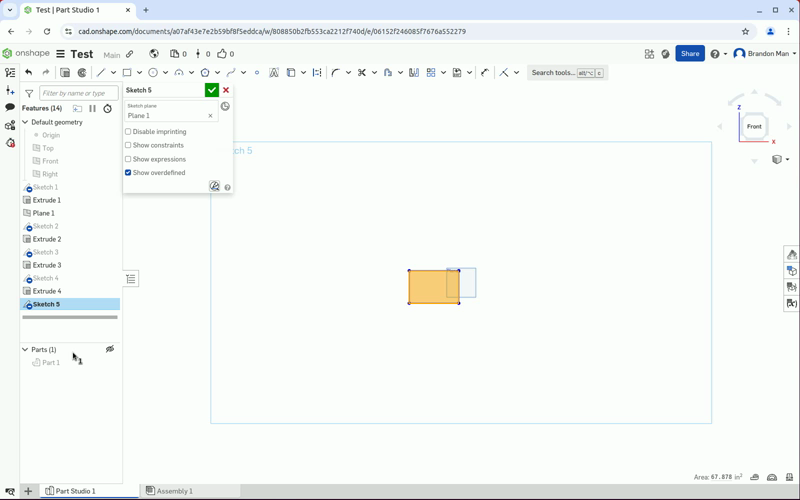
key(shift+y)
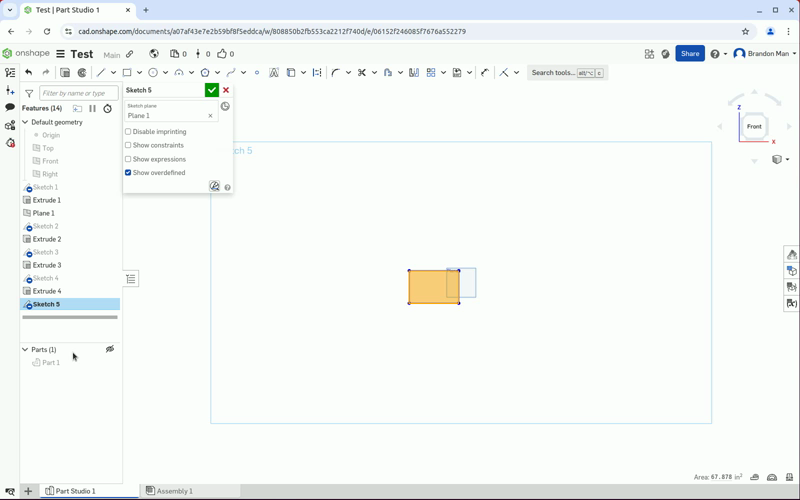
key(shift+e)
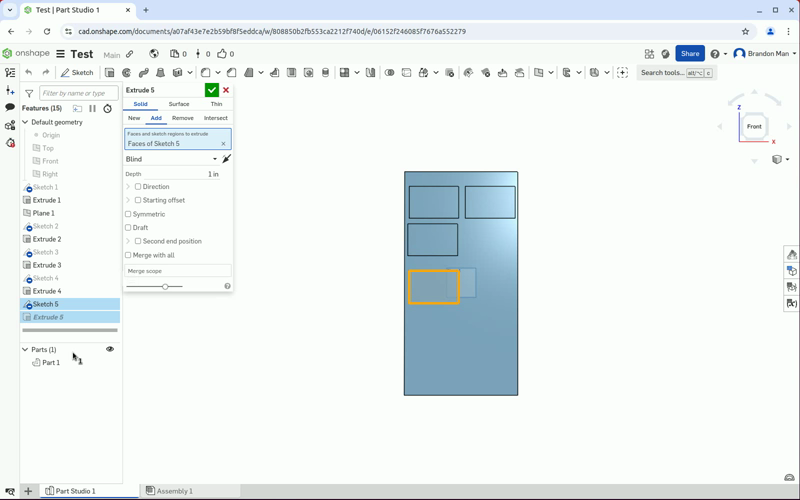
mouse_move(143, 106)
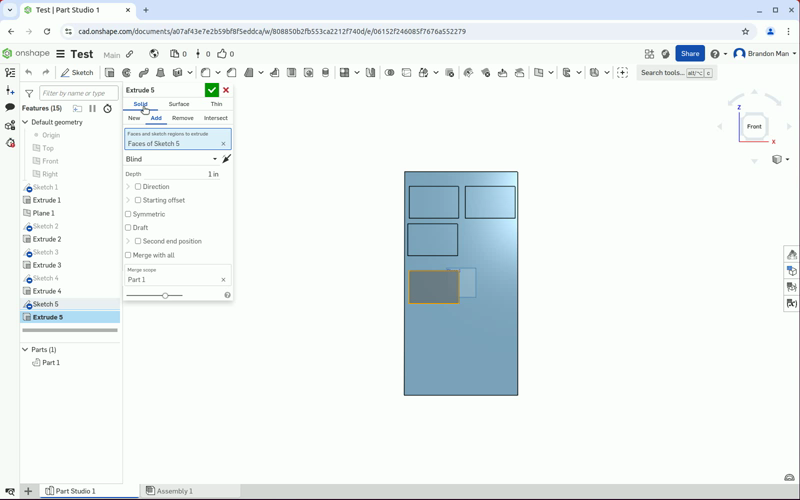
click(143, 106)
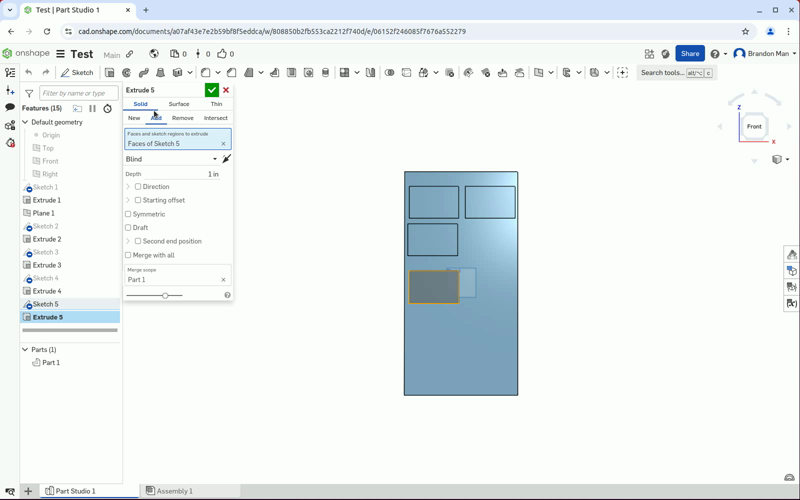
mouse_move(186, 120)
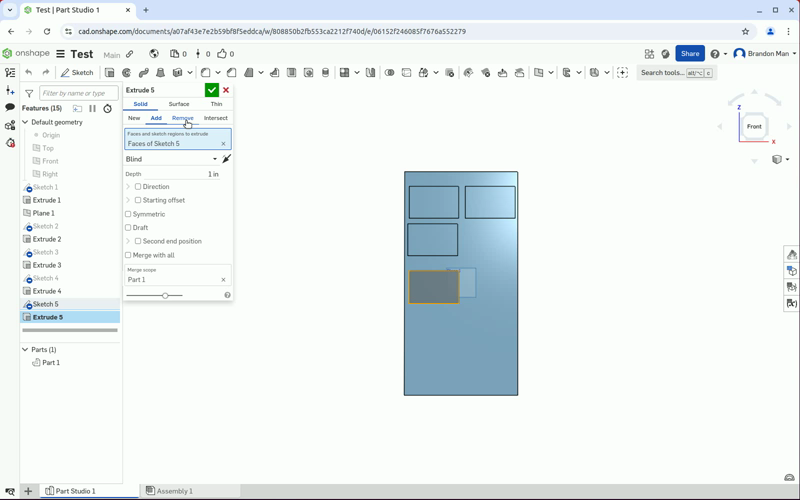
click(186, 120)
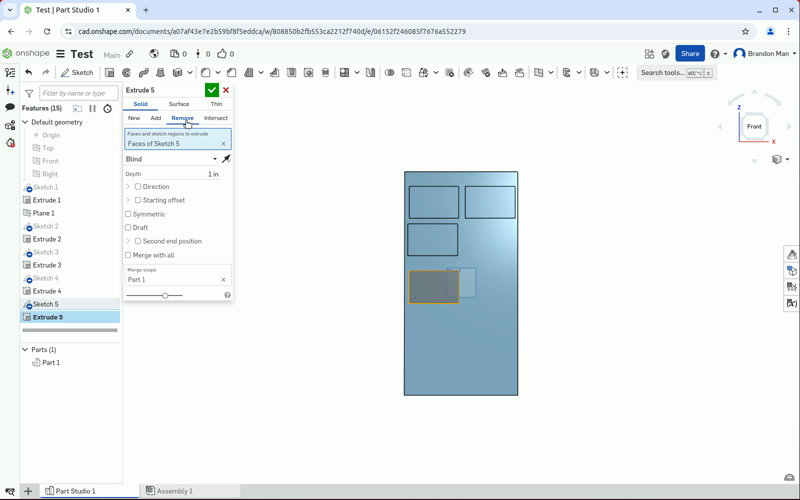
key(tab, 4)
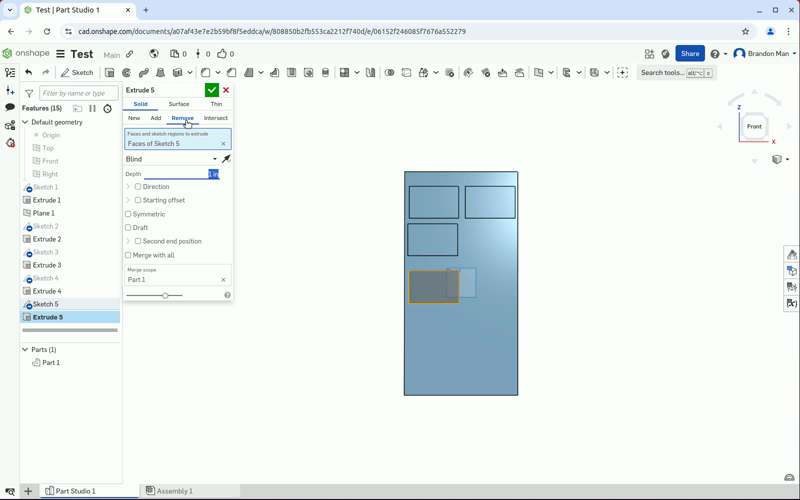
text(6.981)
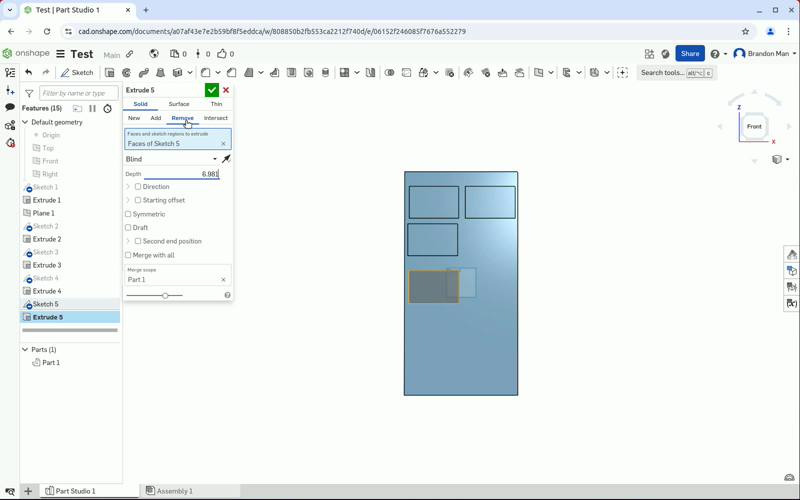
key(tab, 6)
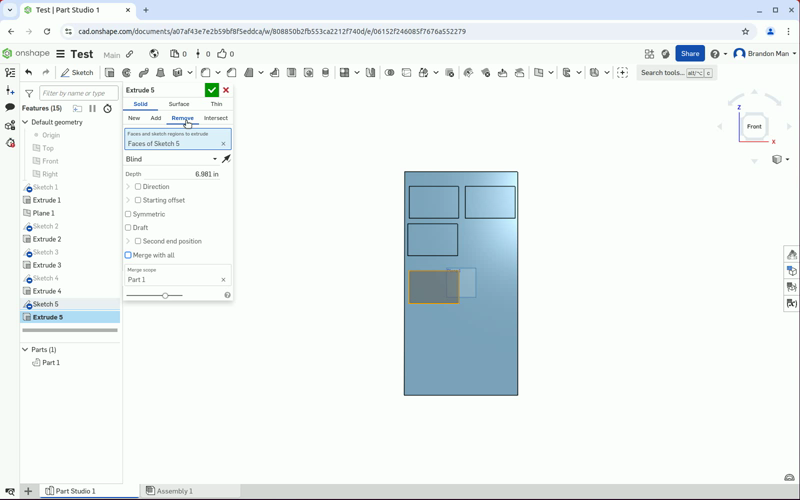
key(space)
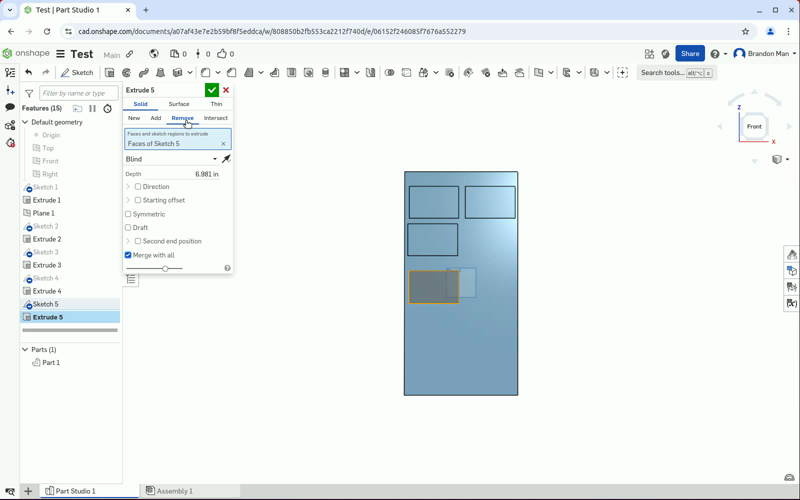
key(enter)
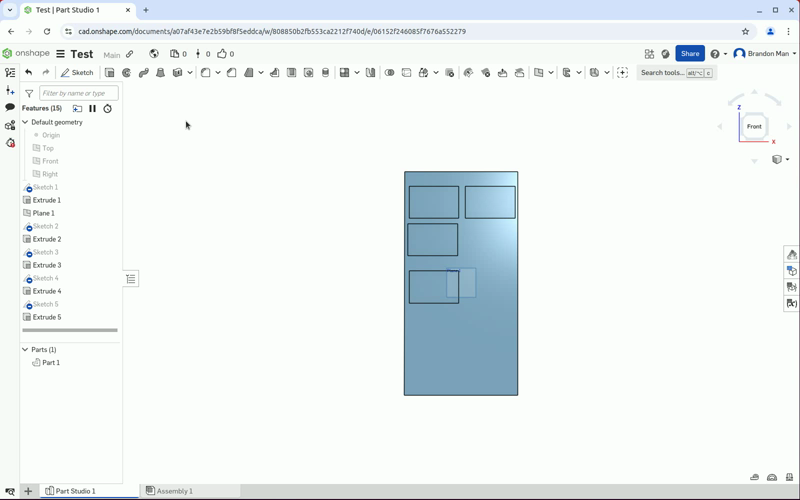
key(shift+h)
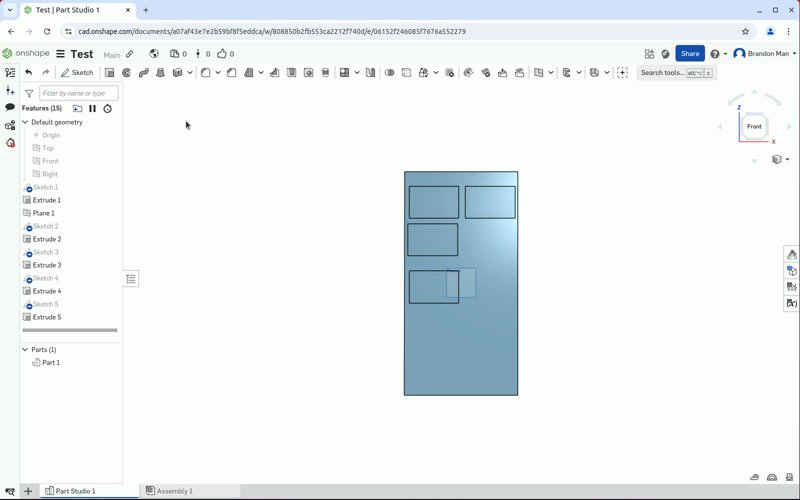
key(shift+h)
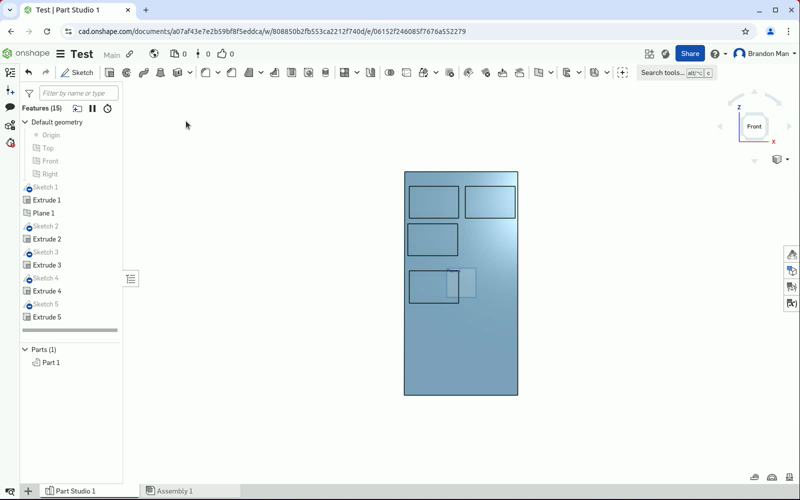
mouse_move(73, 189)
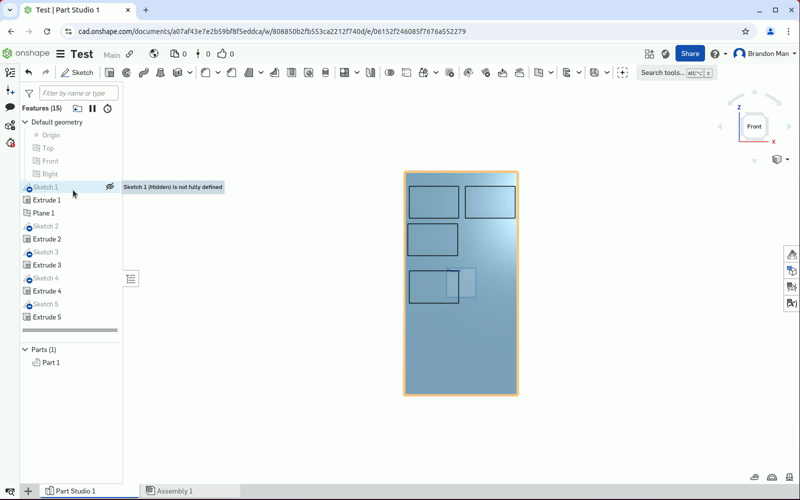
click(73, 189)
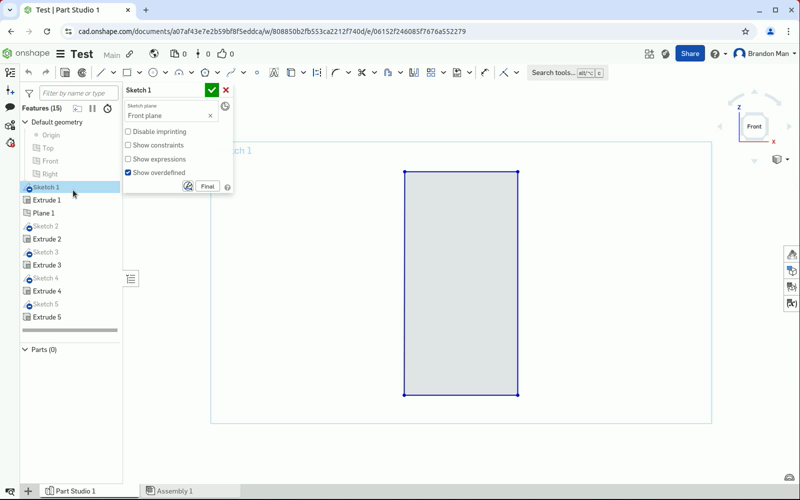
mouse_move(229, 92)
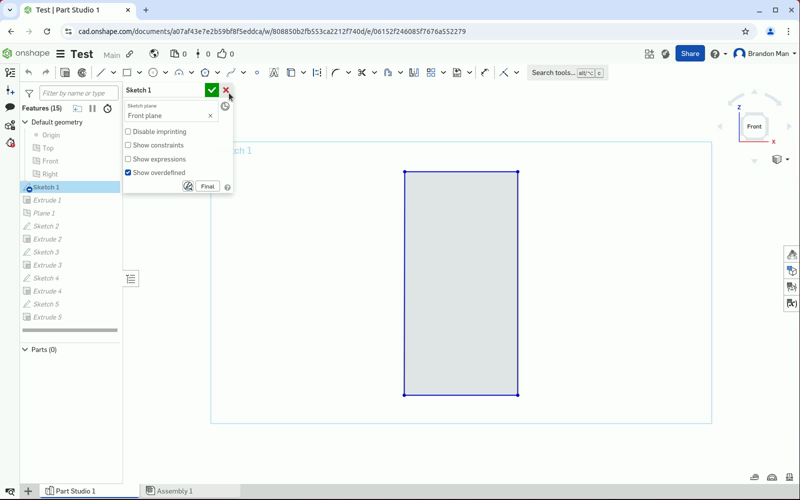
click(229, 92)
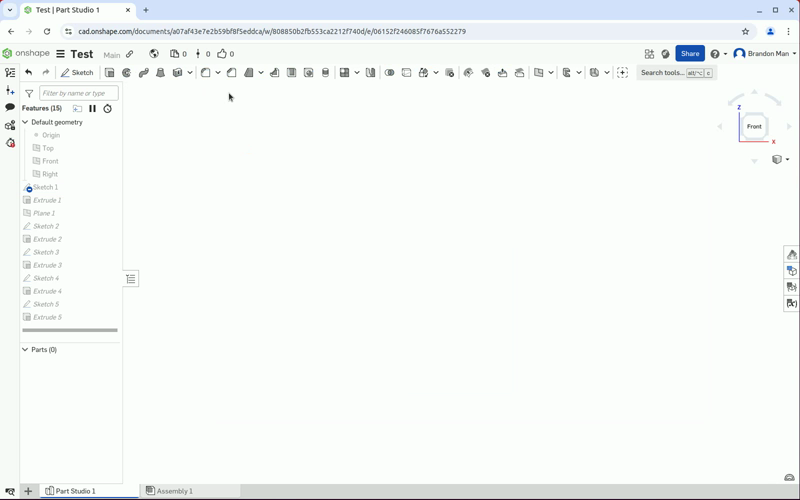
key(shift+s)
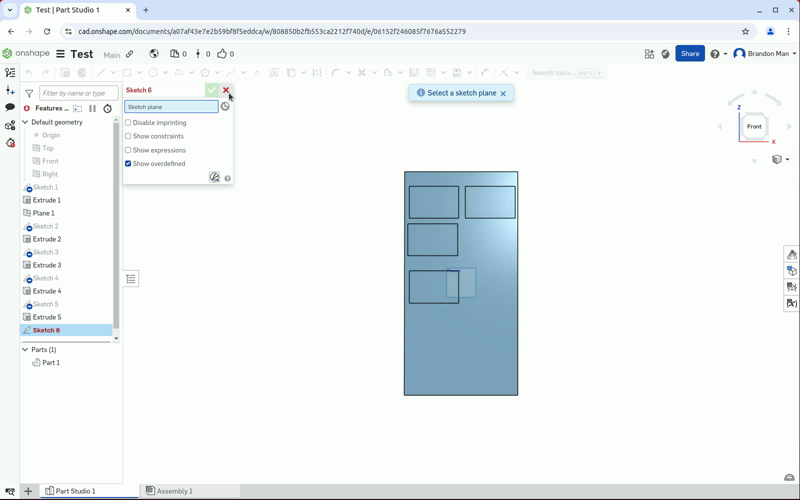
mouse_move(69, 215)
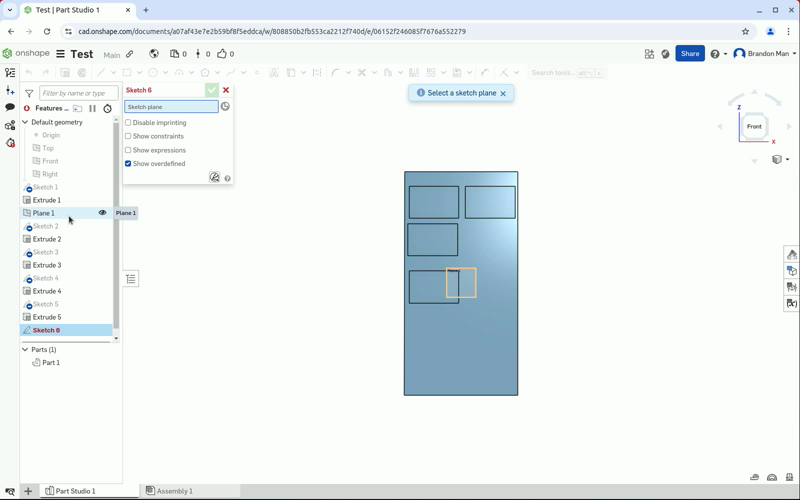
click(69, 215)
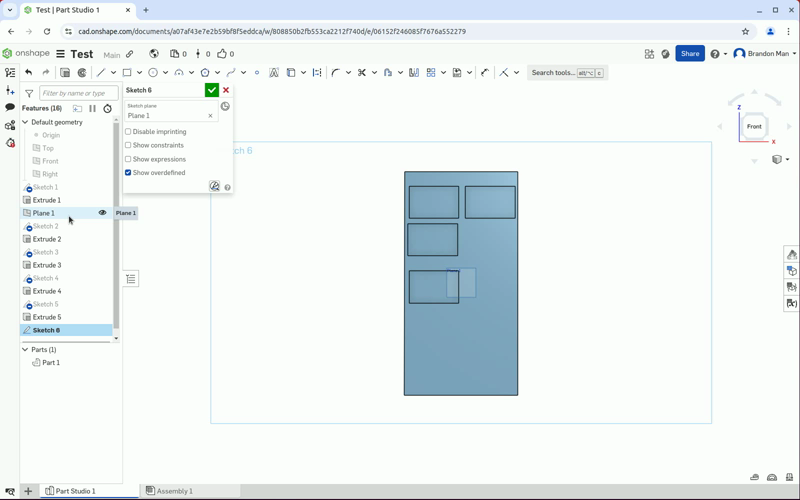
mouse_move(73, 352)
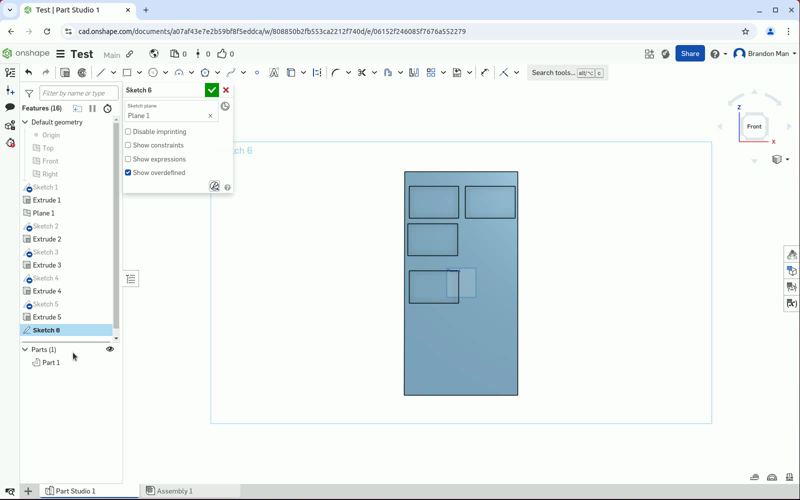
key(y)
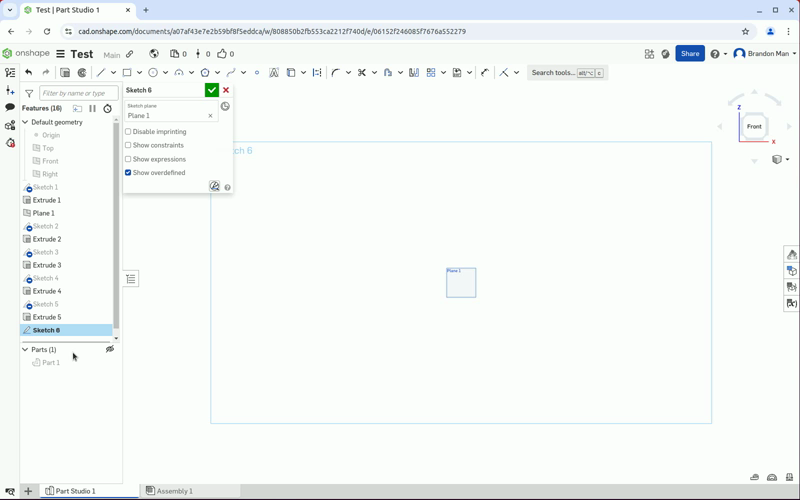
key(l)
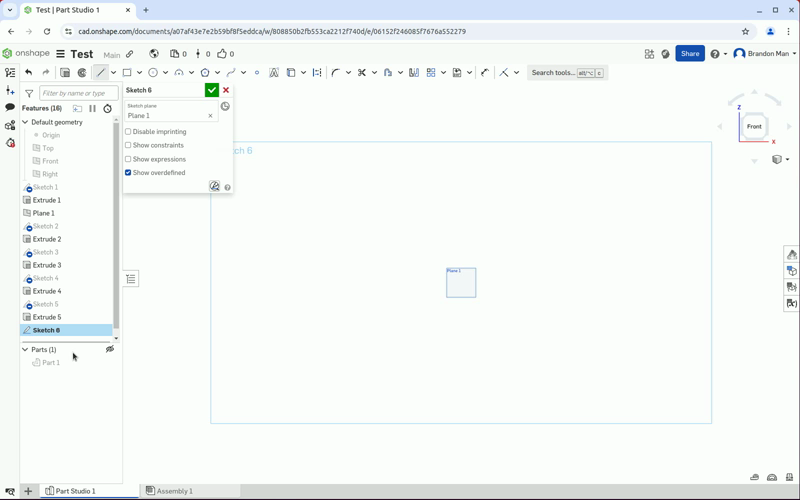
key_down(shift)
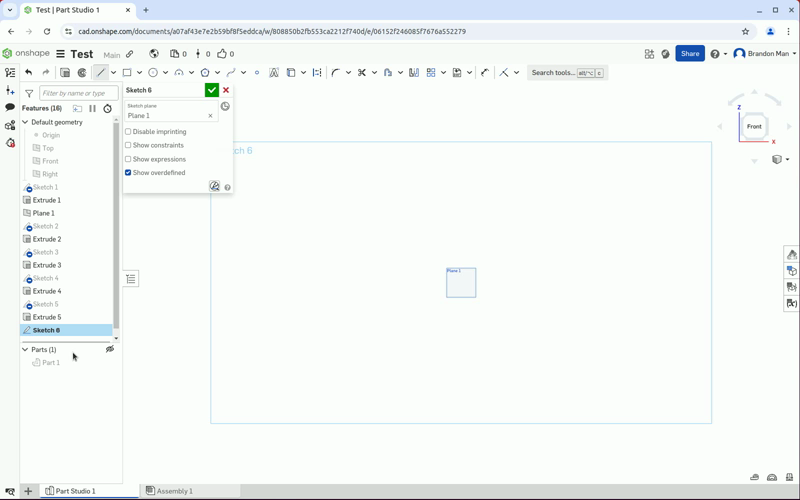
mouse_move(465, 303)
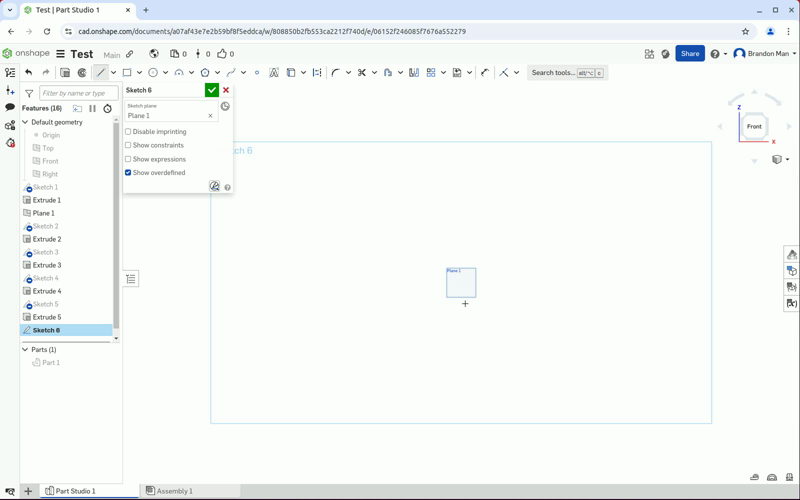
click(465, 303)
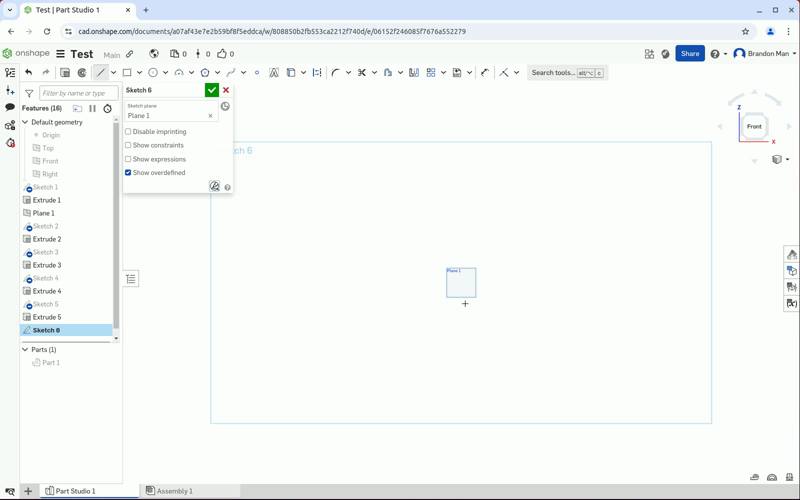
key_up(shift)
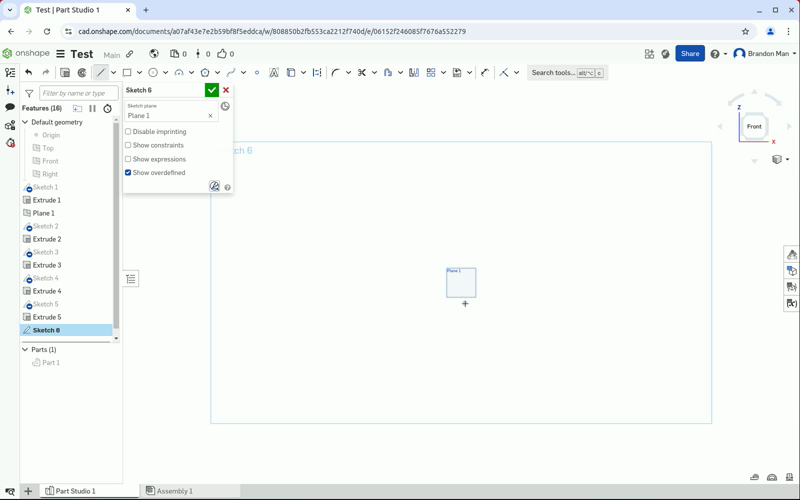
key_down(shift)
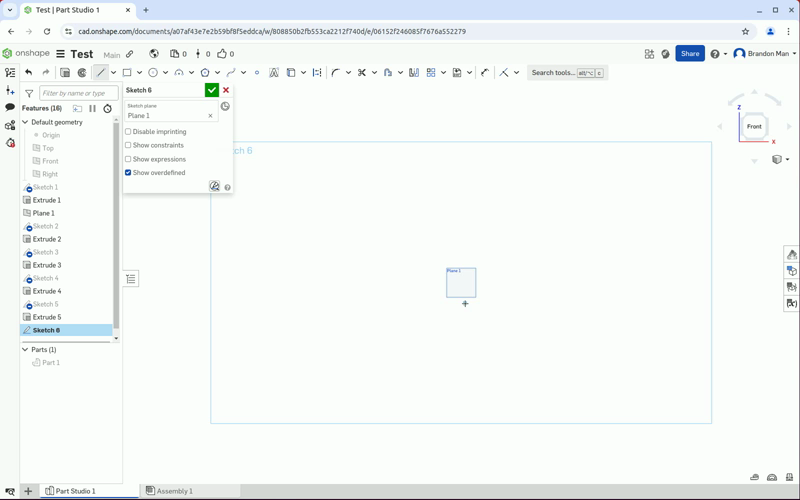
mouse_move(495, 303)
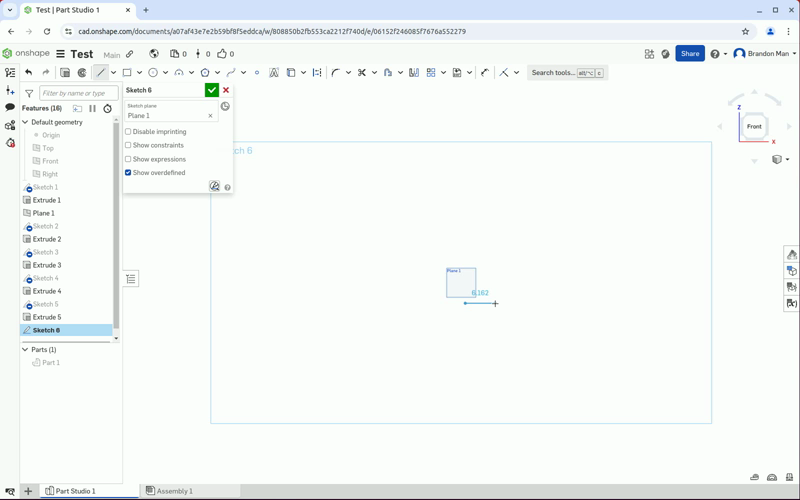
mouse_move(515, 303)
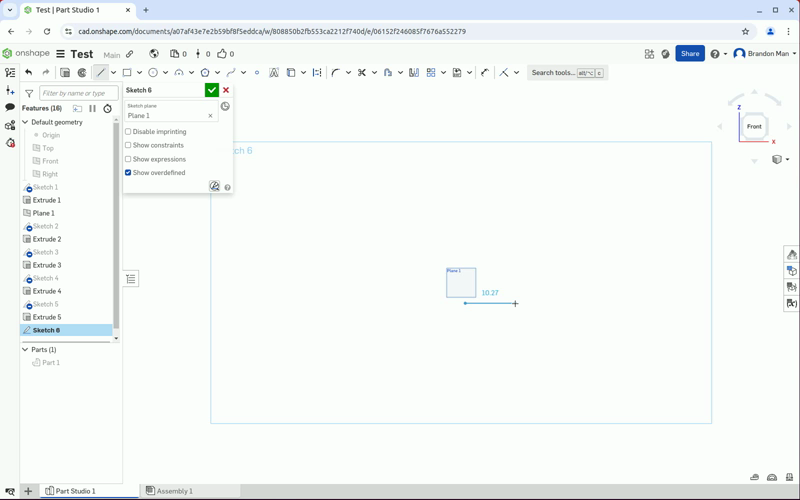
click(515, 303)
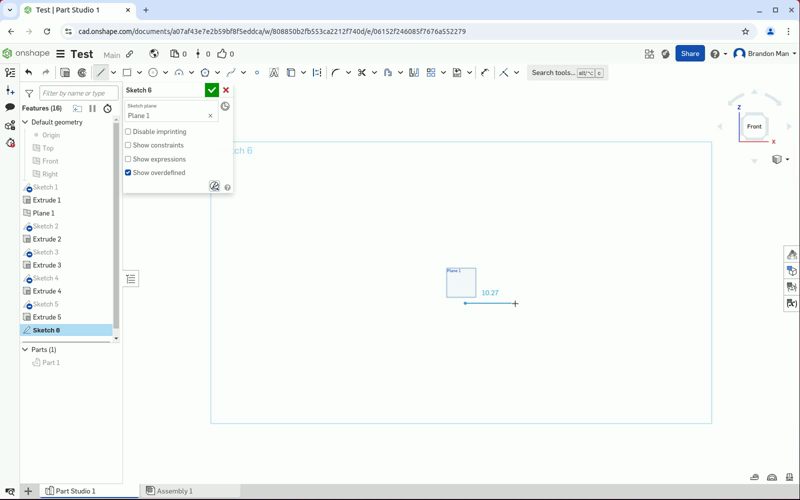
key_up(shift)
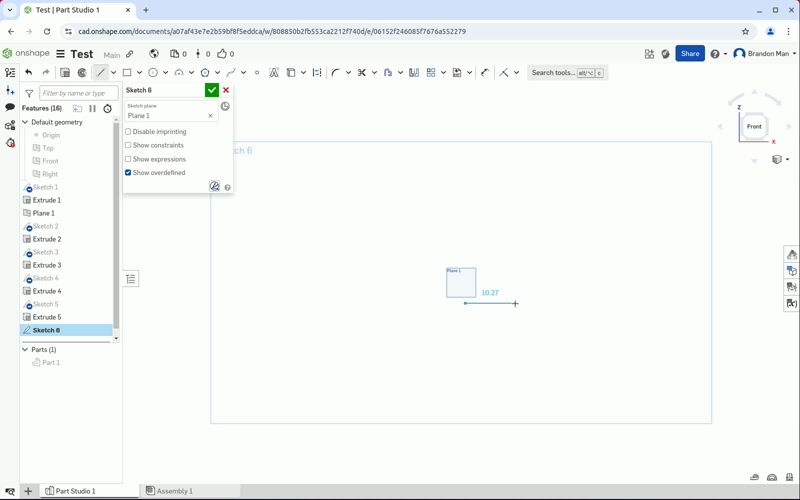
key_down(shift)
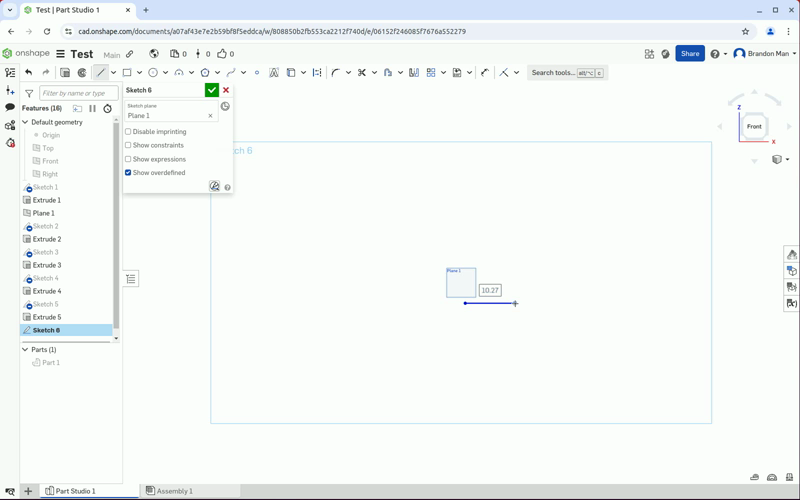
mouse_move(545, 303)
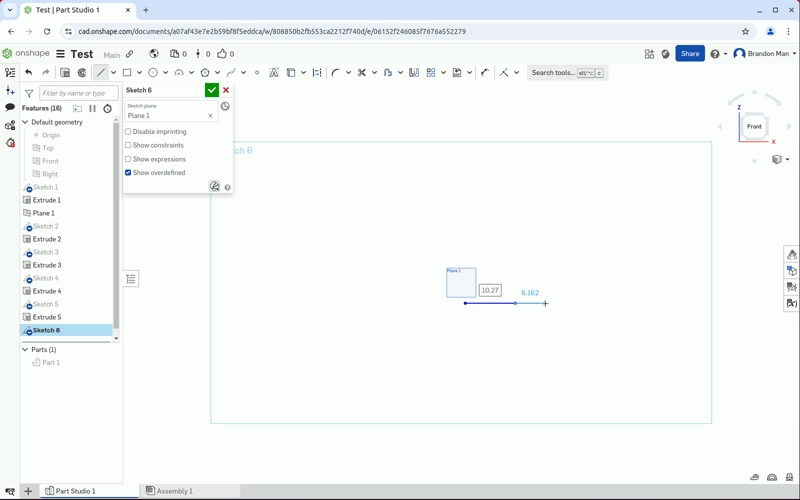
mouse_move(515, 270)
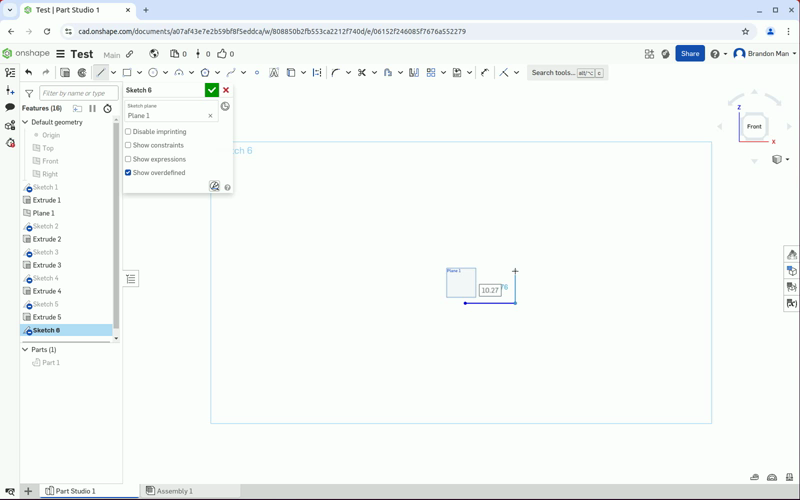
click(515, 270)
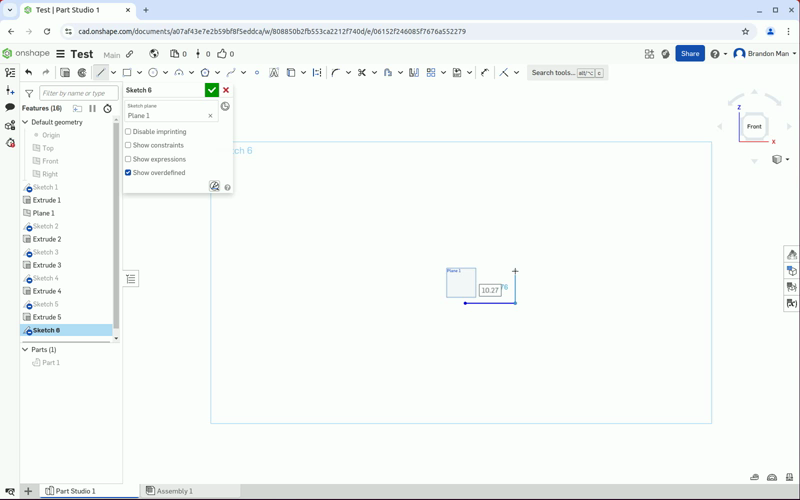
key_up(shift)
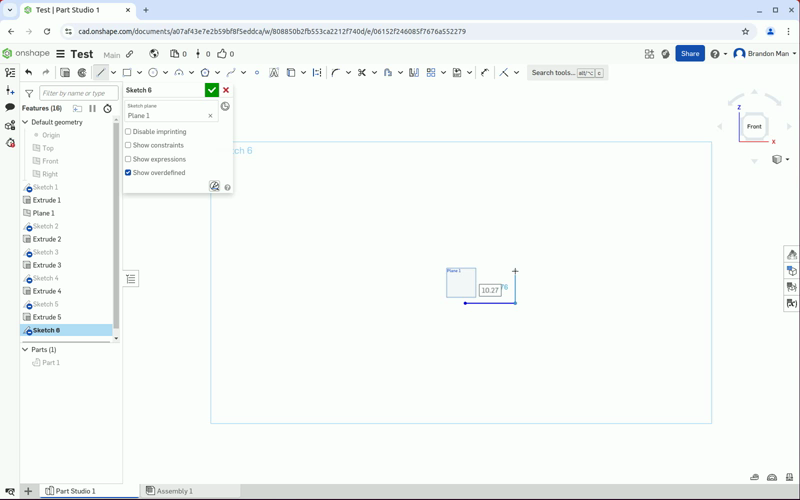
key_down(shift)
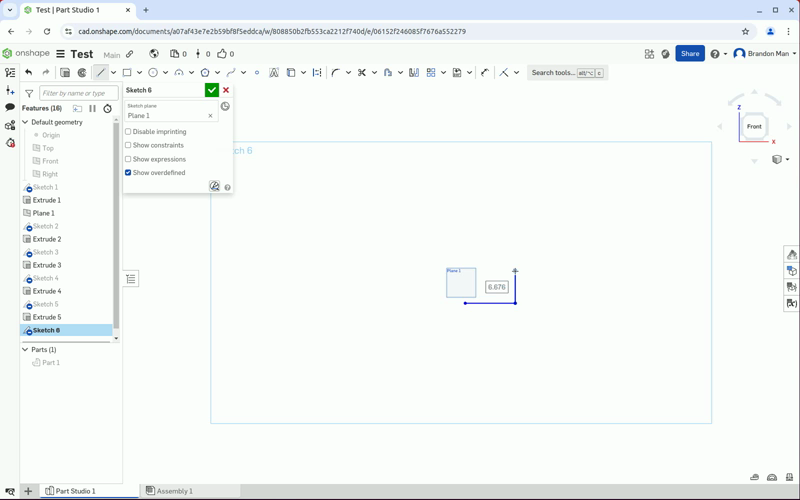
mouse_move(545, 270)
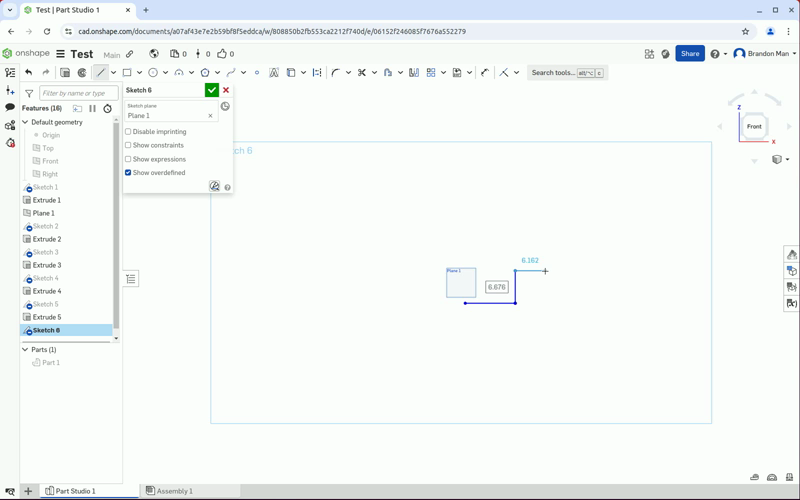
mouse_move(465, 270)
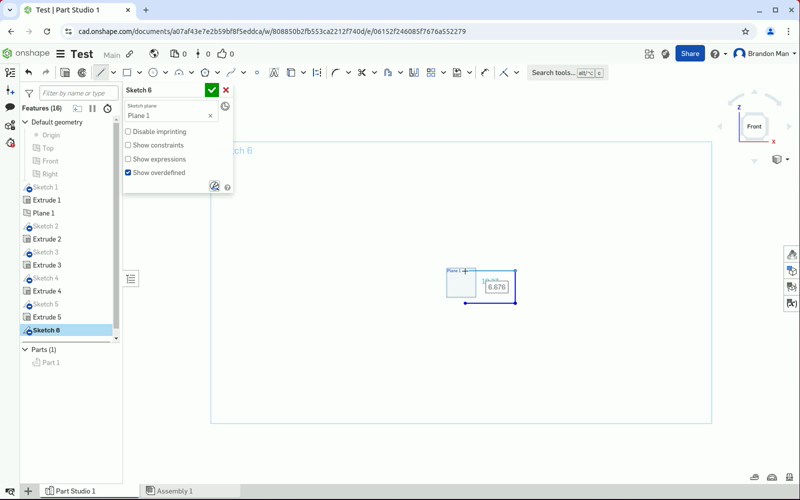
click(465, 270)
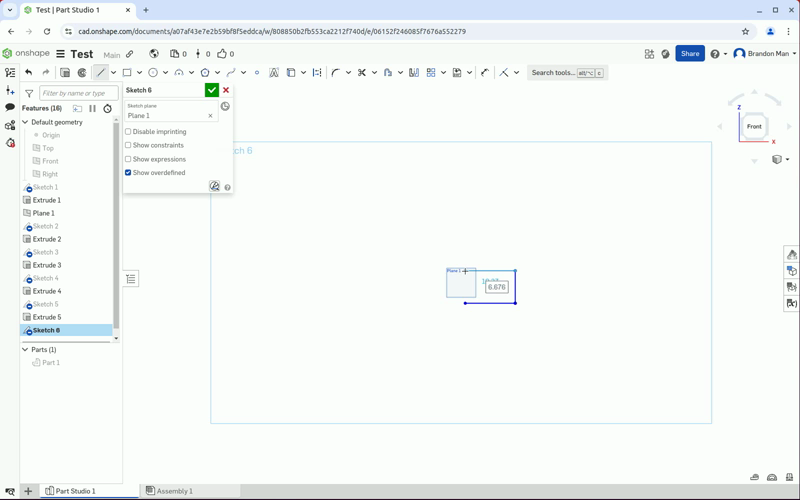
key_up(shift)
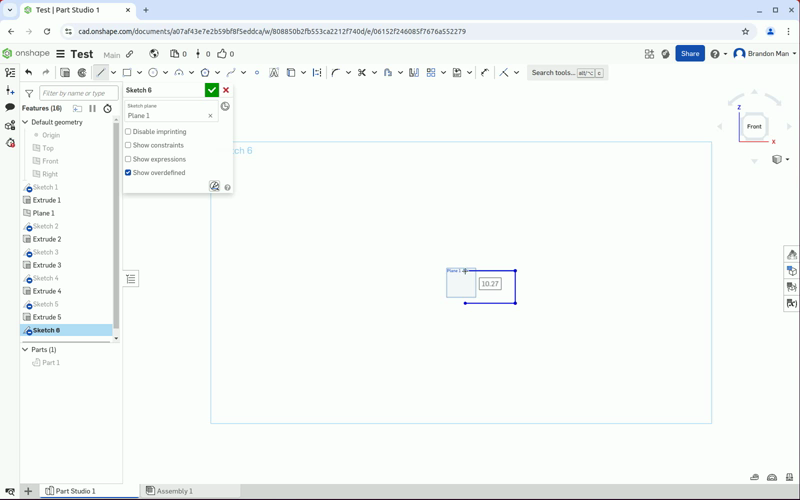
mouse_move(495, 270)
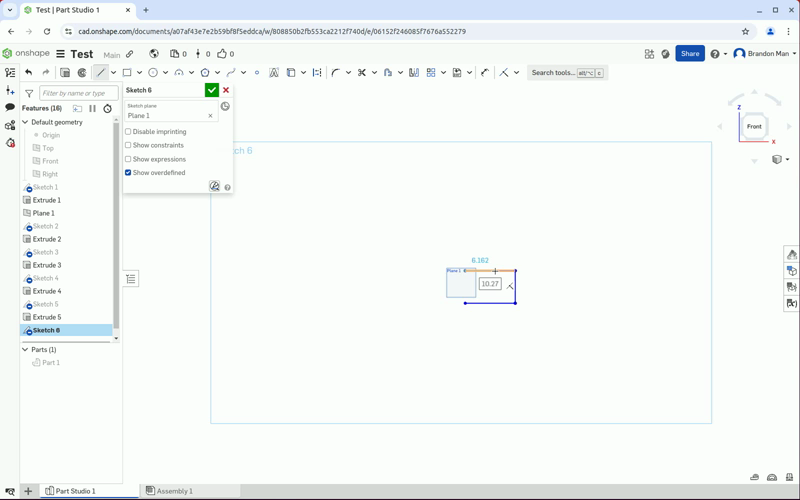
key_down(shift)
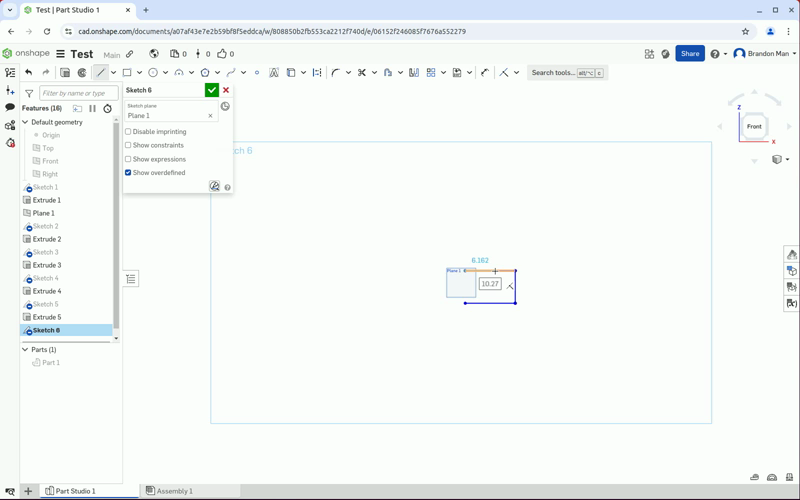
mouse_move(465, 303)
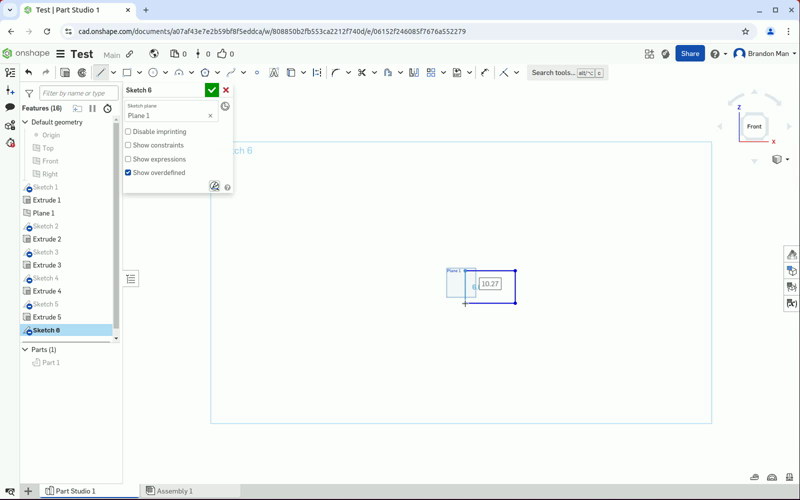
key_up(shift)
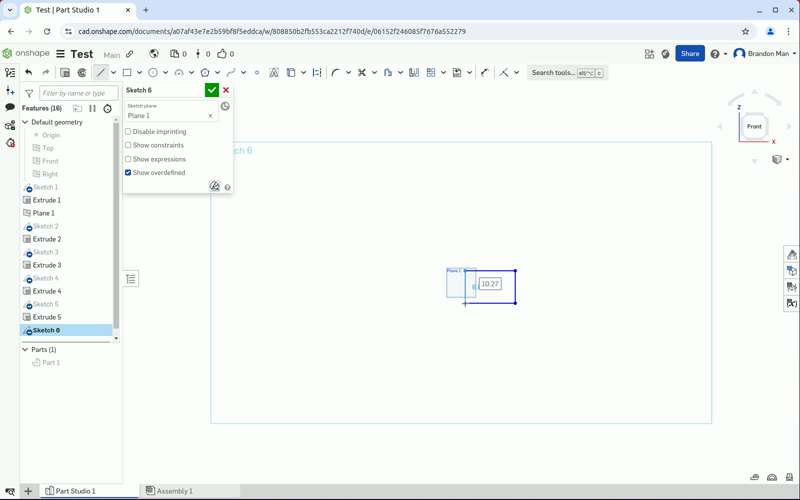
click(465, 303)
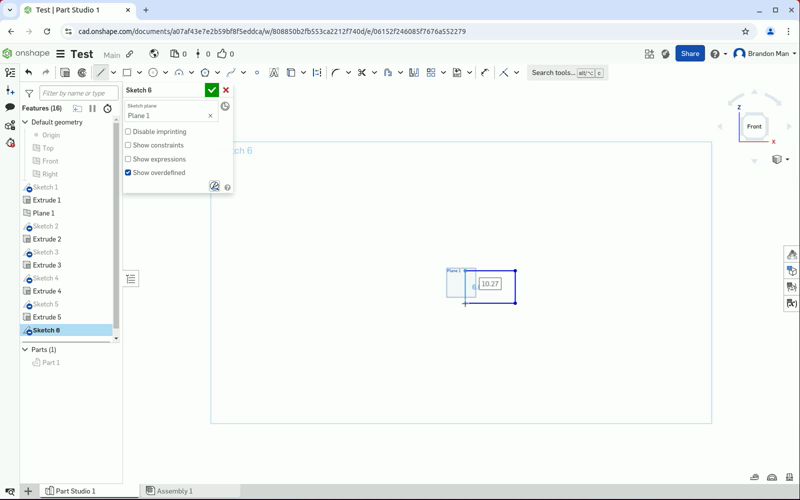
key(esc)
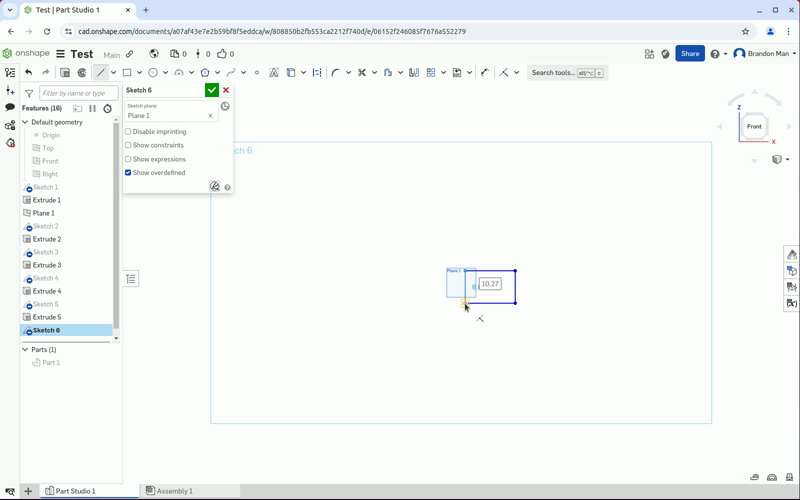
mouse_move(467, 274)
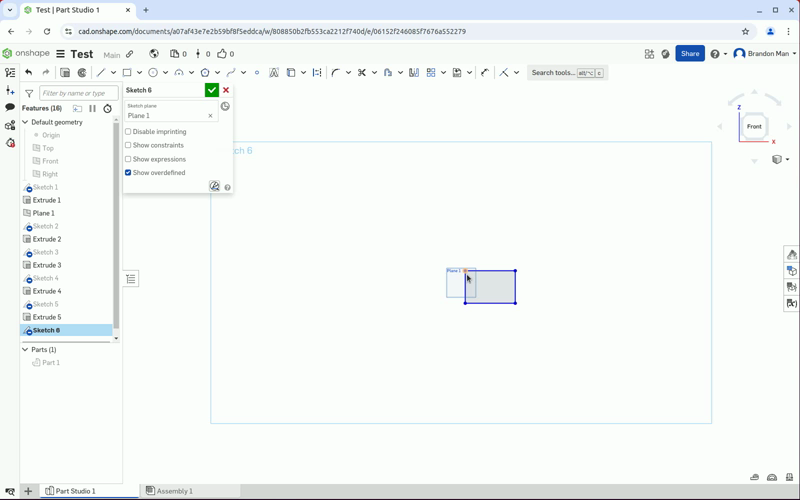
scroll(6)
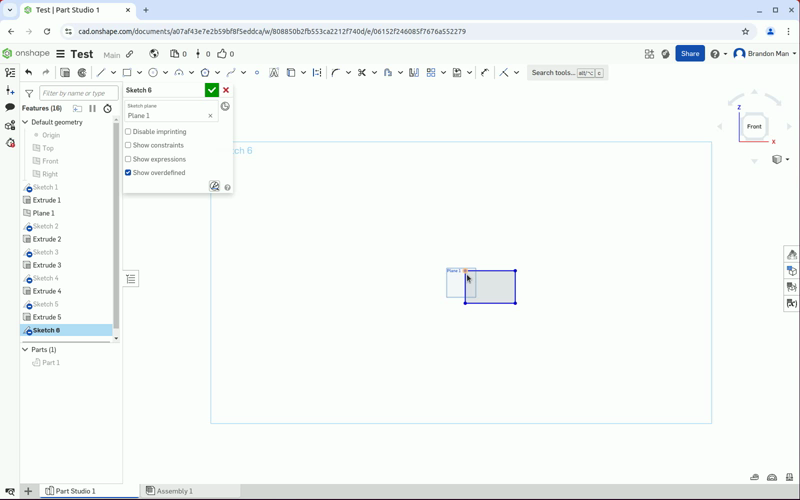
scroll(6)
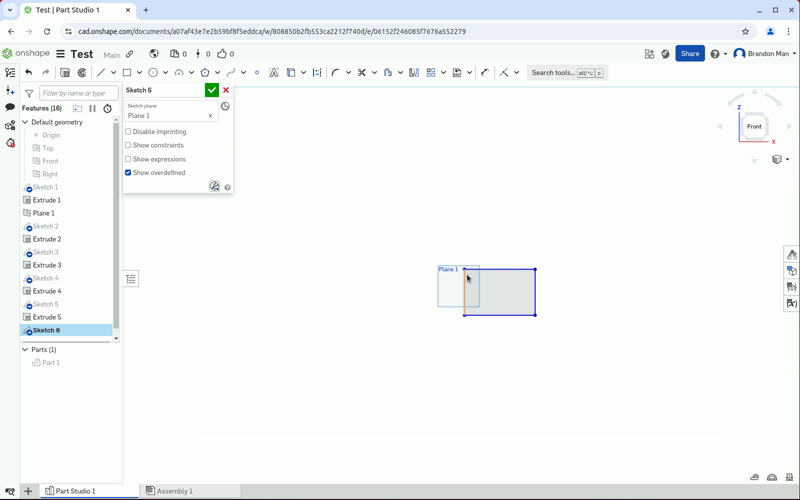
scroll(6)
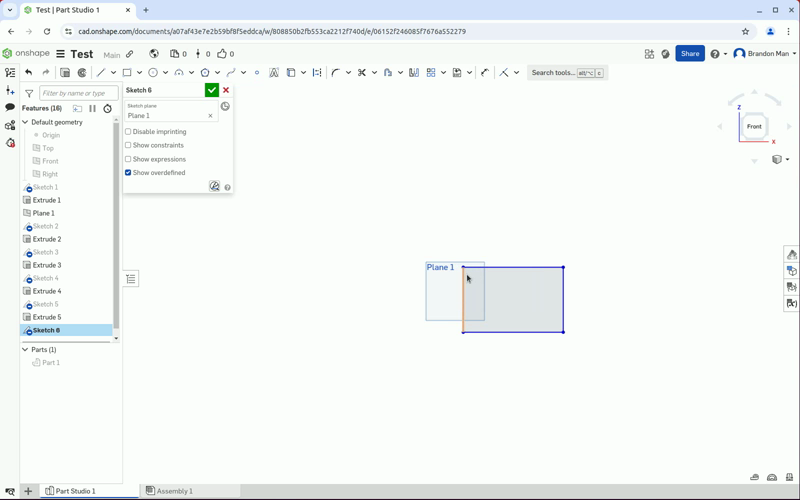
scroll(6)
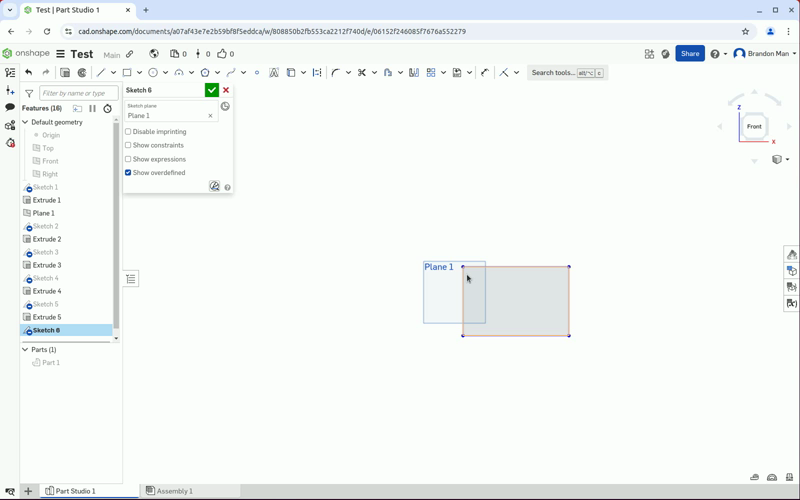
scroll(6)
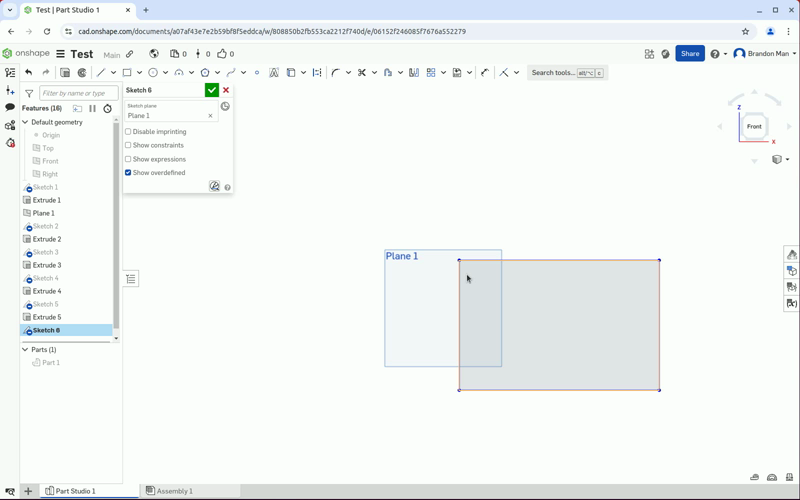
scroll(6)
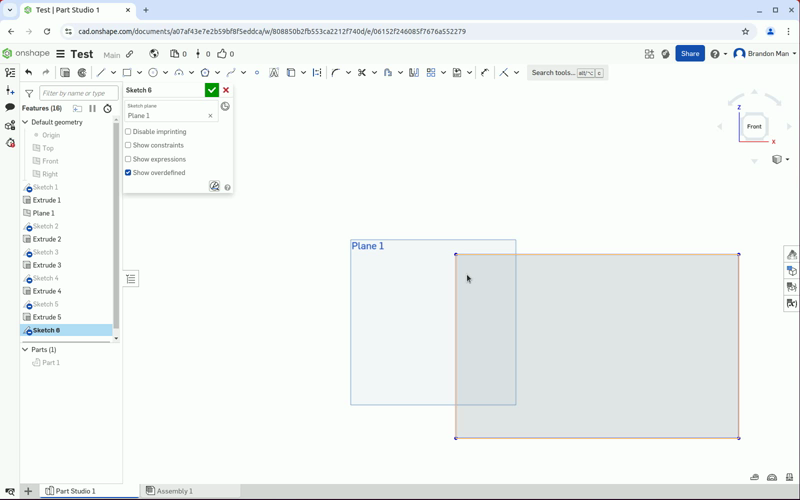
scroll(6)
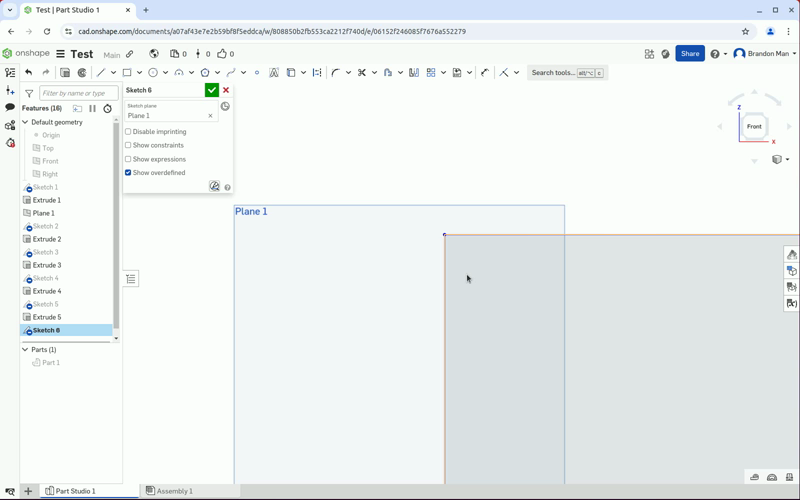
click(467, 274)
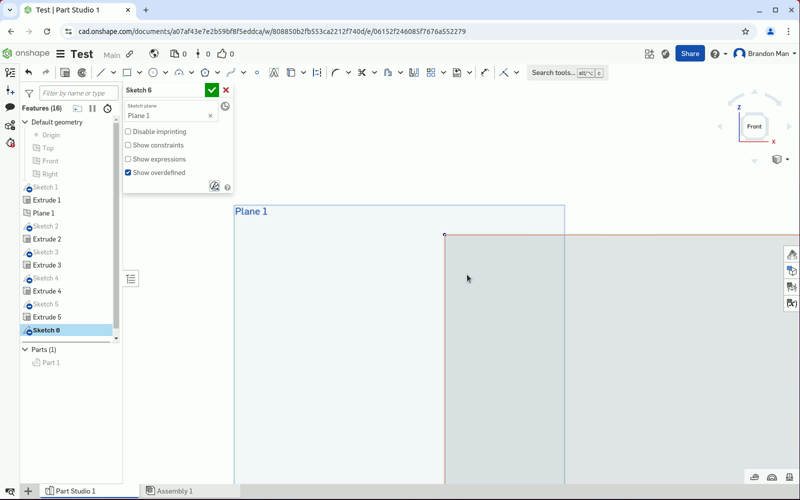
scroll(-6)
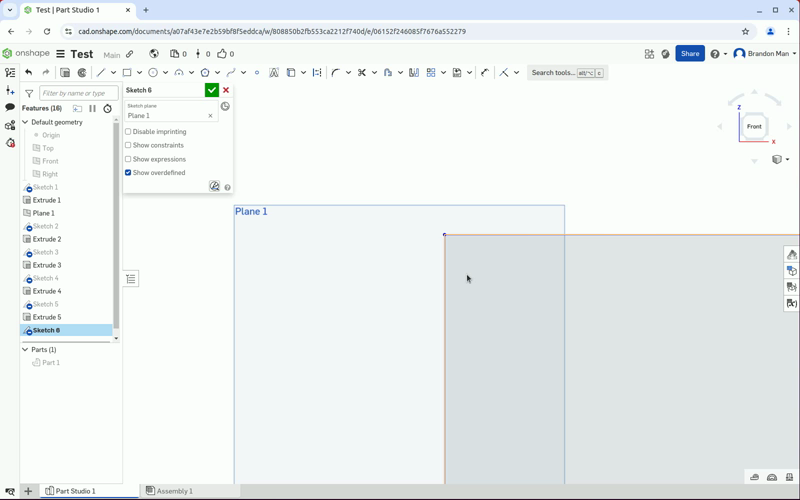
scroll(-6)
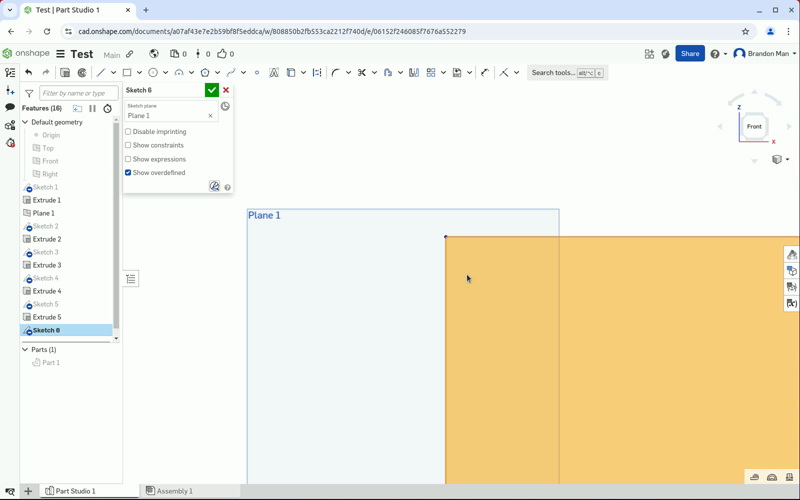
scroll(-6)
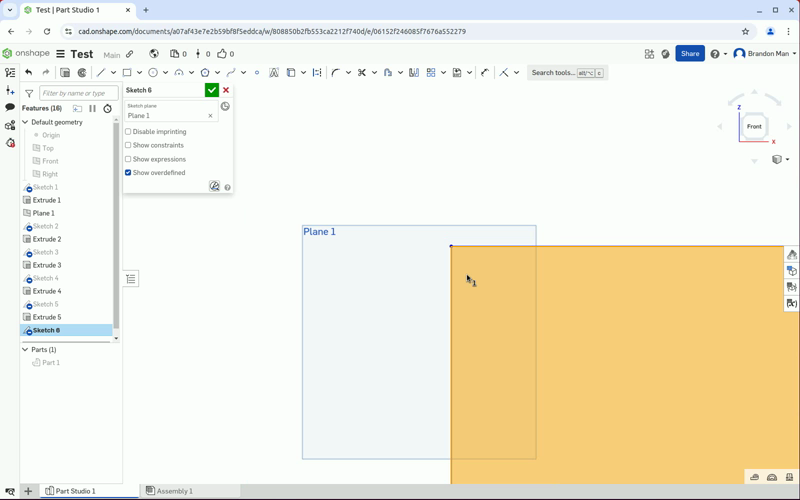
scroll(-6)
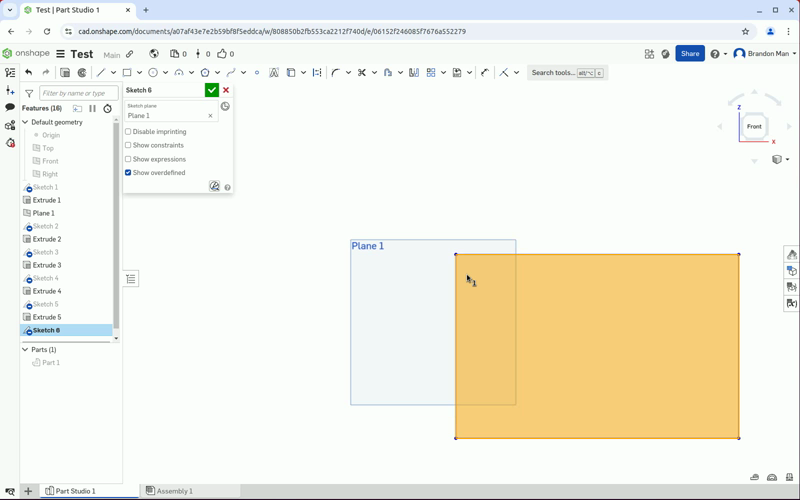
scroll(-6)
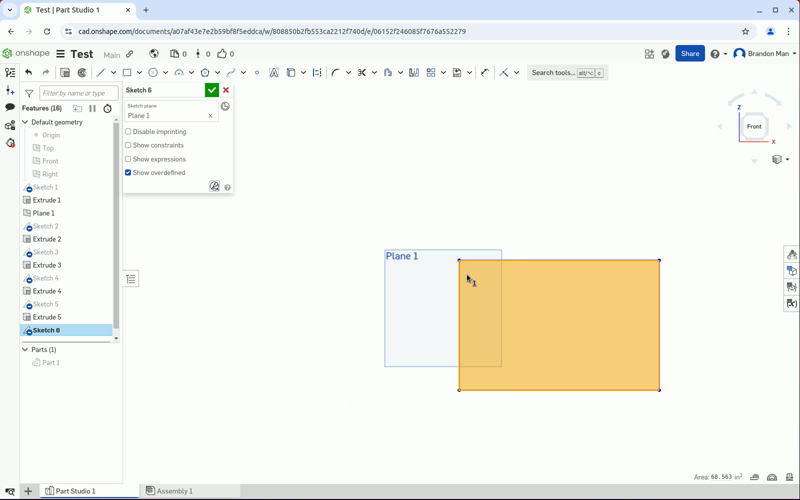
scroll(-6)
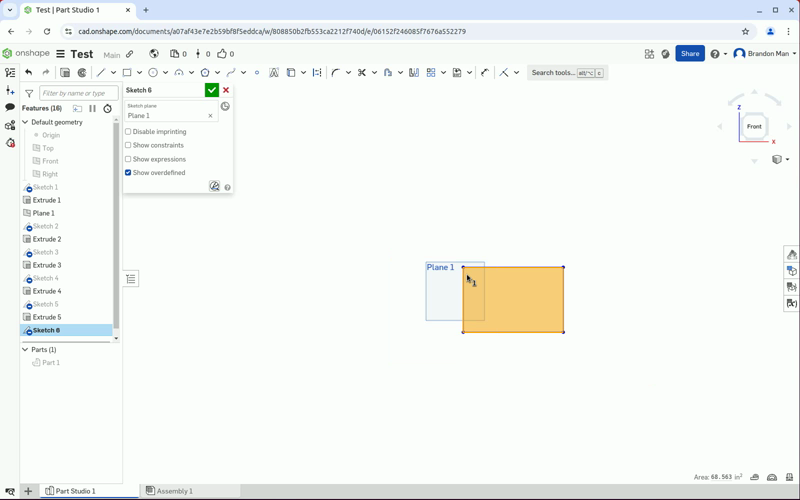
scroll(-6)
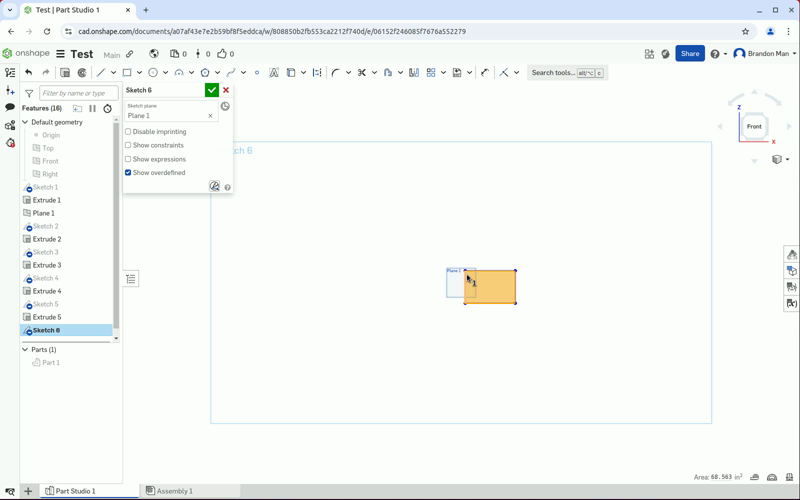
mouse_move(73, 352)
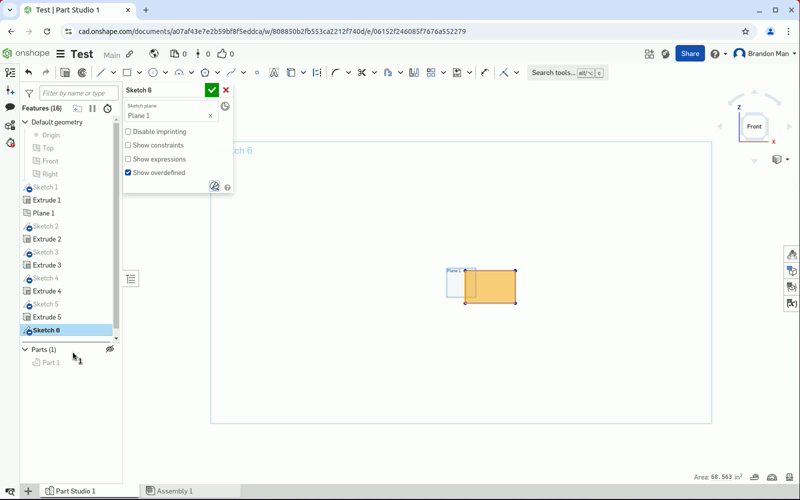
key(shift+y)
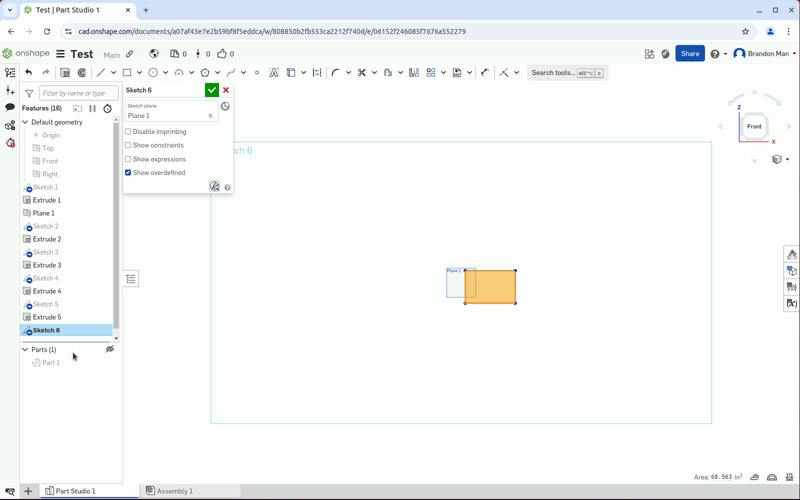
key(shift+e)
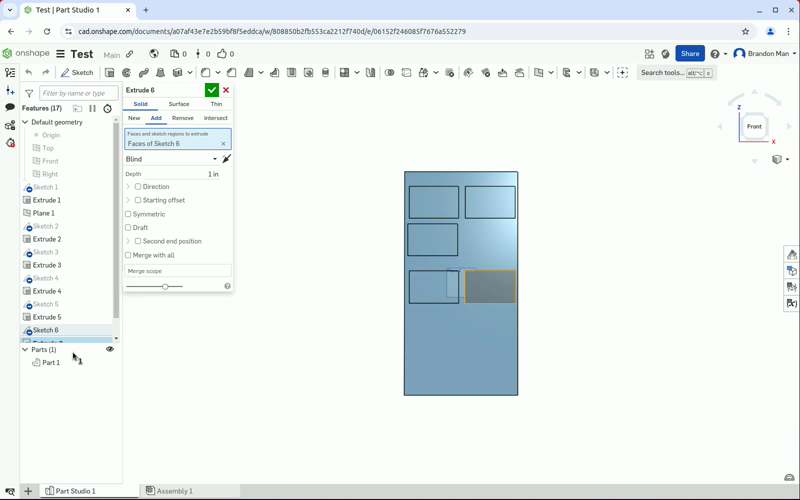
mouse_move(143, 106)
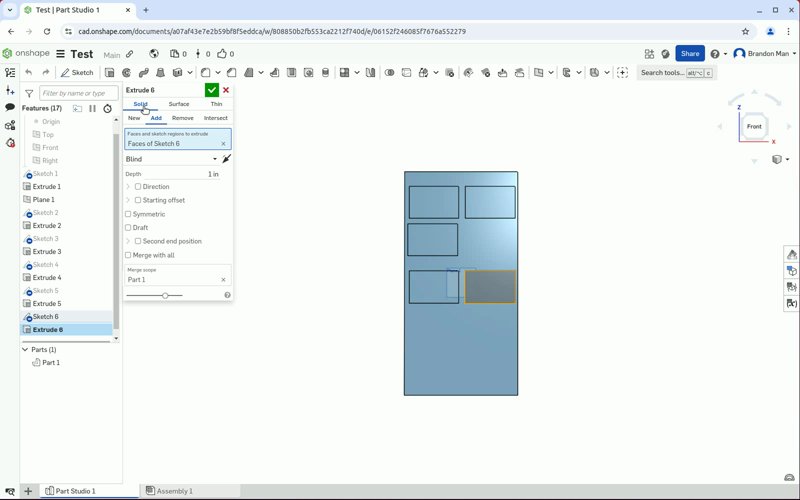
click(143, 106)
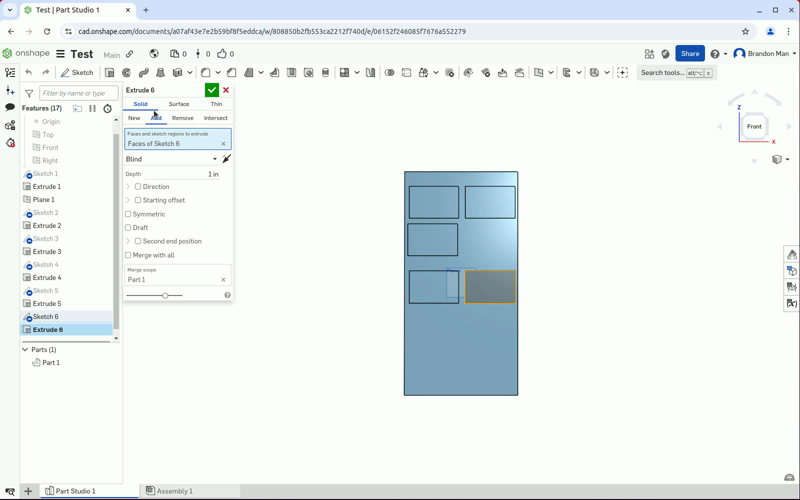
mouse_move(186, 120)
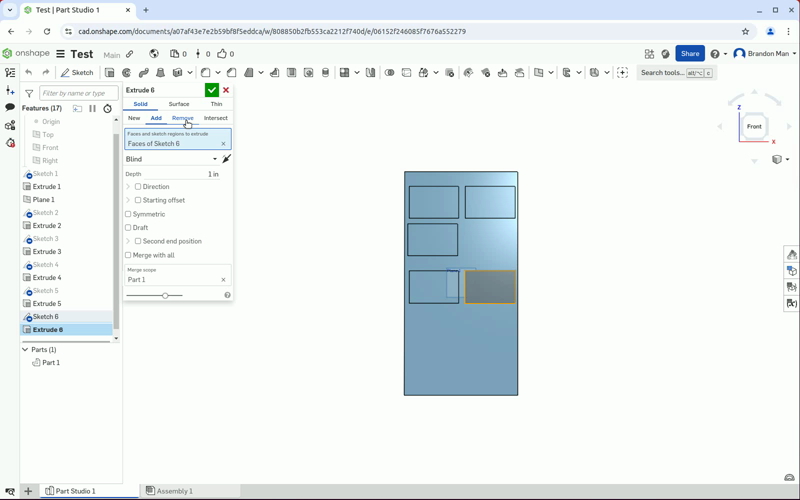
click(186, 120)
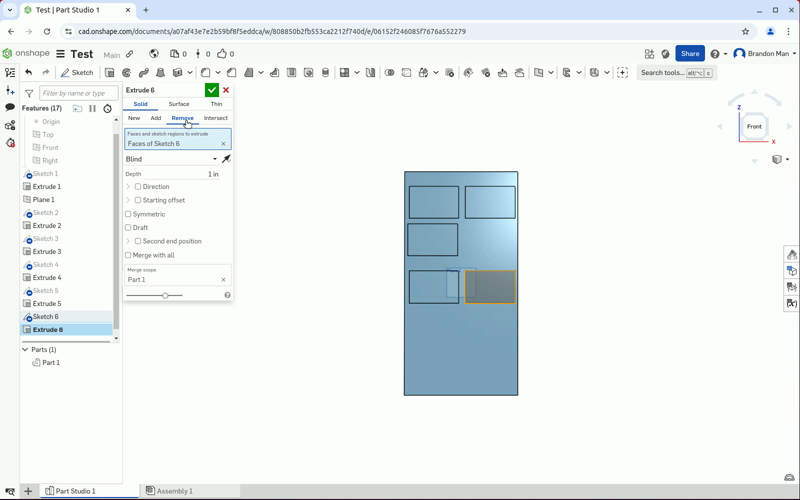
key(tab, 4)
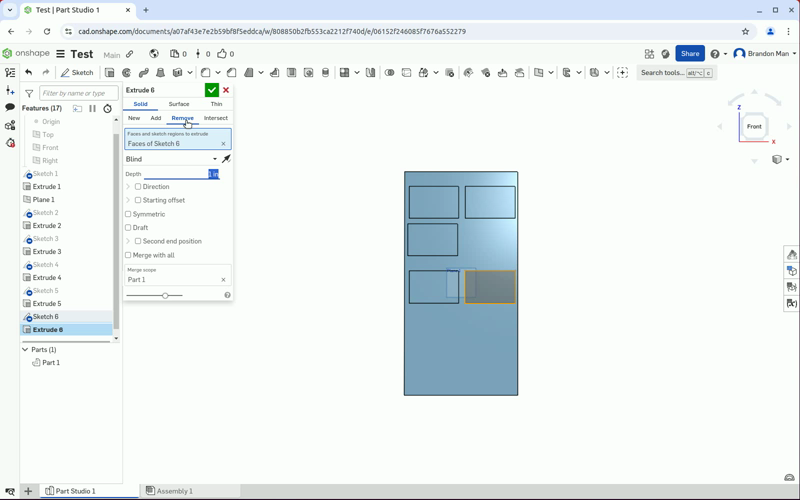
text(6.981)
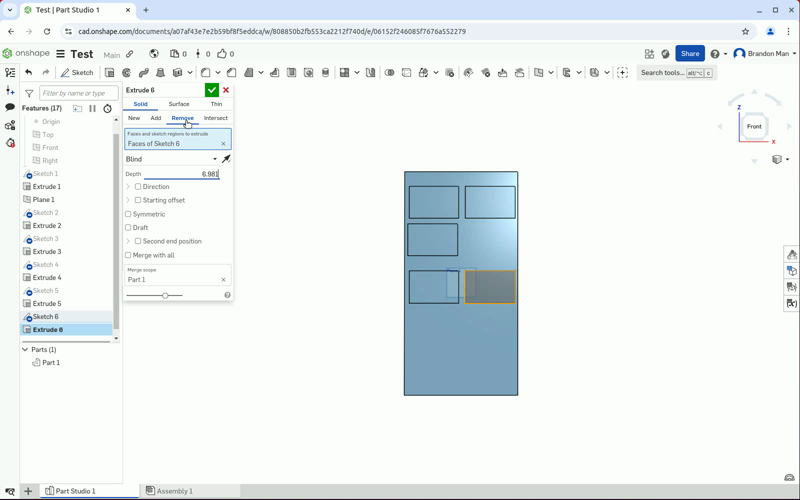
key(tab, 6)
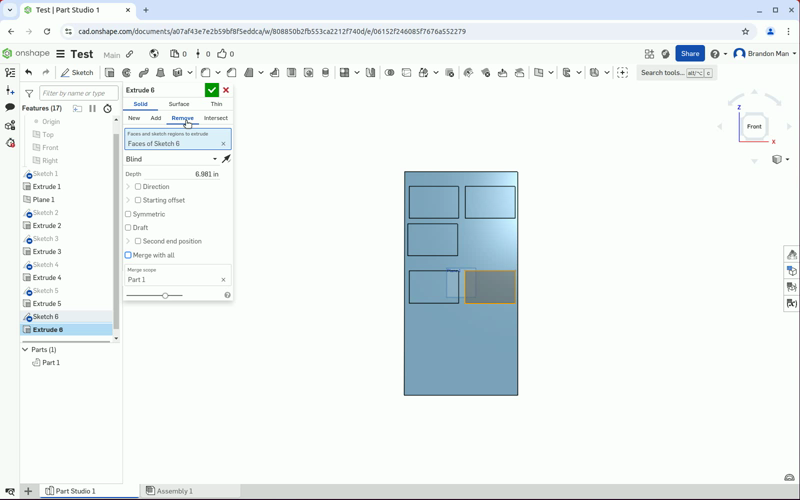
key(space)
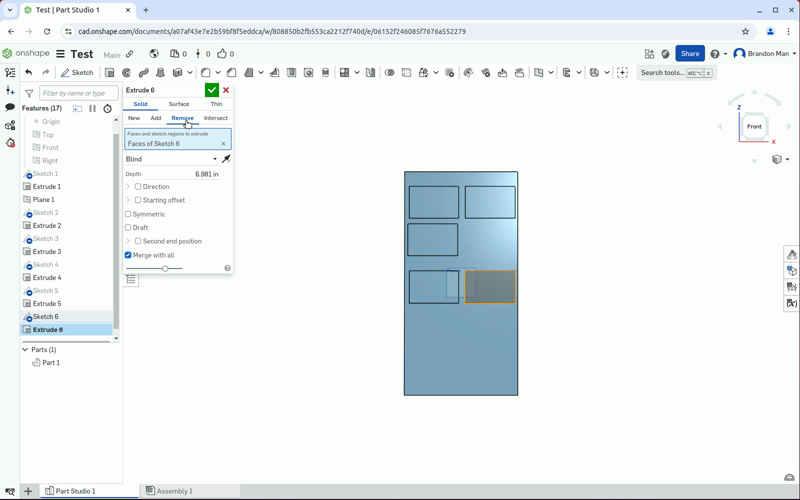
key(enter)
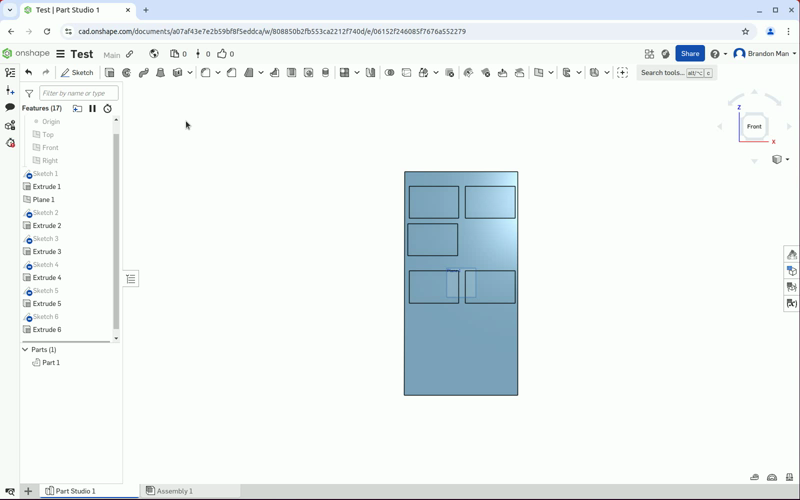
key(shift+h)
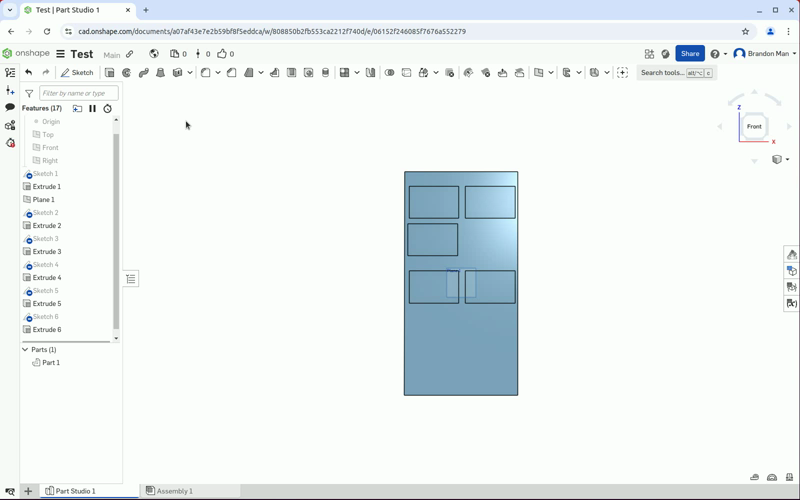
key(shift+h)
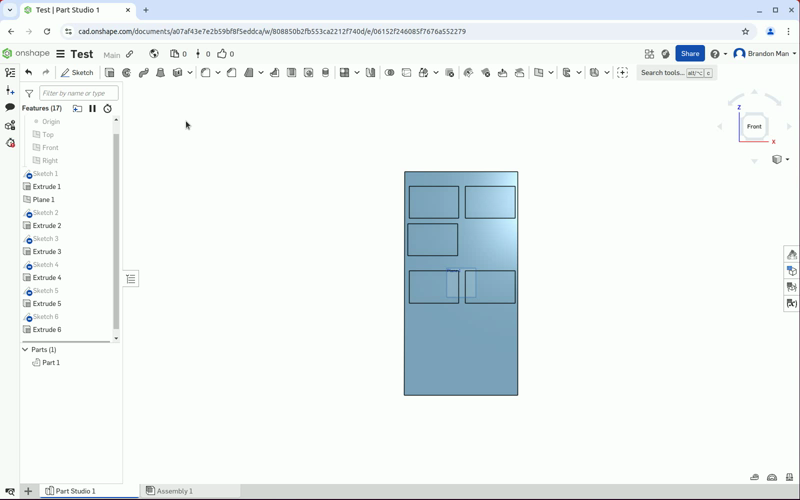
mouse_move(69, 176)
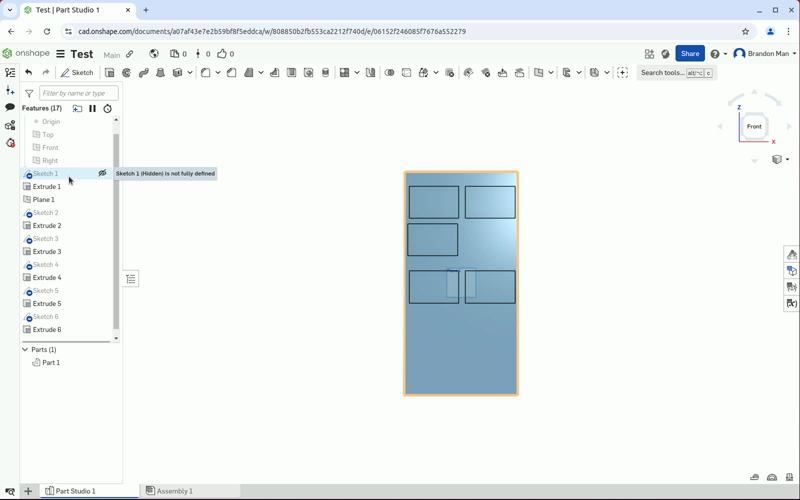
click(69, 176)
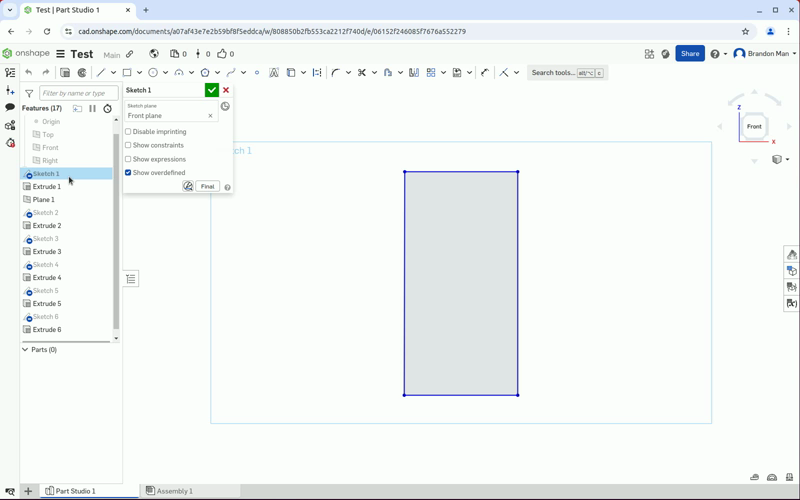
mouse_move(229, 92)
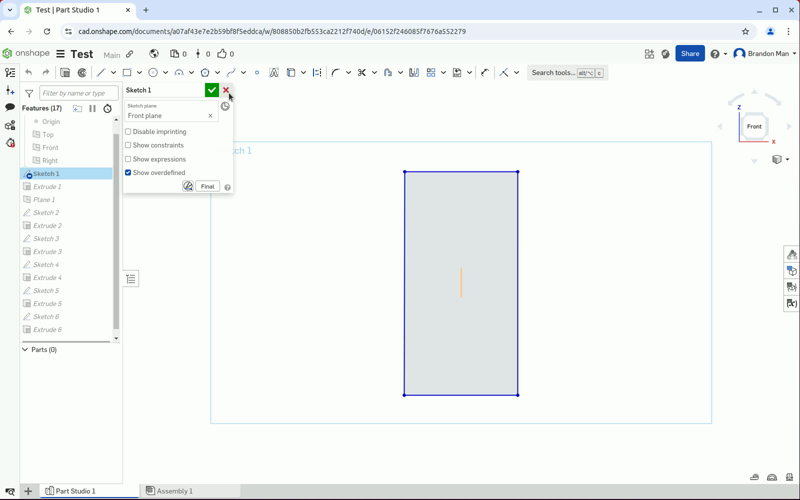
click(229, 92)
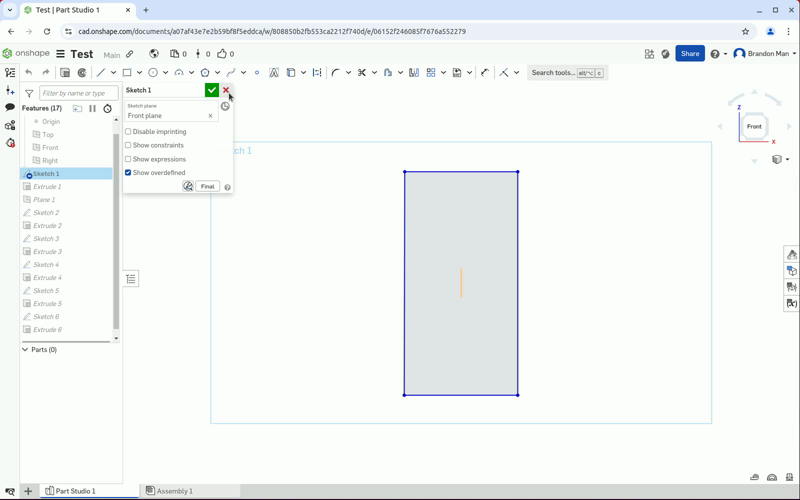
key(shift+s)
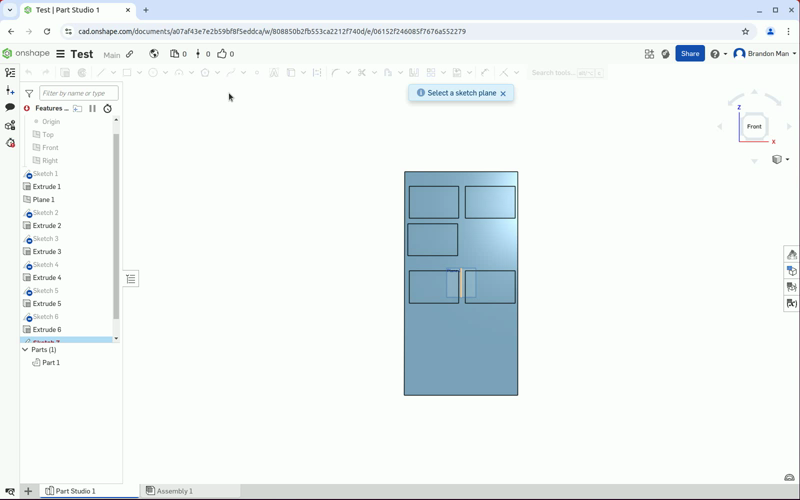
mouse_move(69, 189)
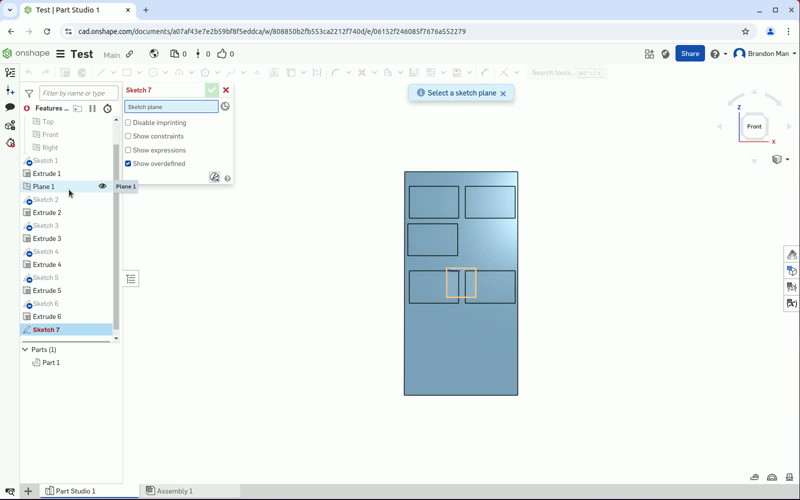
click(69, 189)
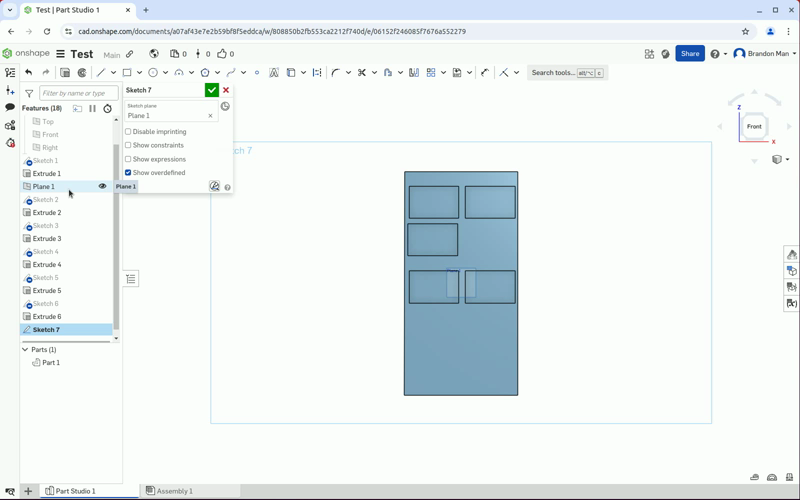
mouse_move(73, 352)
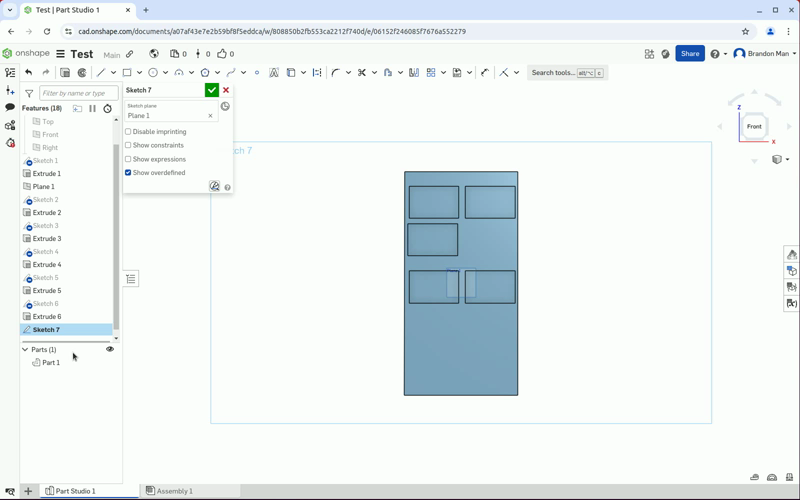
key(y)
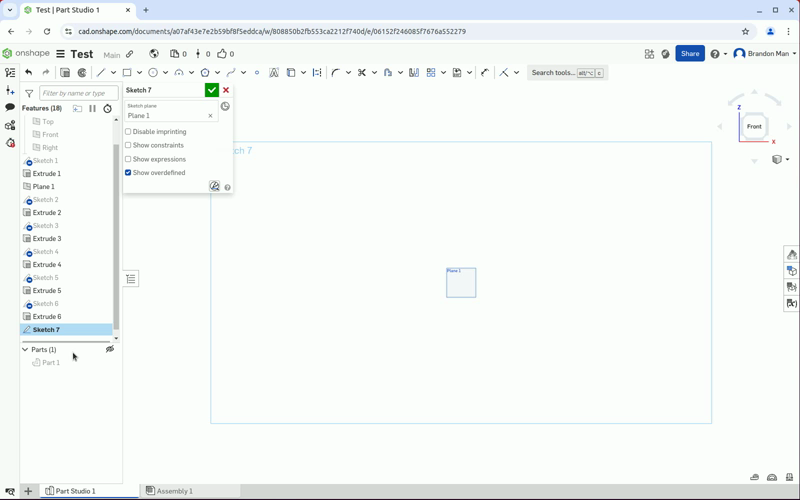
key(l)
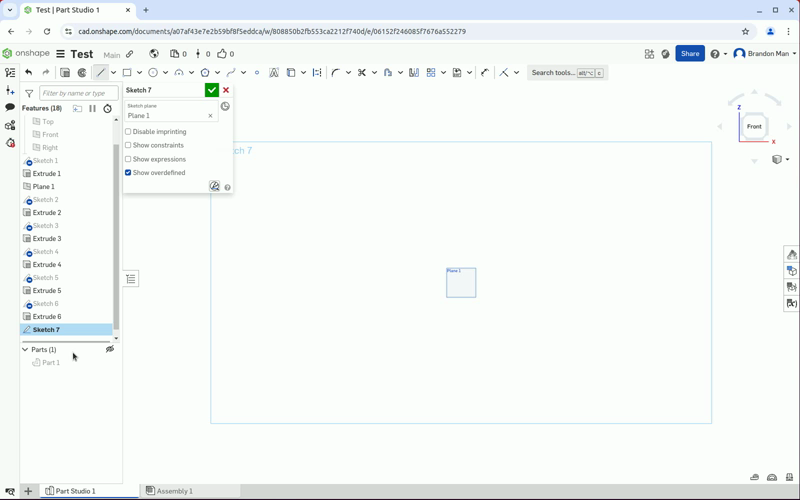
key_down(shift)
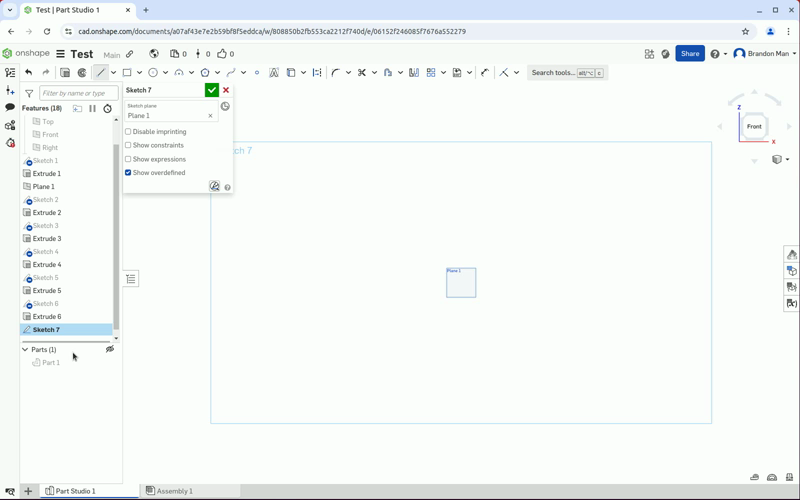
mouse_move(464, 255)
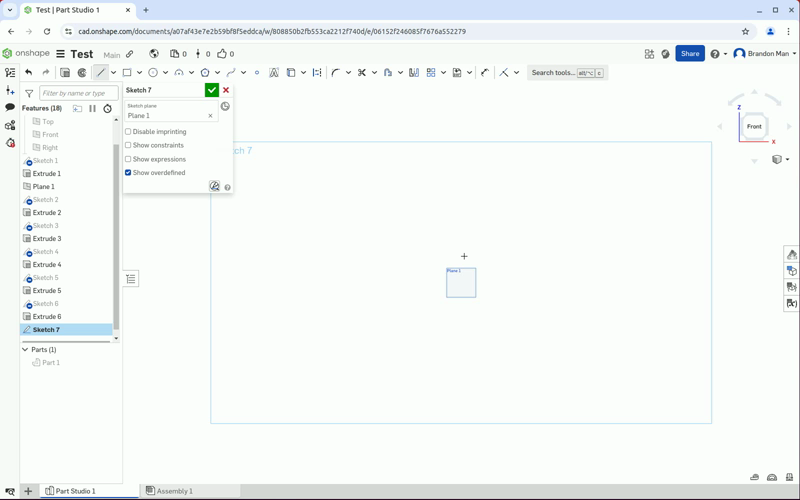
click(464, 255)
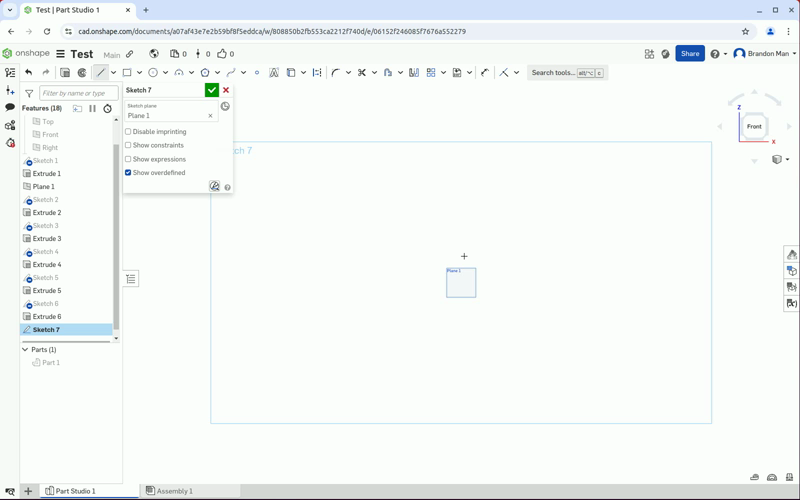
key_up(shift)
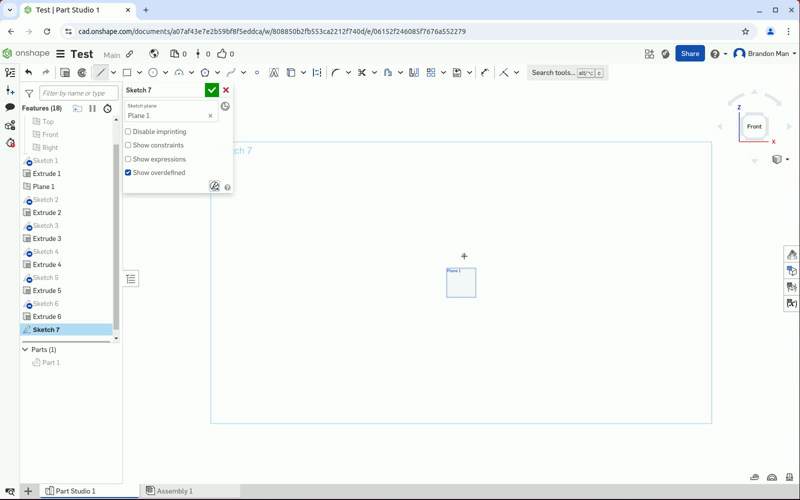
key_down(shift)
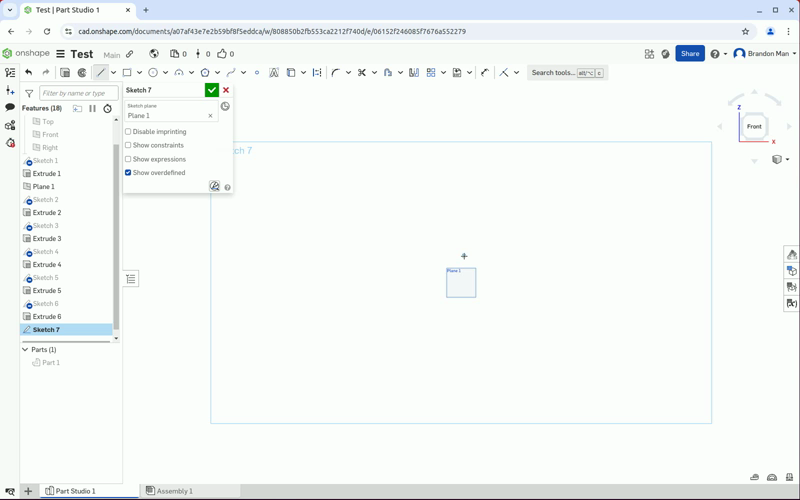
mouse_move(494, 255)
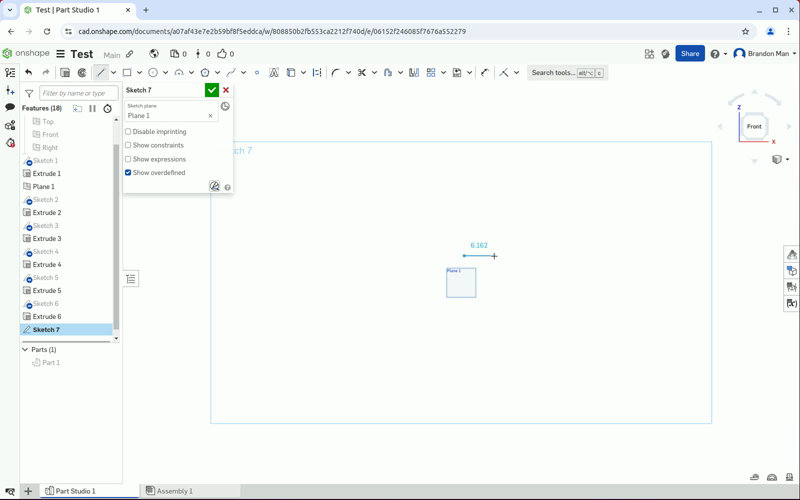
mouse_move(514, 255)
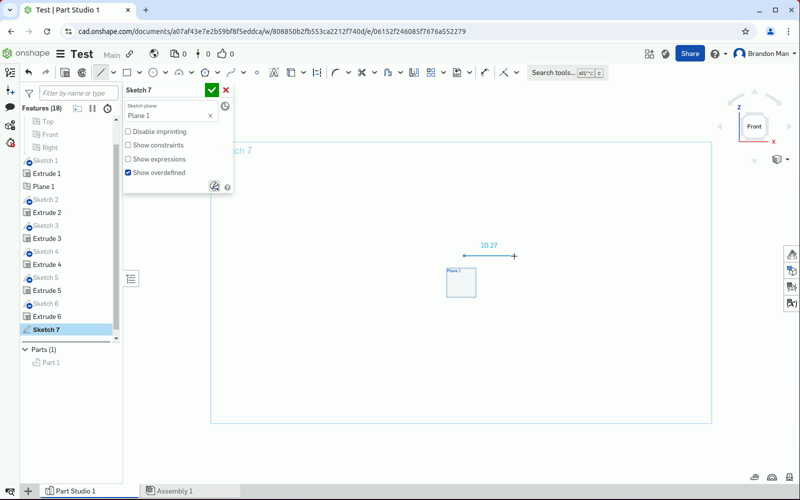
click(514, 255)
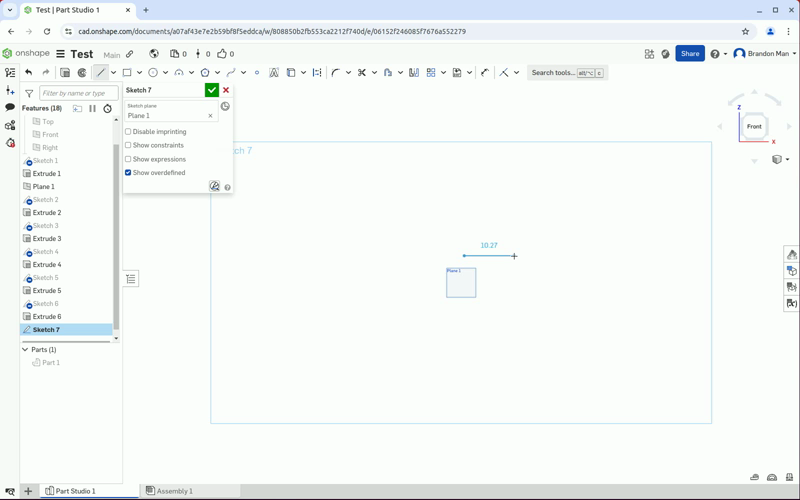
key_up(shift)
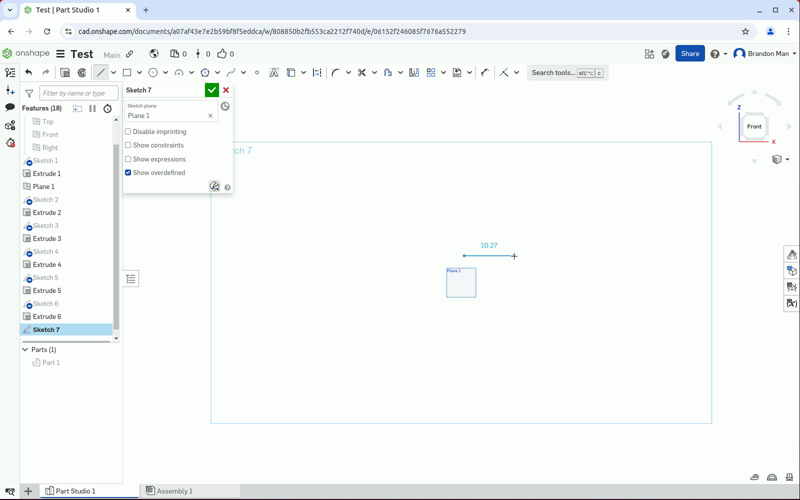
key_down(shift)
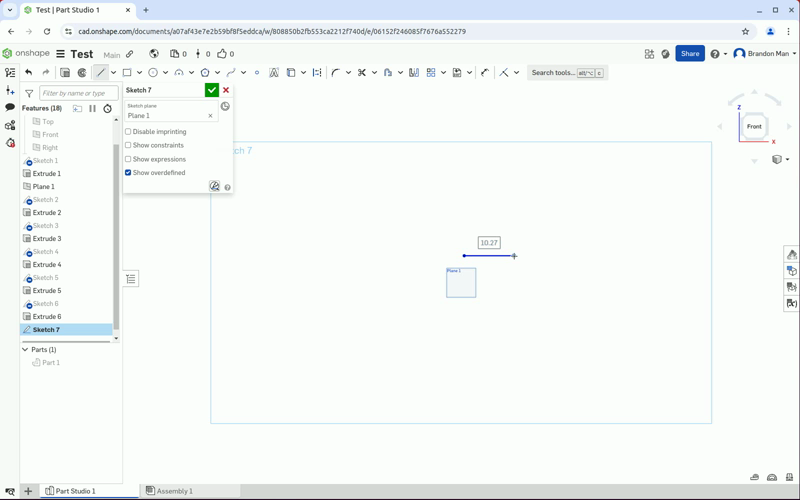
mouse_move(544, 255)
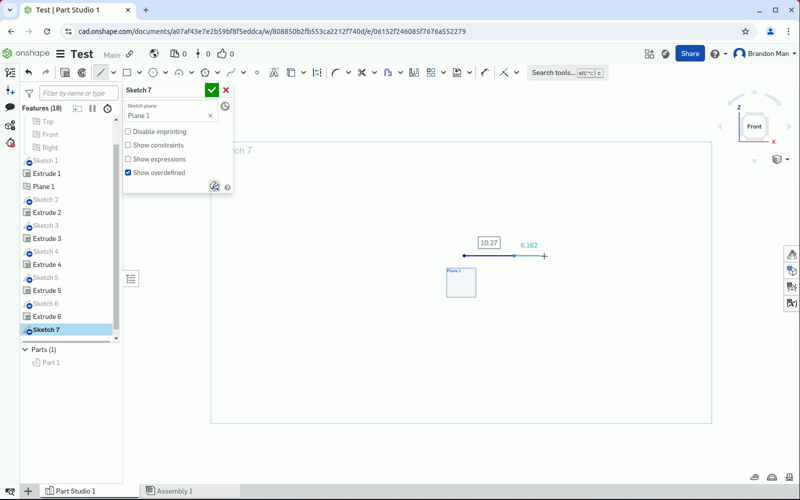
mouse_move(514, 223)
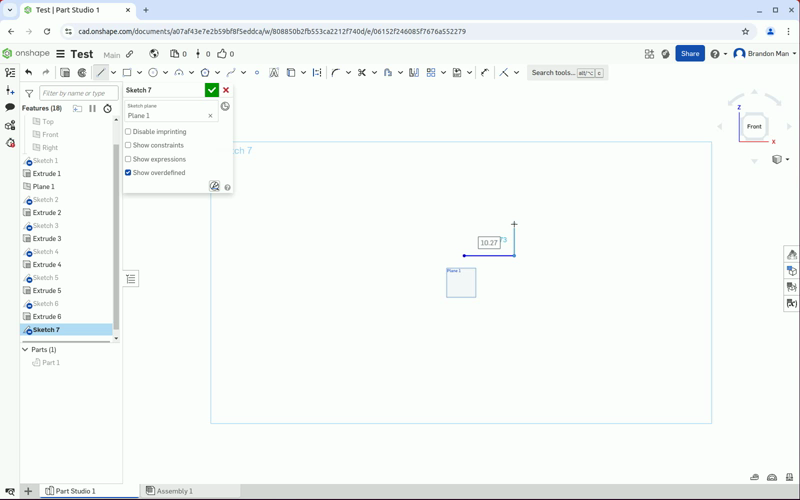
click(514, 223)
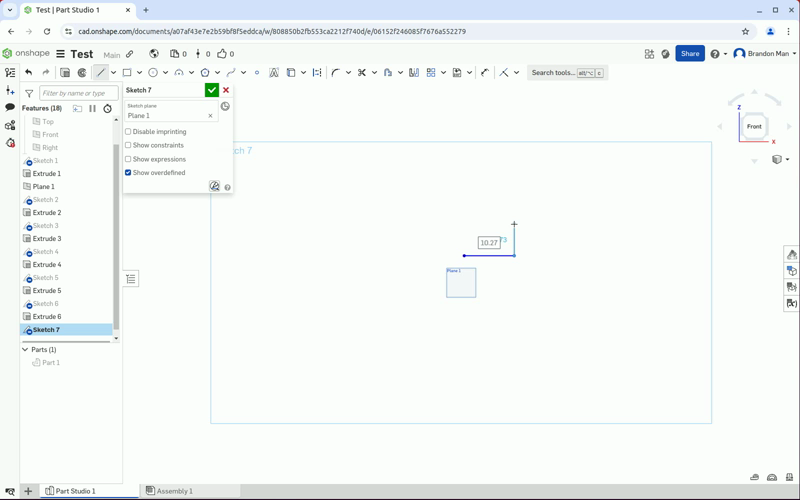
key_up(shift)
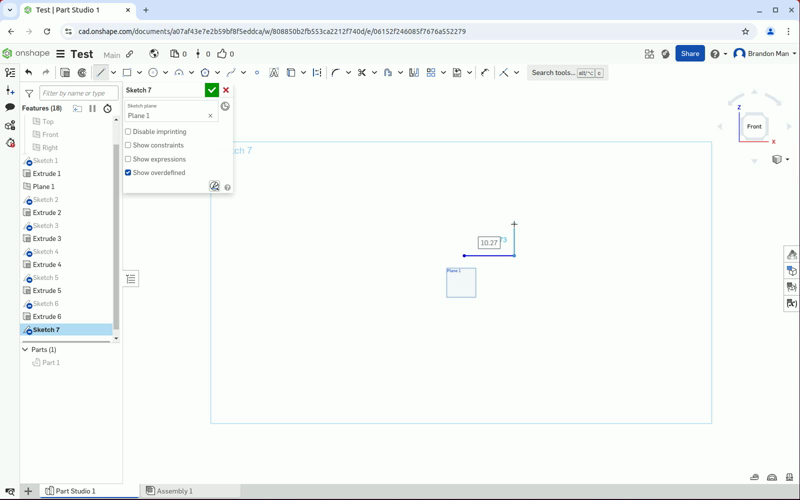
key_down(shift)
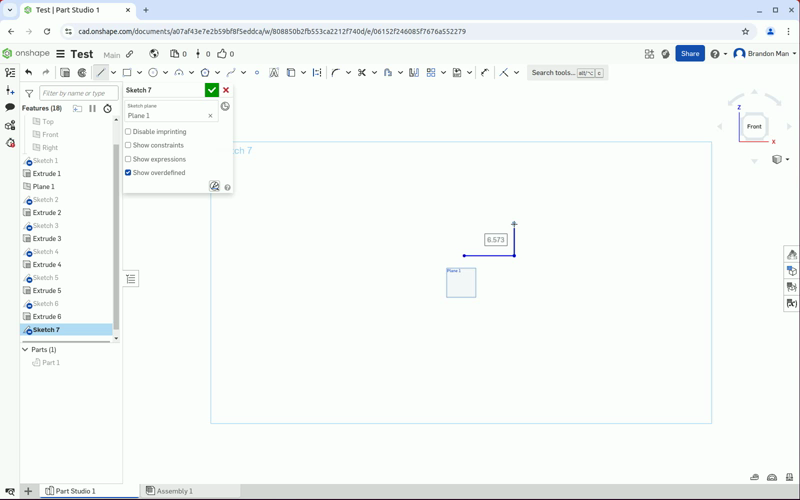
mouse_move(544, 223)
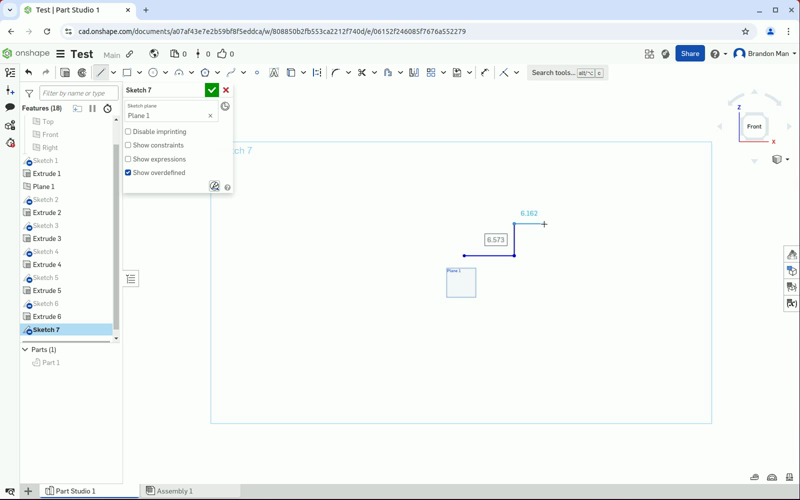
mouse_move(464, 223)
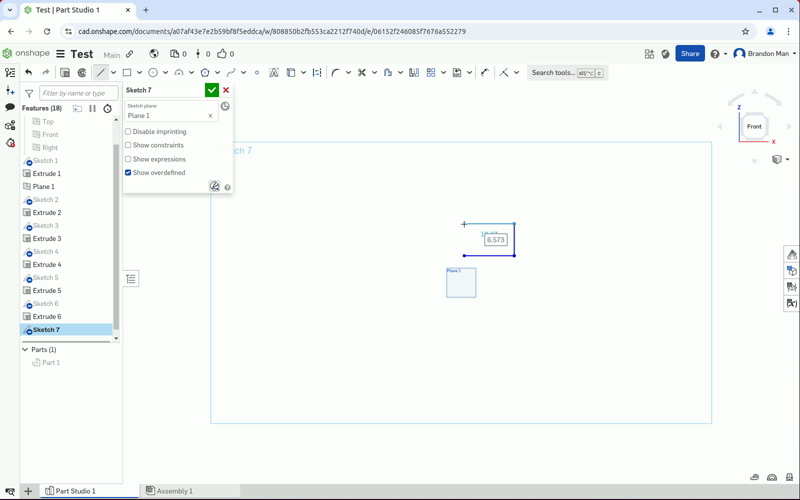
click(464, 223)
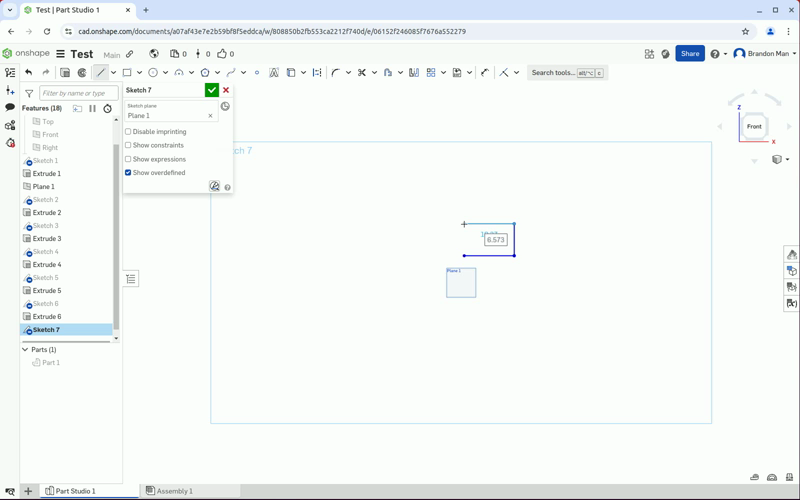
key_up(shift)
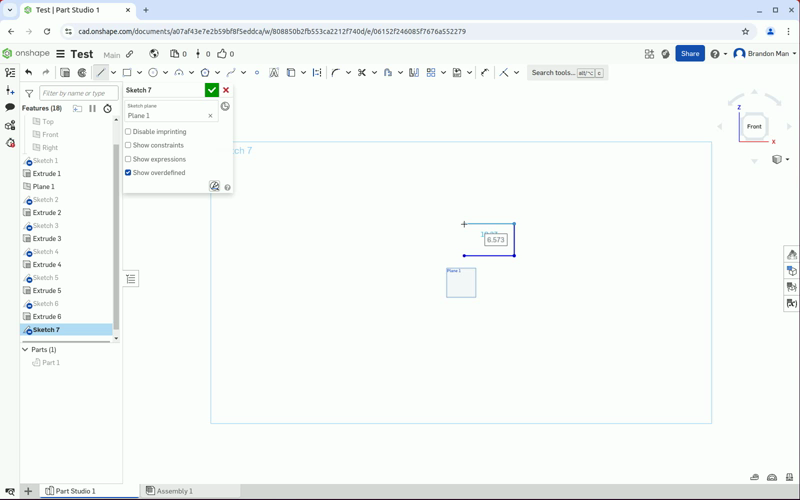
mouse_move(494, 223)
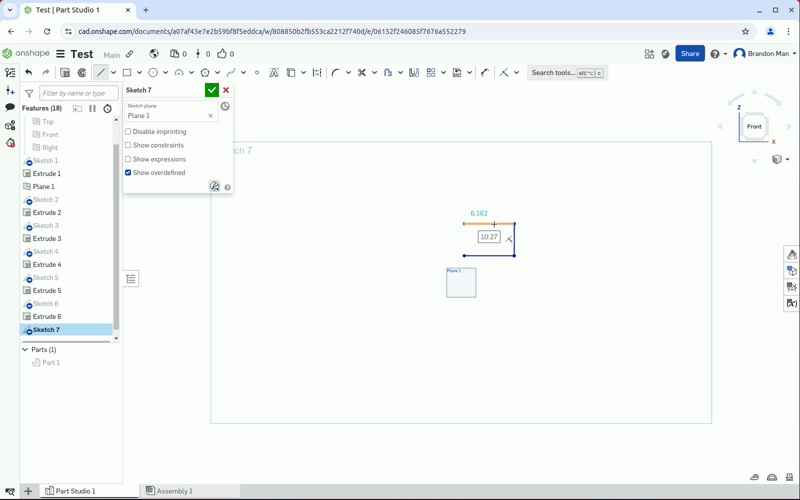
key_down(shift)
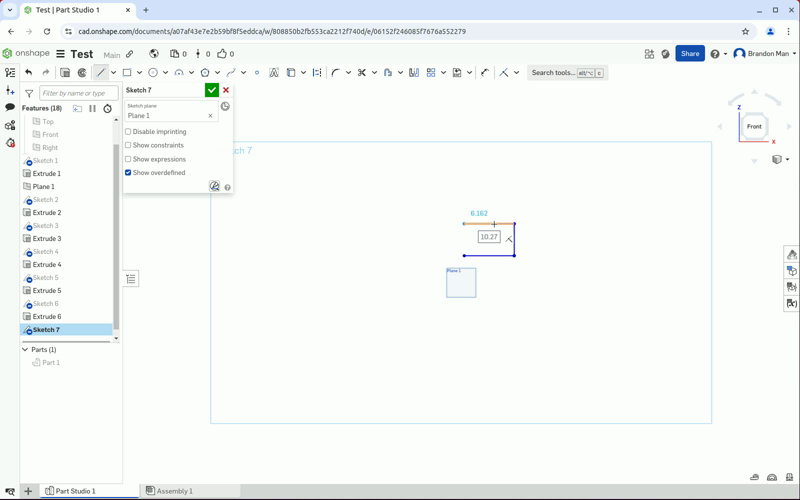
mouse_move(464, 255)
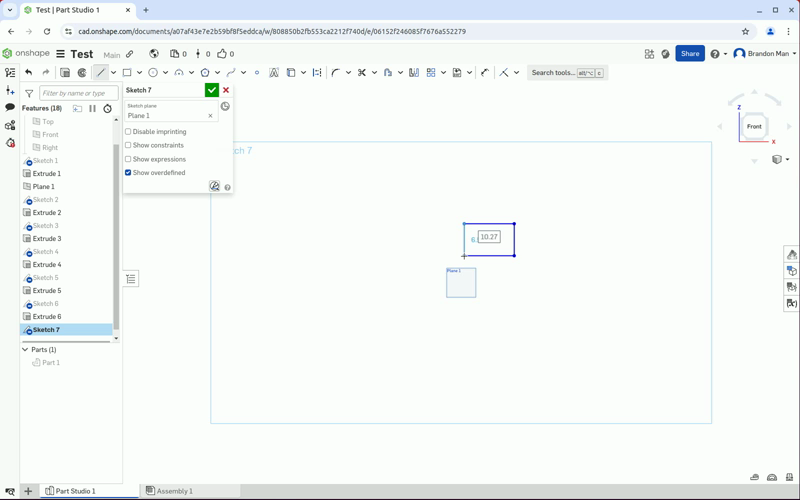
key_up(shift)
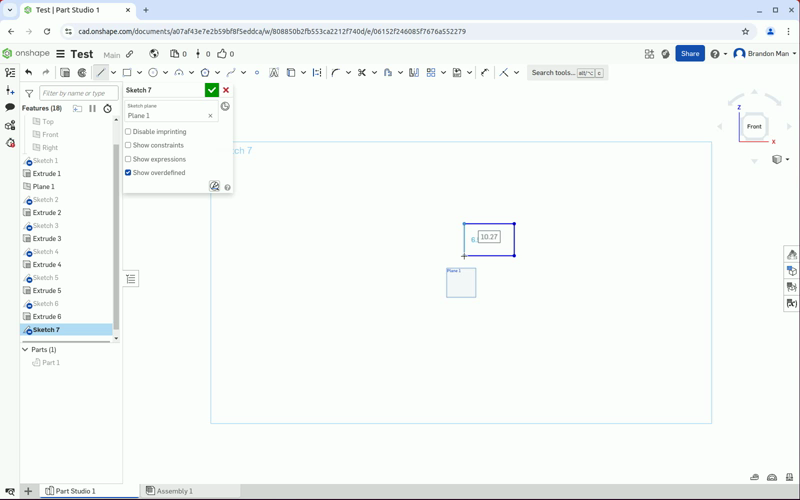
click(464, 255)
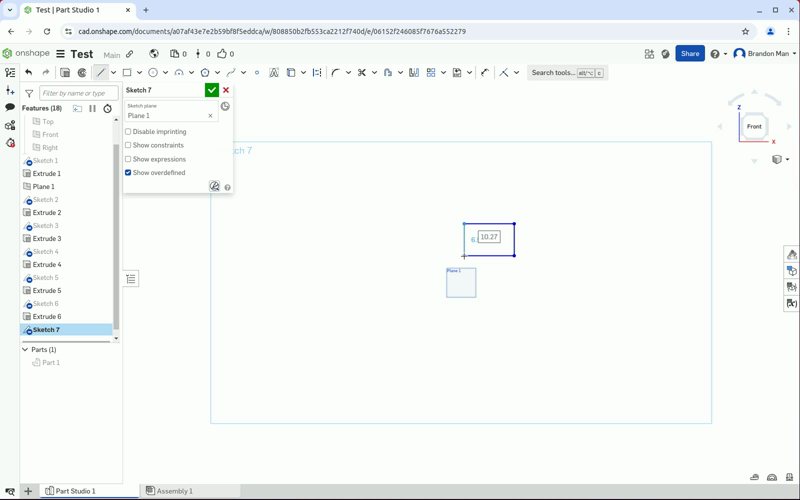
key(esc)
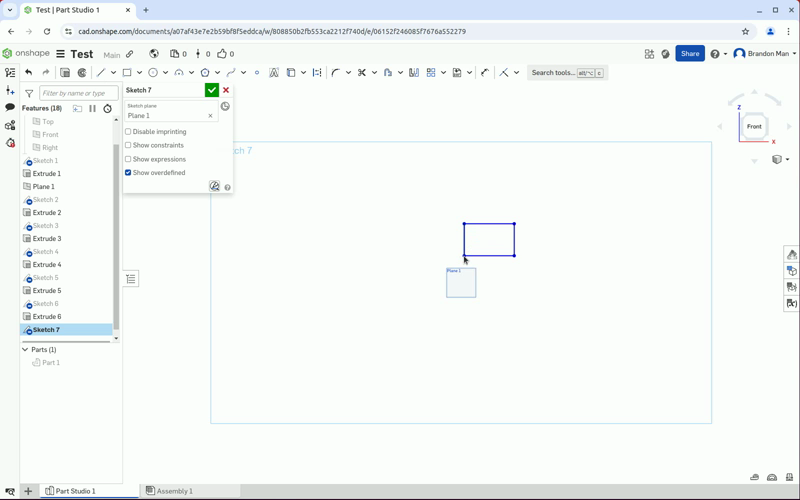
mouse_move(481, 253)
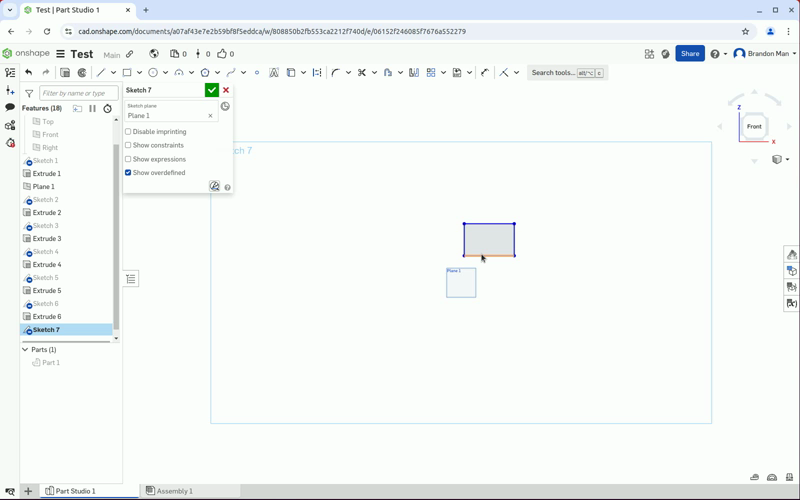
scroll(6)
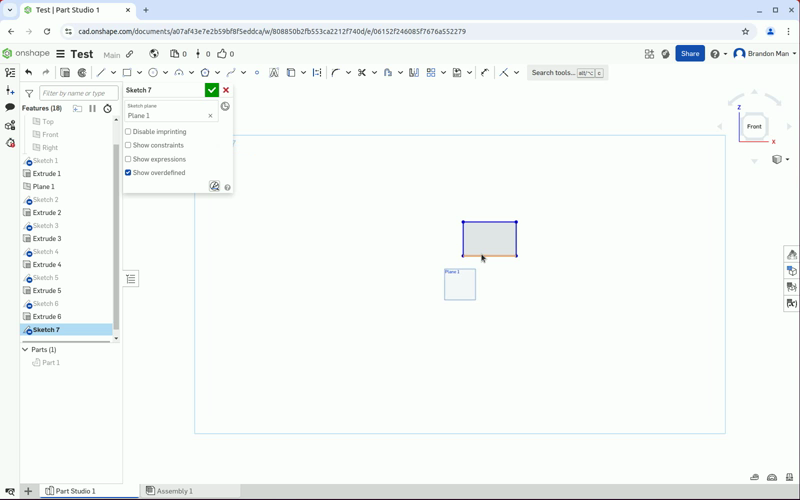
scroll(6)
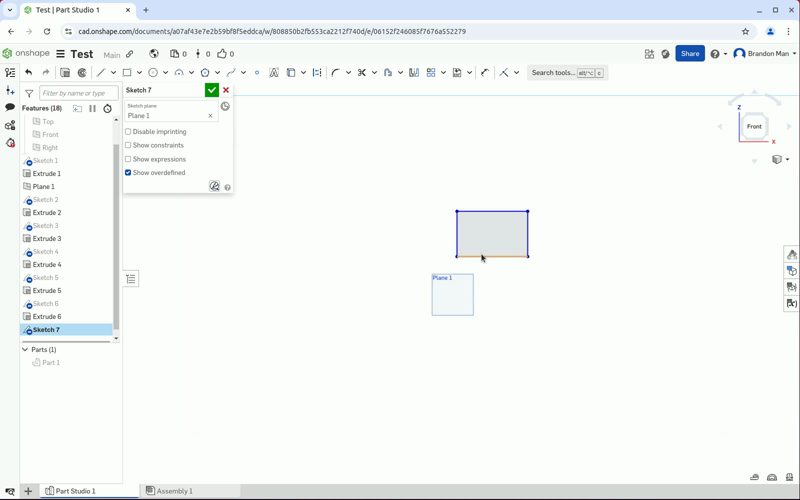
scroll(6)
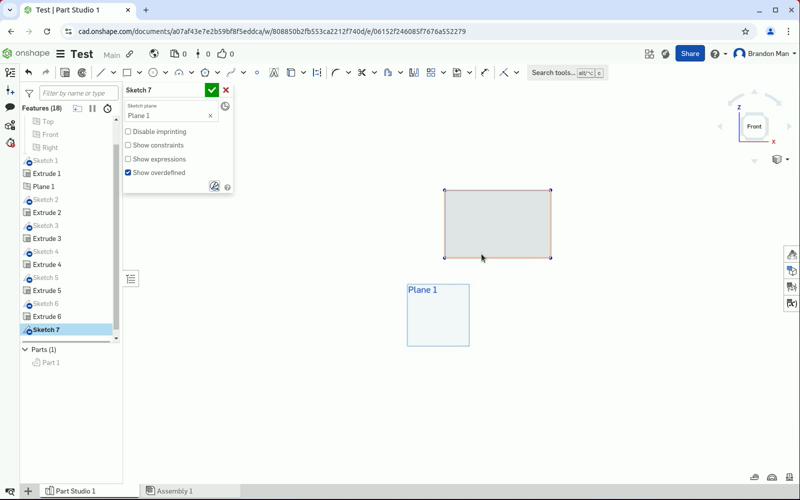
scroll(6)
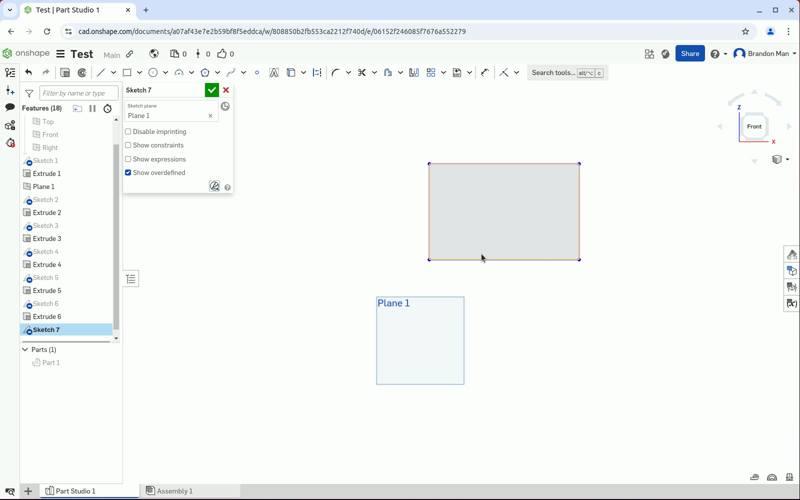
scroll(6)
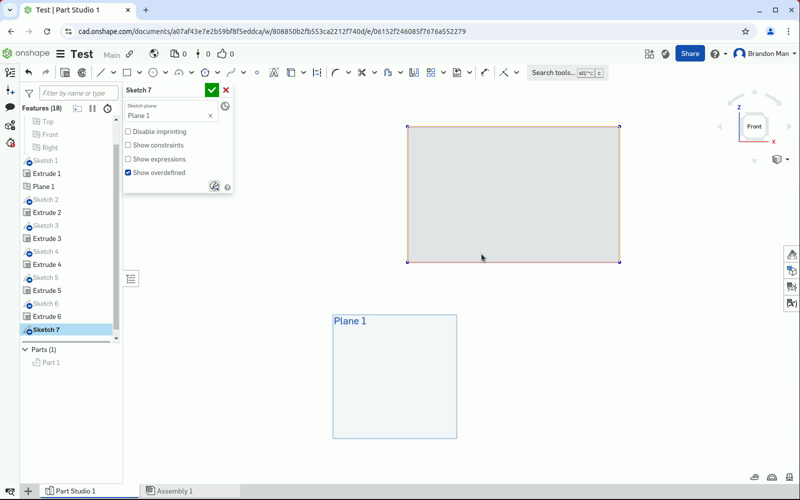
scroll(6)
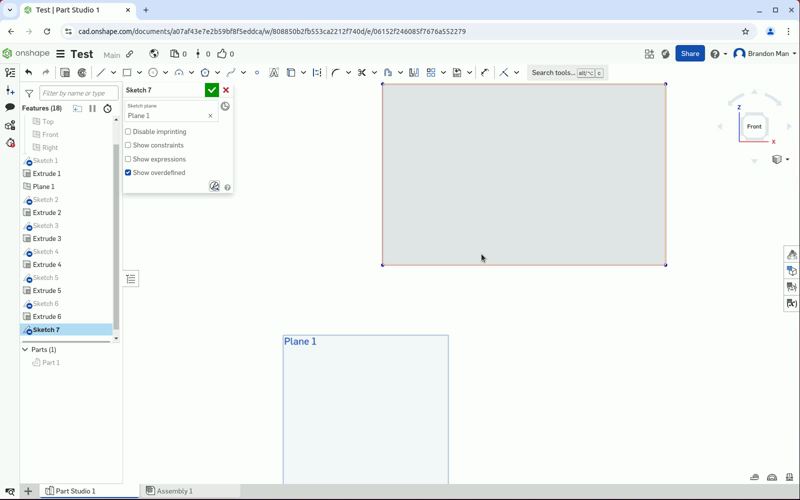
scroll(6)
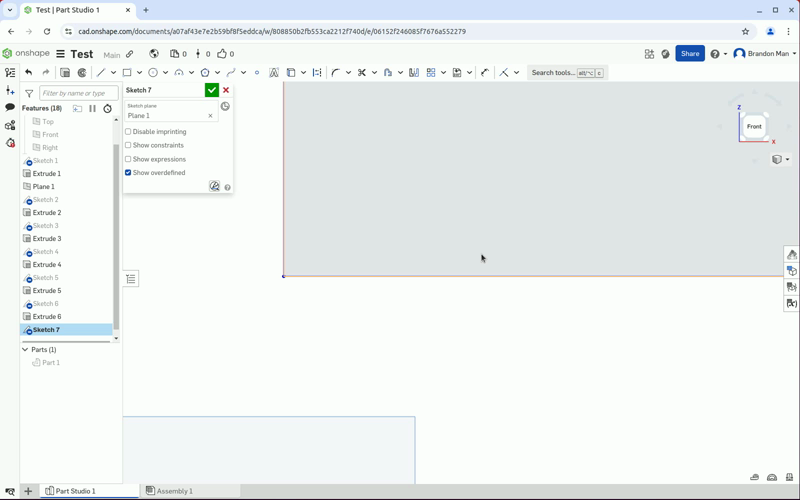
click(481, 253)
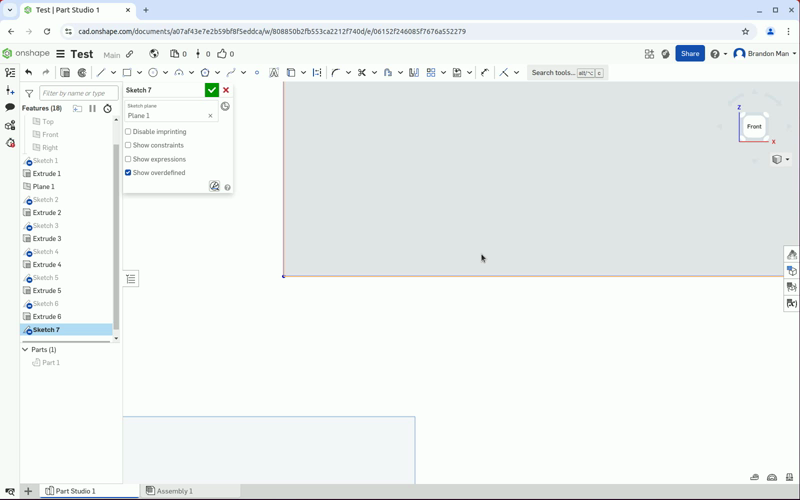
scroll(-6)
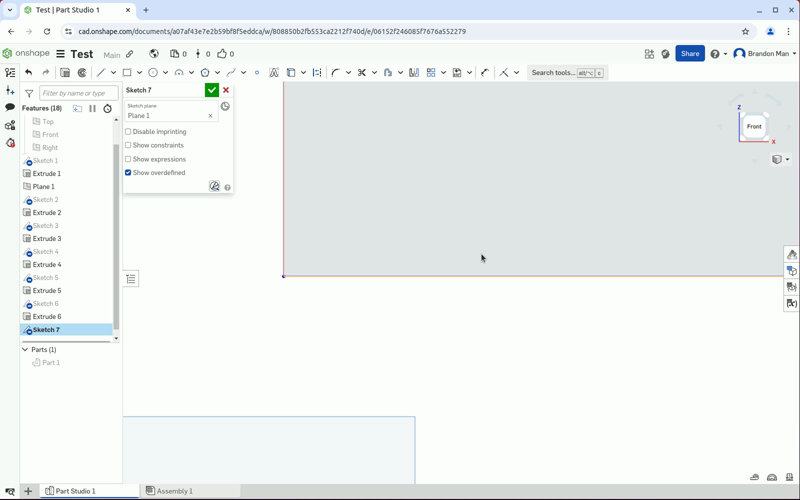
scroll(-6)
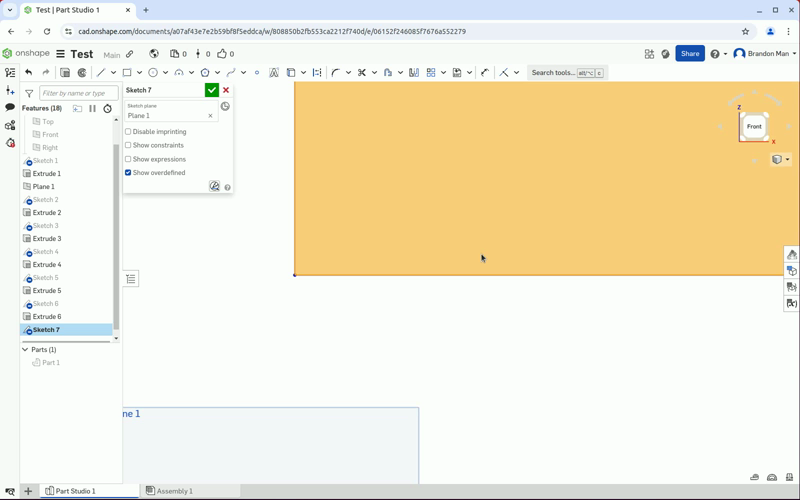
scroll(-6)
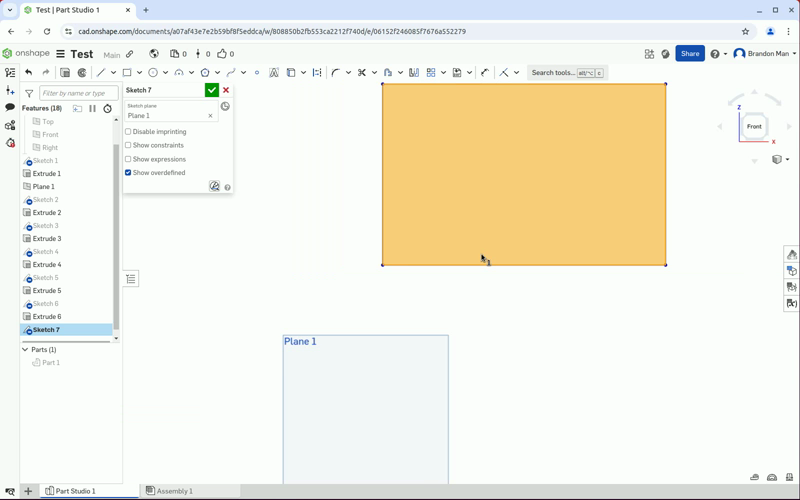
scroll(-6)
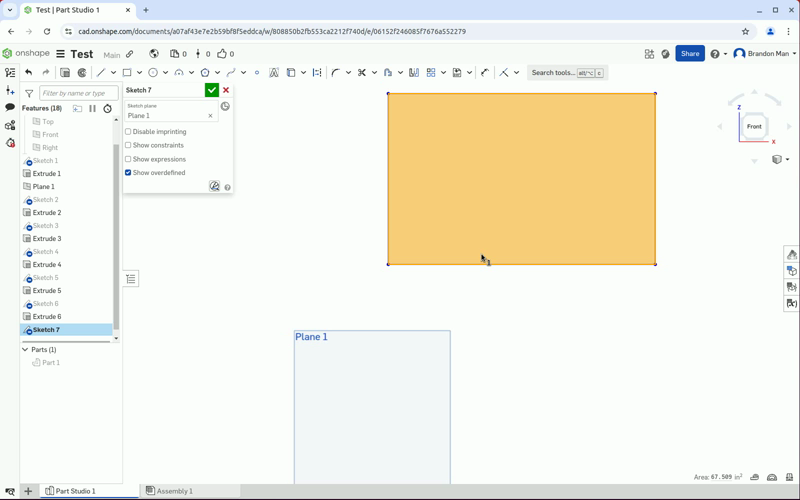
scroll(-6)
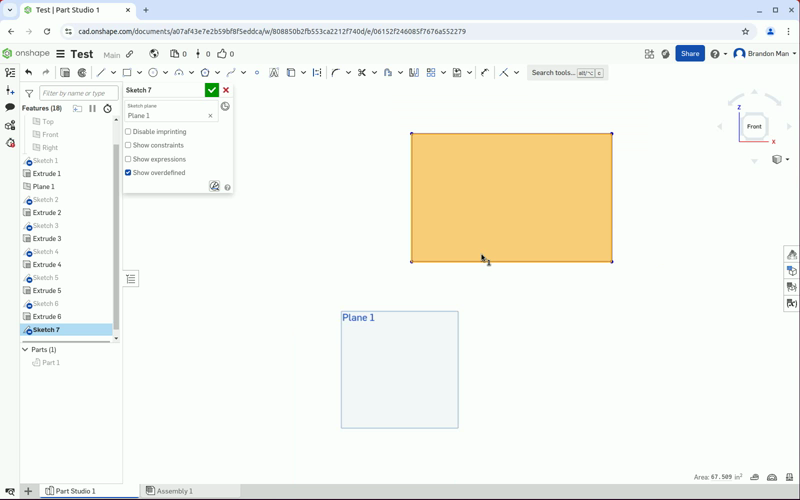
scroll(-6)
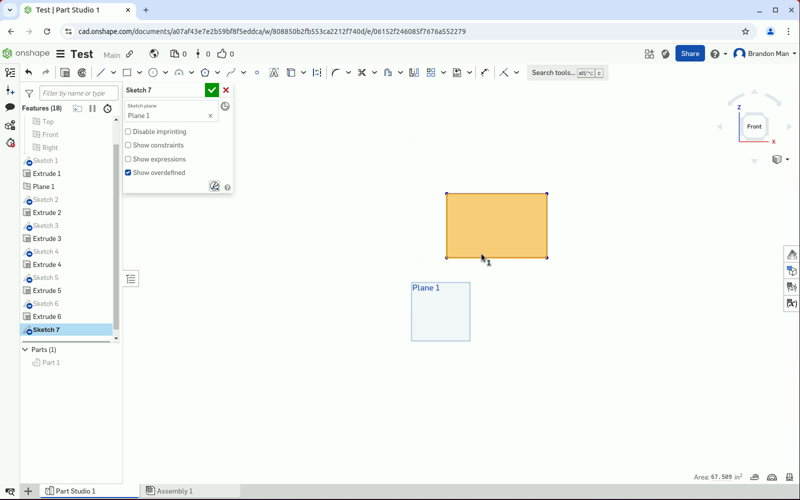
scroll(-6)
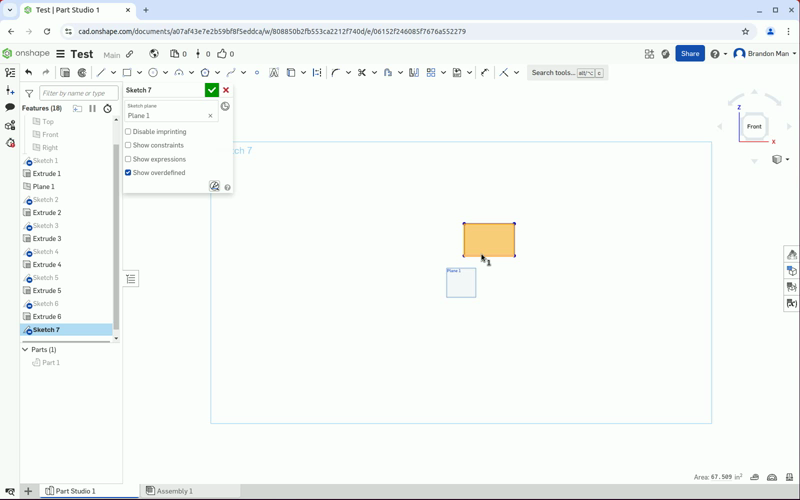
mouse_move(73, 352)
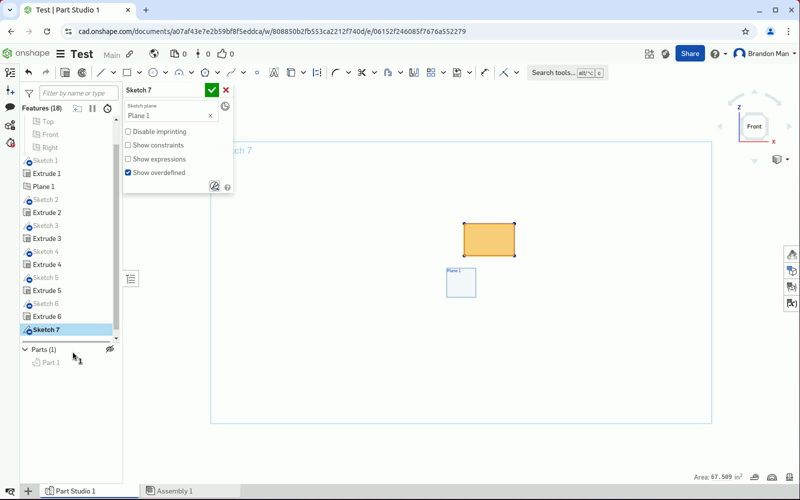
key(shift+y)
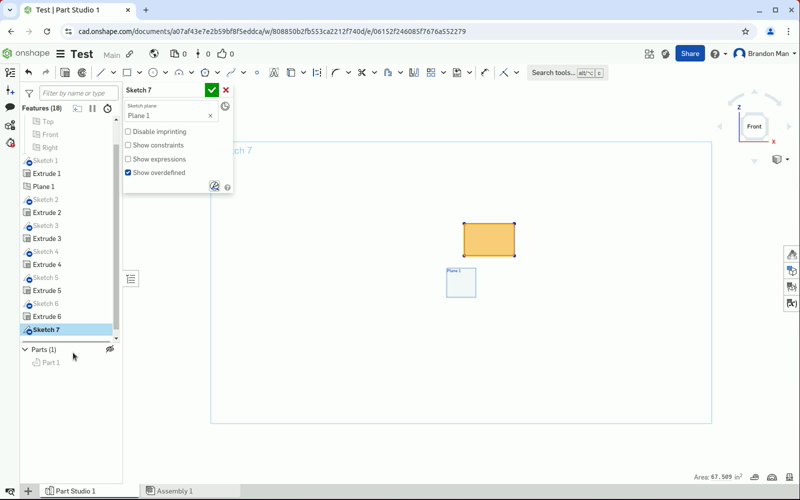
key(shift+e)
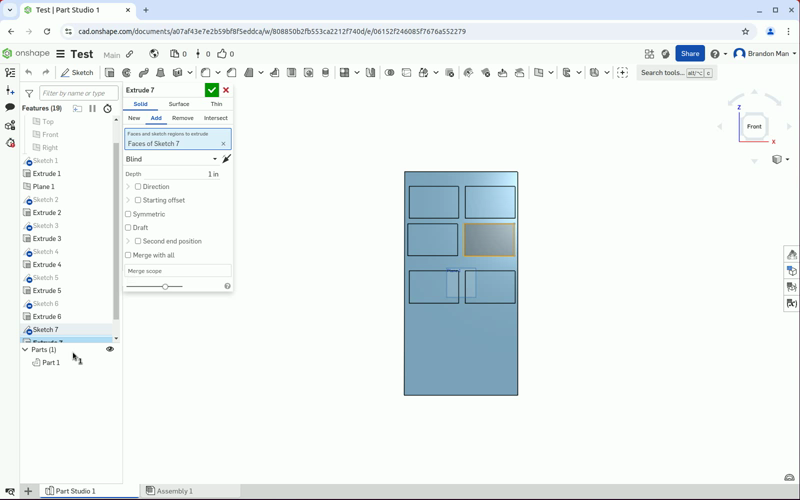
mouse_move(143, 106)
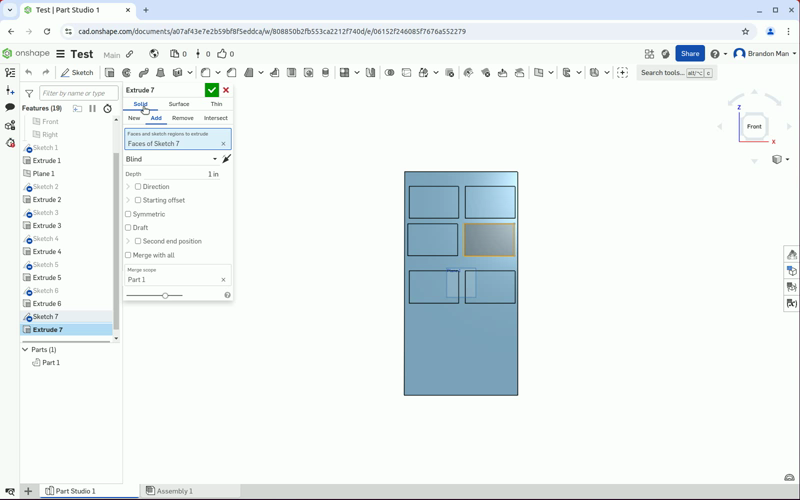
click(143, 106)
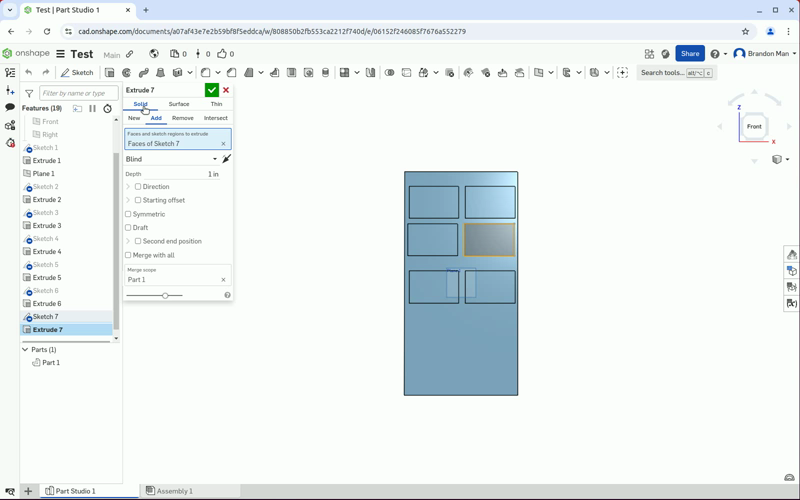
mouse_move(186, 120)
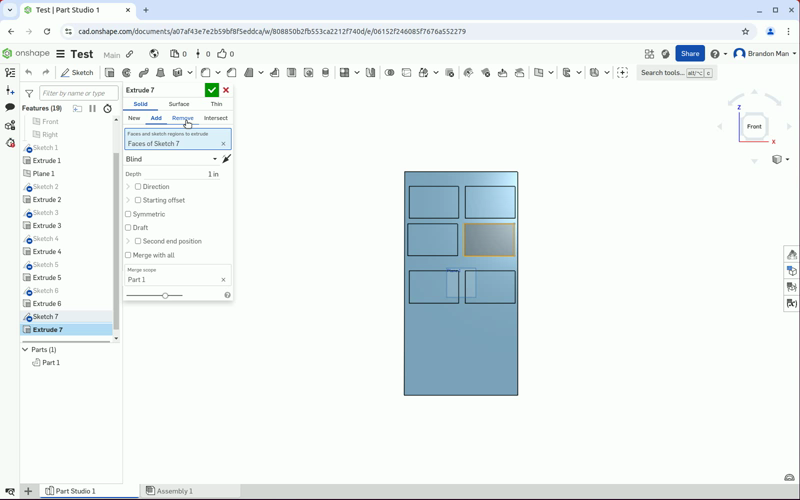
click(186, 120)
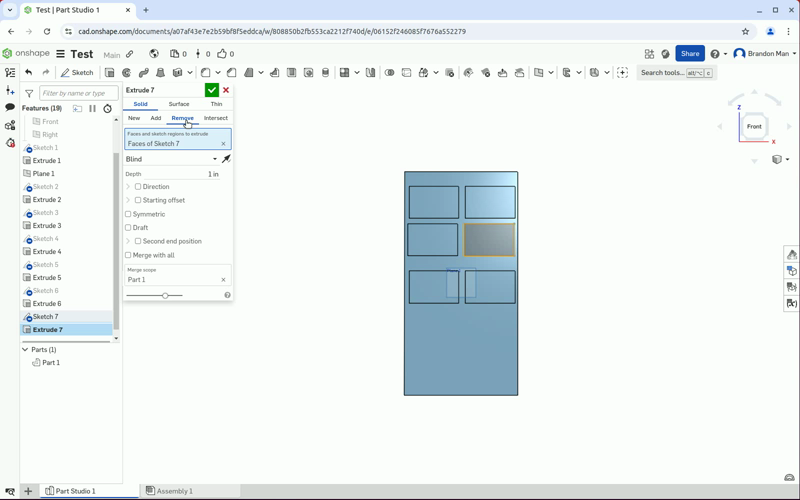
key(tab, 4)
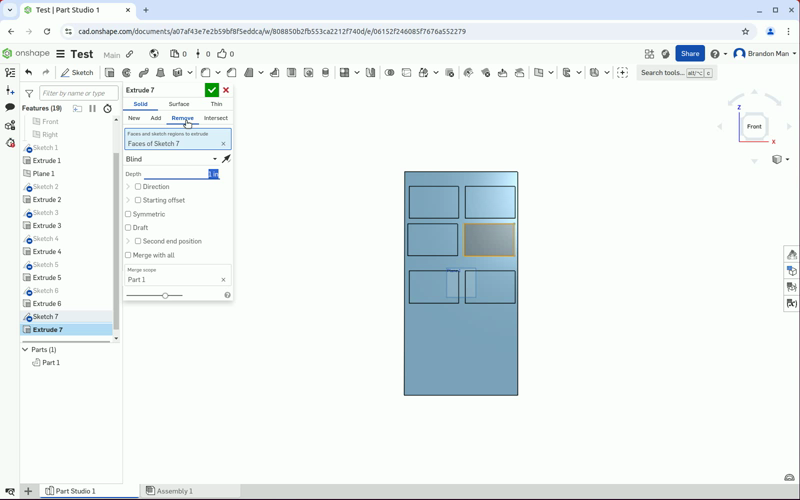
text(6.981)
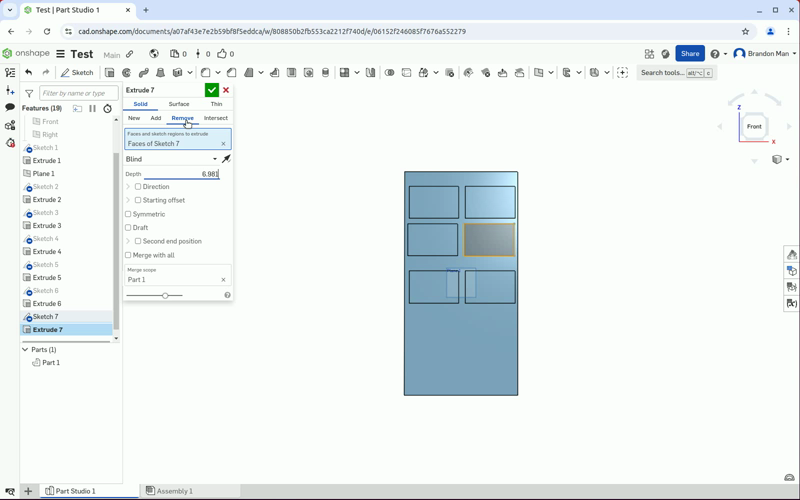
key(tab, 6)
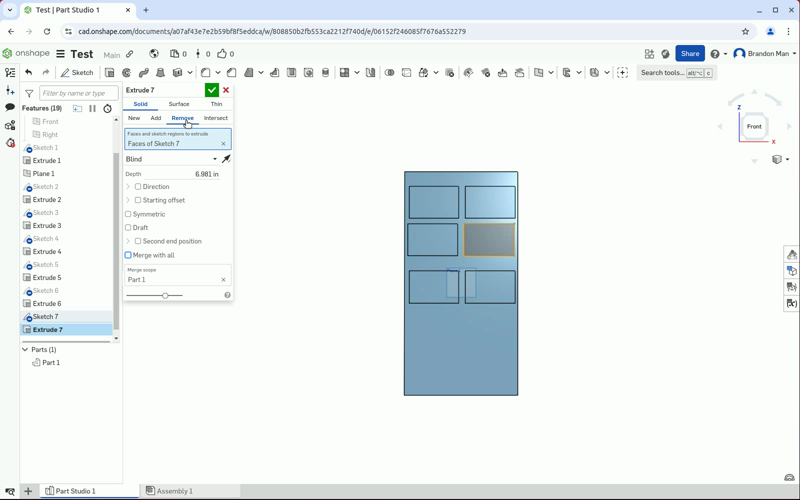
key(space)
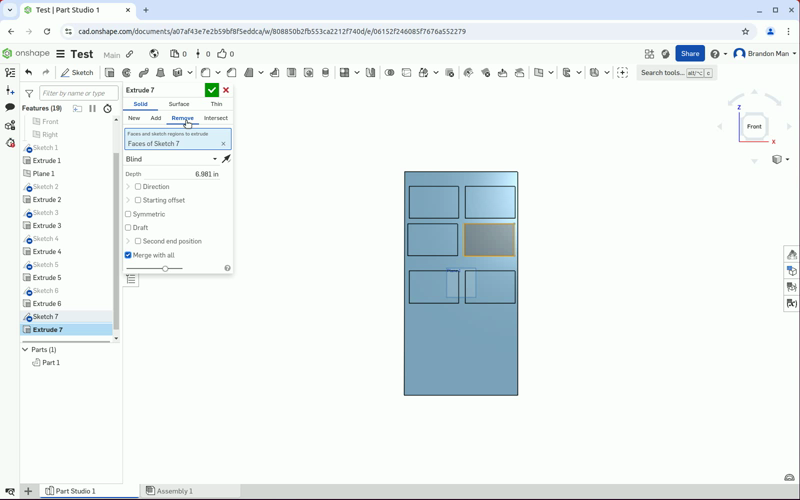
key(enter)
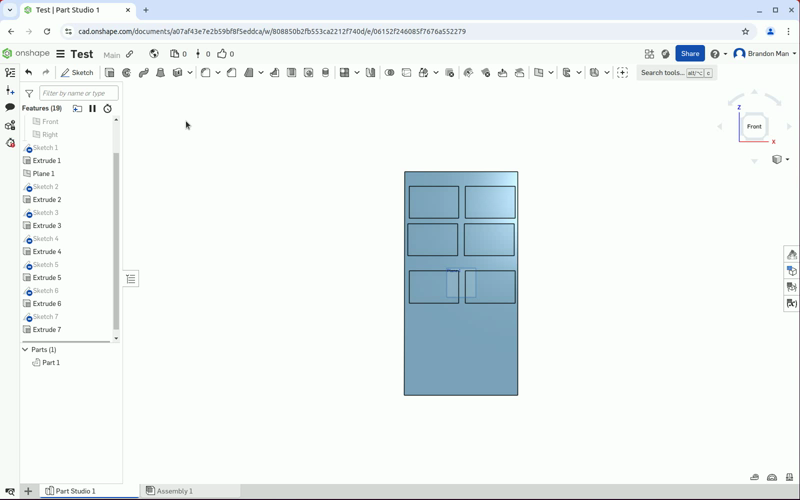
key(shift+h)
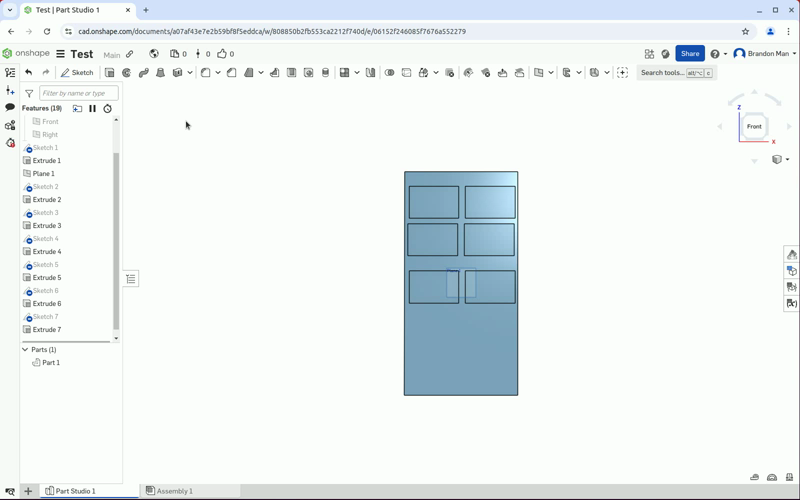
key(shift+h)
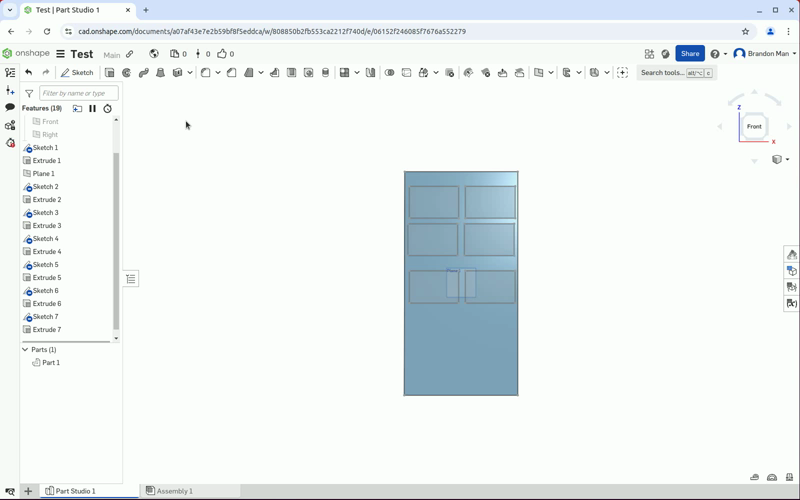
key(shift+7)
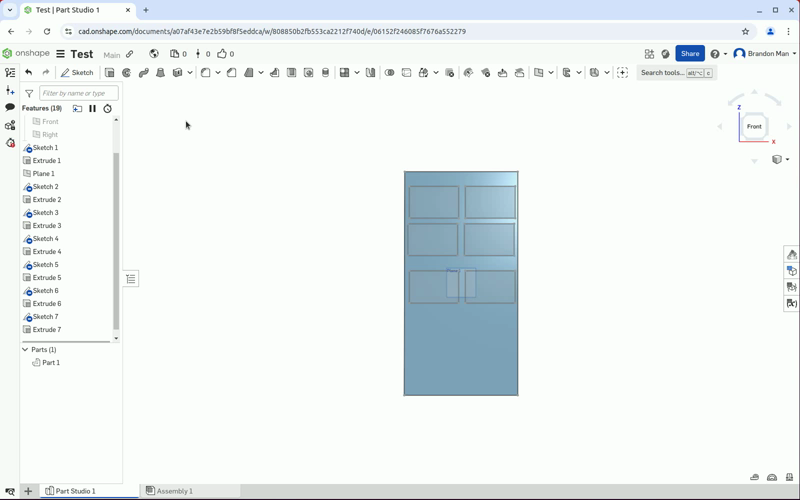
key(left, 2)
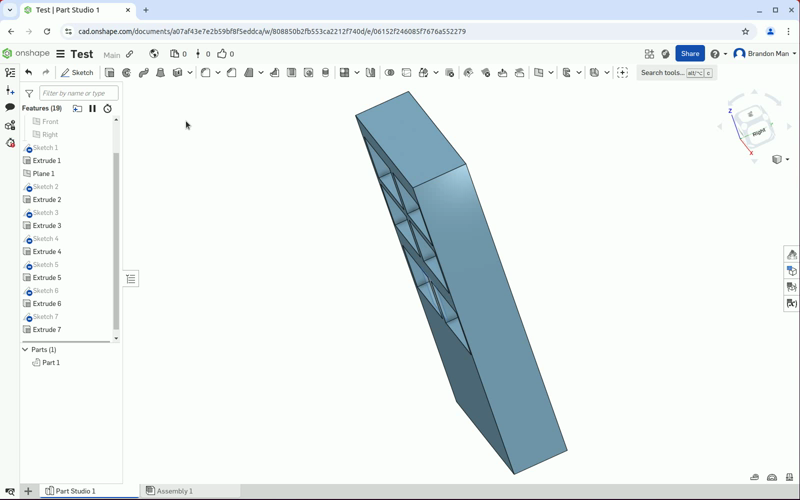
key(down, 2)
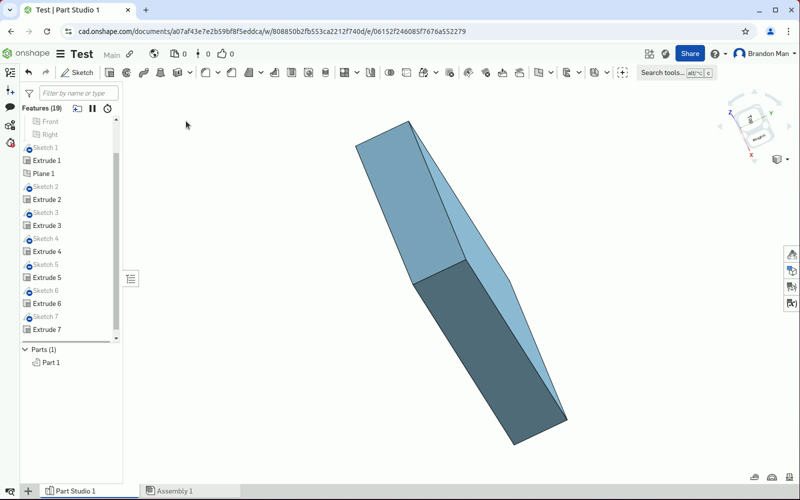
key(up, 2)
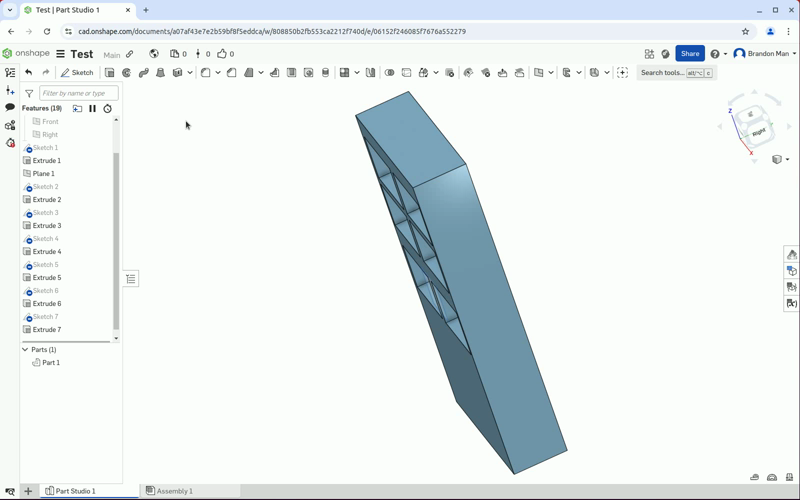
key(right, 2)
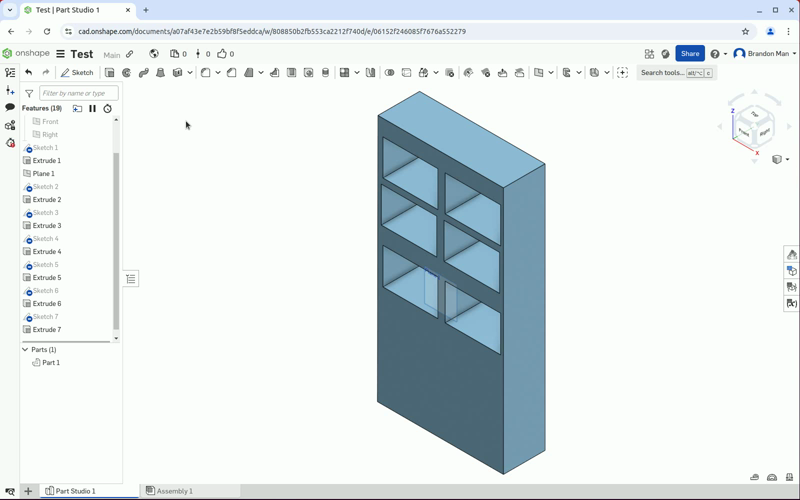
mouse_move(69, 150)
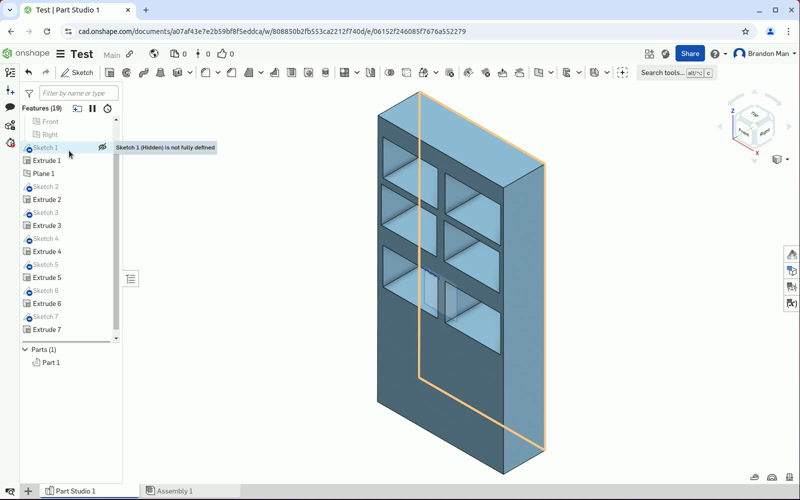
click(69, 150)